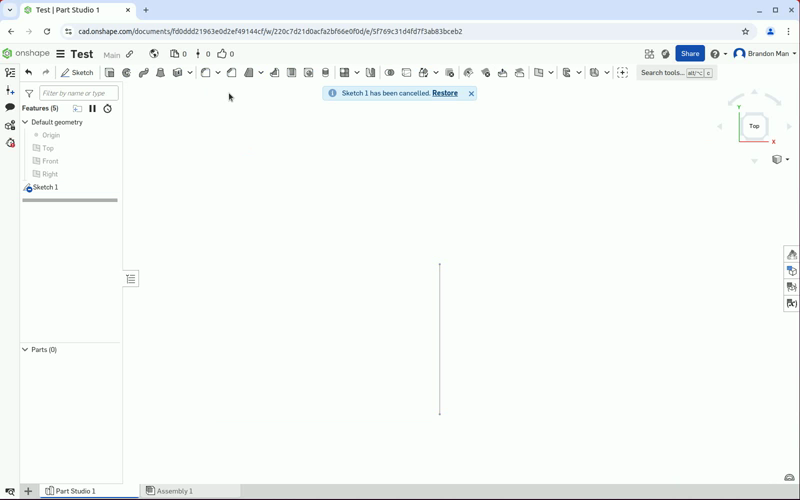
key(shift+h)
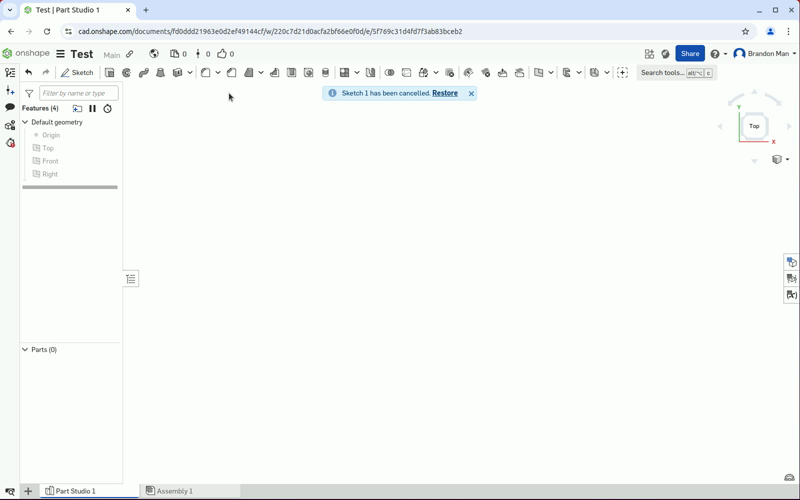
mouse_move(73, 352)
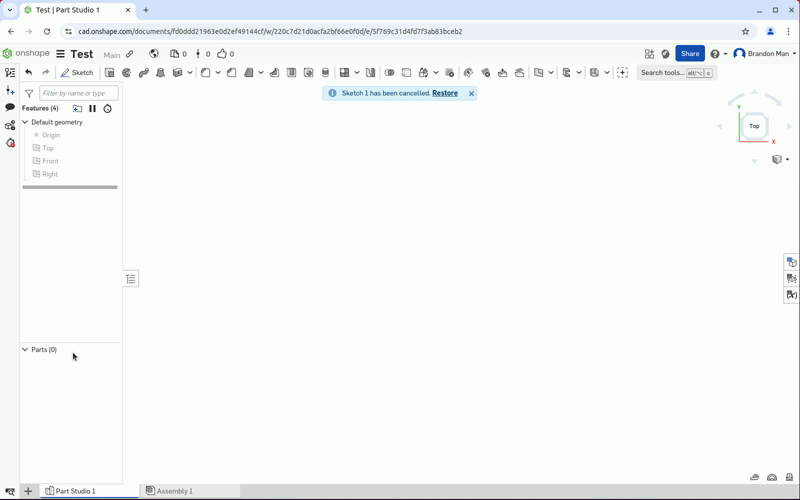
key(y)
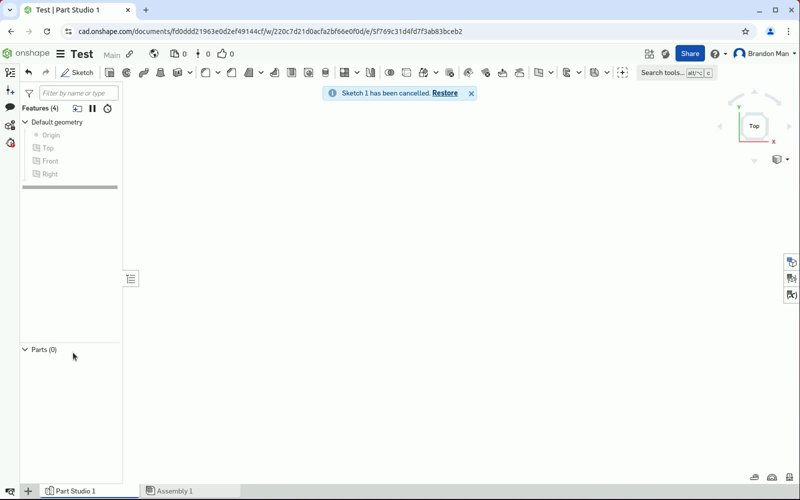
key(shift+p)
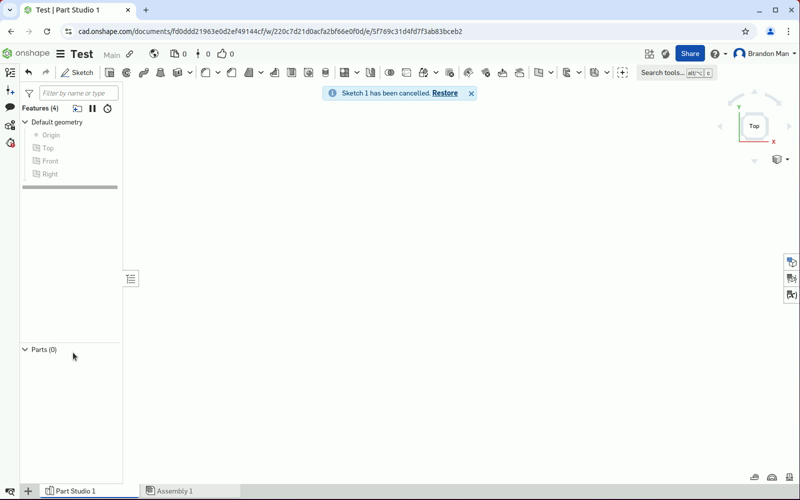
key(space)
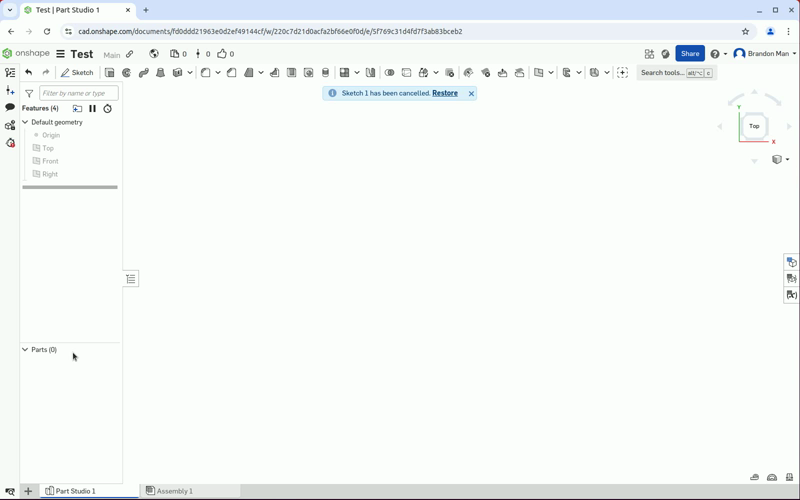
key_down(shift)
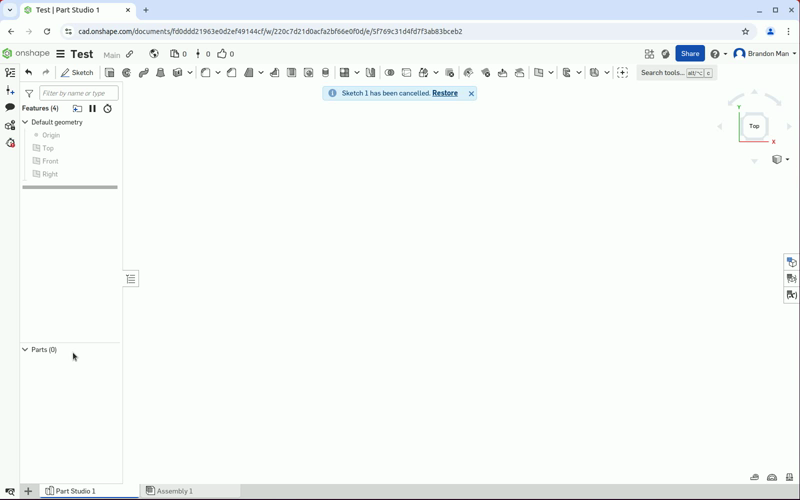
key(up)
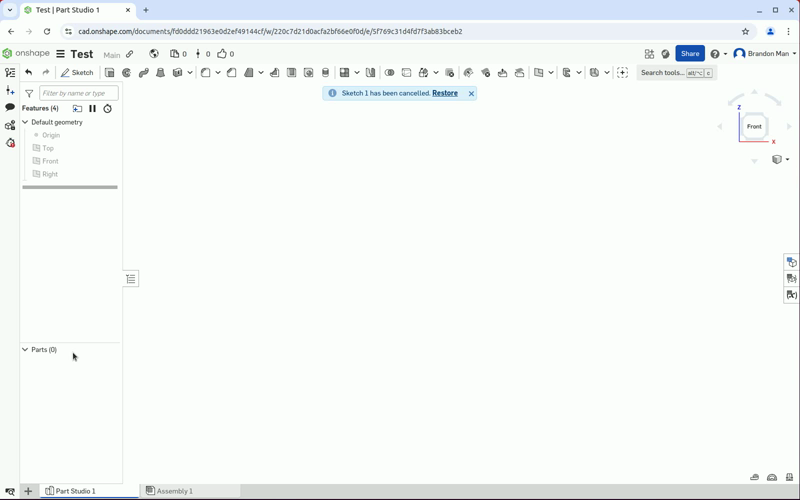
key_up(shift)
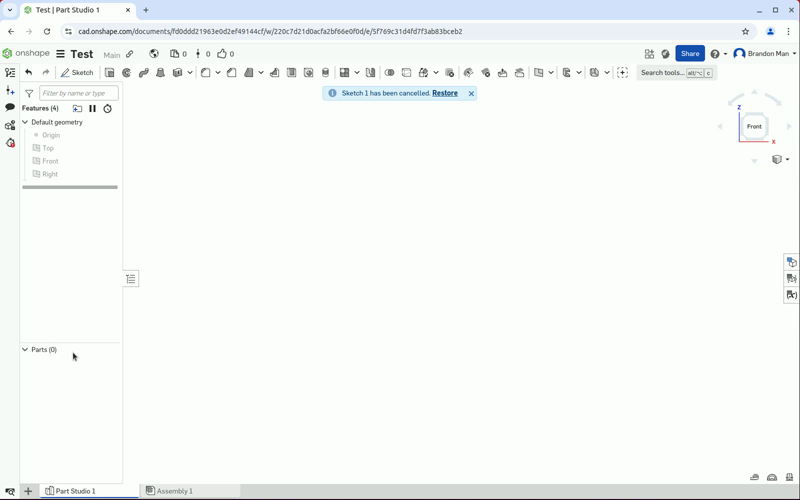
mouse_move(73, 352)
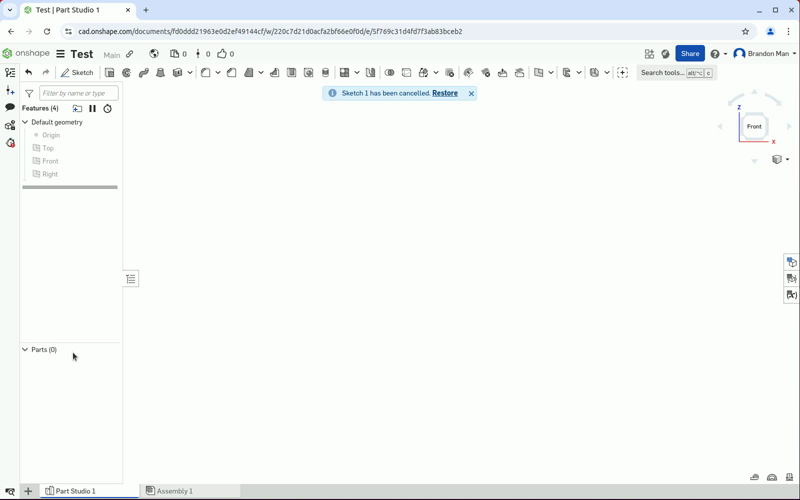
key(shift+y)
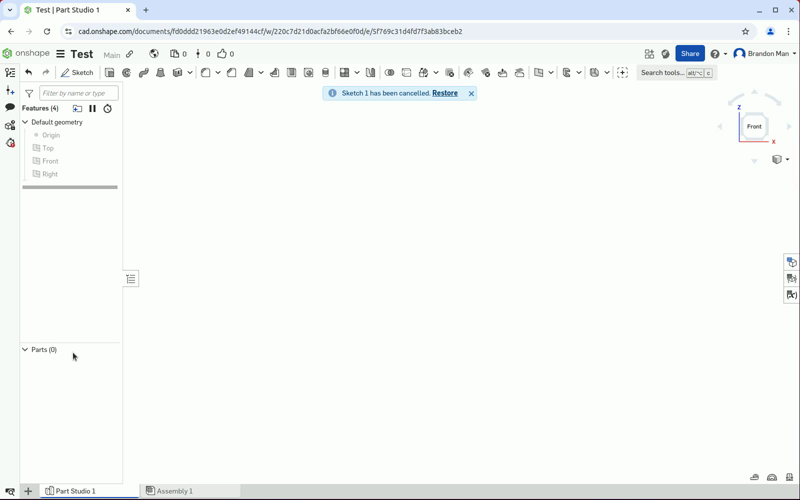
key(shift+s)
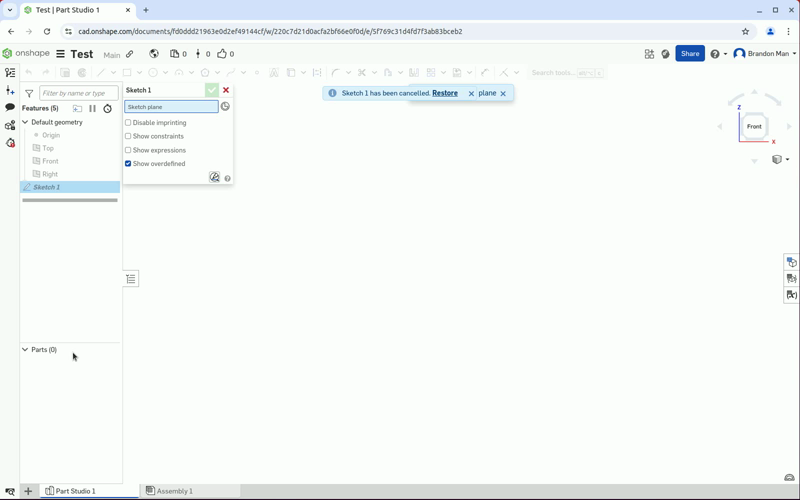
mouse_move(73, 163)
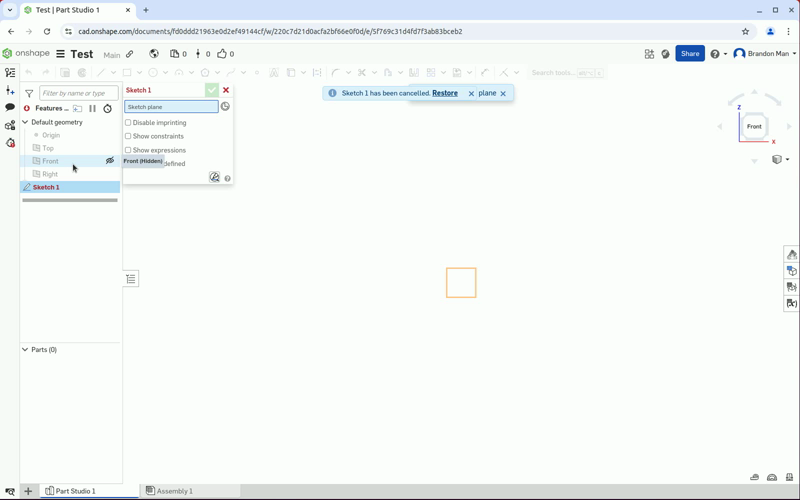
click(73, 163)
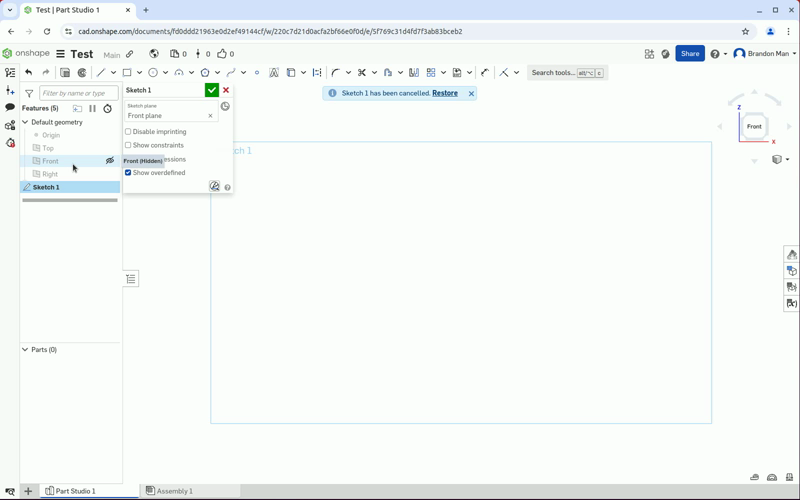
mouse_move(73, 352)
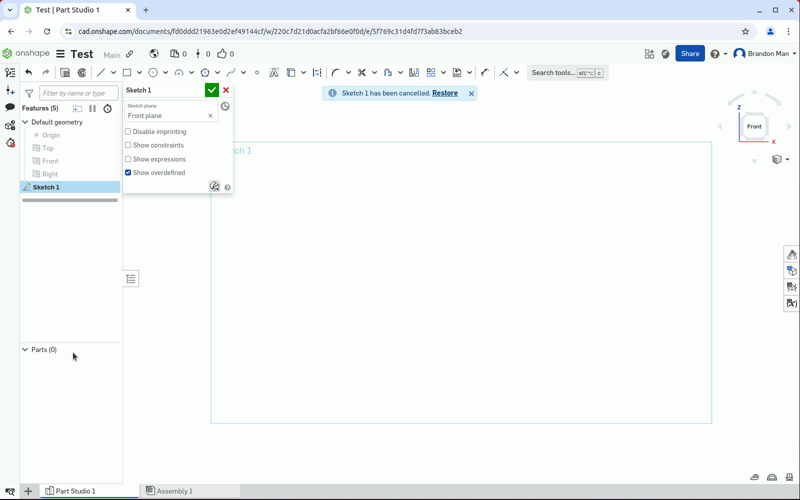
key(y)
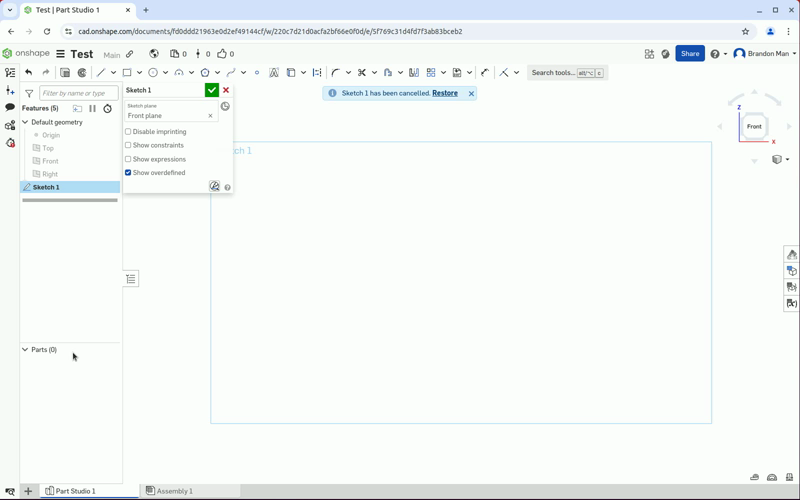
key(l)
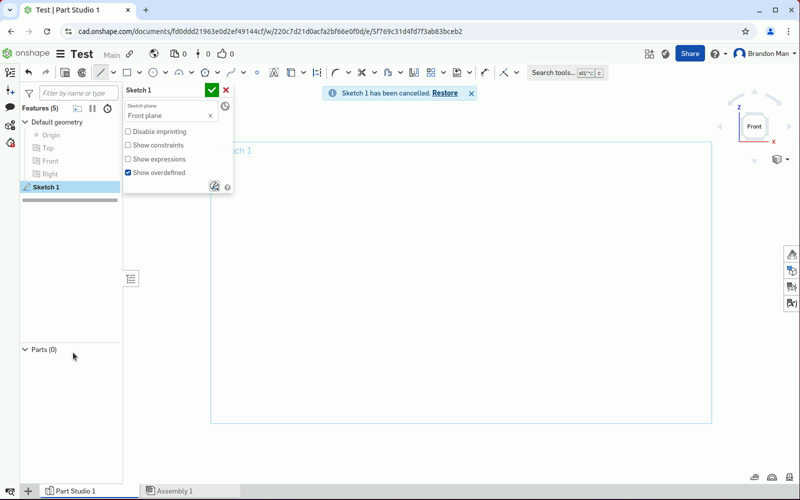
key_down(shift)
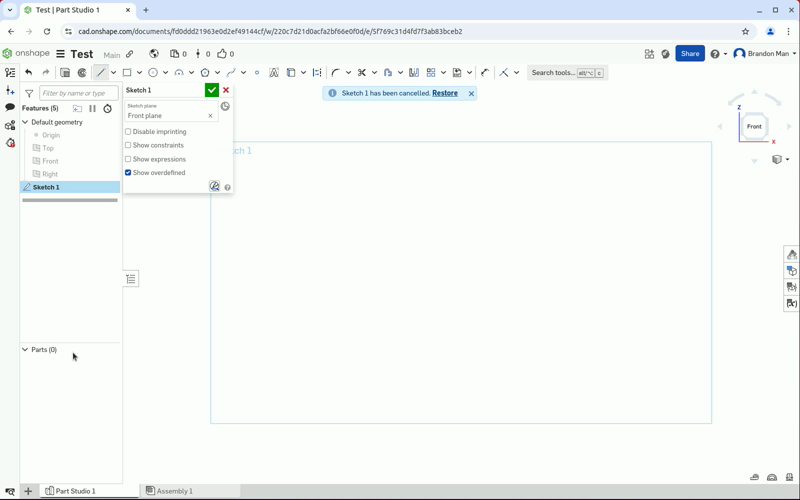
mouse_move(460, 250)
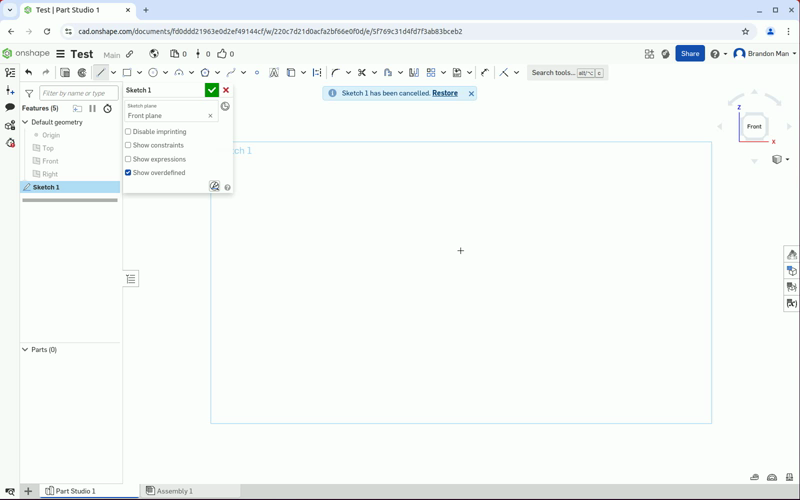
click(460, 250)
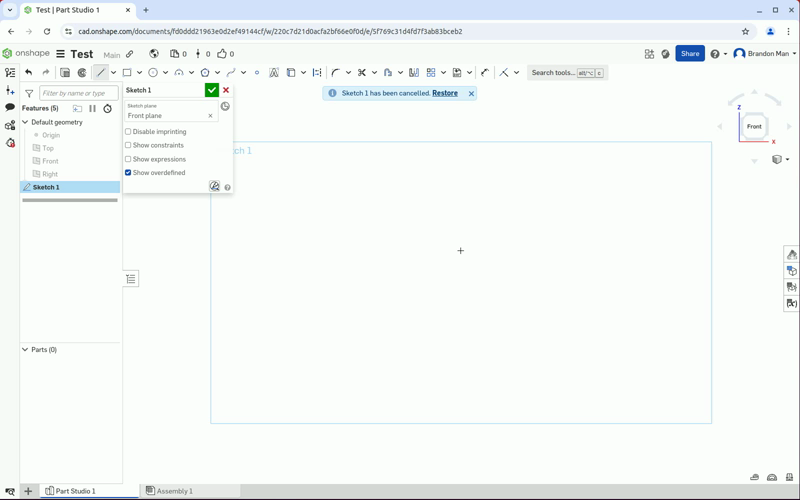
key_up(shift)
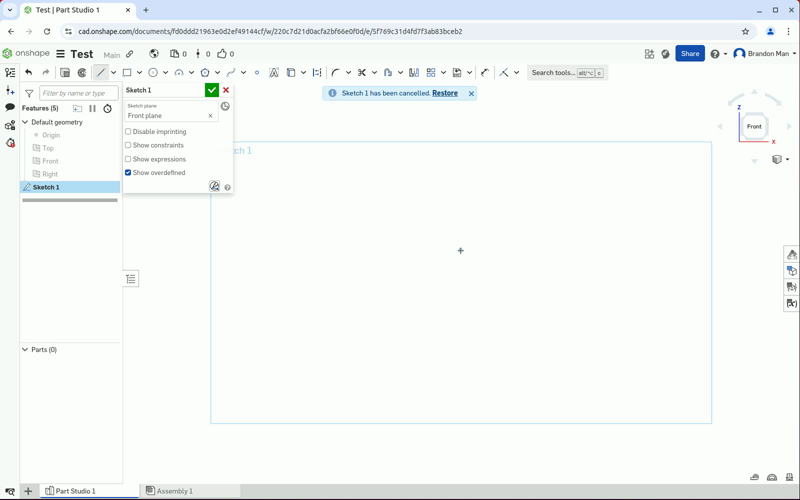
key_down(shift)
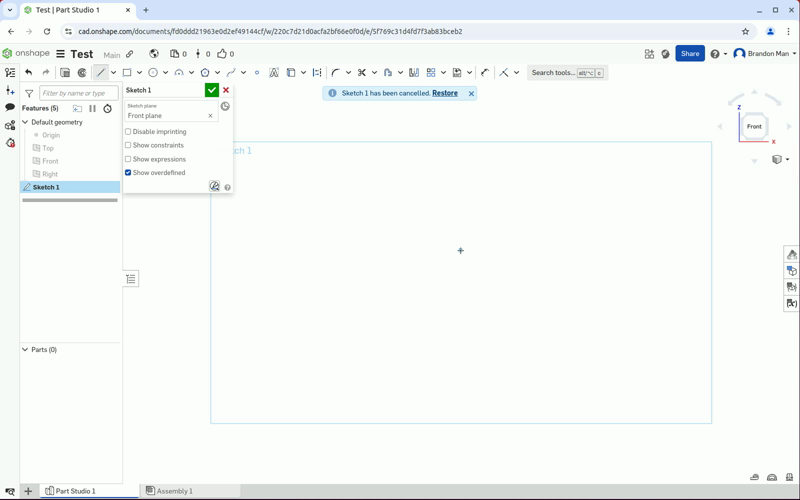
mouse_move(490, 250)
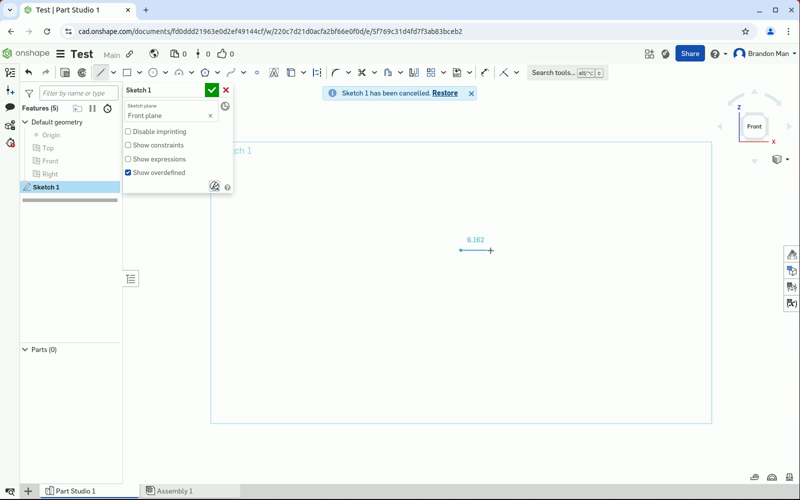
mouse_move(472, 252)
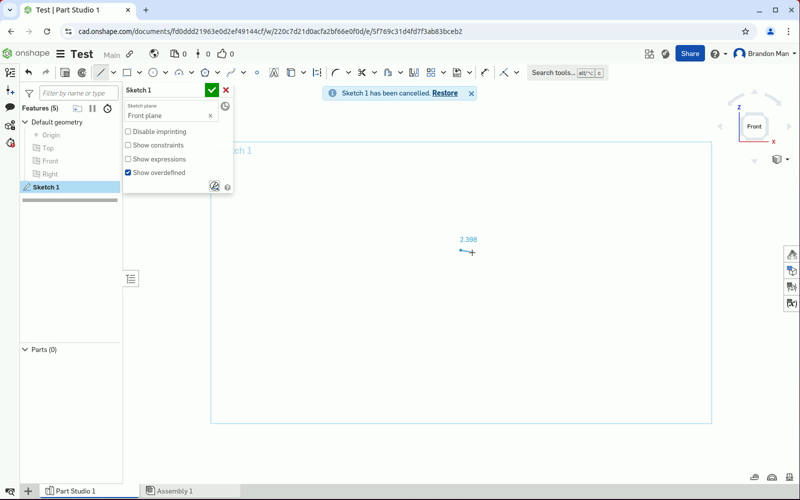
click(472, 252)
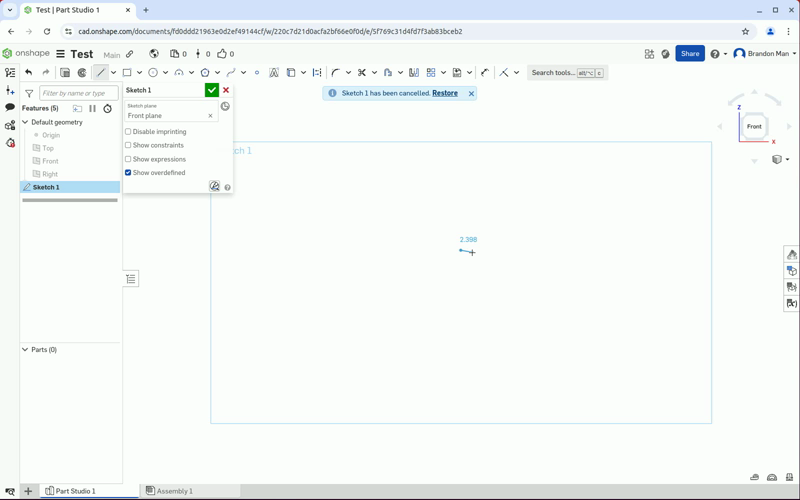
key_up(shift)
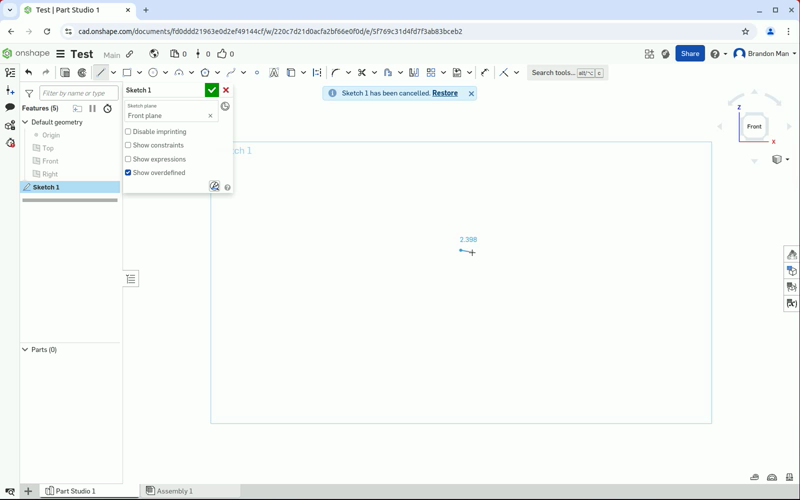
key(esc)
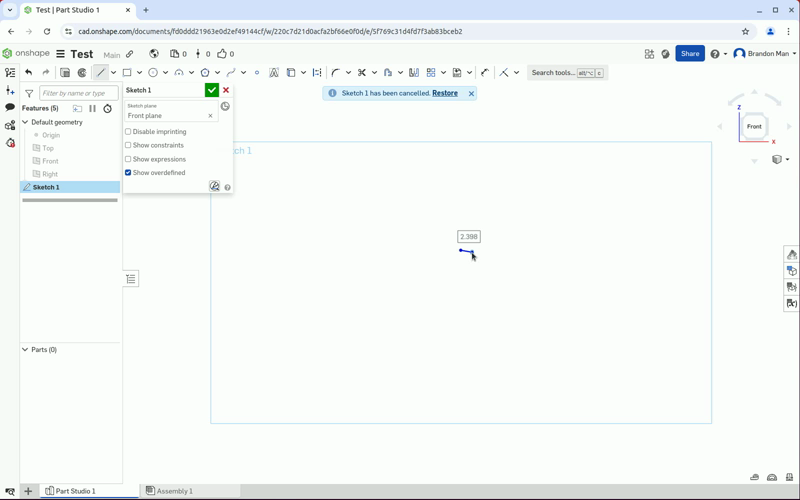
key(a)
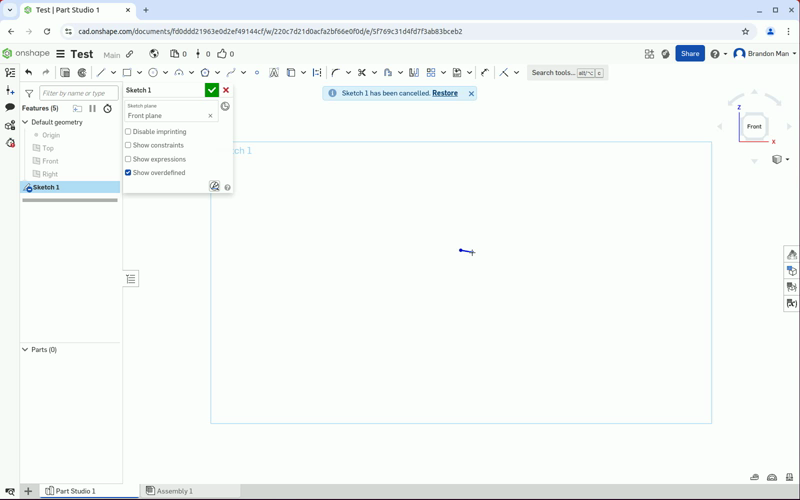
mouse_move(472, 252)
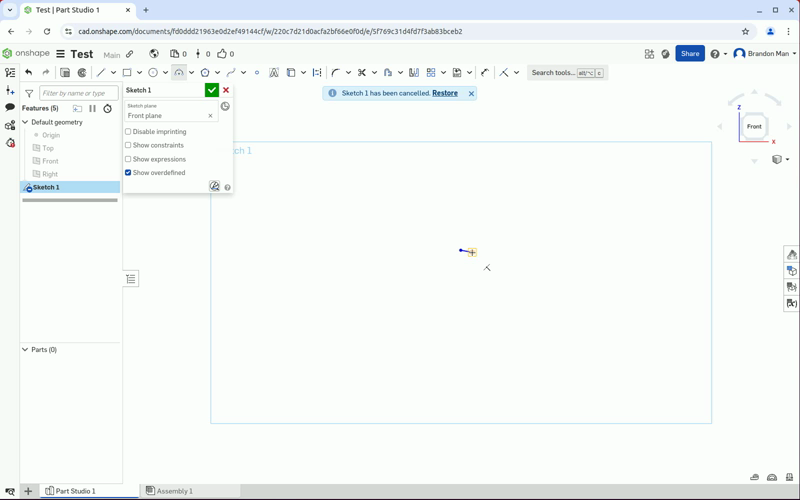
click(472, 252)
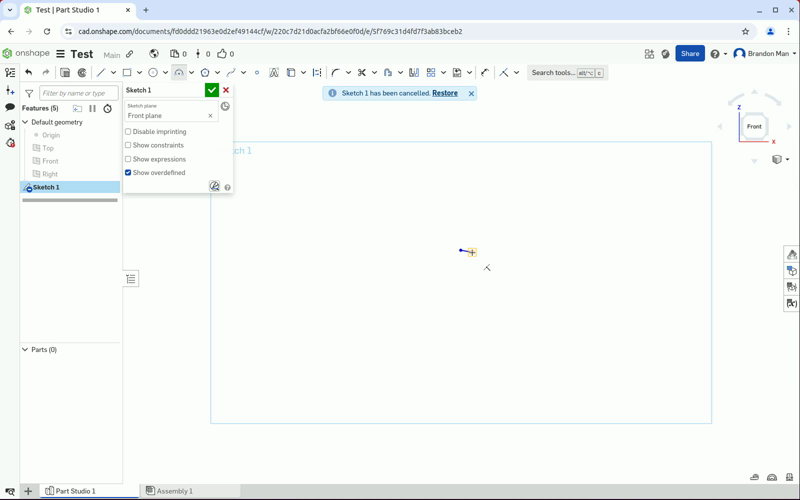
mouse_move(460, 250)
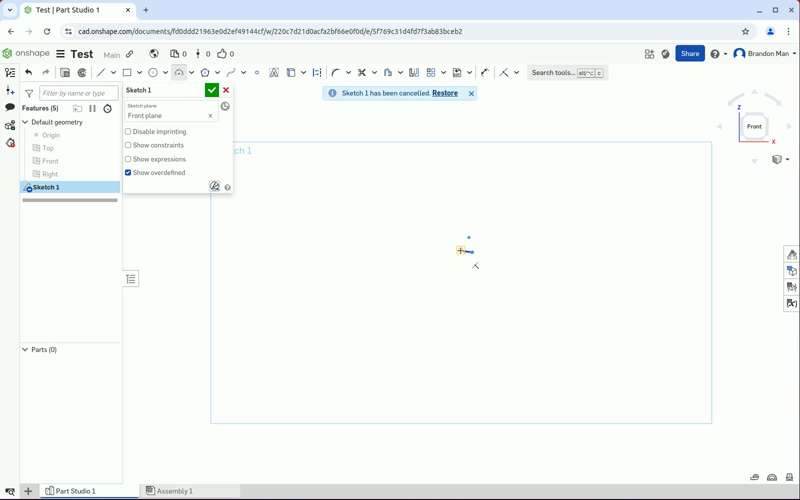
click(460, 250)
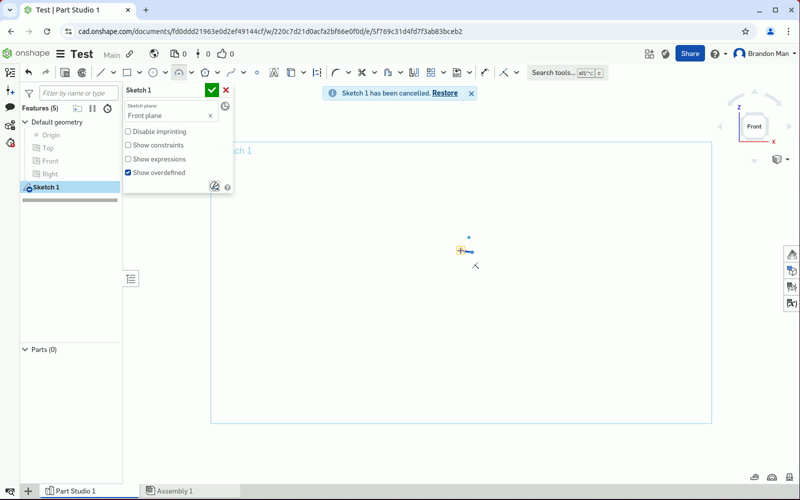
key_down(shift)
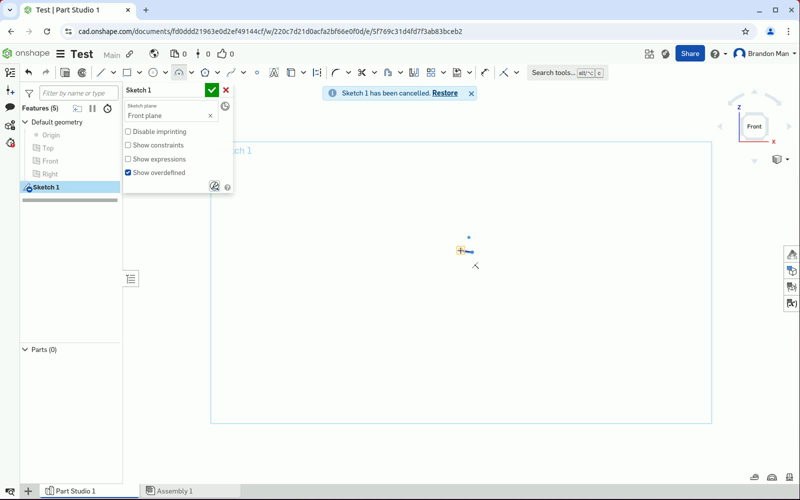
mouse_move(466, 249)
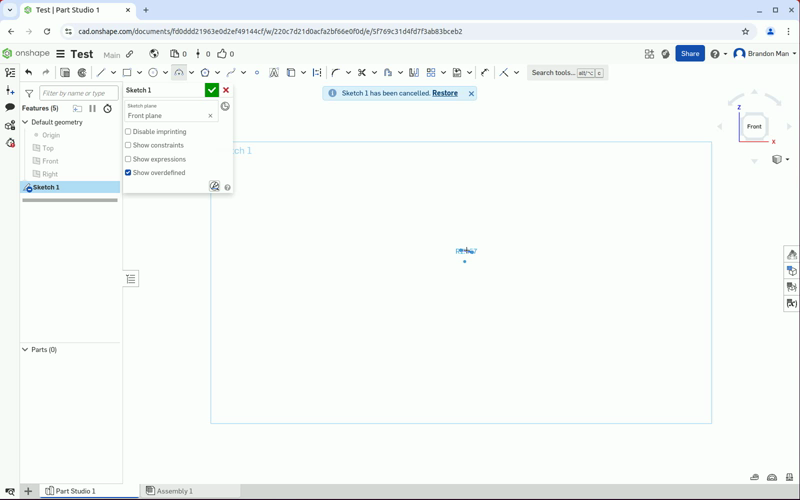
click(466, 249)
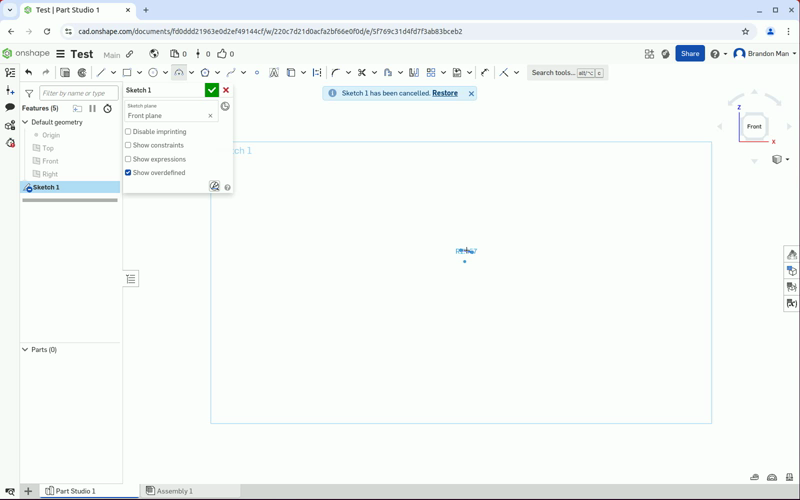
key_up(shift)
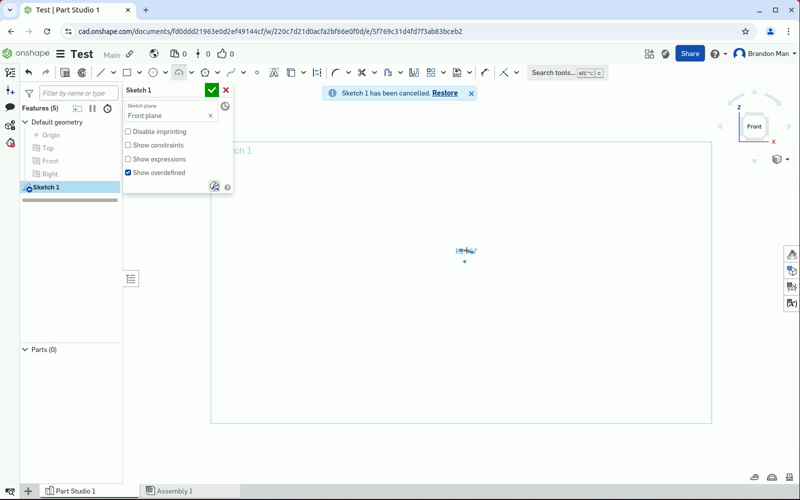
key(esc)
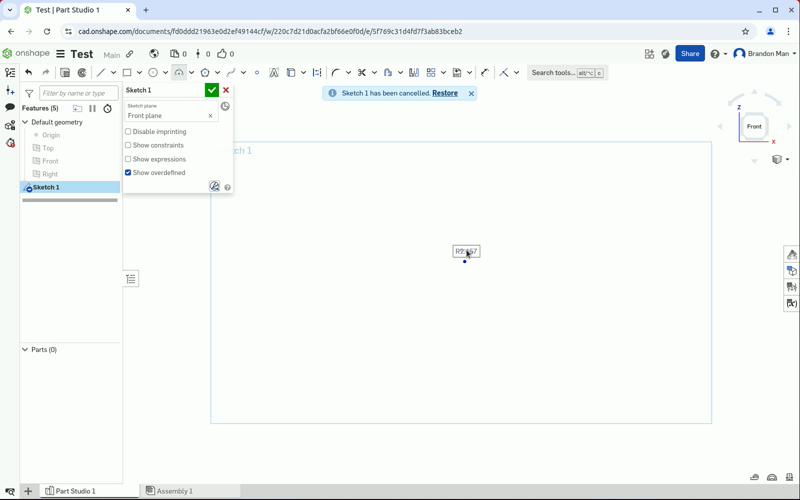
mouse_move(464, 250)
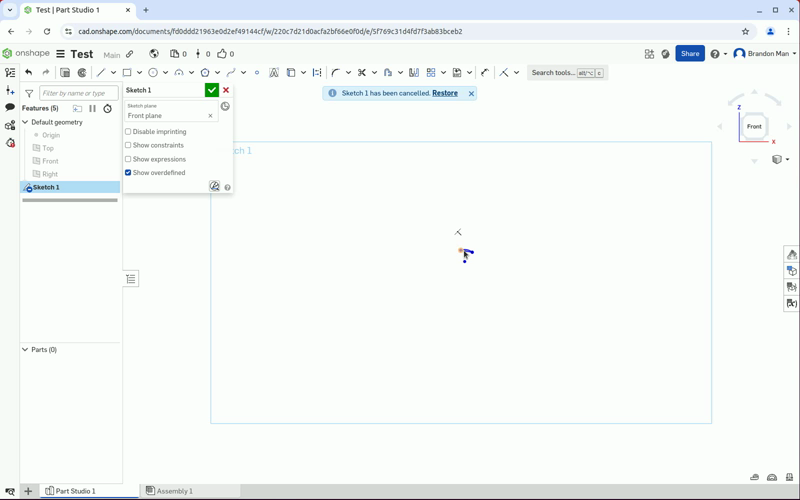
scroll(6)
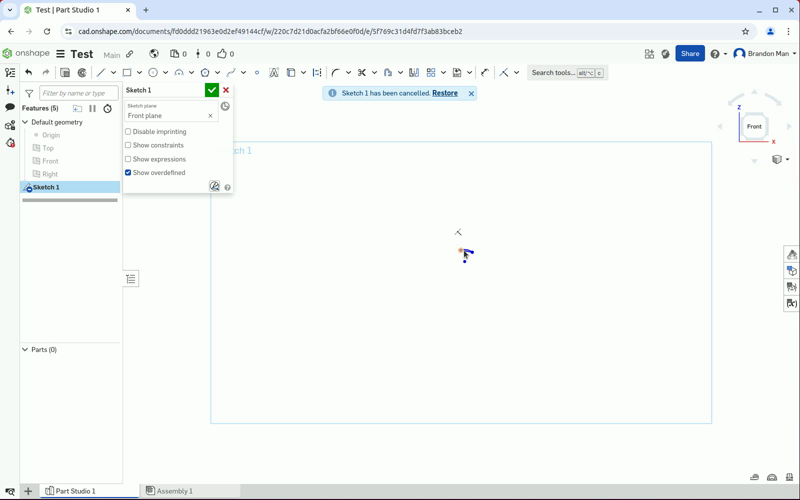
scroll(6)
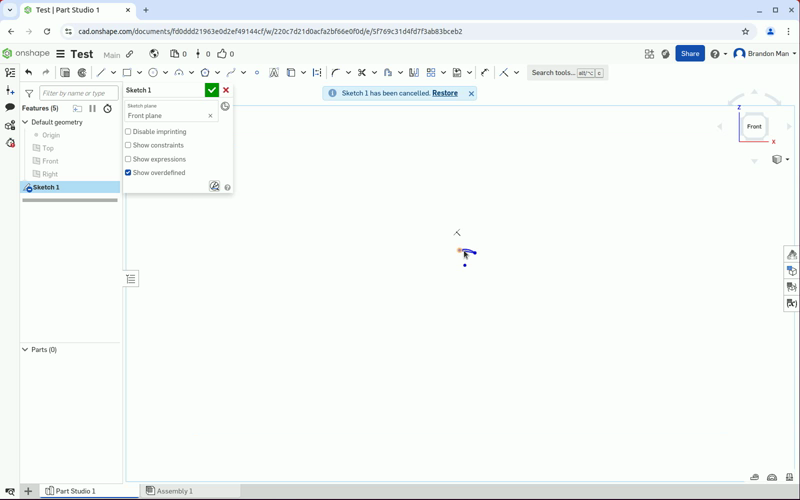
scroll(6)
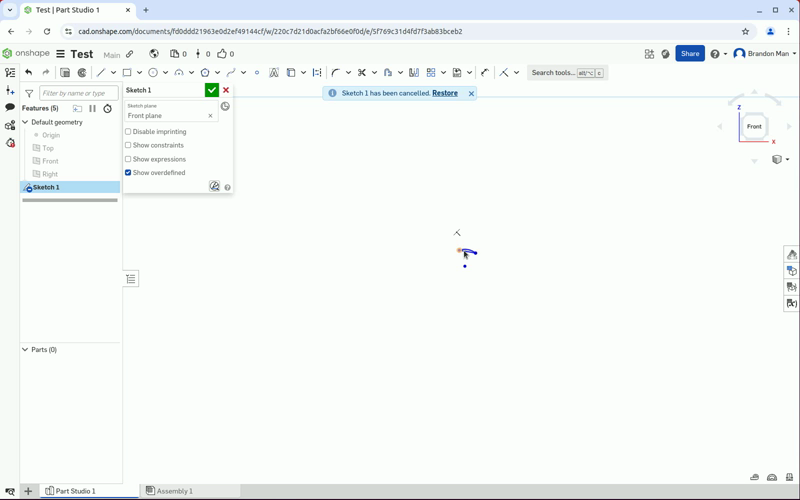
scroll(6)
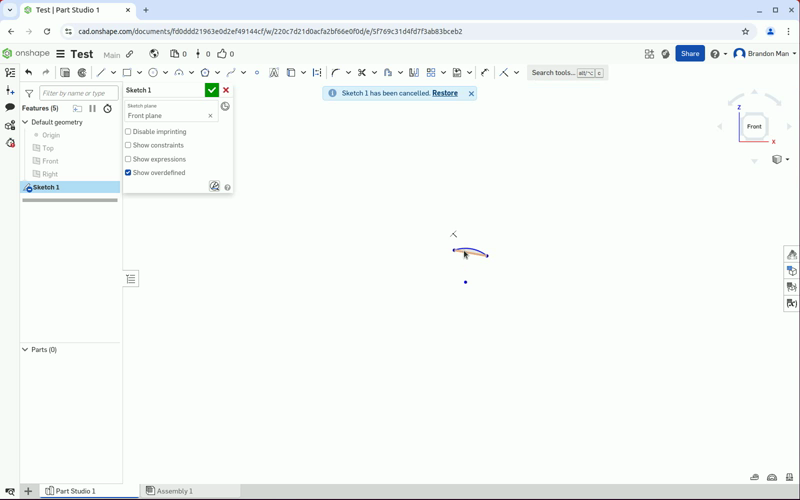
scroll(6)
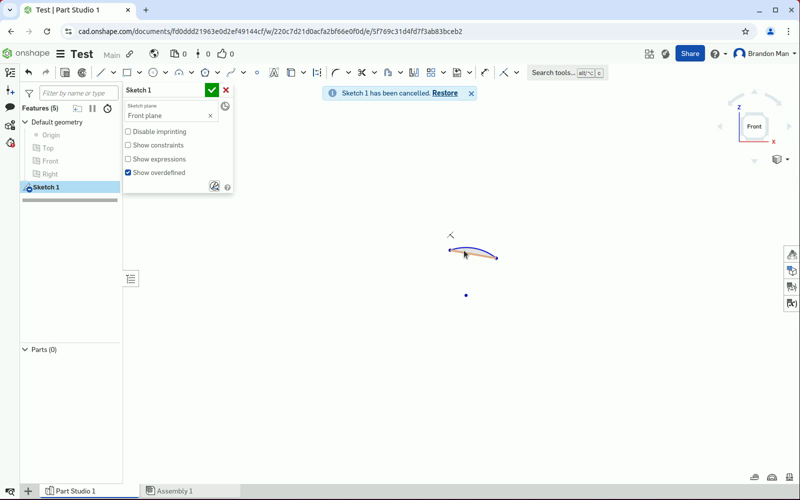
scroll(6)
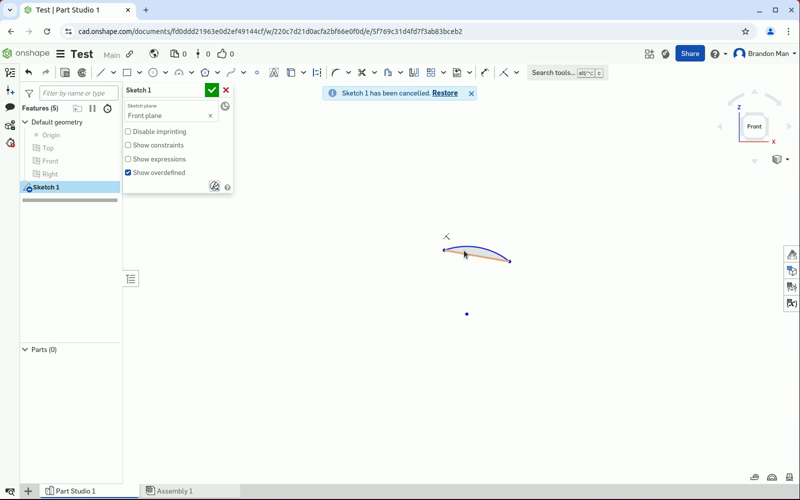
scroll(6)
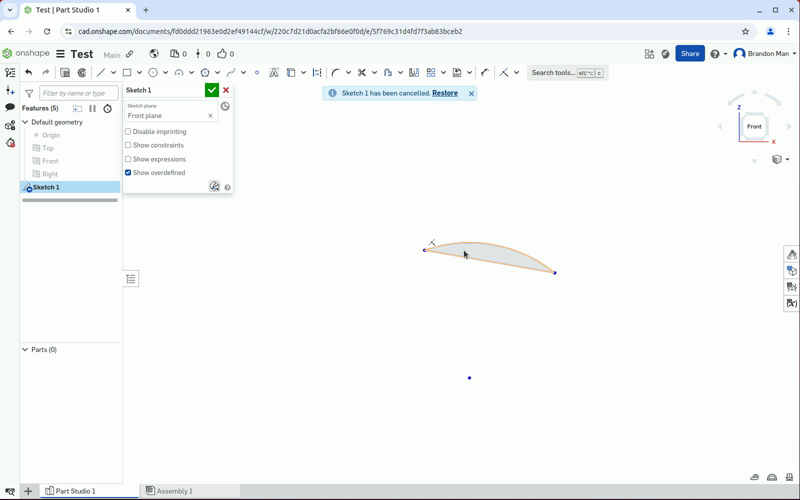
click(464, 250)
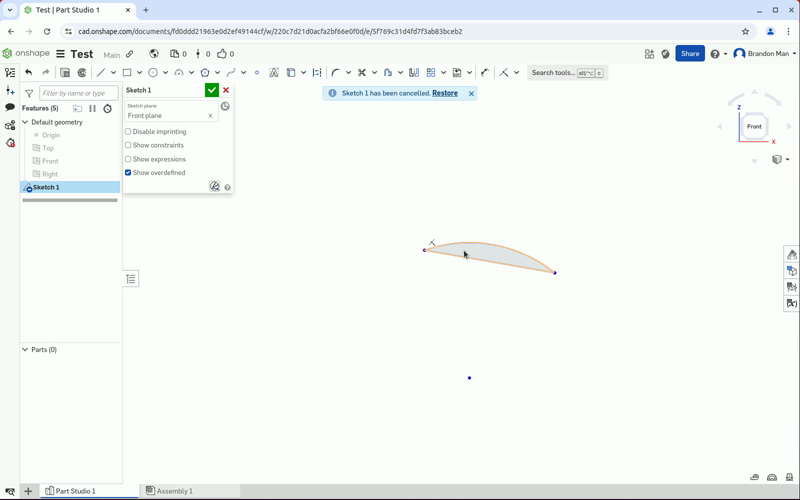
scroll(-6)
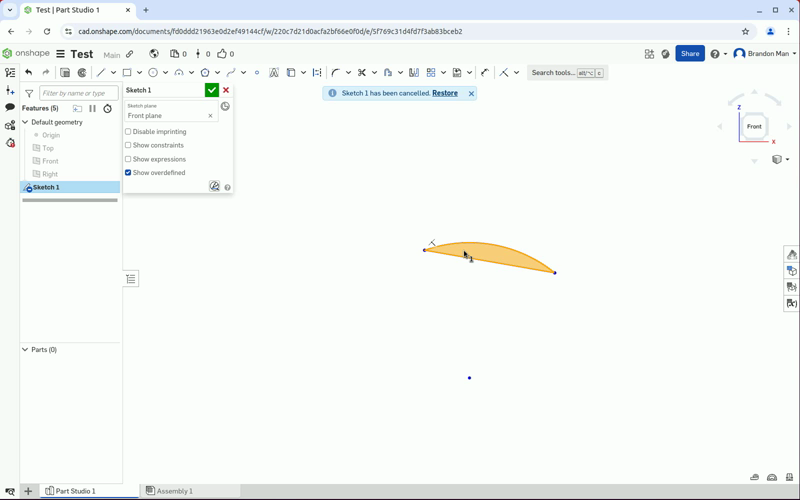
scroll(-6)
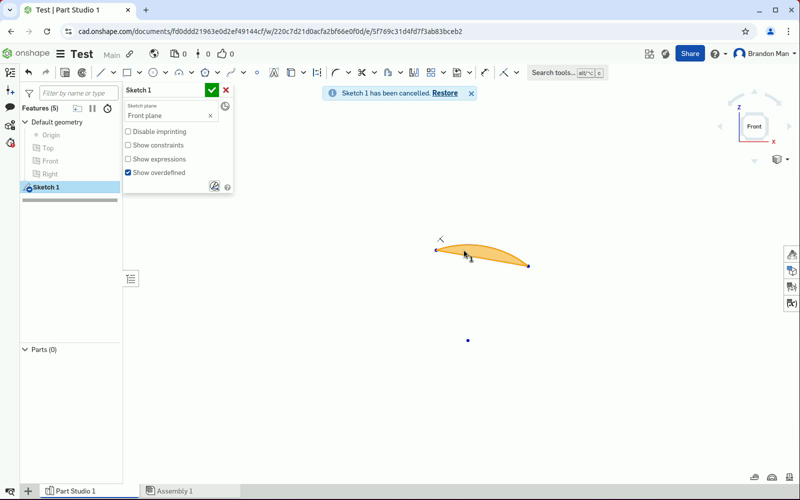
scroll(-6)
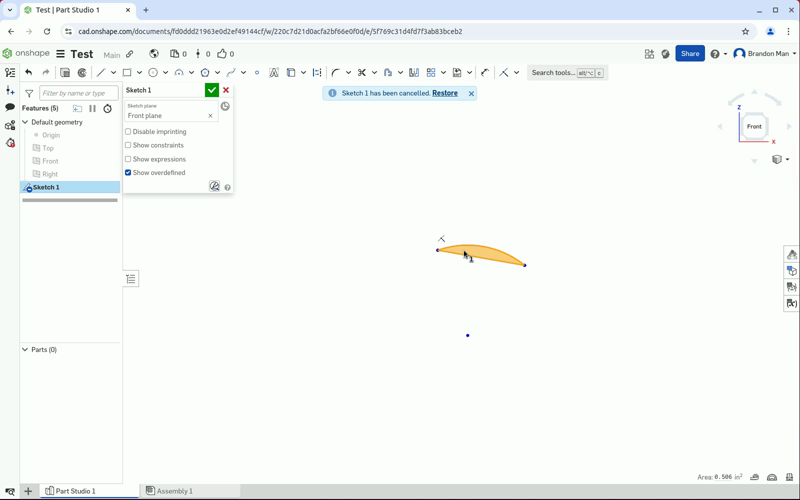
scroll(-6)
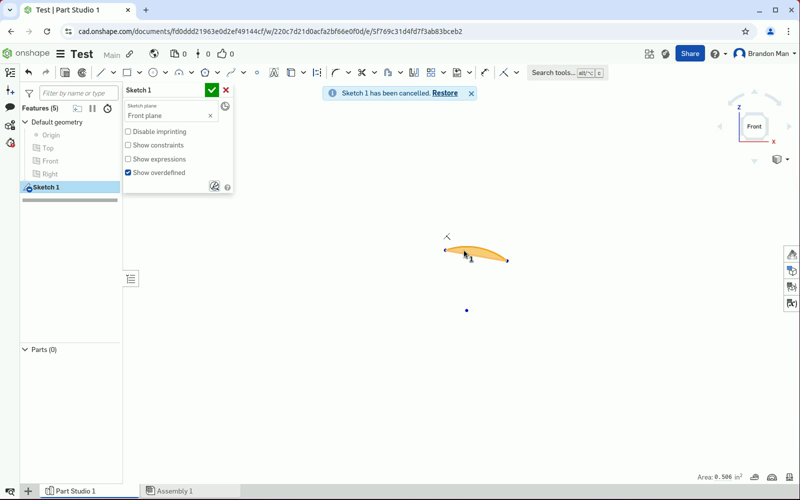
scroll(-6)
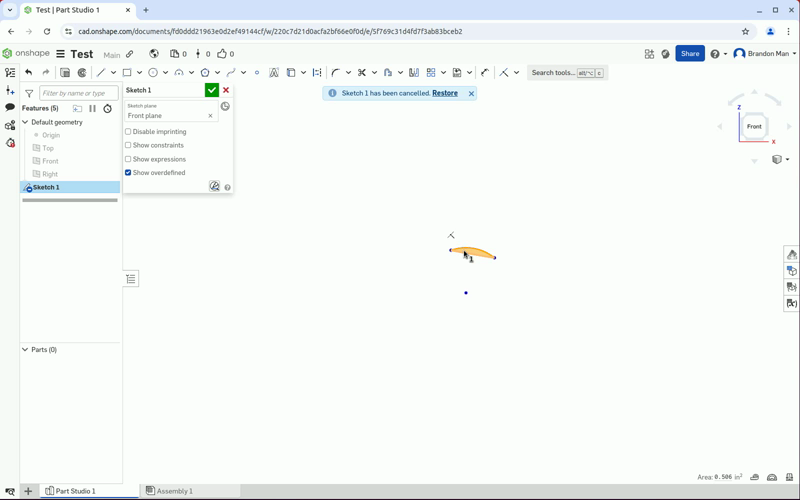
scroll(-6)
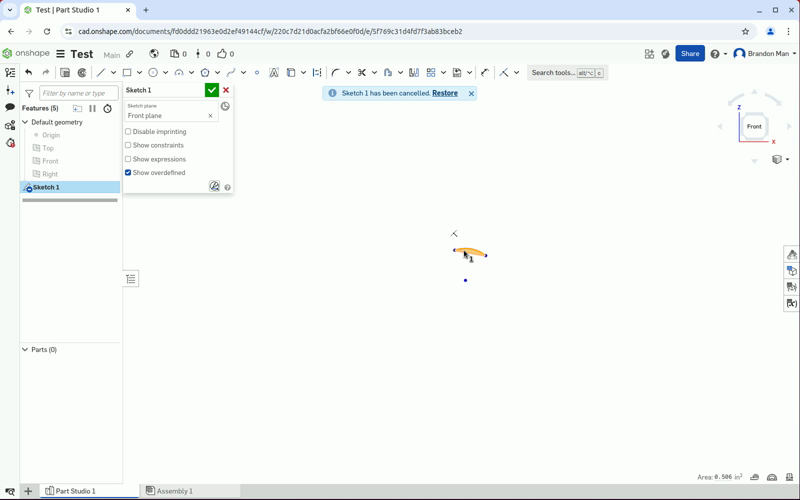
scroll(-6)
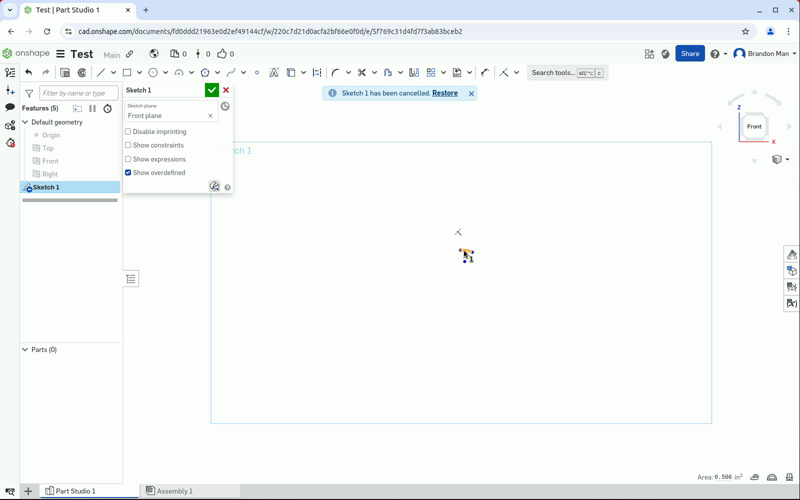
mouse_move(73, 352)
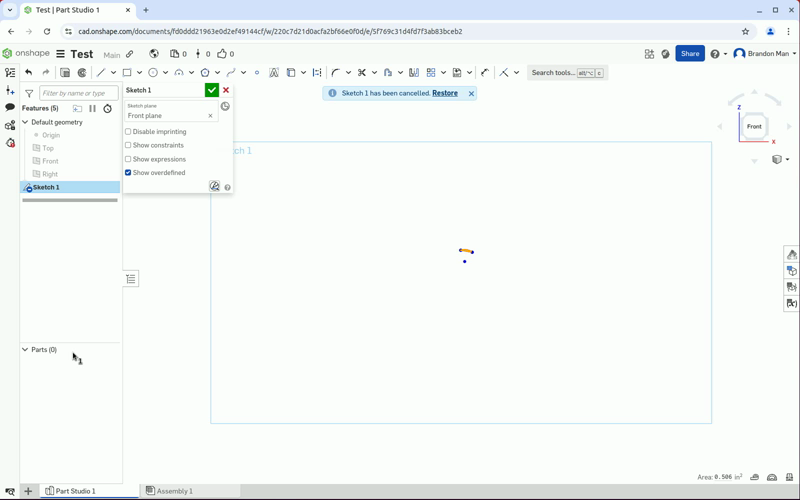
key(shift+y)
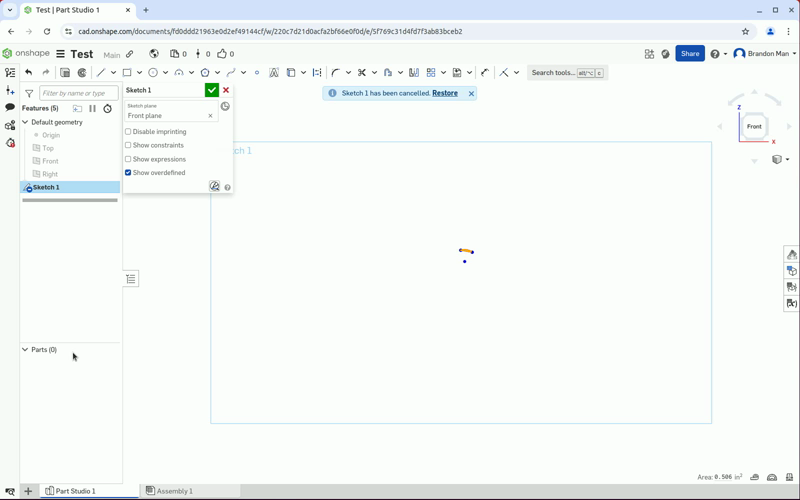
key(shift+e)
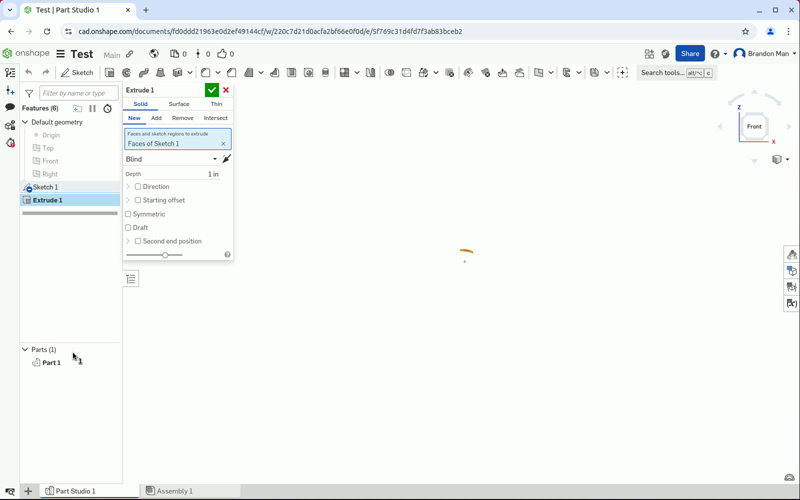
mouse_move(143, 106)
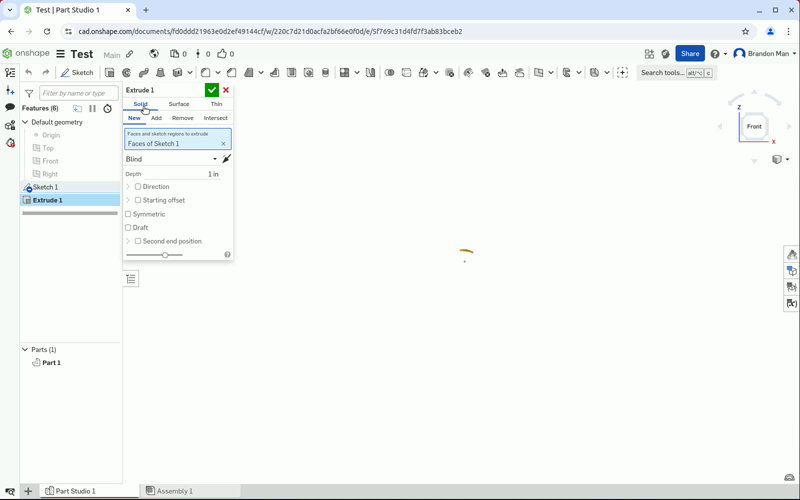
click(143, 106)
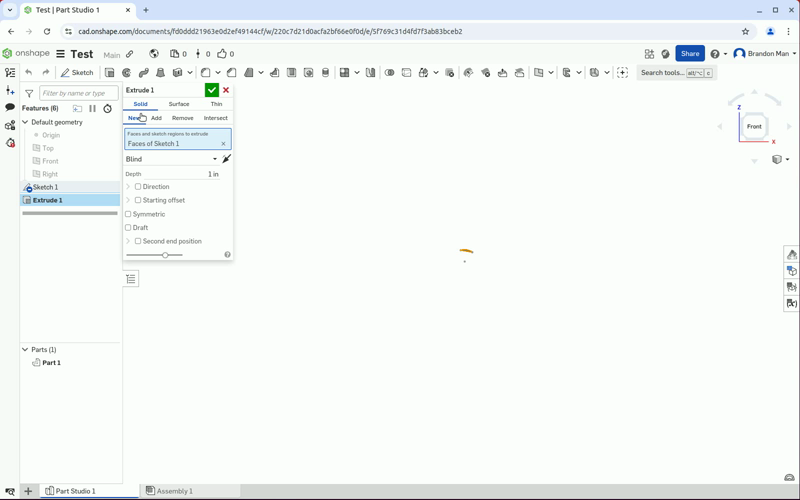
mouse_move(137, 120)
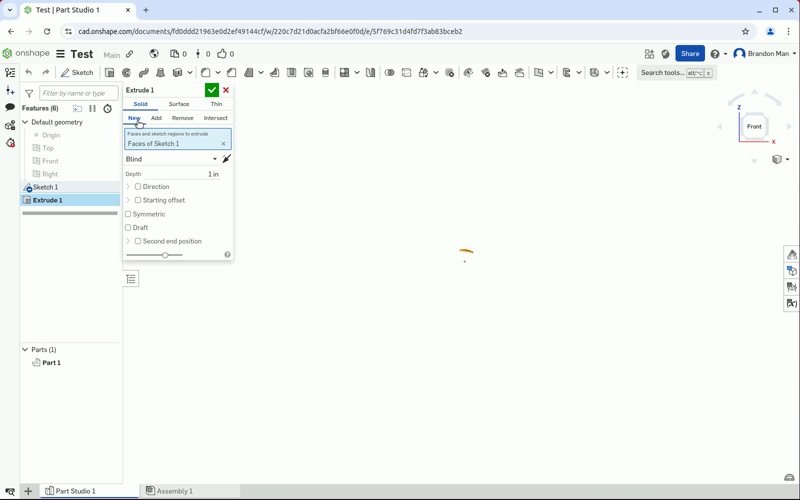
click(137, 120)
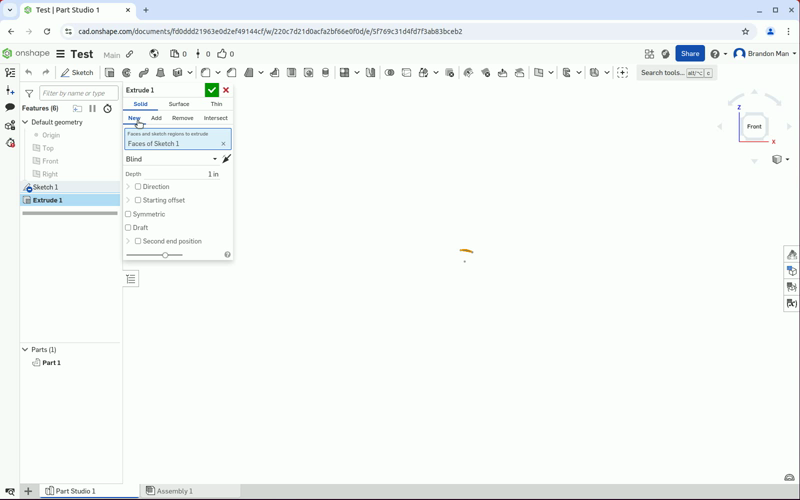
key(tab, 4)
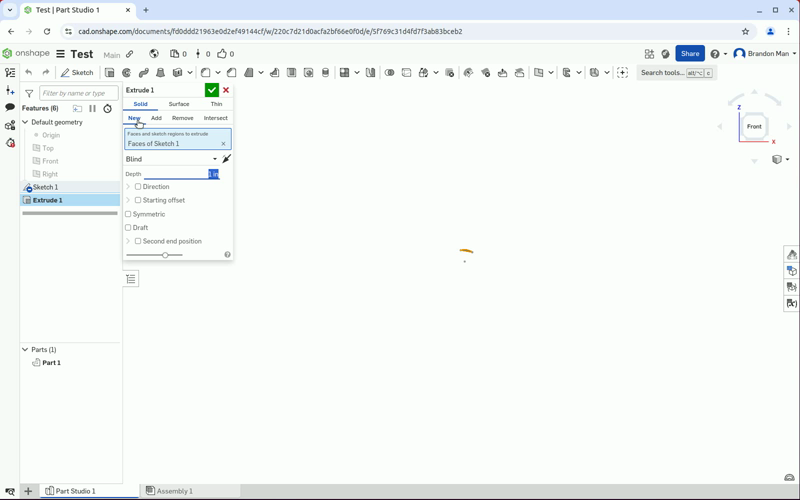
text(3.37)
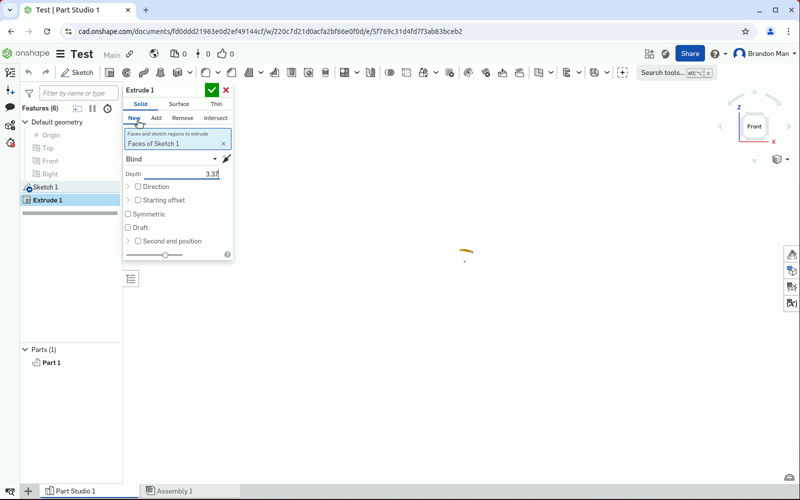
key(enter)
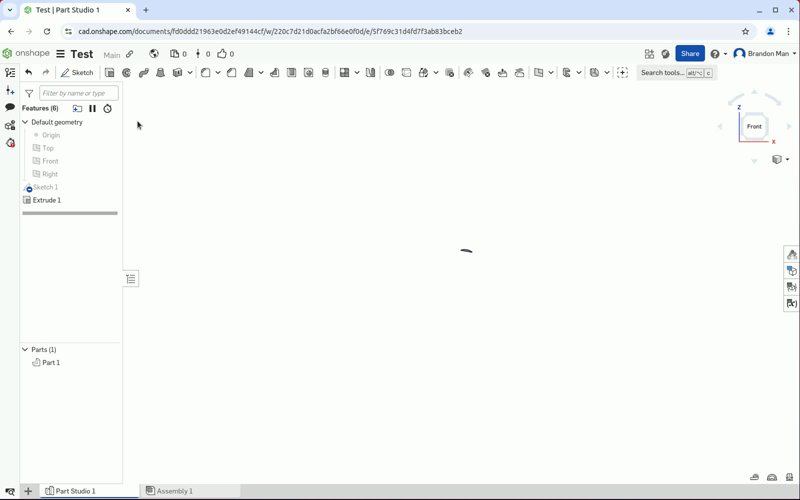
key(shift+h)
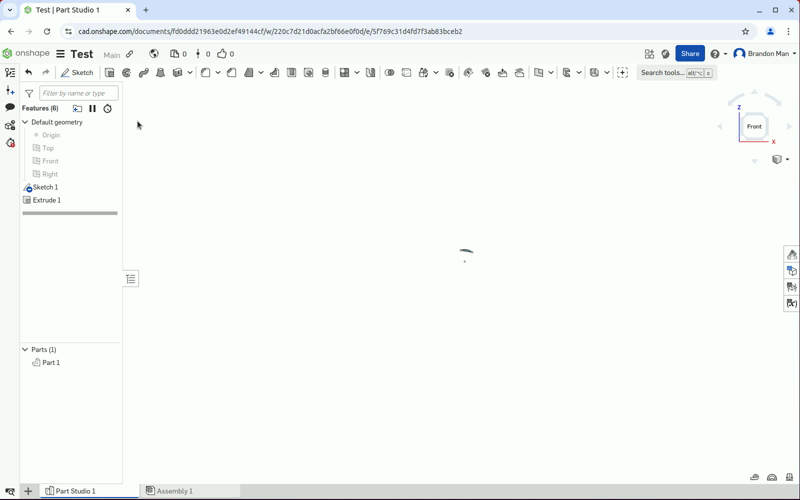
key(shift+h)
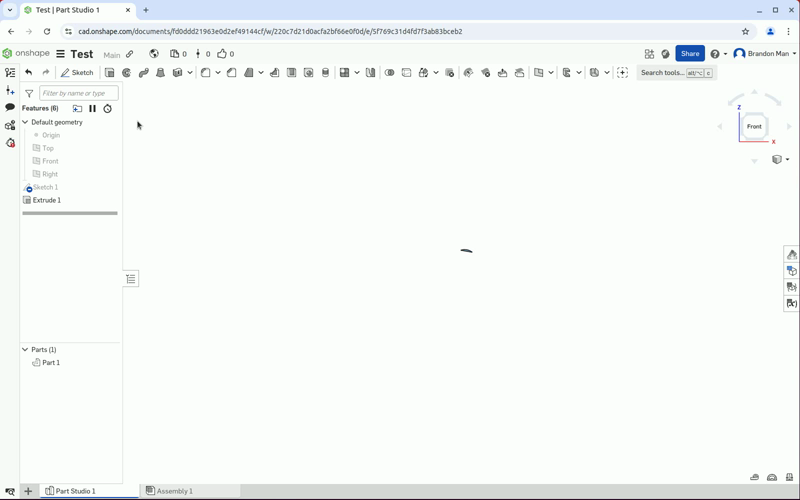
mouse_move(73, 189)
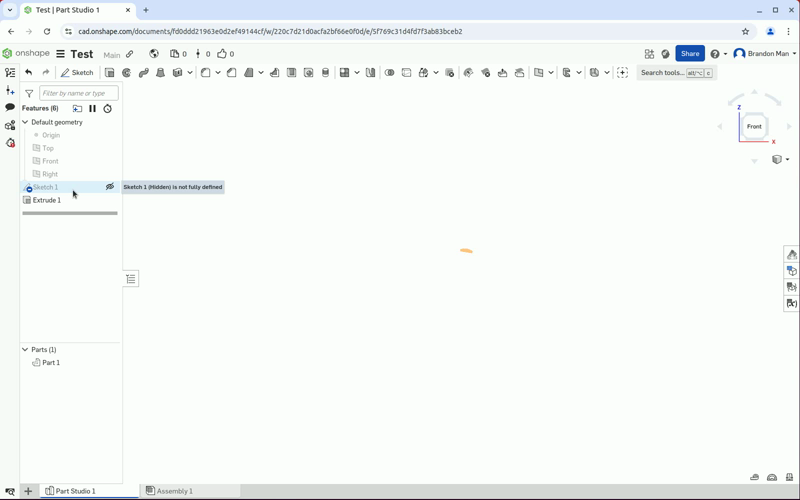
click(73, 189)
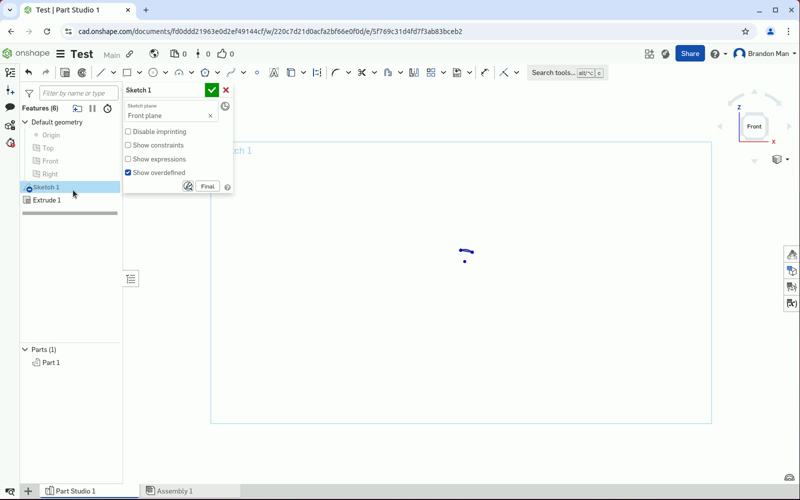
mouse_move(229, 92)
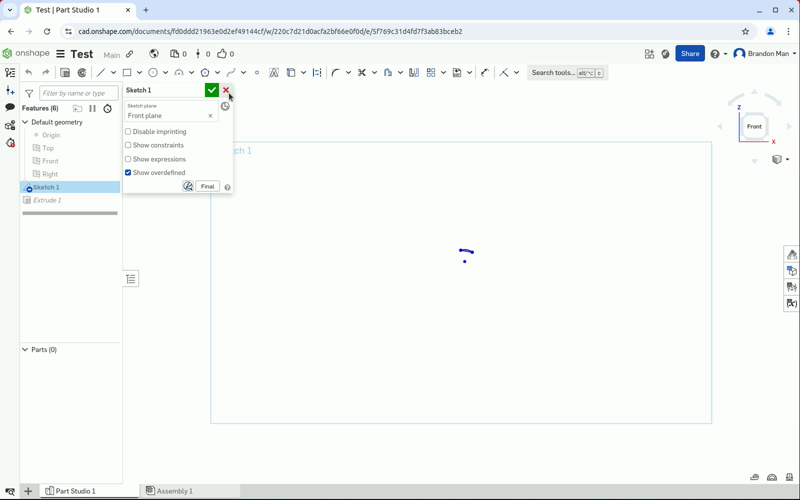
click(229, 92)
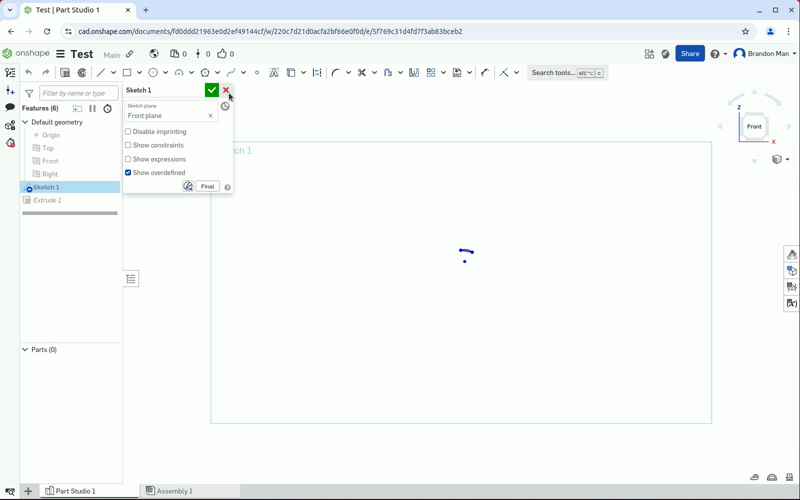
key(shift+s)
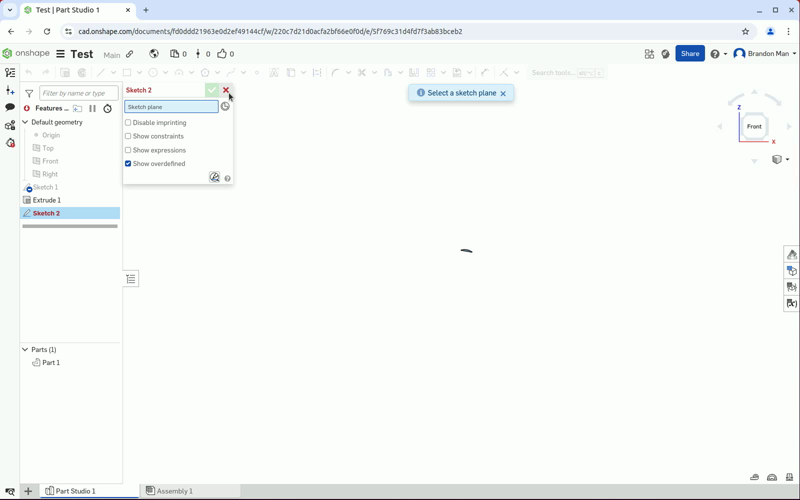
mouse_move(73, 163)
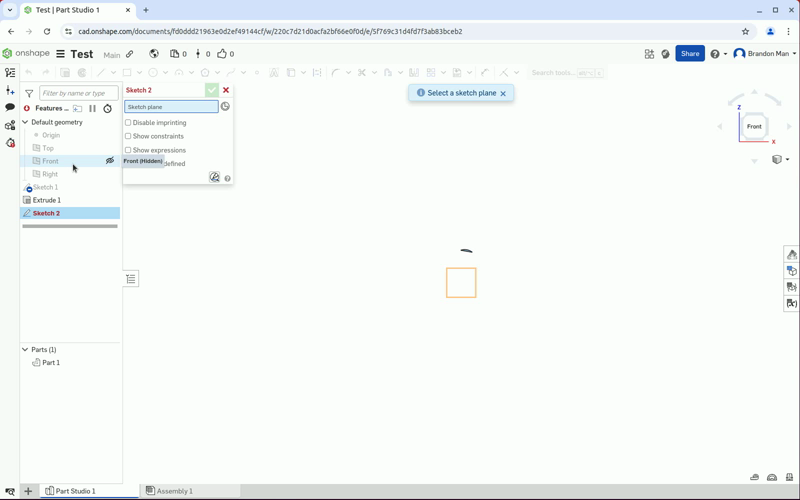
click(73, 163)
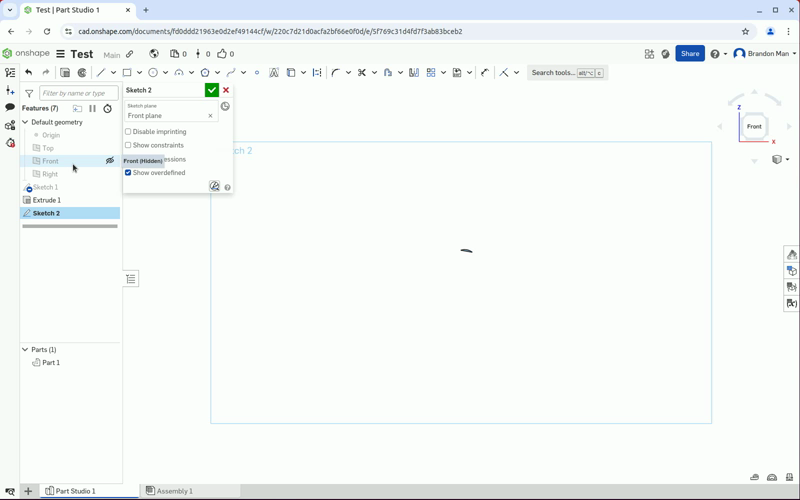
mouse_move(73, 352)
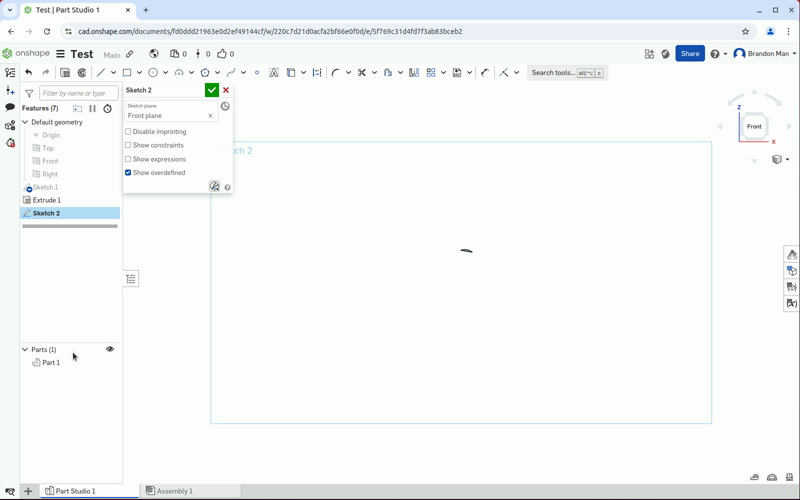
key(y)
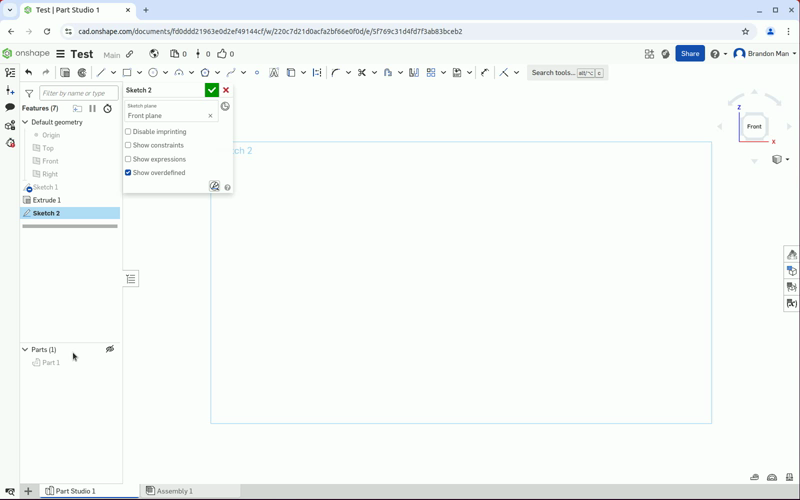
key(a)
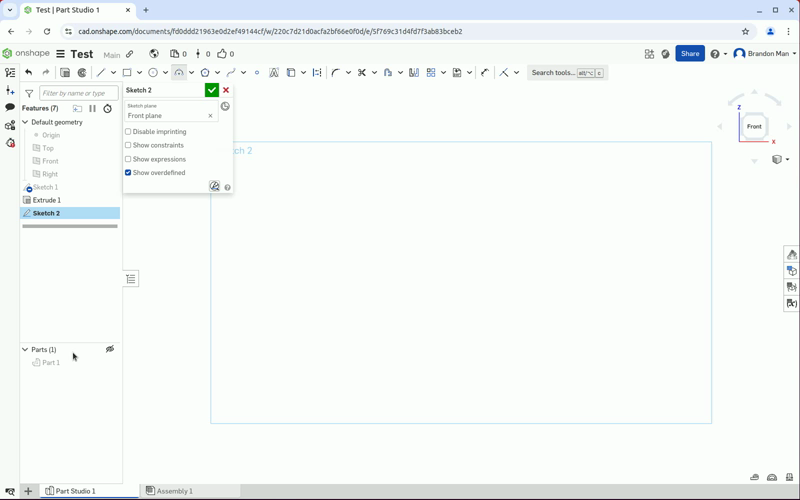
key_down(shift)
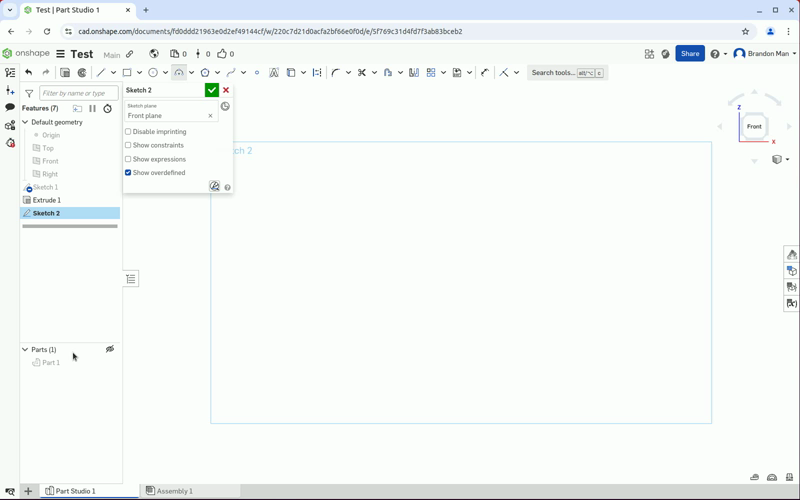
mouse_move(460, 315)
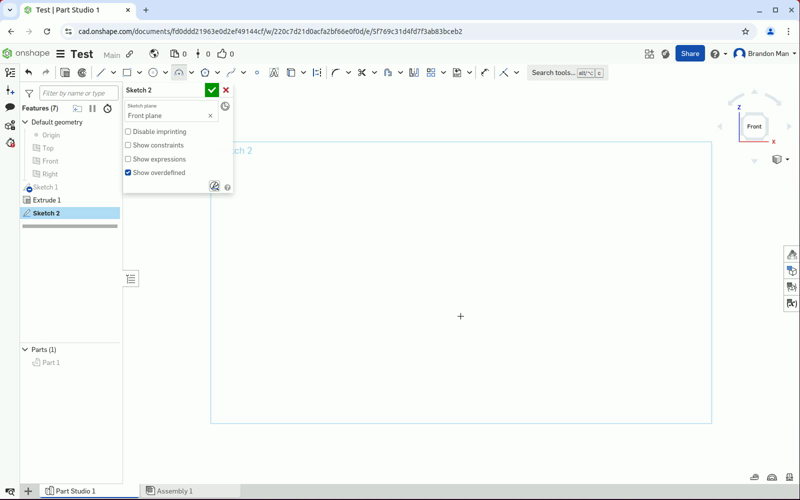
click(460, 315)
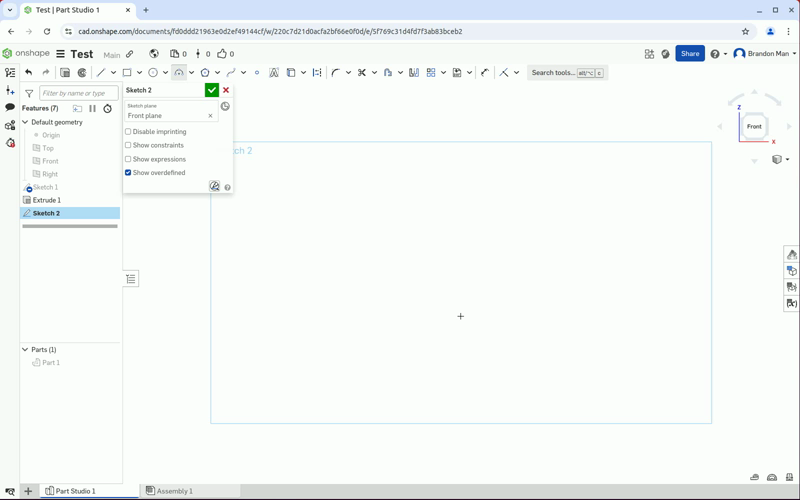
key_up(shift)
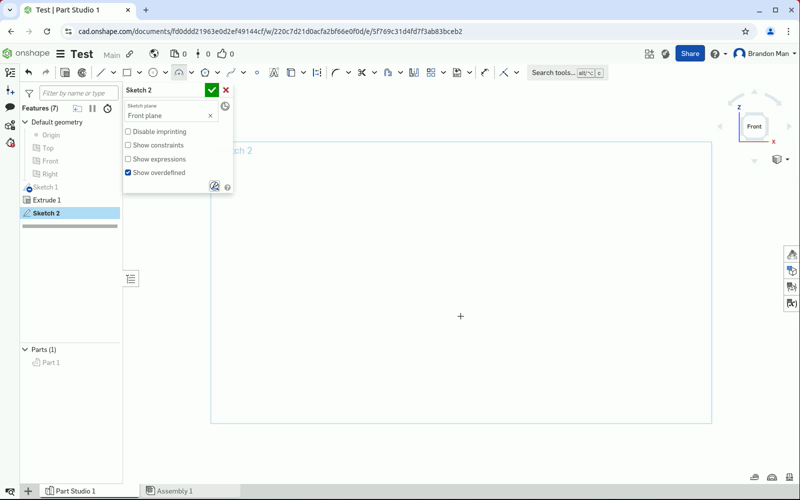
key_down(shift)
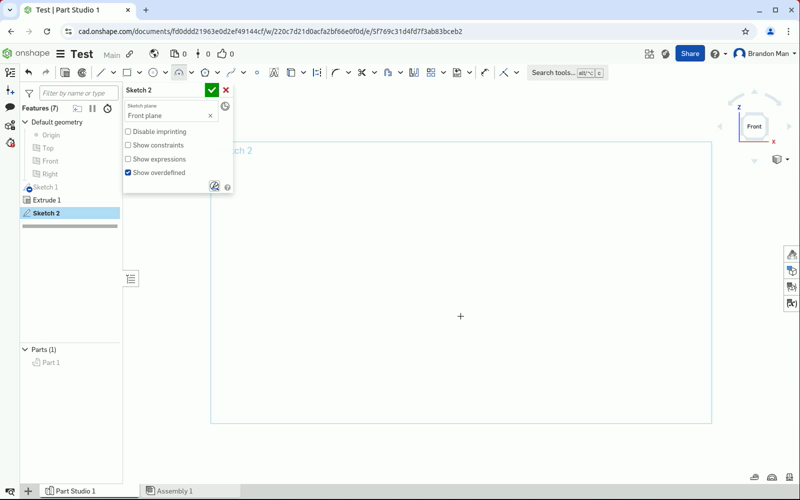
mouse_move(472, 313)
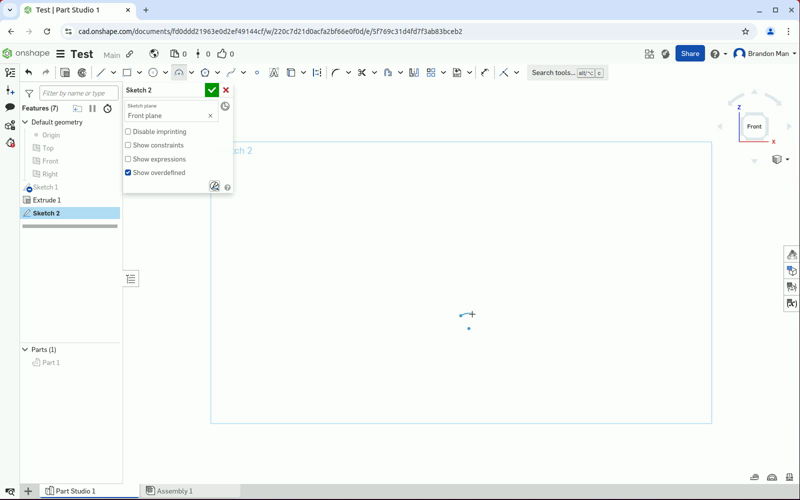
click(472, 313)
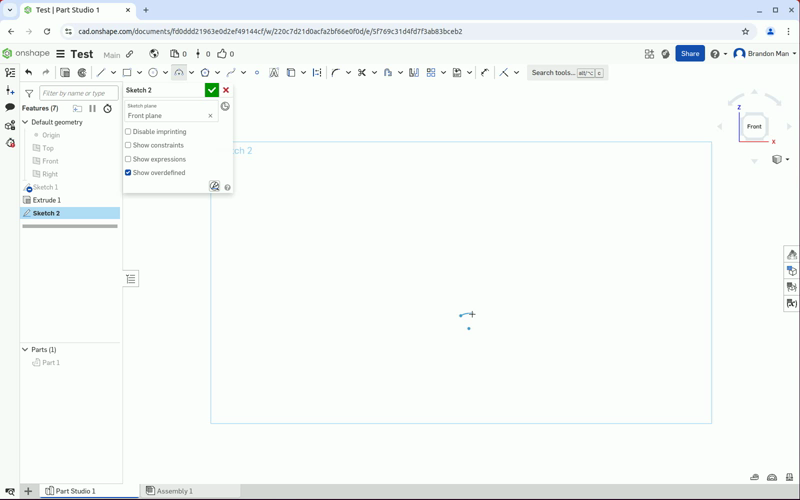
mouse_move(466, 315)
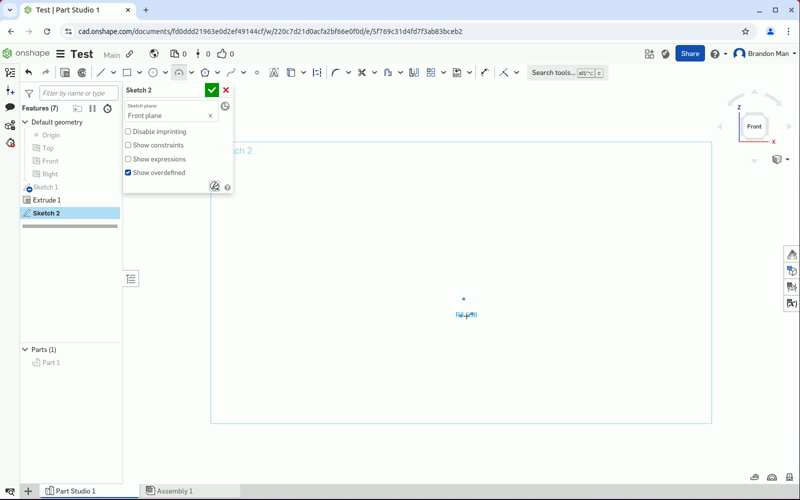
click(466, 315)
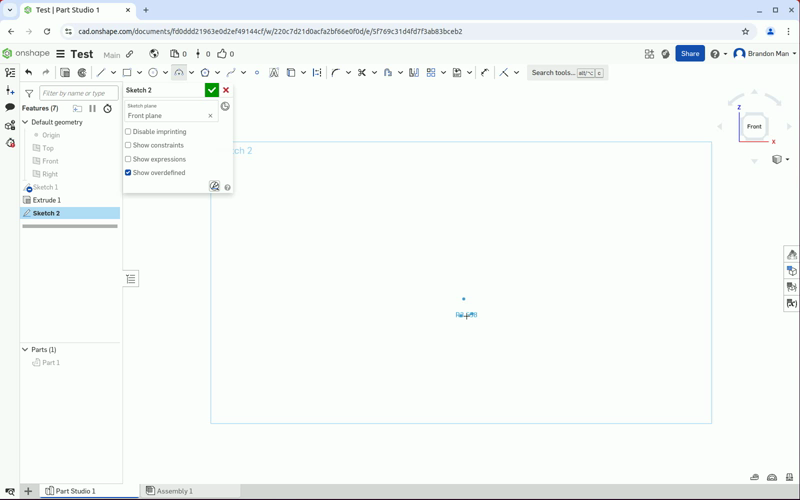
key_up(shift)
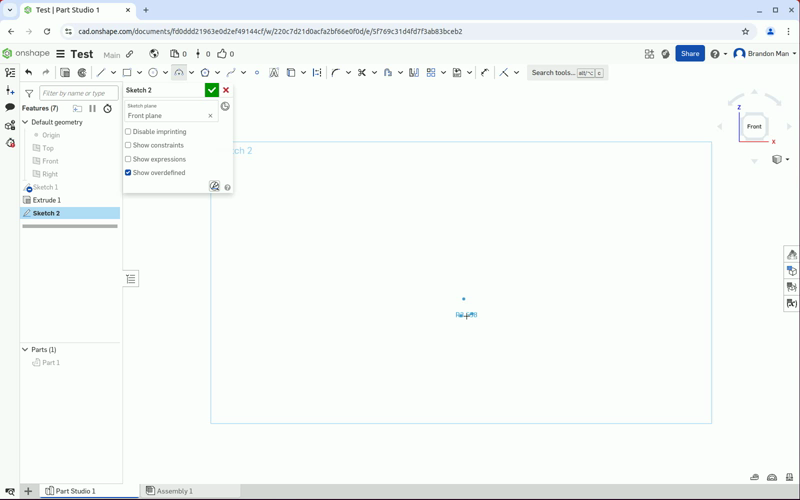
key(esc)
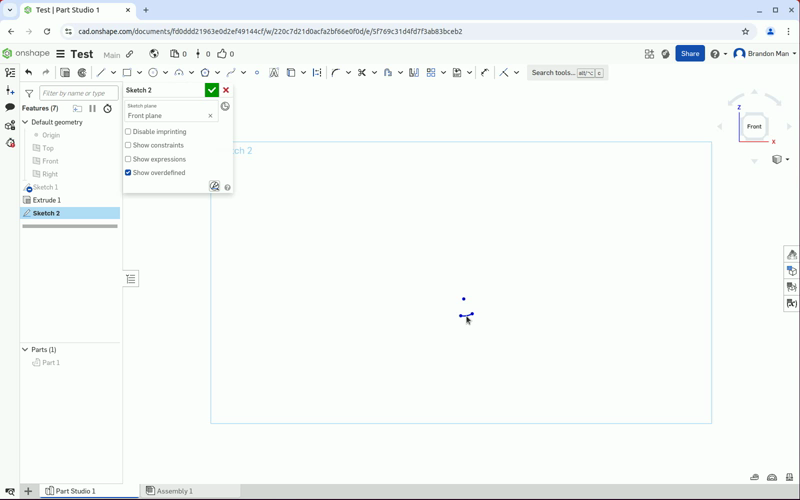
key(l)
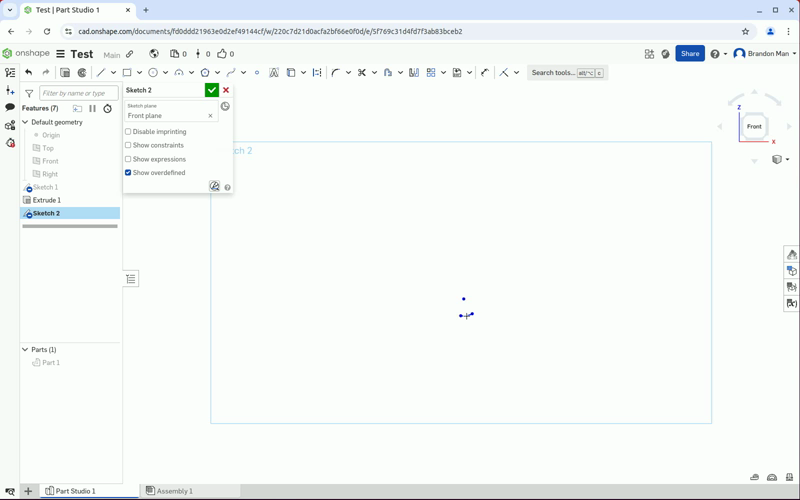
mouse_move(472, 313)
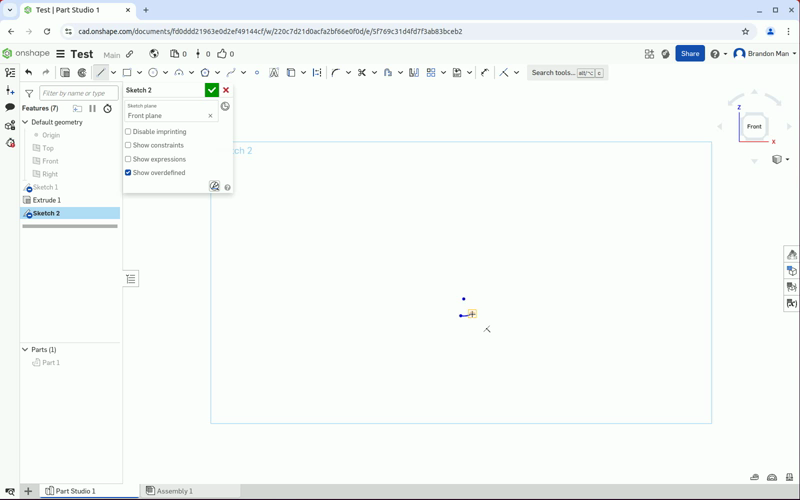
click(472, 313)
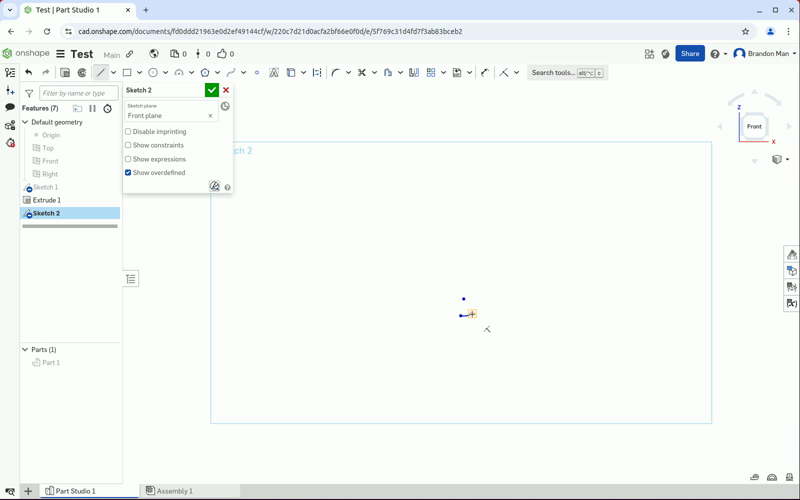
mouse_move(502, 313)
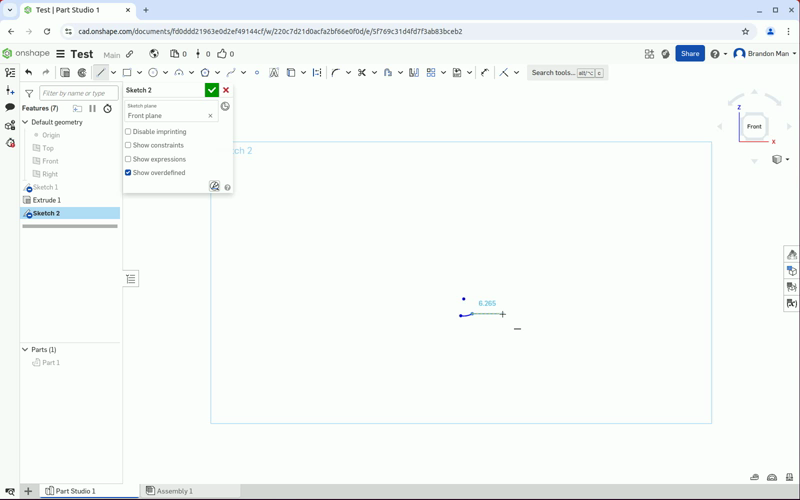
key_down(shift)
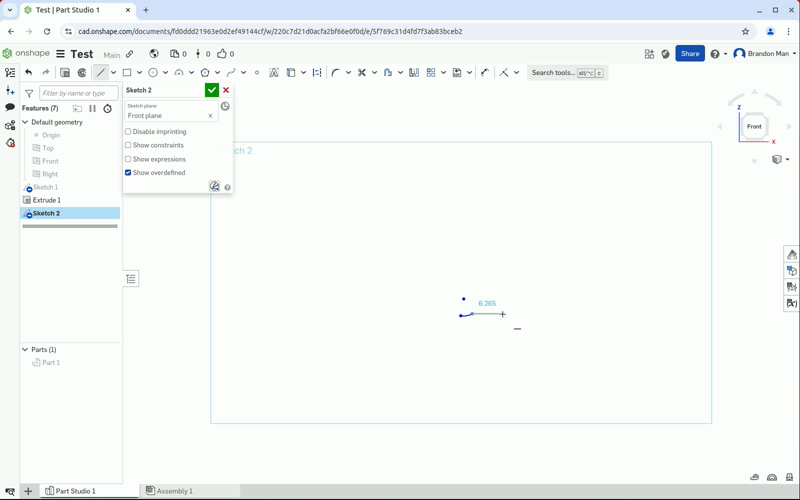
mouse_move(460, 315)
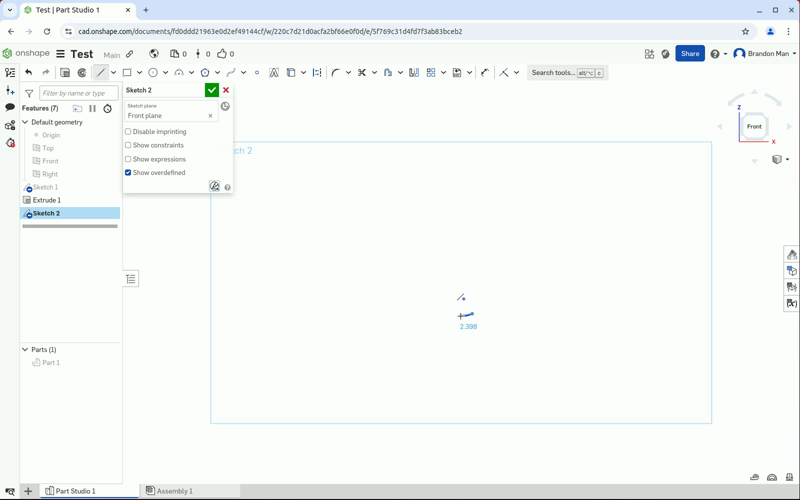
key_up(shift)
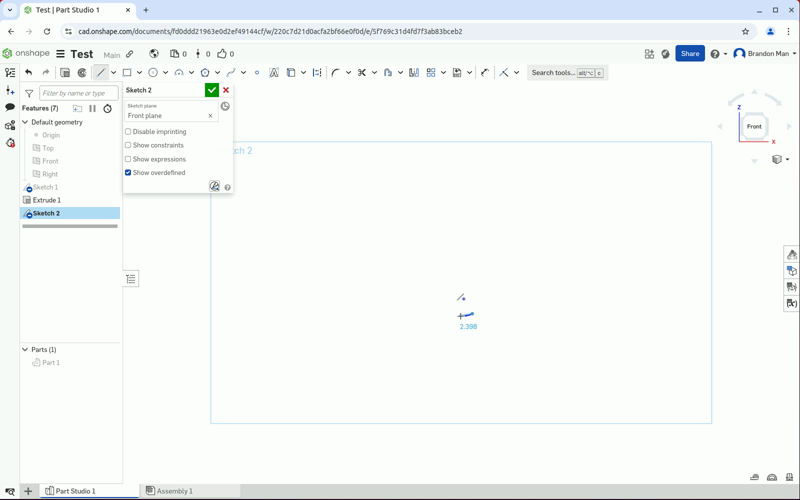
click(460, 315)
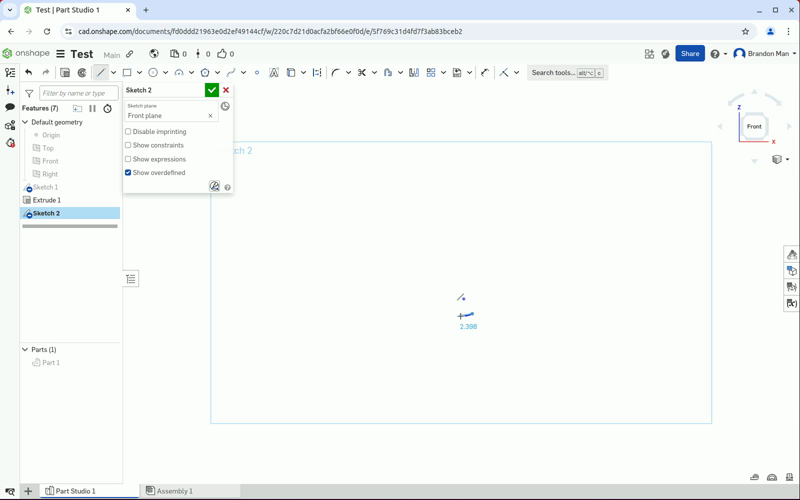
key(esc)
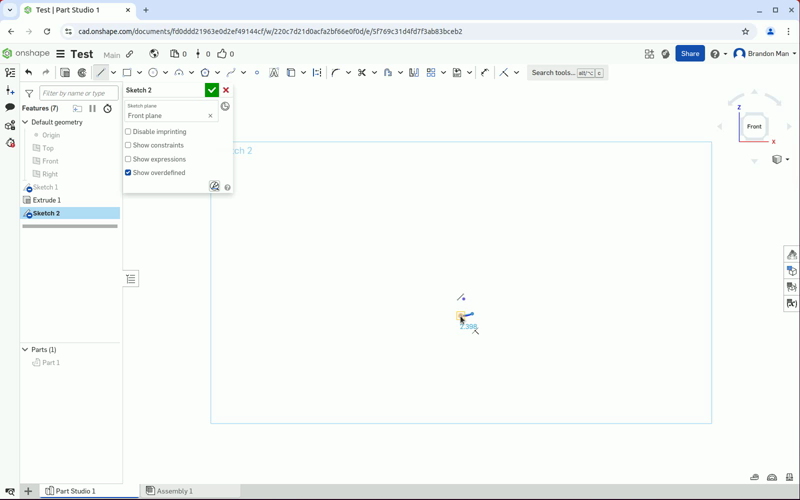
mouse_move(464, 315)
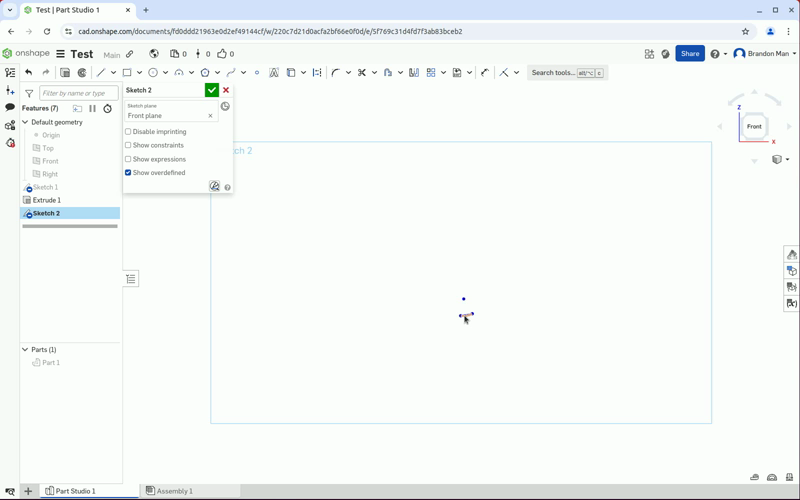
scroll(6)
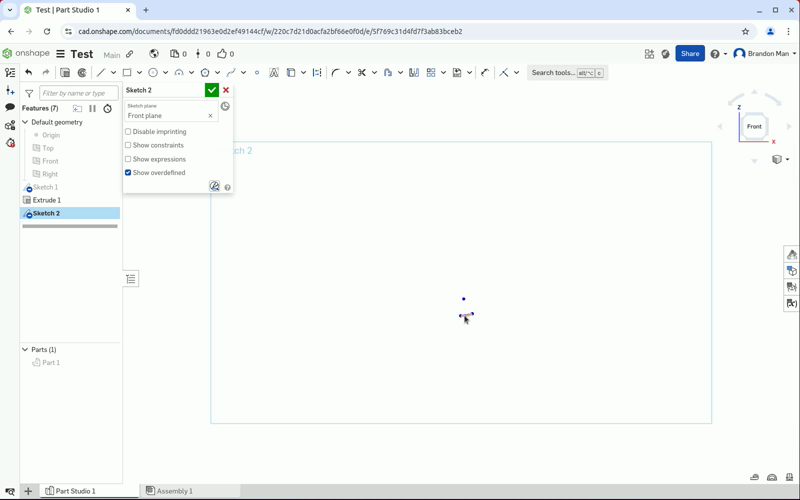
scroll(6)
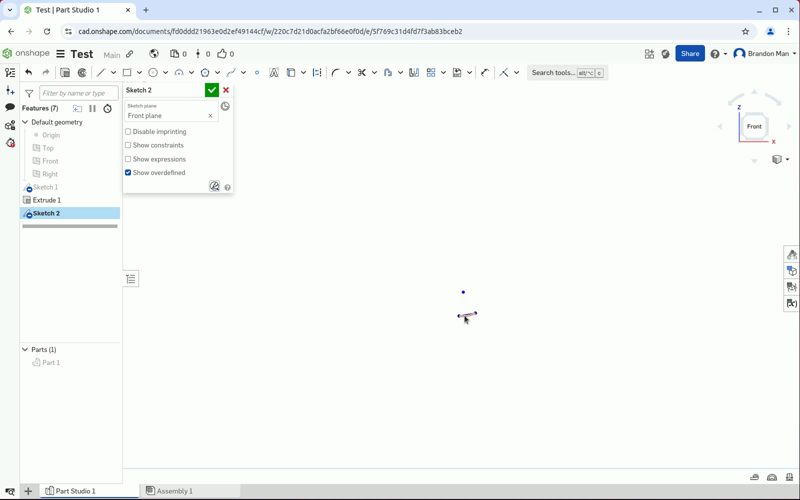
scroll(6)
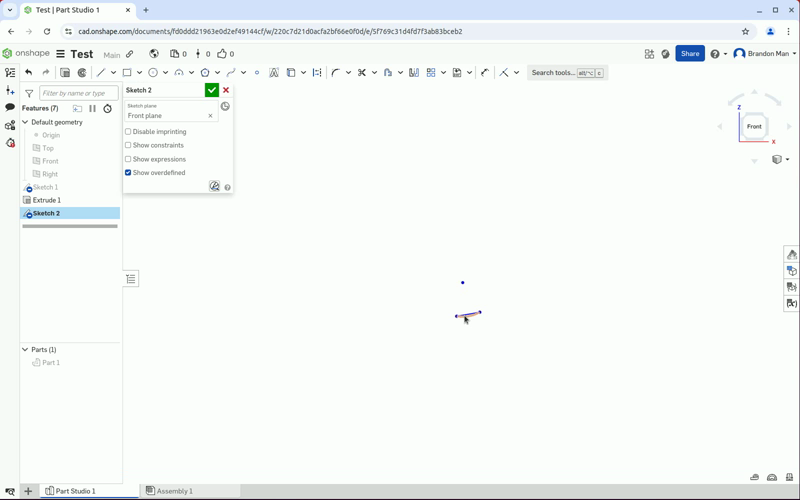
scroll(6)
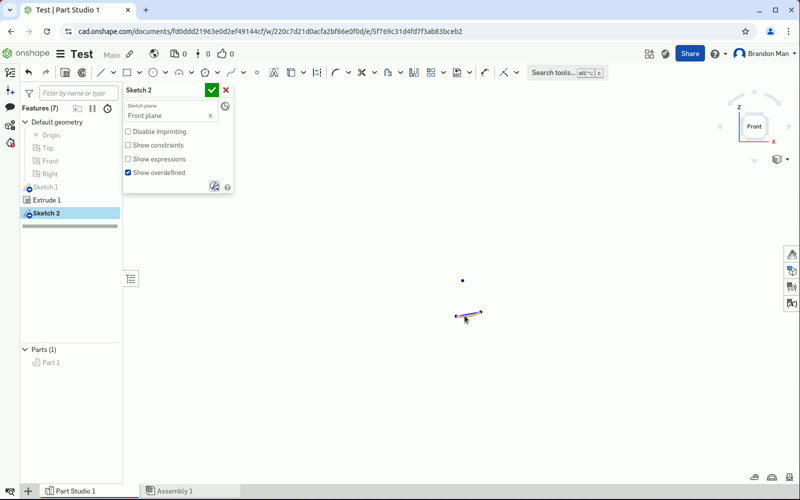
scroll(6)
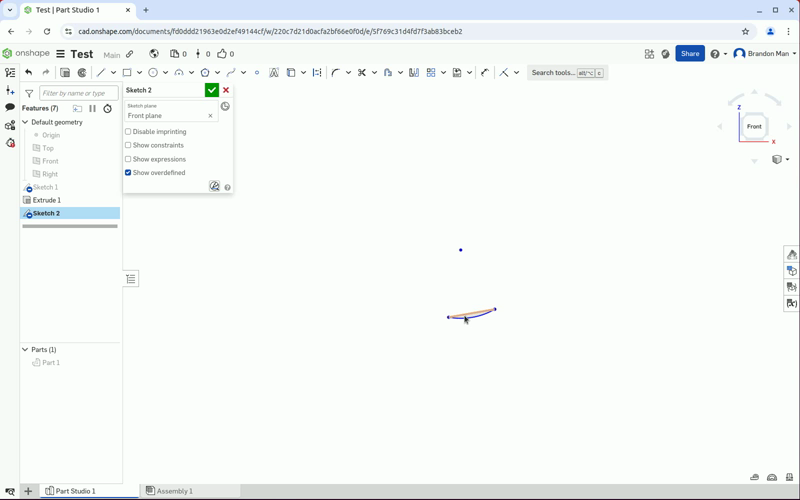
scroll(6)
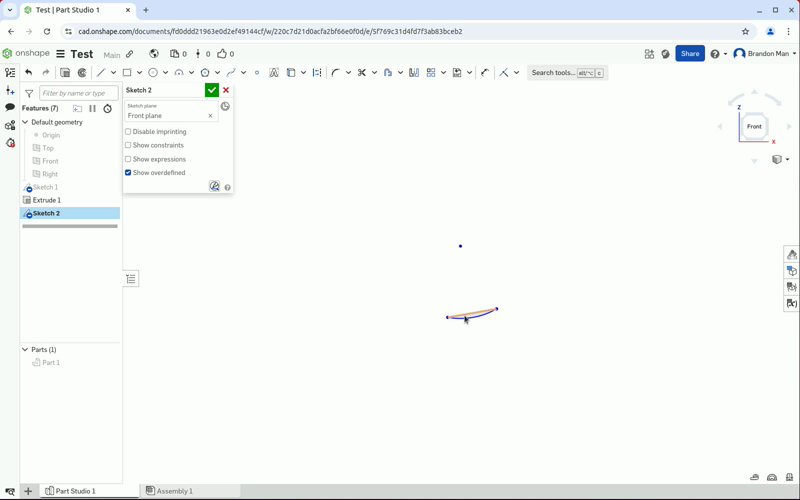
scroll(6)
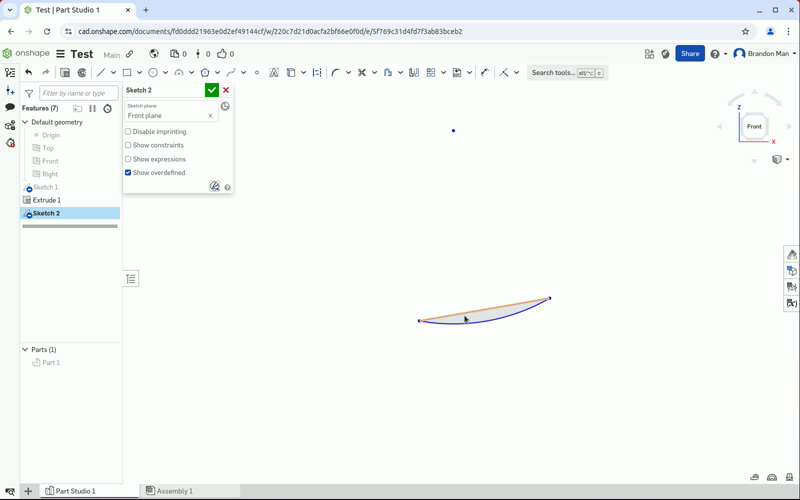
click(464, 315)
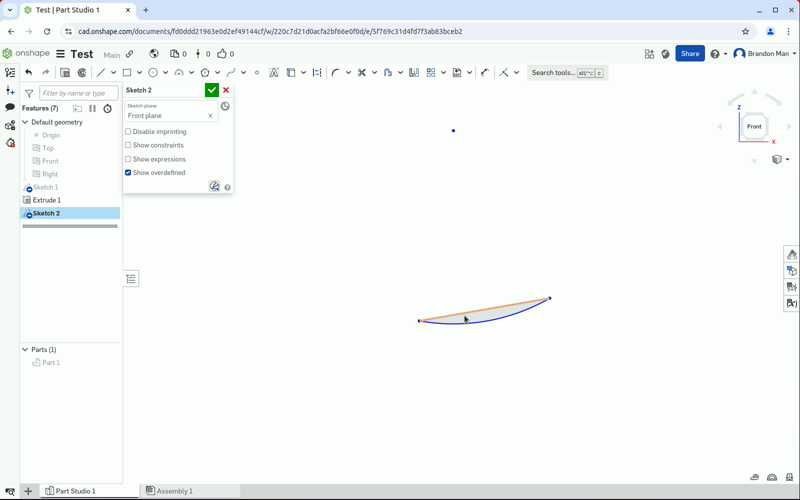
scroll(-6)
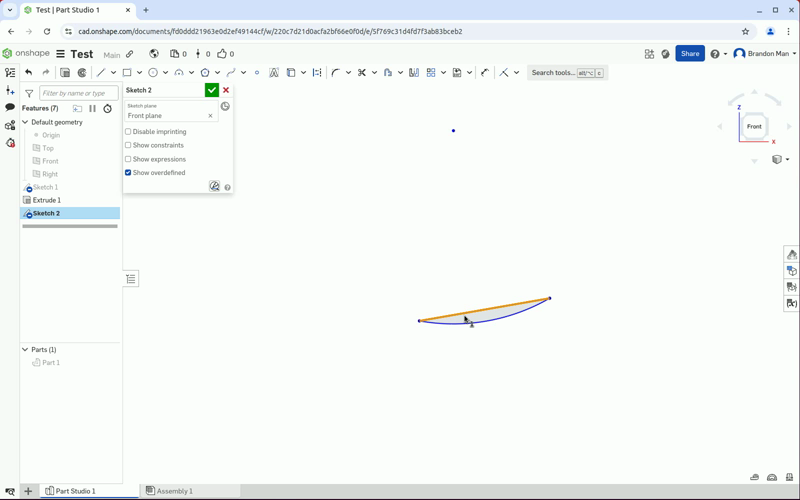
scroll(-6)
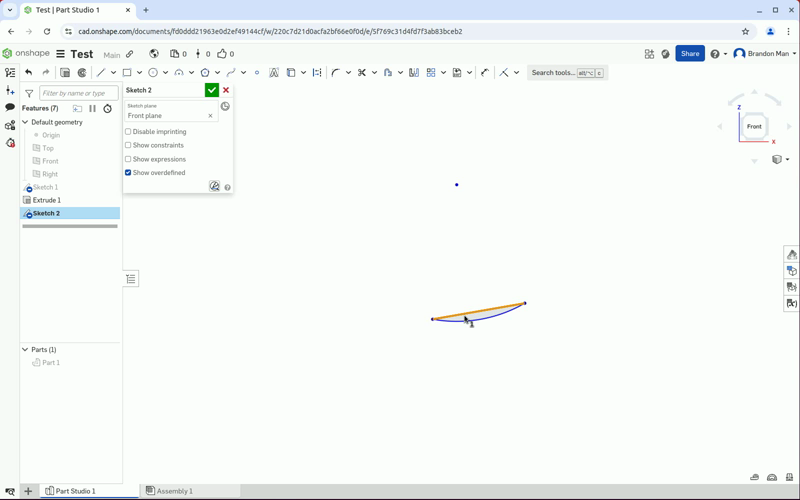
scroll(-6)
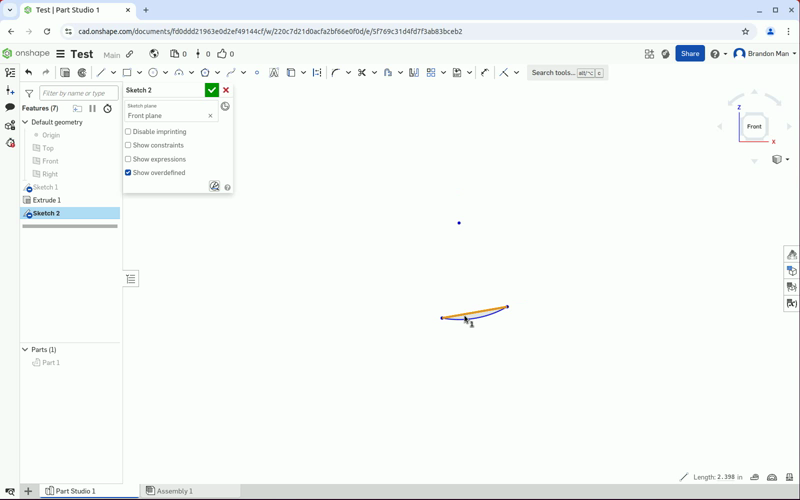
scroll(-6)
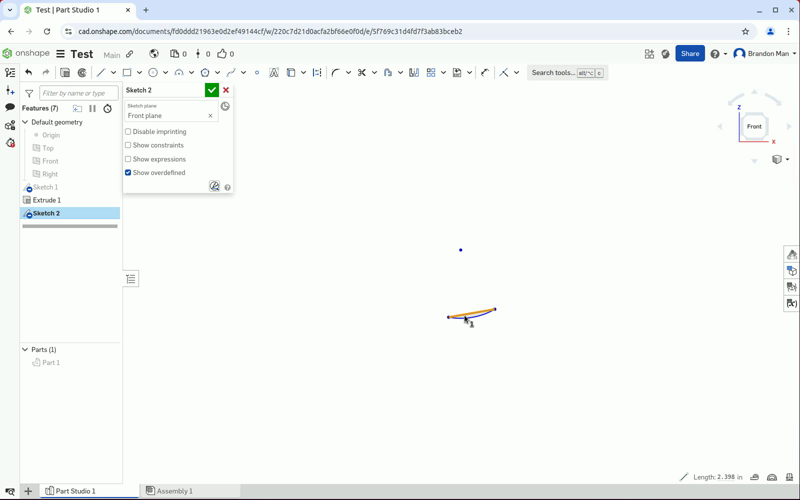
scroll(-6)
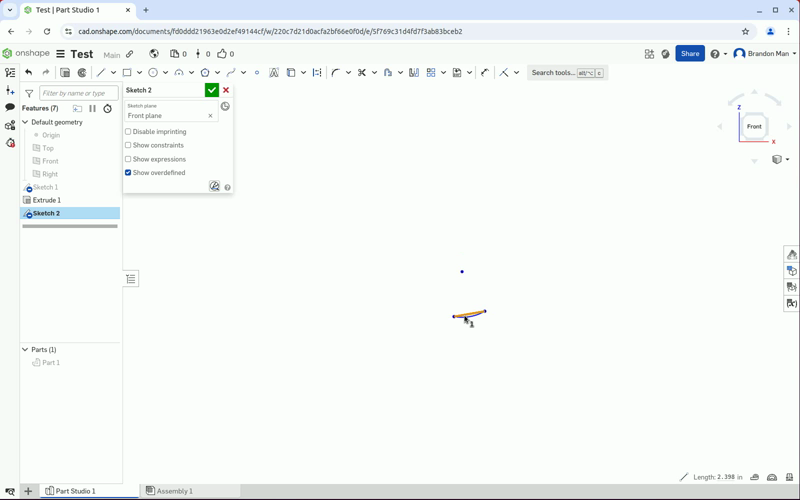
scroll(-6)
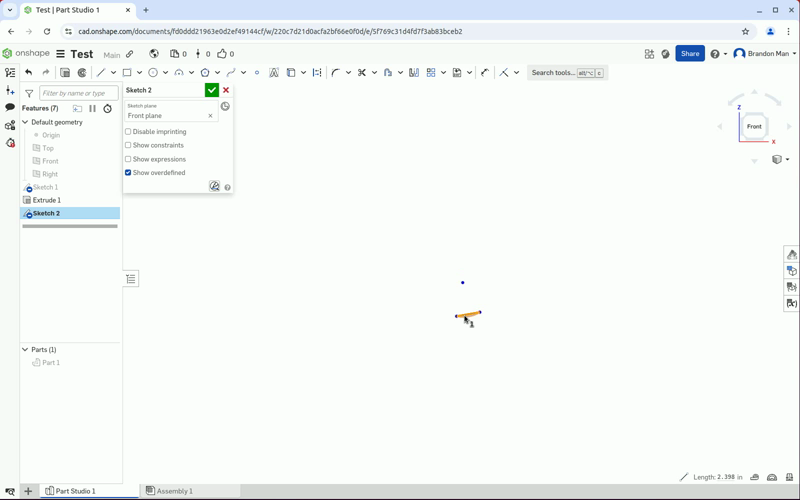
scroll(-6)
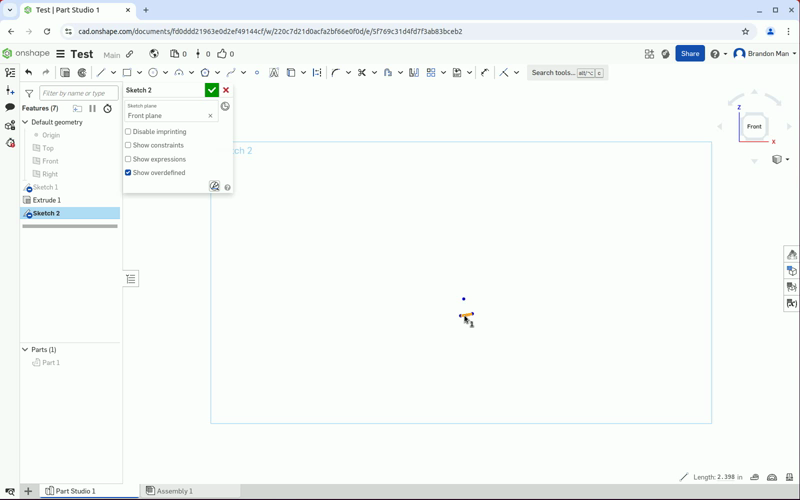
mouse_move(73, 352)
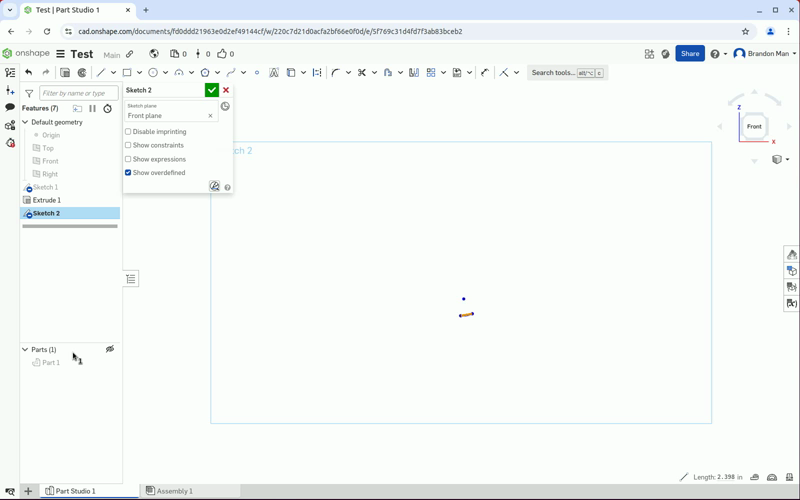
key(shift+y)
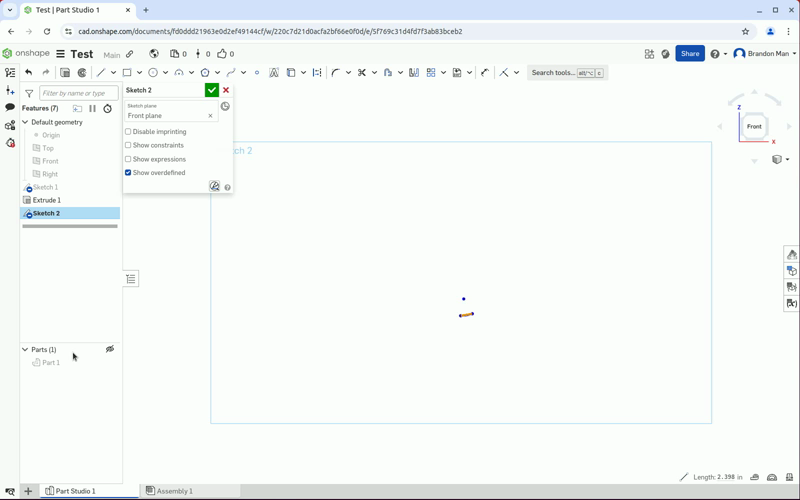
key(shift+e)
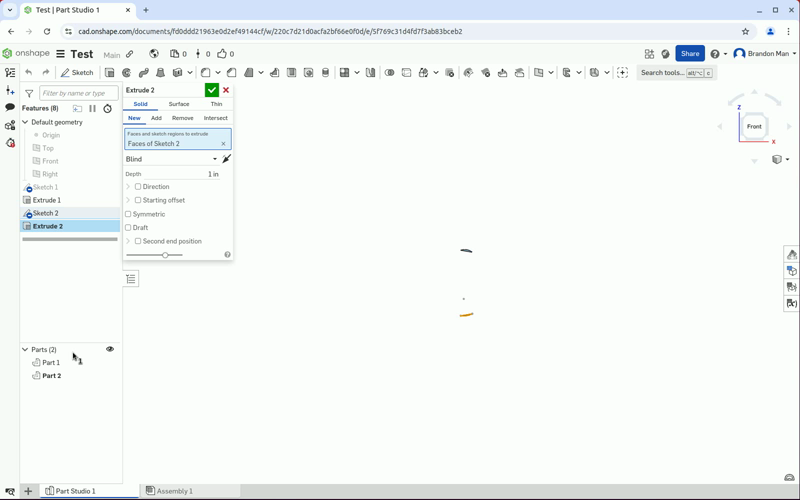
mouse_move(143, 106)
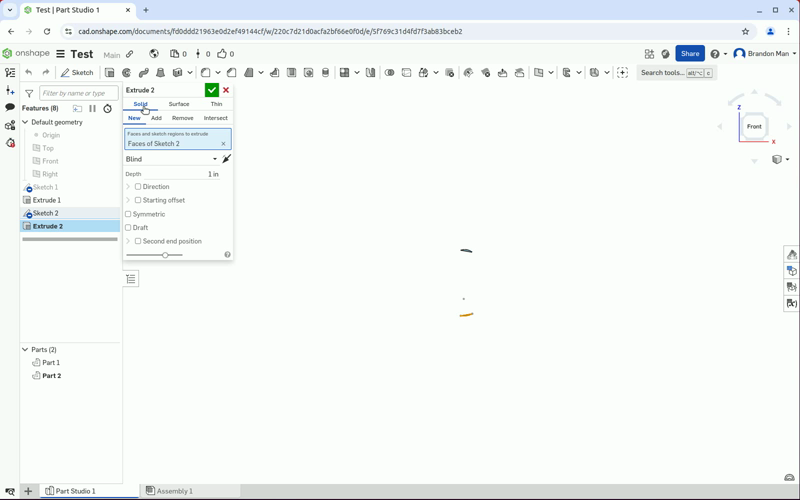
click(143, 106)
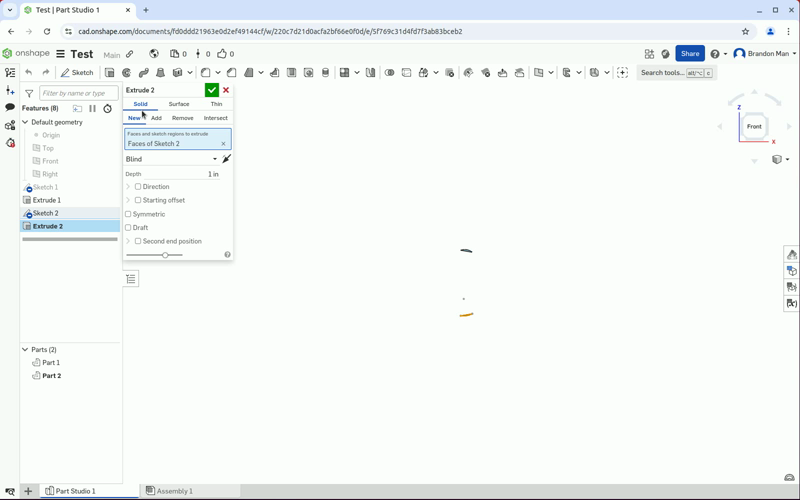
mouse_move(137, 120)
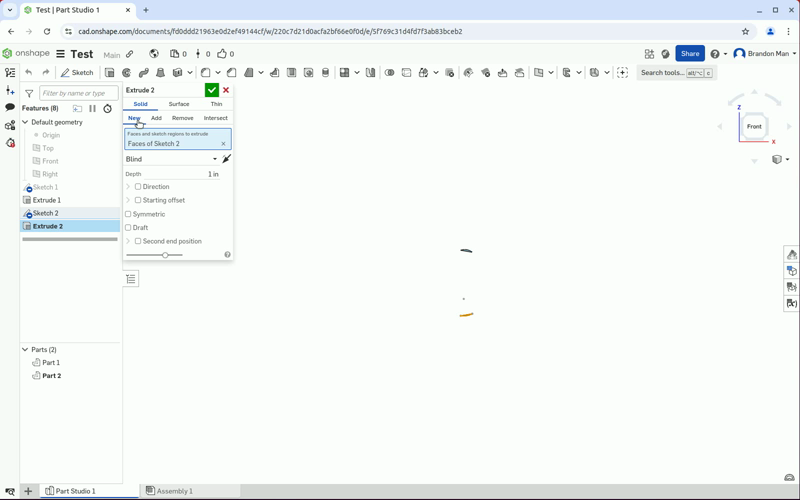
click(137, 120)
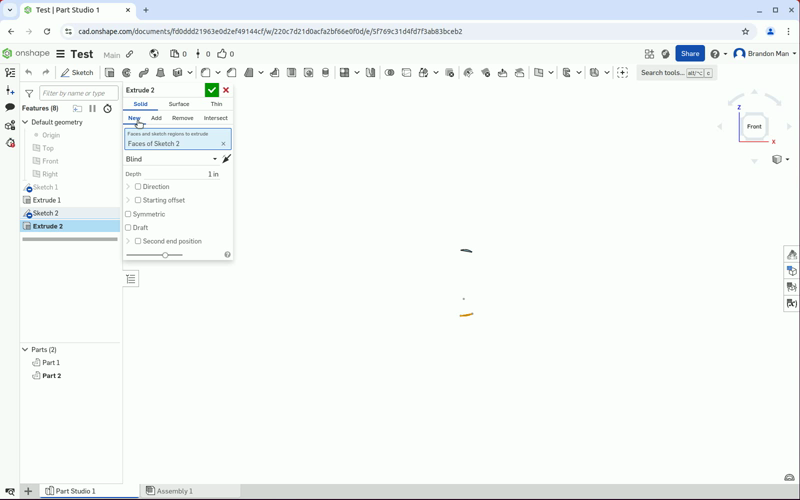
key(tab, 4)
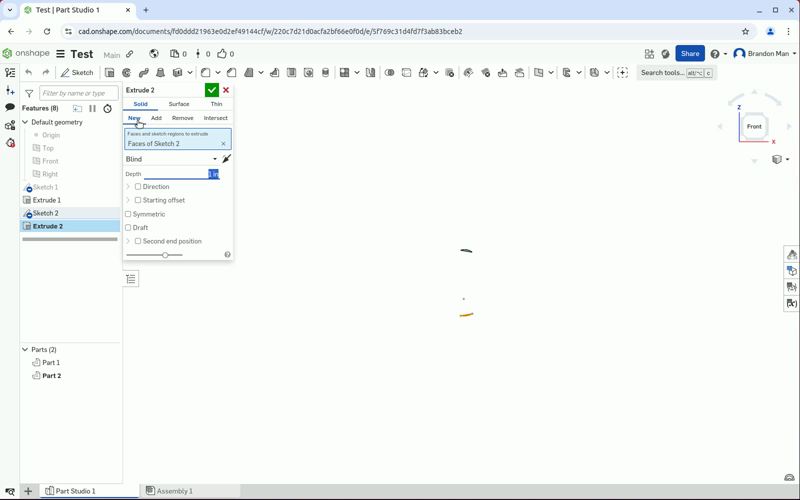
text(3.37)
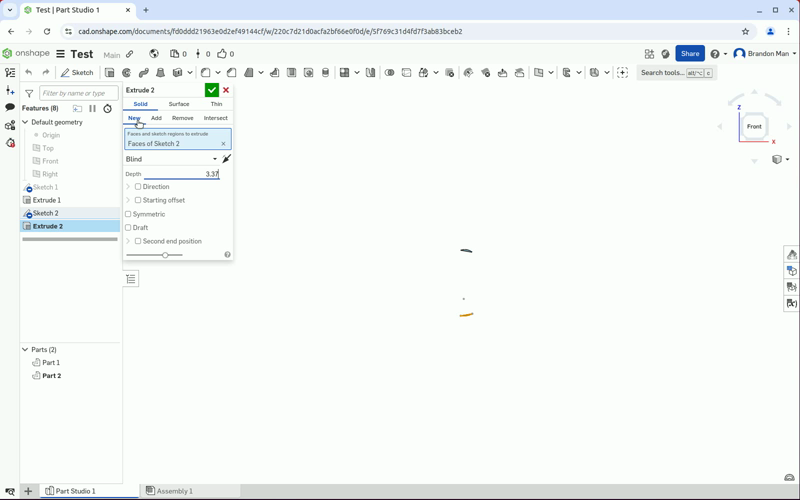
key(enter)
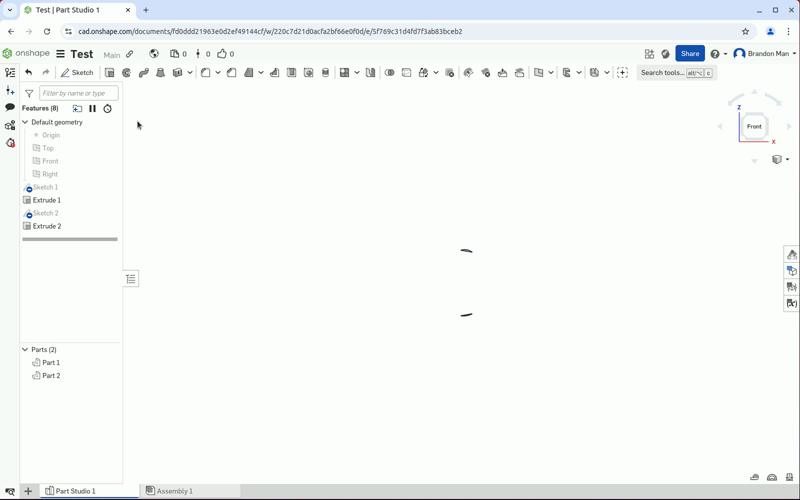
key(shift+h)
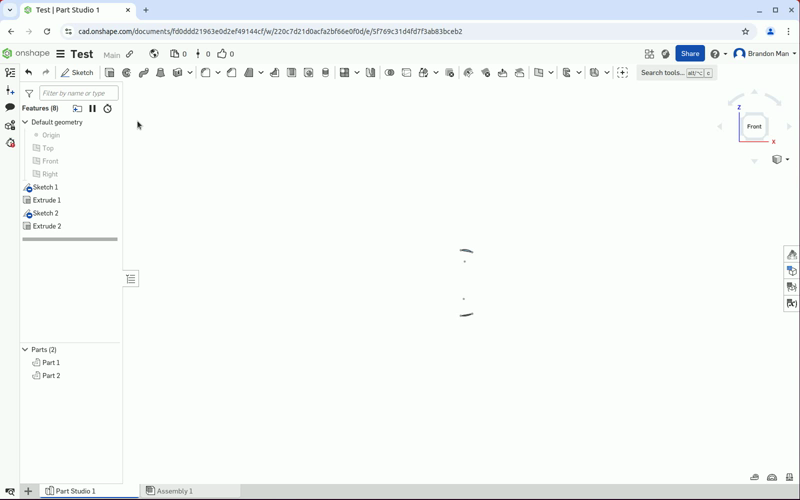
key(shift+h)
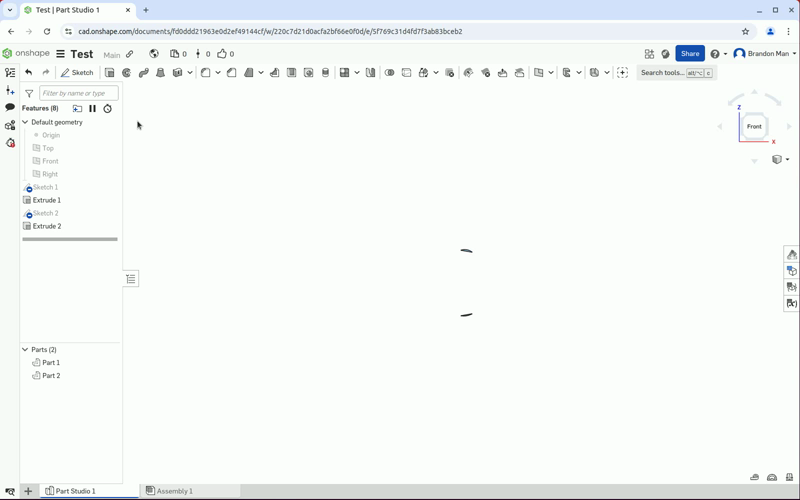
mouse_move(73, 189)
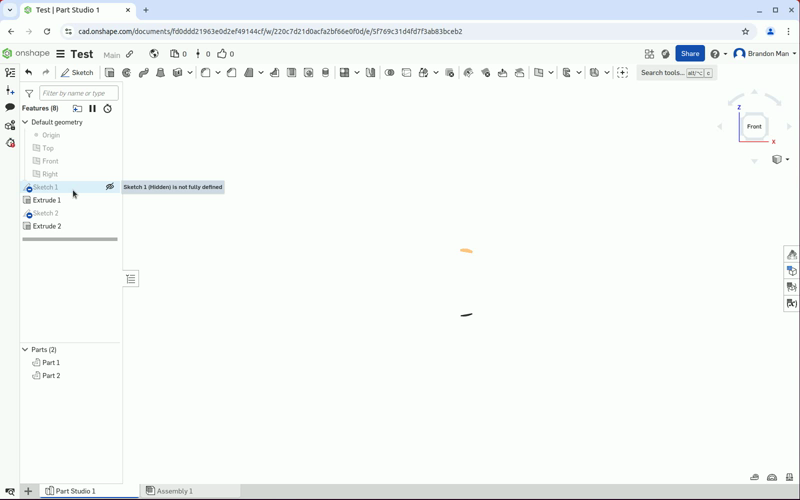
click(73, 189)
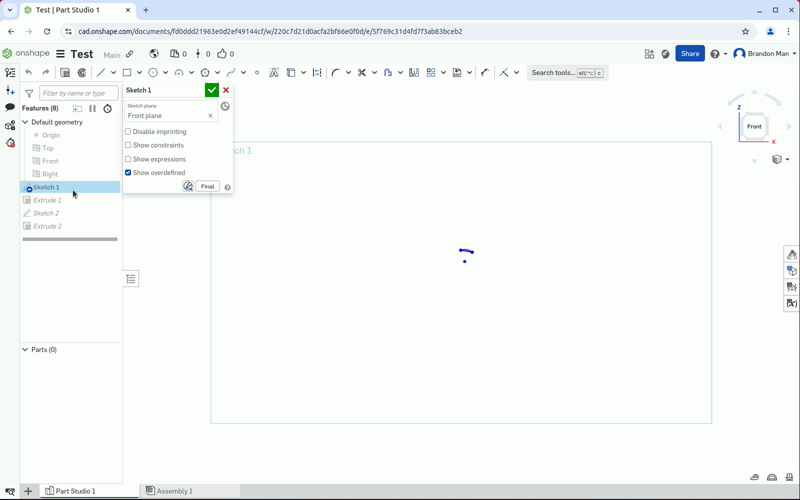
mouse_move(229, 92)
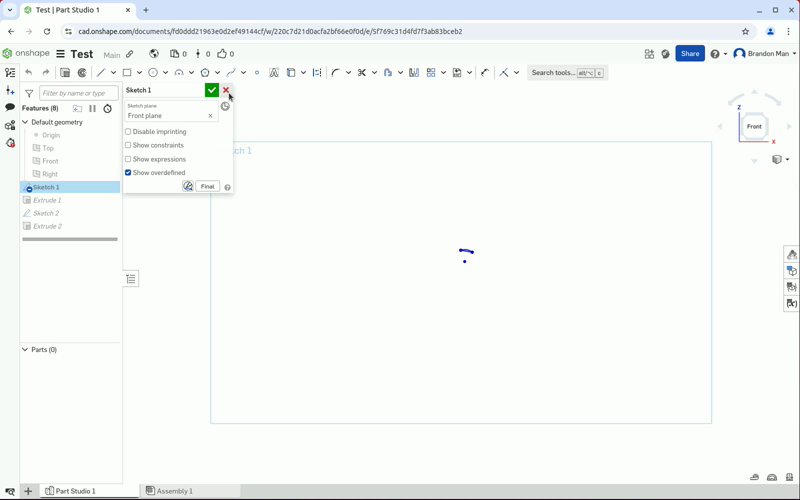
click(229, 92)
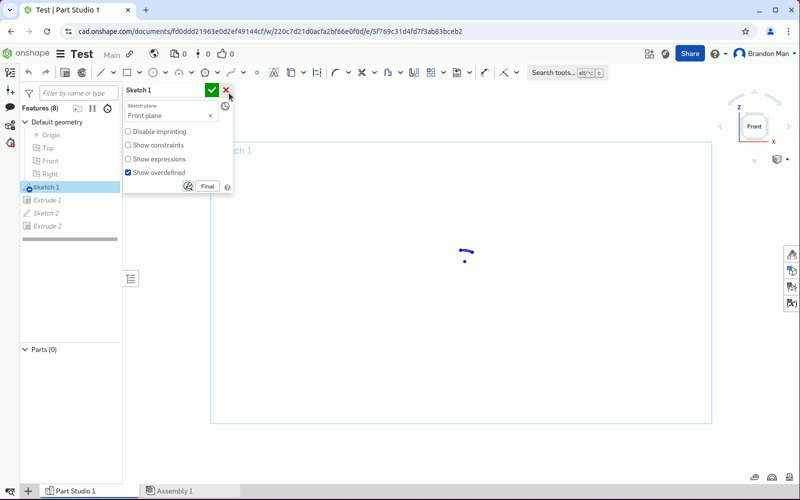
key(shift+s)
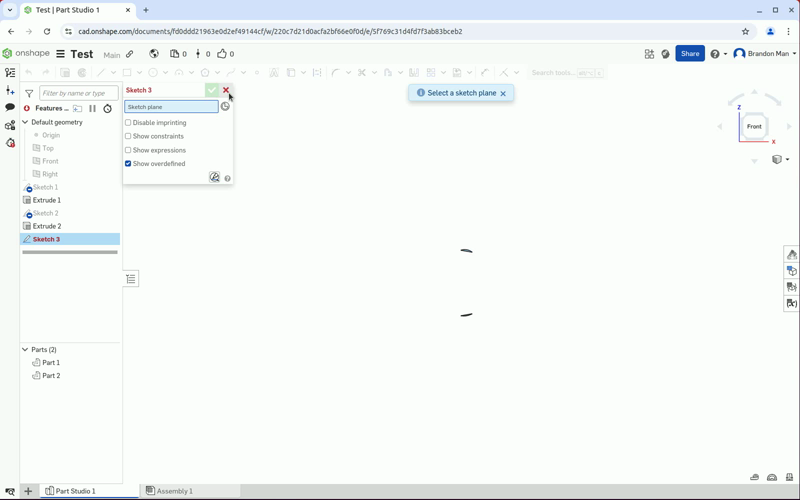
mouse_move(73, 163)
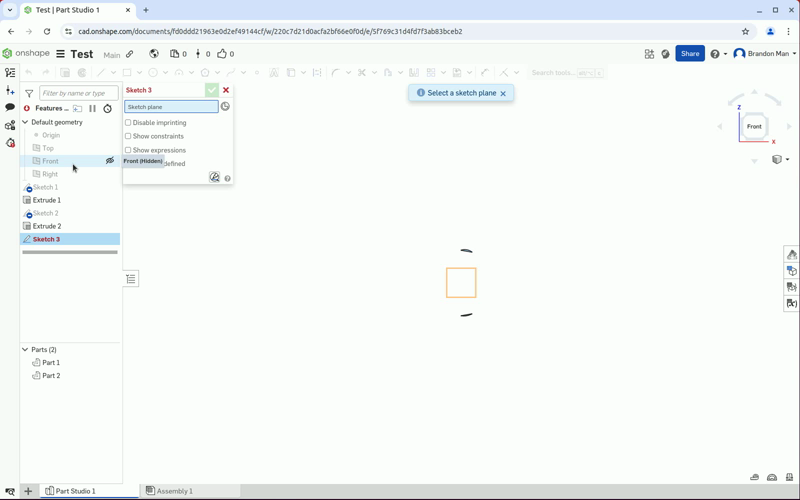
click(73, 163)
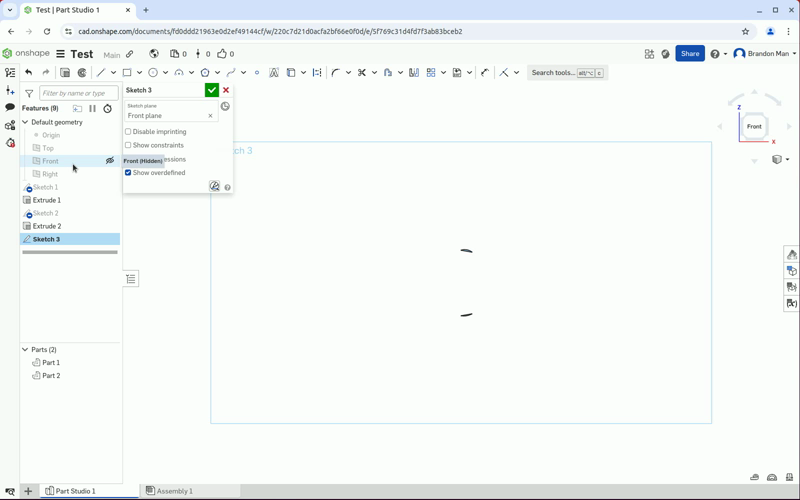
mouse_move(73, 352)
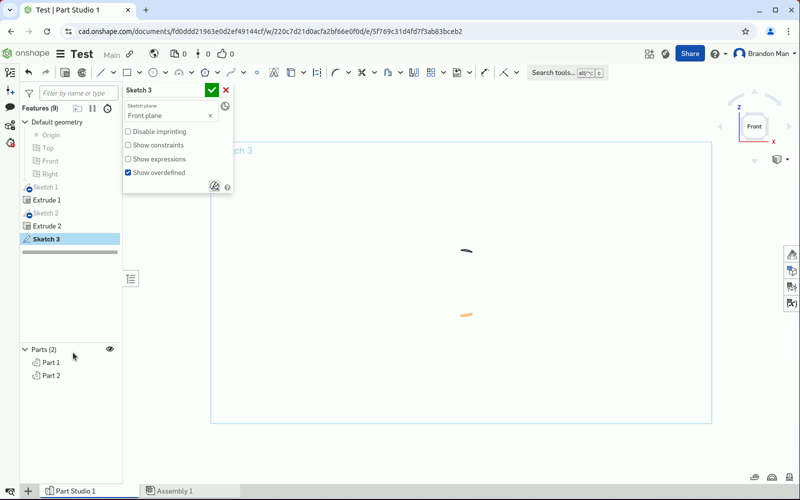
key(y)
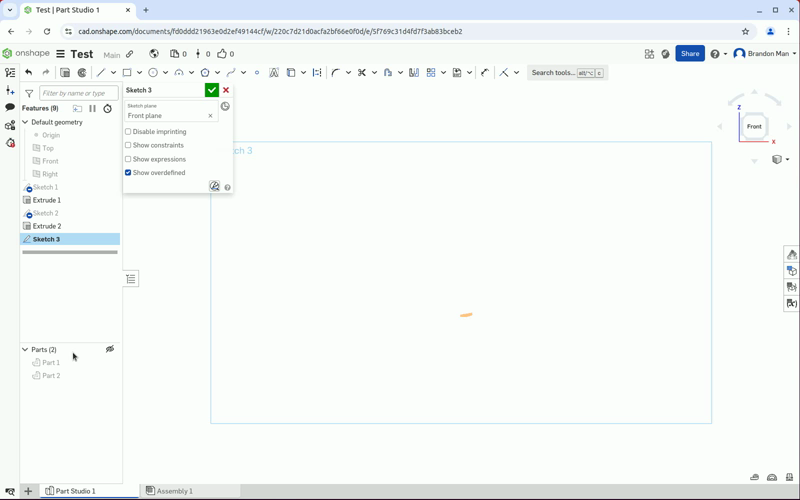
key(l)
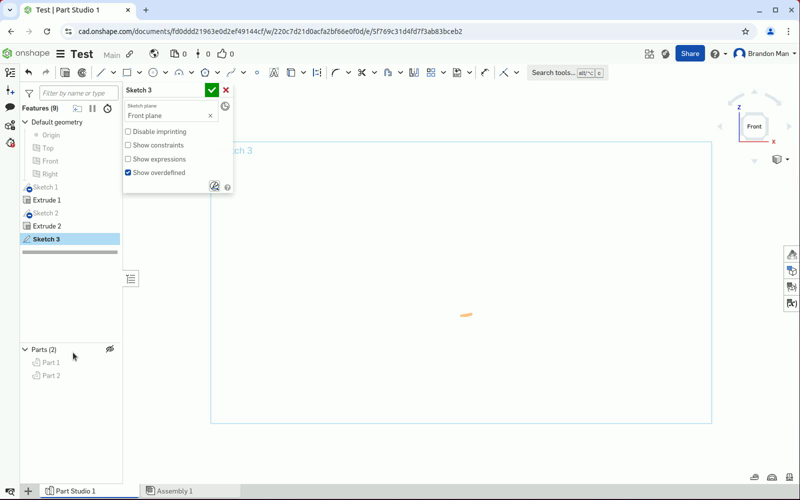
key_down(shift)
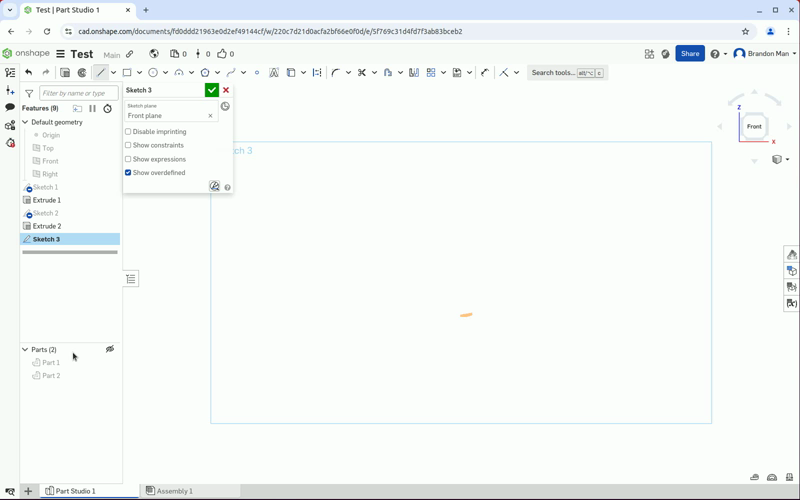
mouse_move(471, 314)
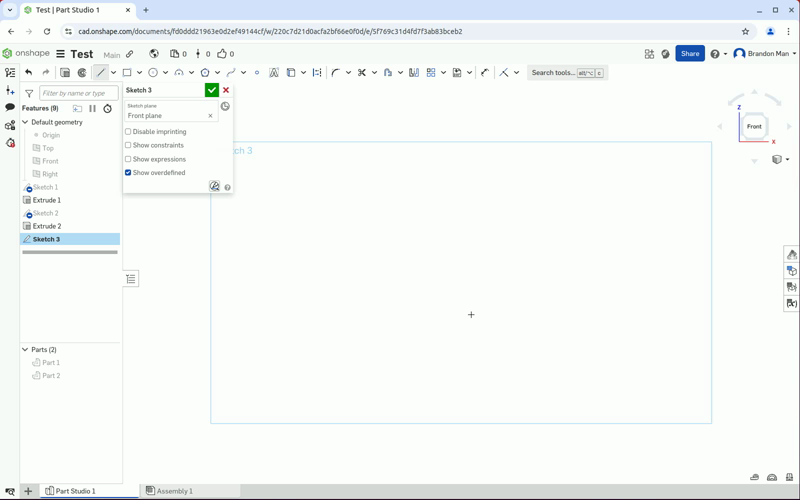
click(471, 314)
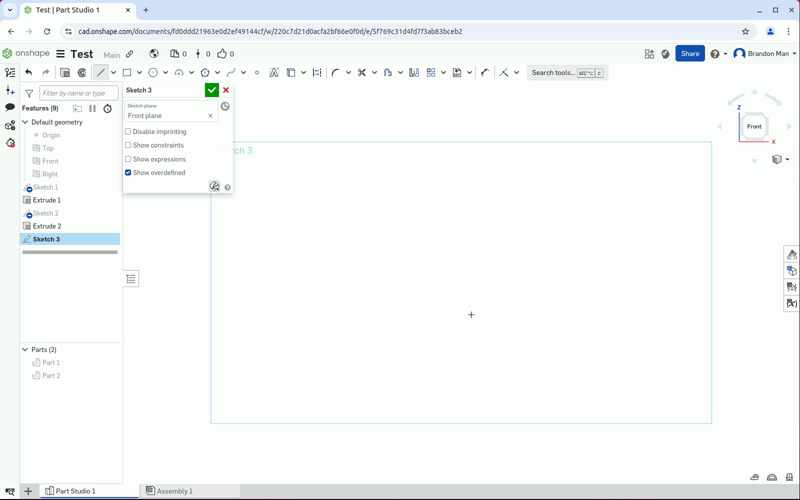
key_up(shift)
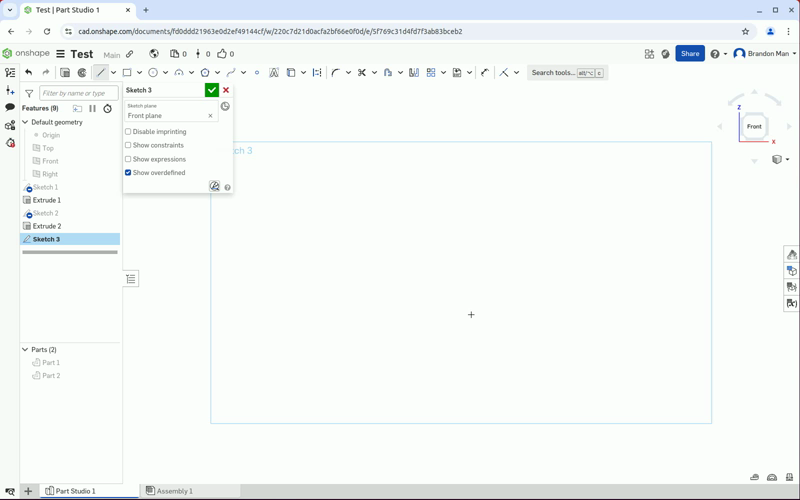
key_down(shift)
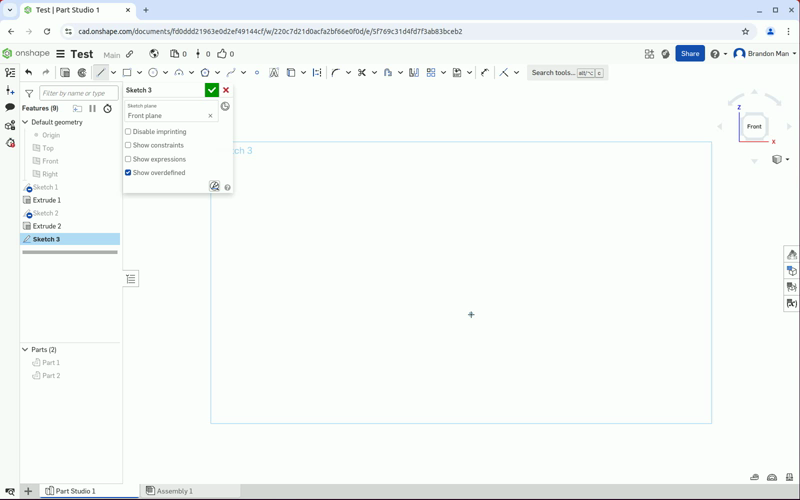
mouse_move(559, 299)
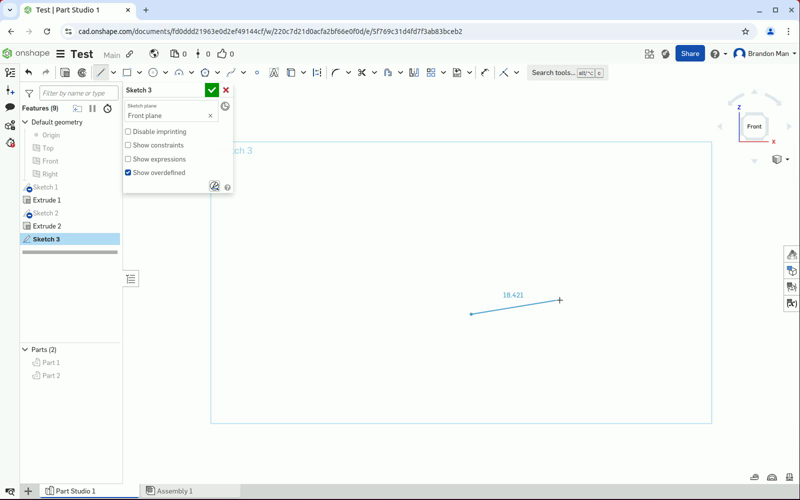
click(559, 299)
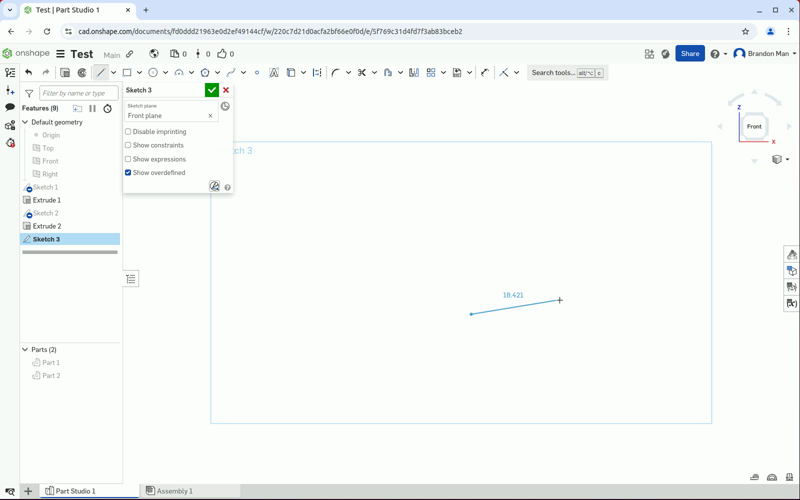
key_up(shift)
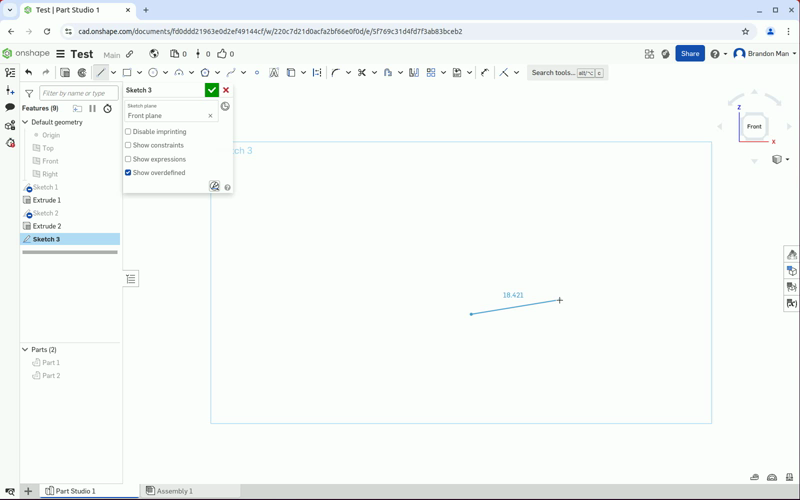
key(esc)
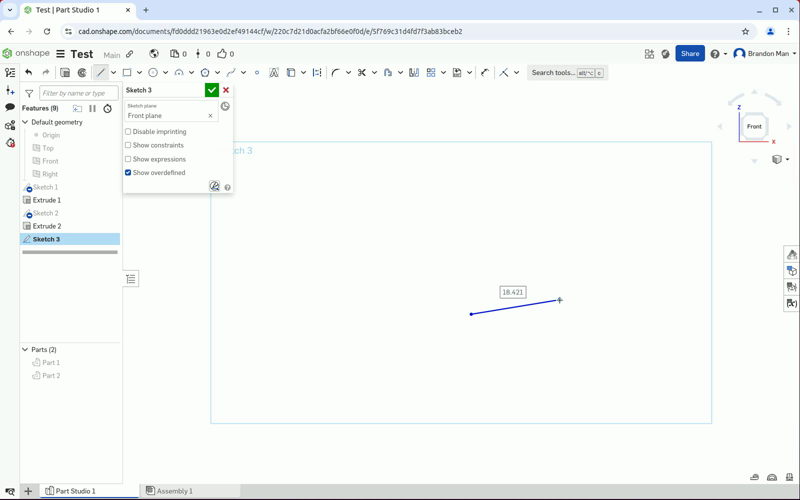
key(a)
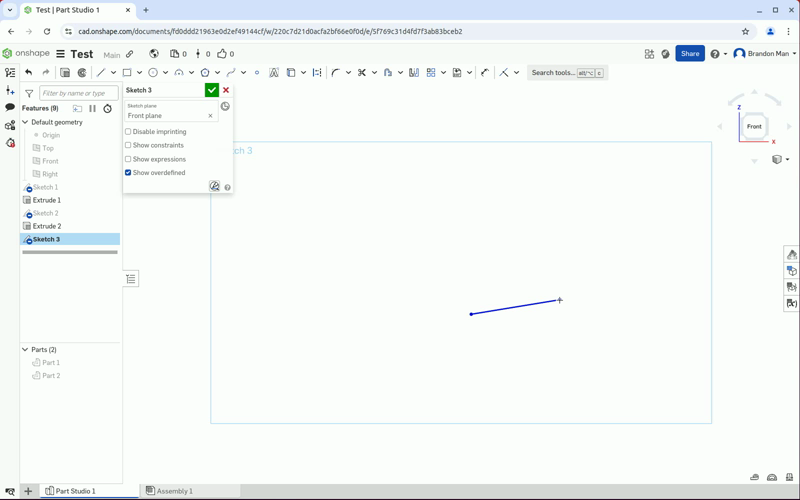
mouse_move(559, 299)
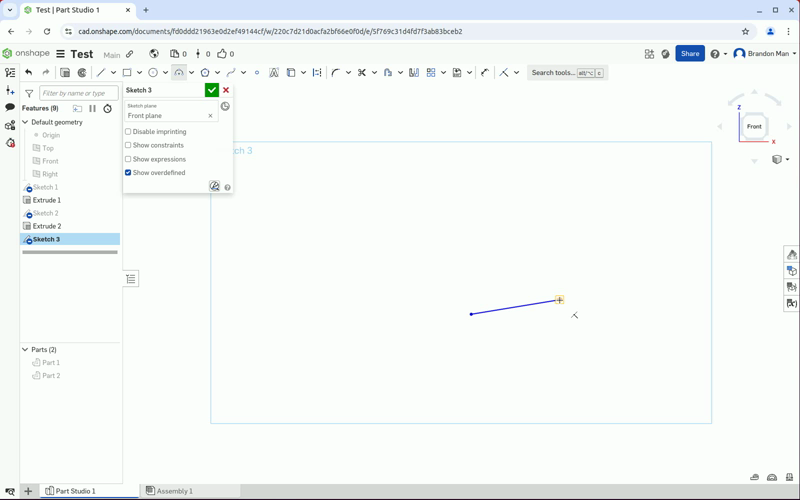
click(559, 299)
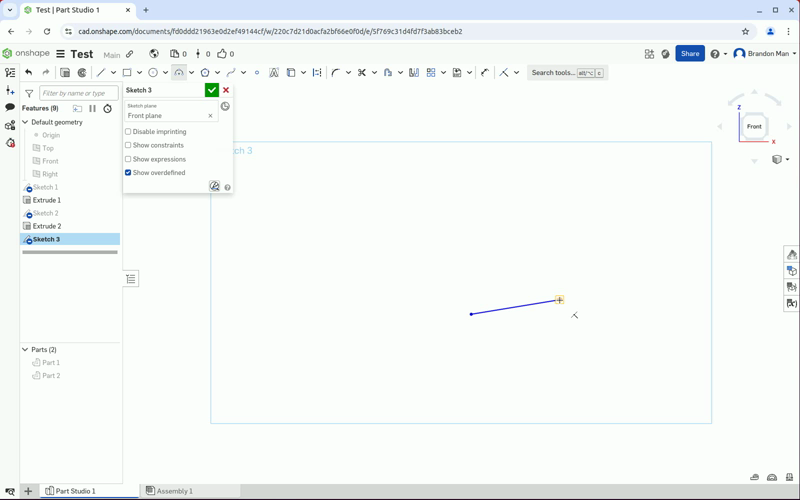
key_down(shift)
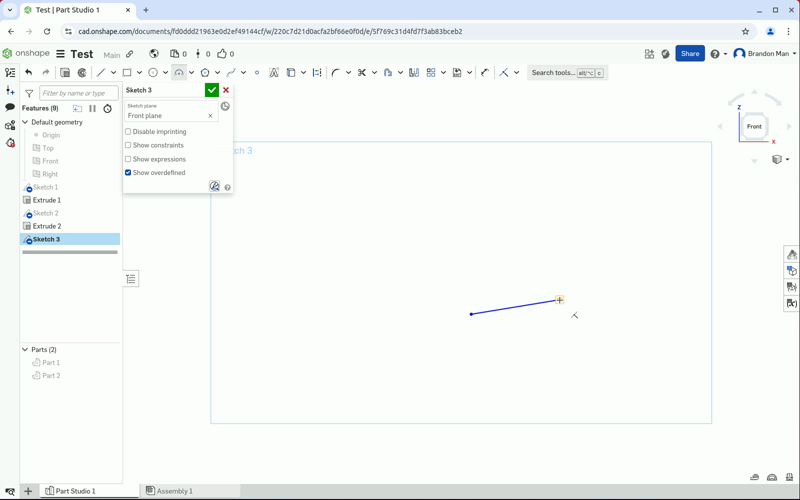
mouse_move(559, 266)
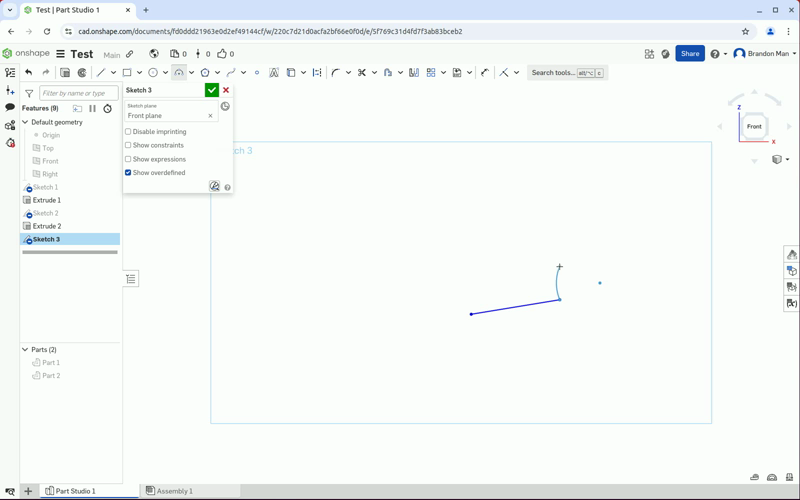
click(559, 266)
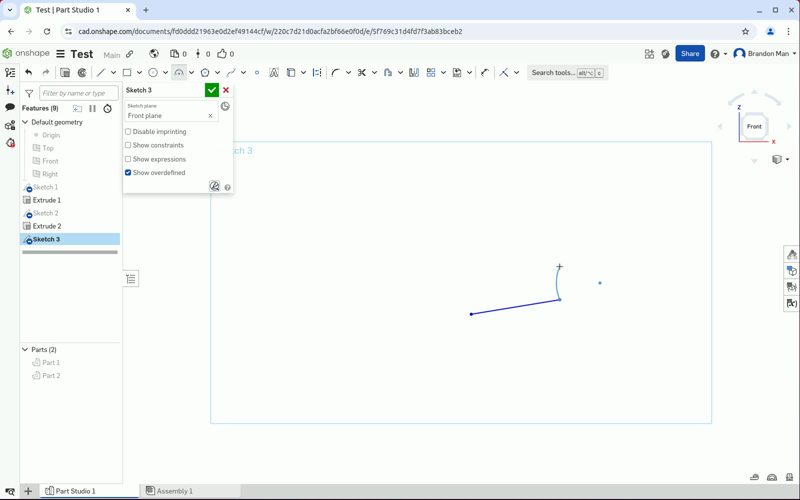
mouse_move(539, 282)
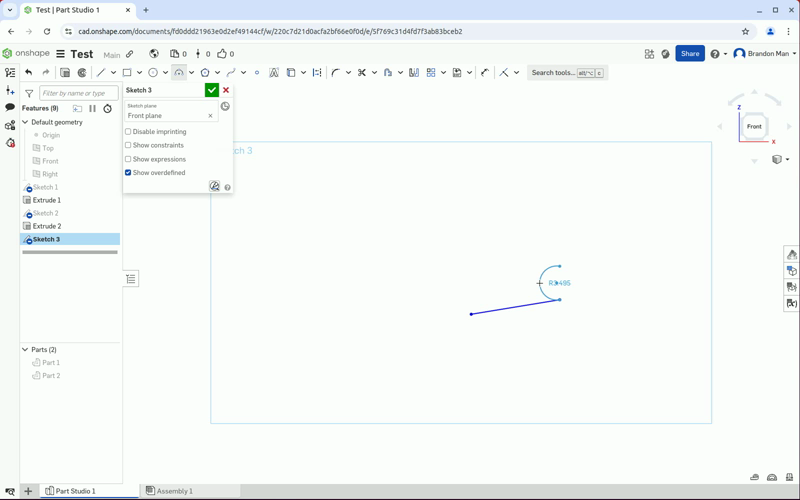
click(539, 282)
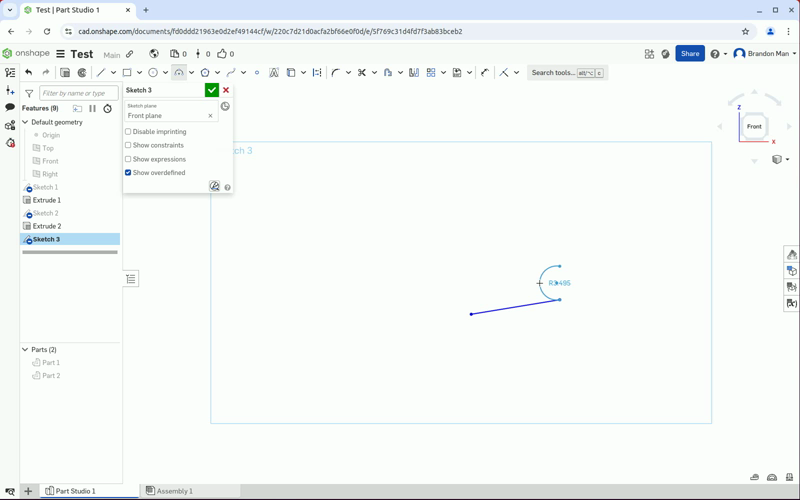
key_up(shift)
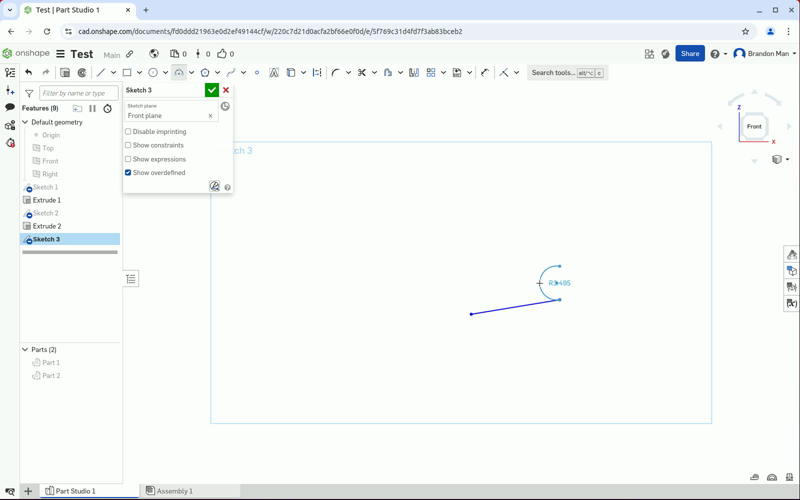
key(esc)
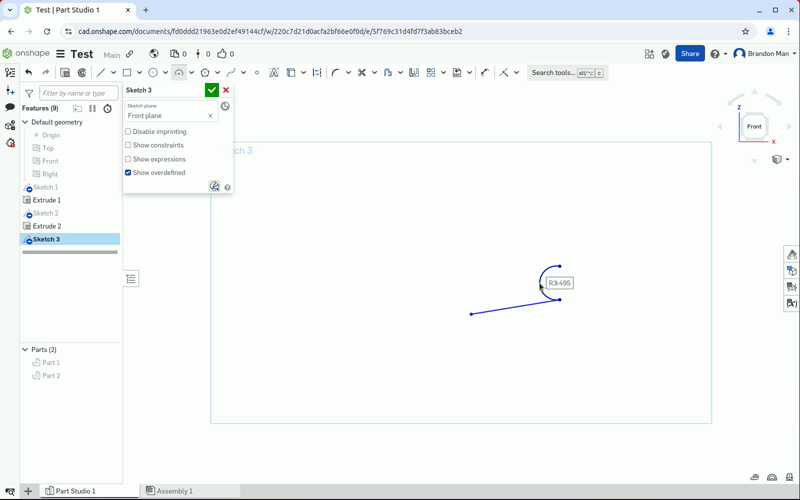
key(l)
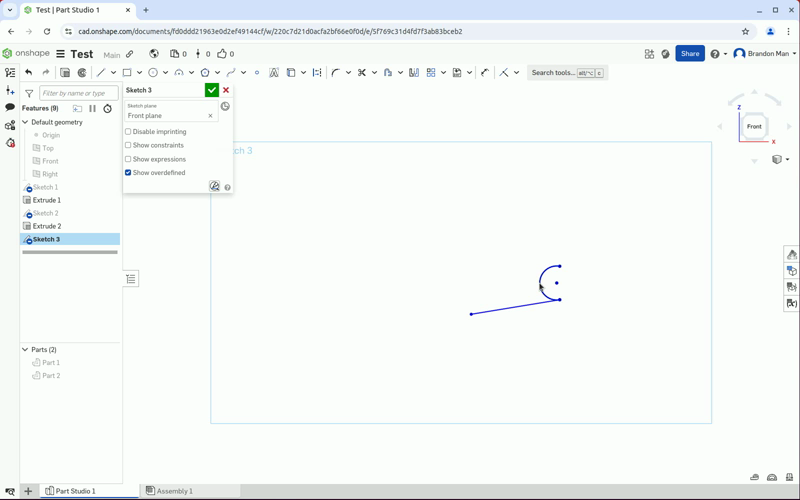
mouse_move(559, 266)
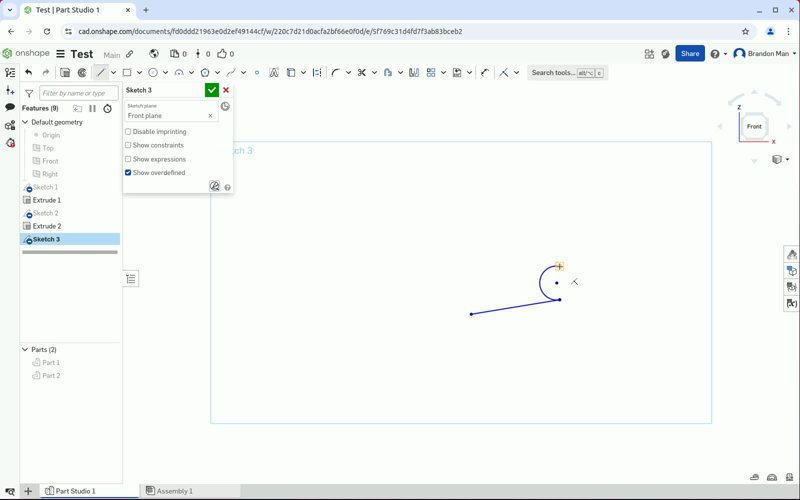
click(559, 266)
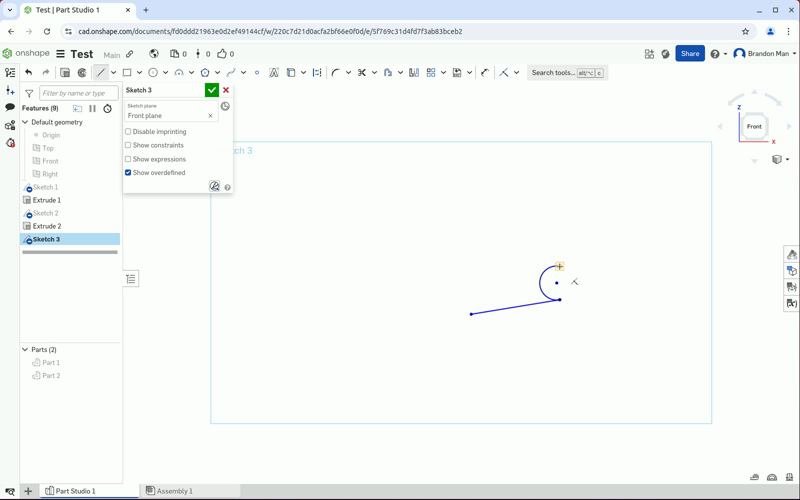
key_down(shift)
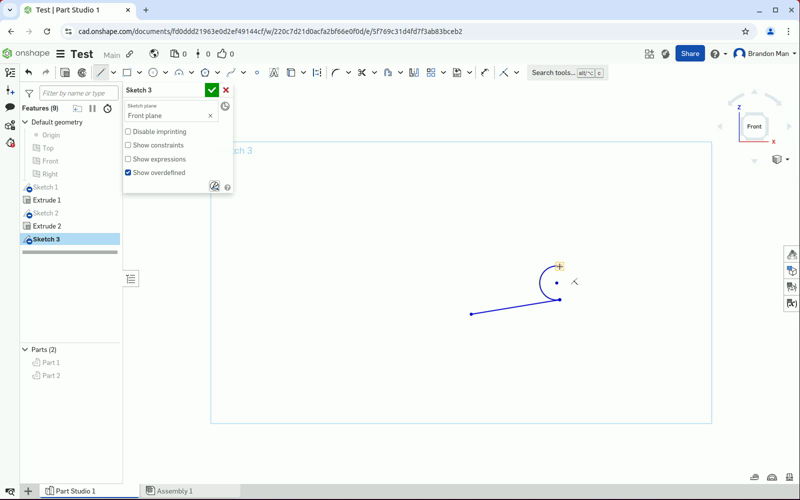
mouse_move(471, 251)
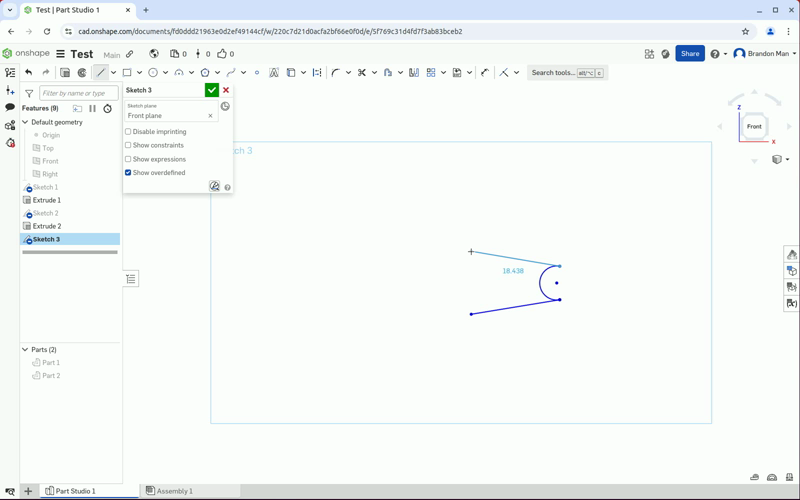
click(471, 251)
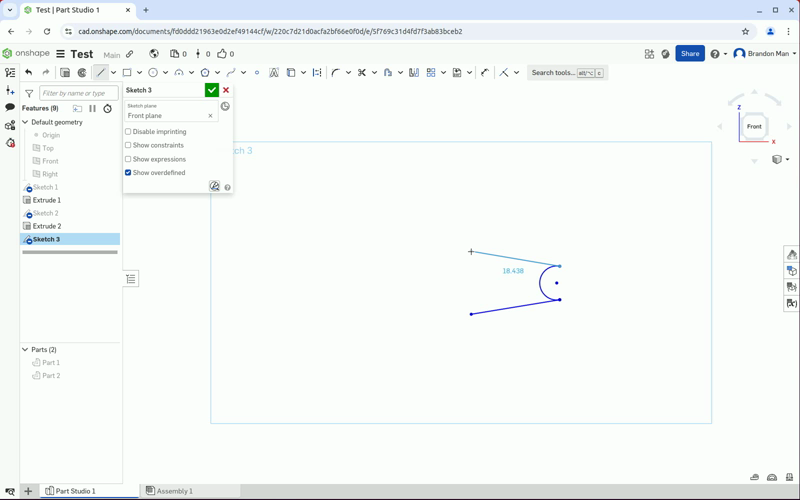
key_up(shift)
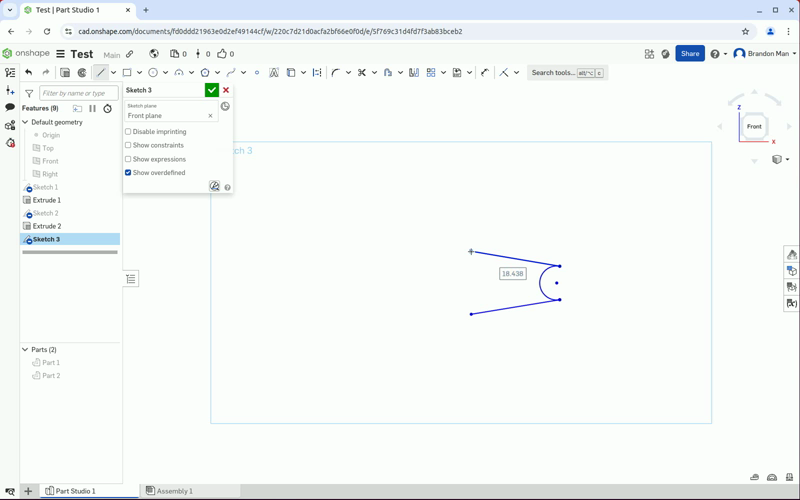
key(esc)
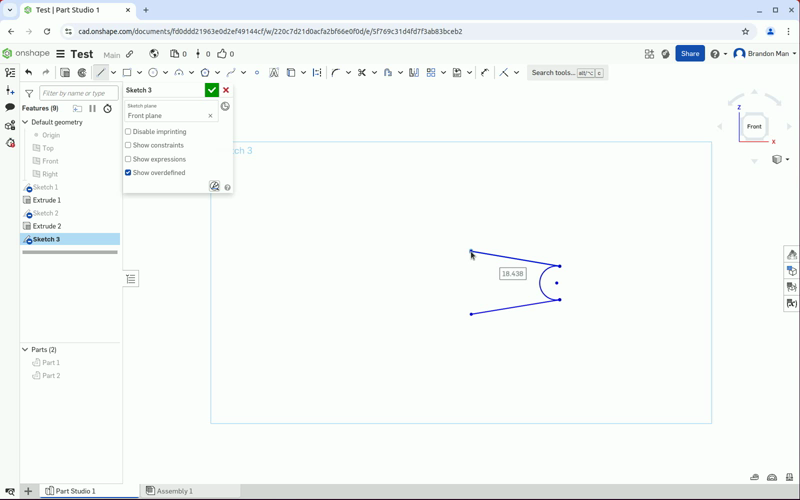
key(a)
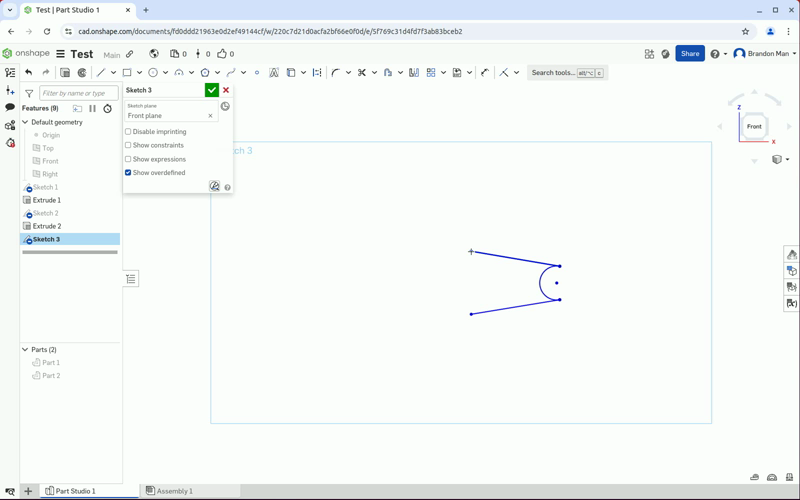
mouse_move(471, 251)
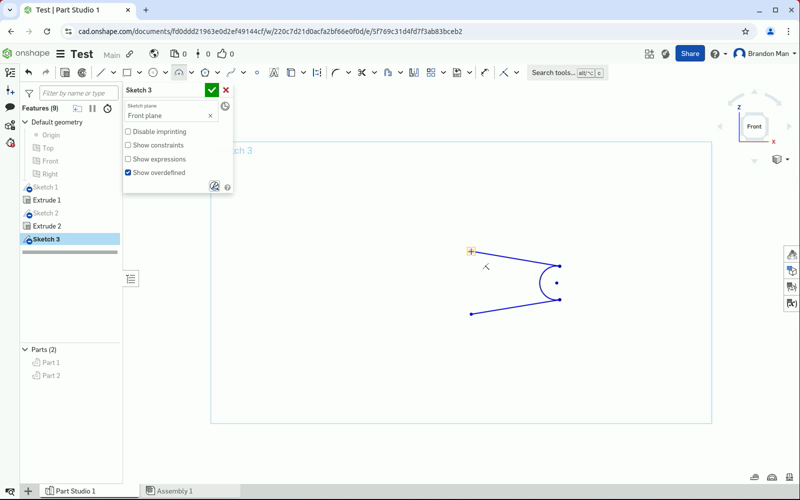
click(471, 251)
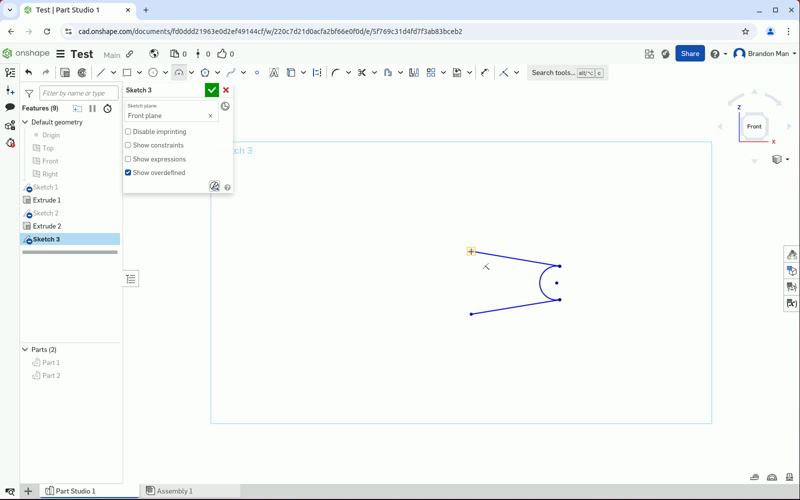
mouse_move(471, 314)
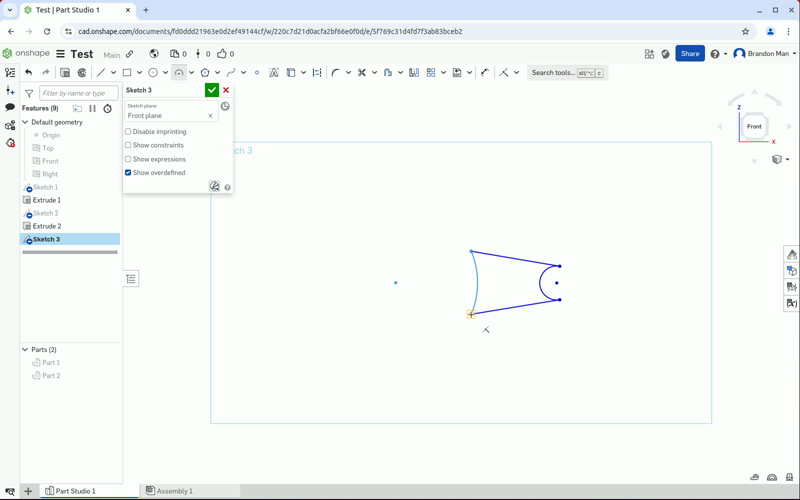
click(471, 314)
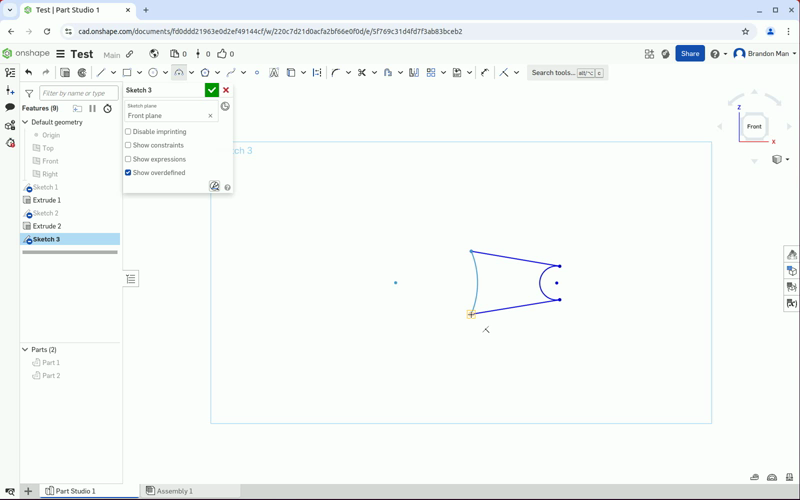
key_down(shift)
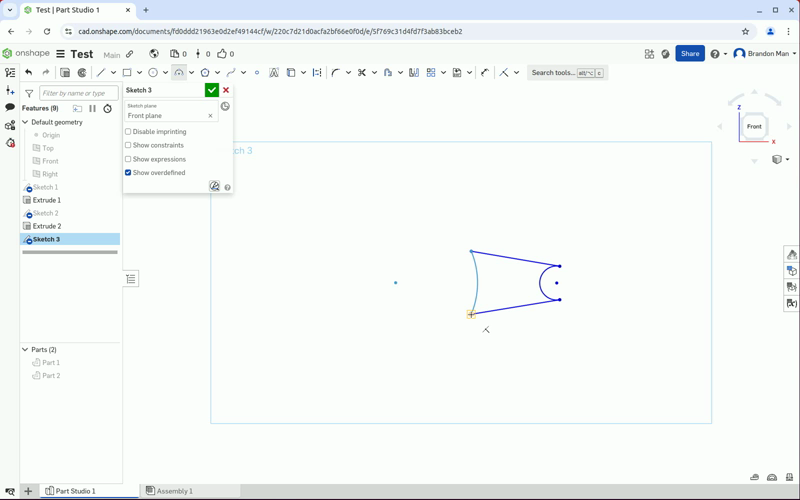
mouse_move(493, 282)
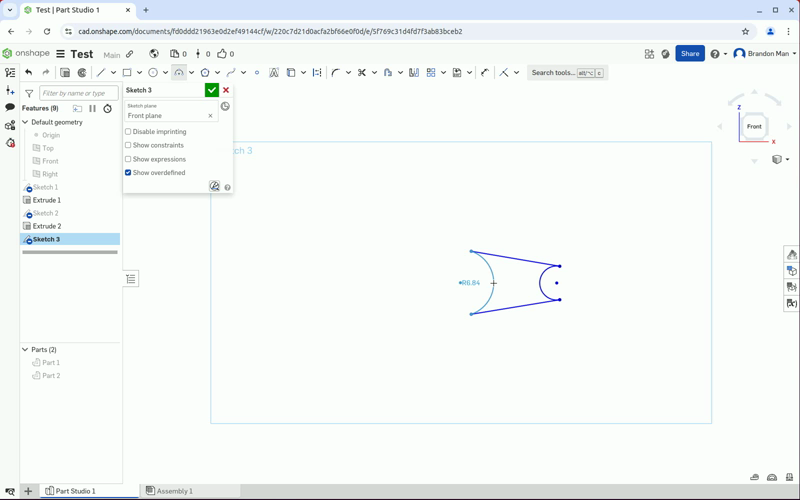
click(493, 282)
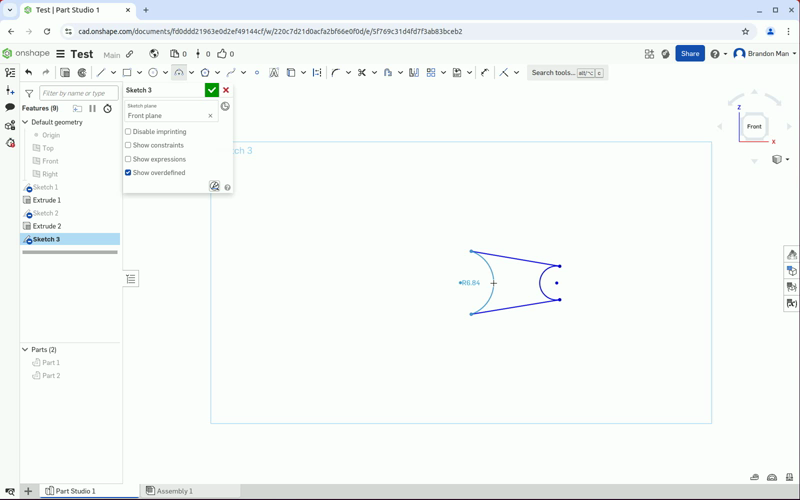
key_up(shift)
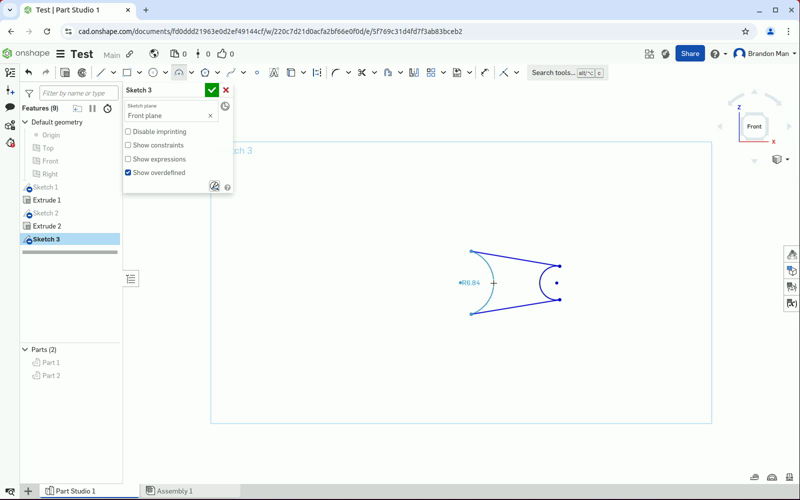
key(esc)
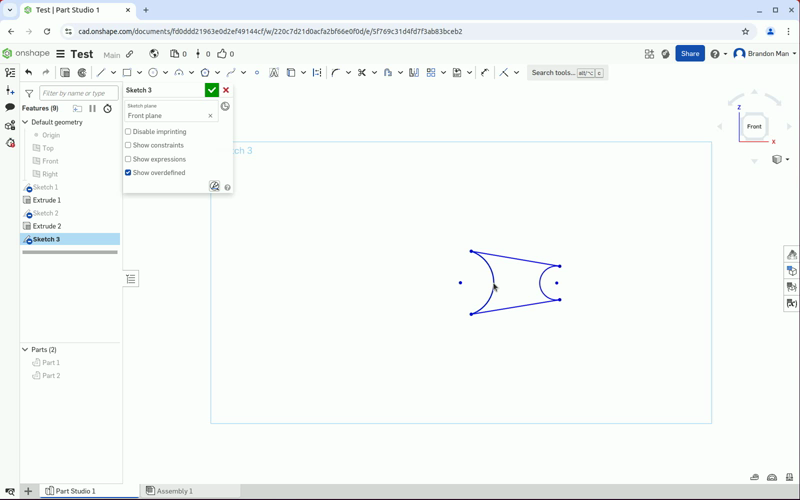
mouse_move(514, 261)
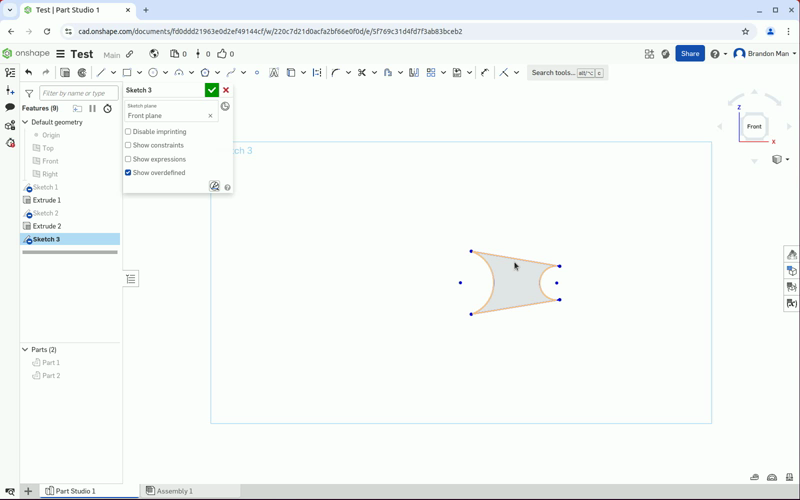
click(514, 261)
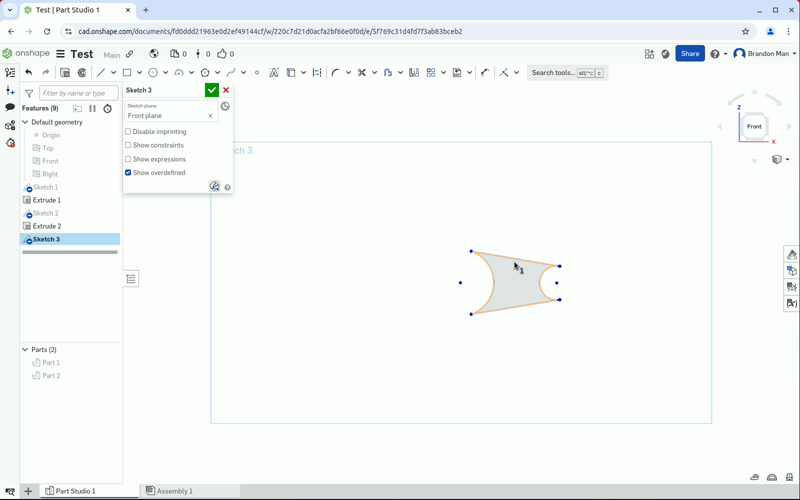
mouse_move(73, 352)
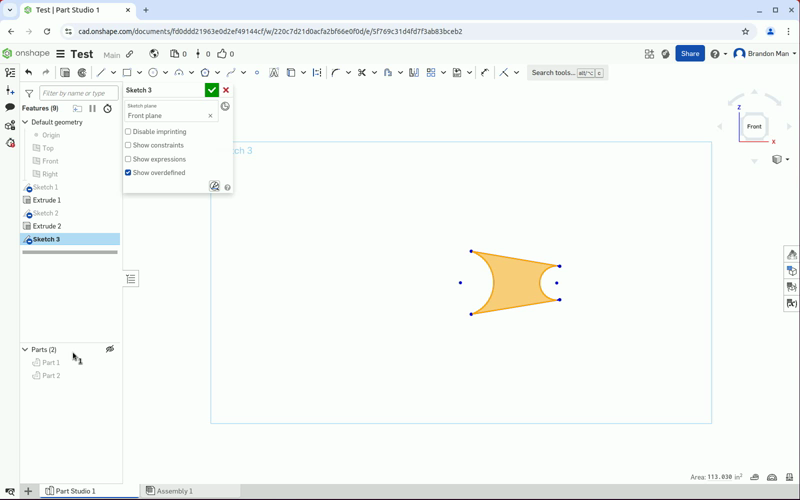
key(shift+y)
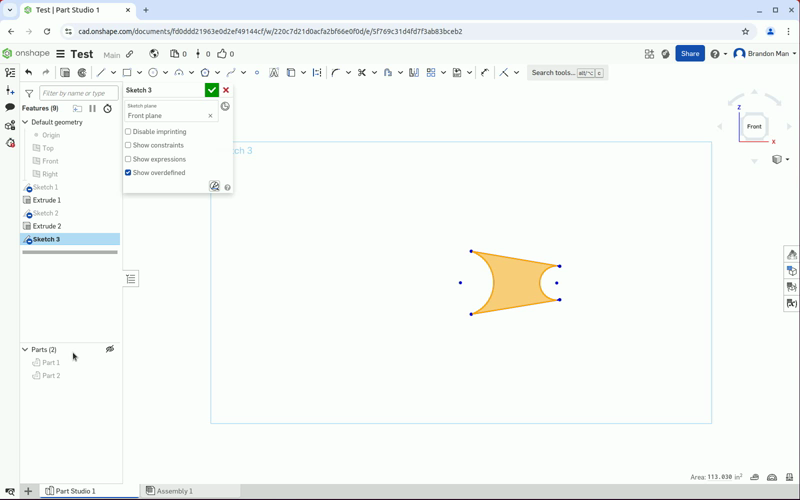
key(shift+e)
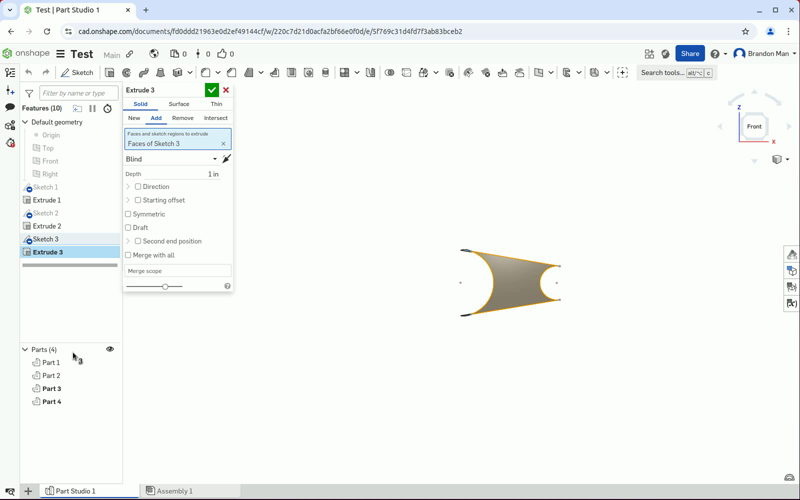
mouse_move(143, 106)
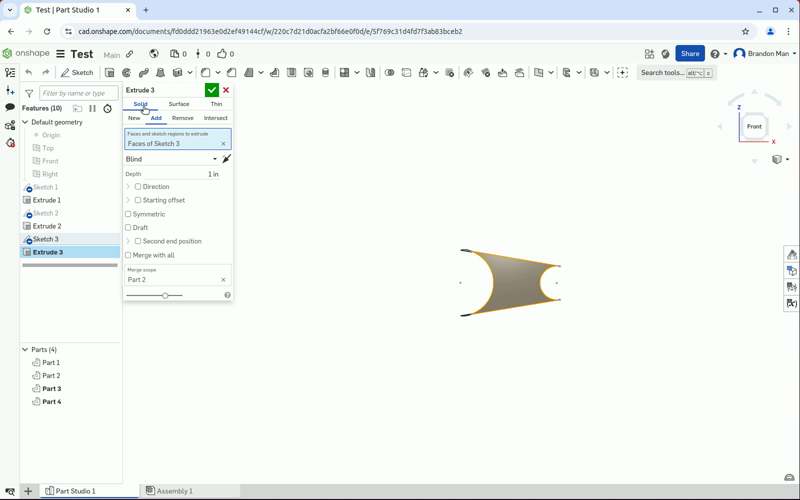
click(143, 106)
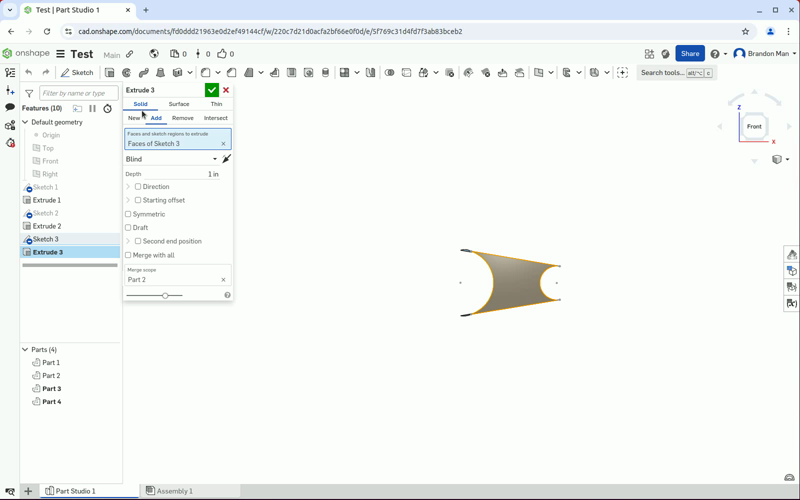
mouse_move(137, 120)
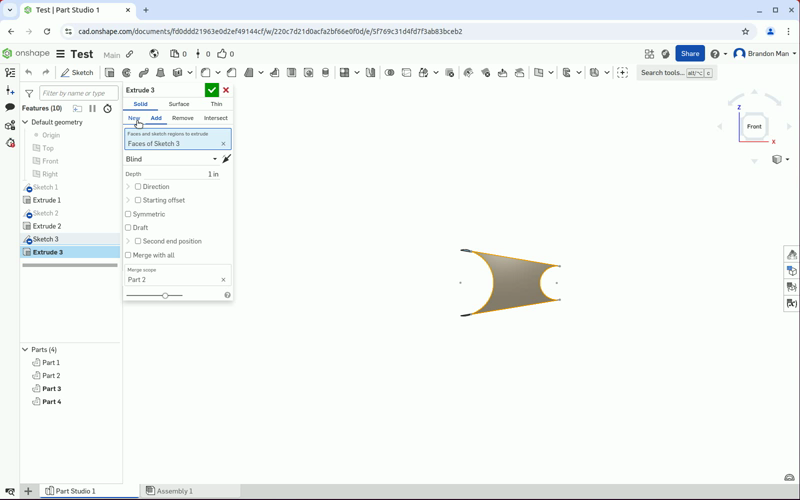
click(137, 120)
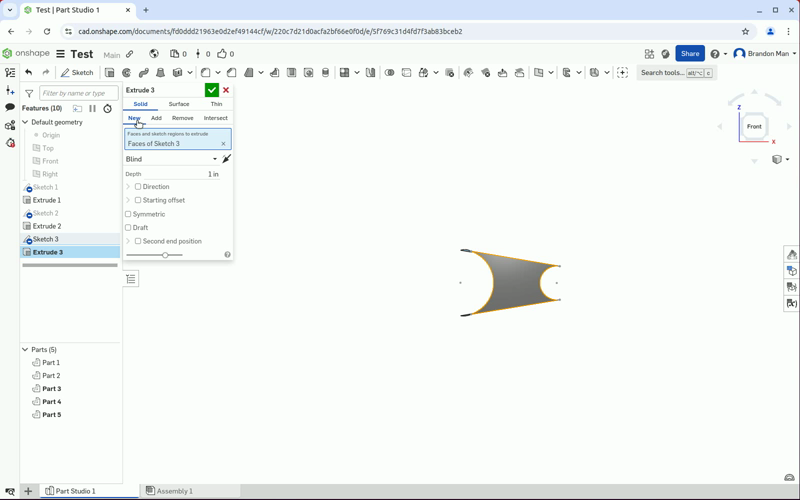
key(tab, 4)
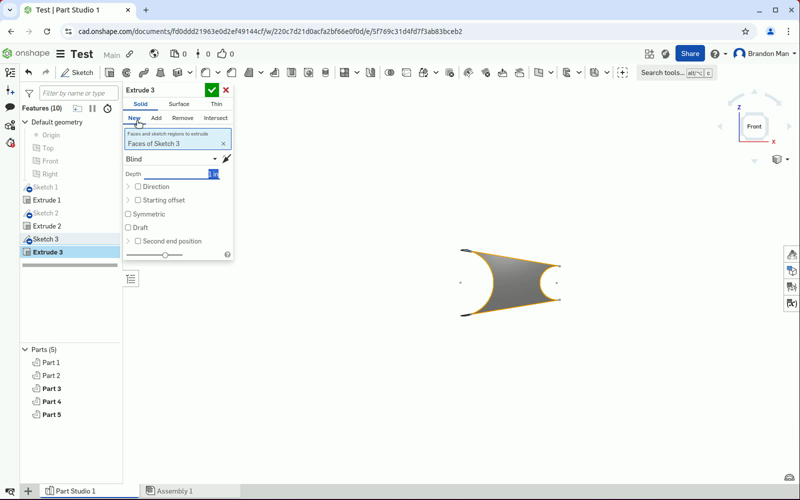
text(3.37)
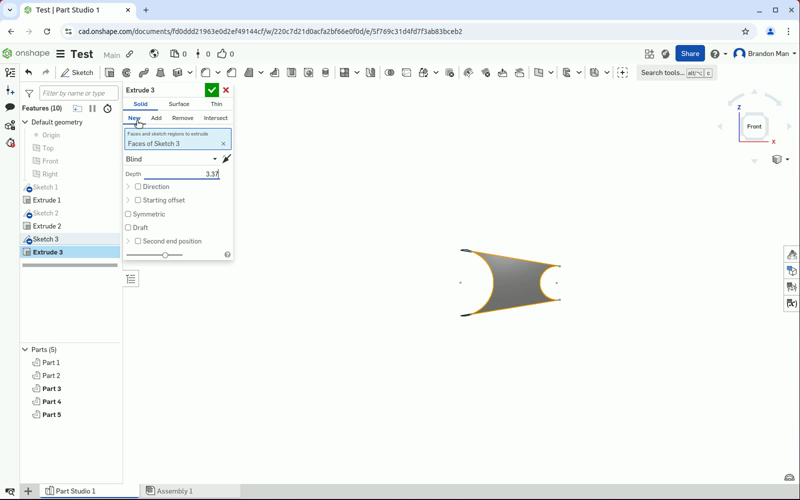
key(enter)
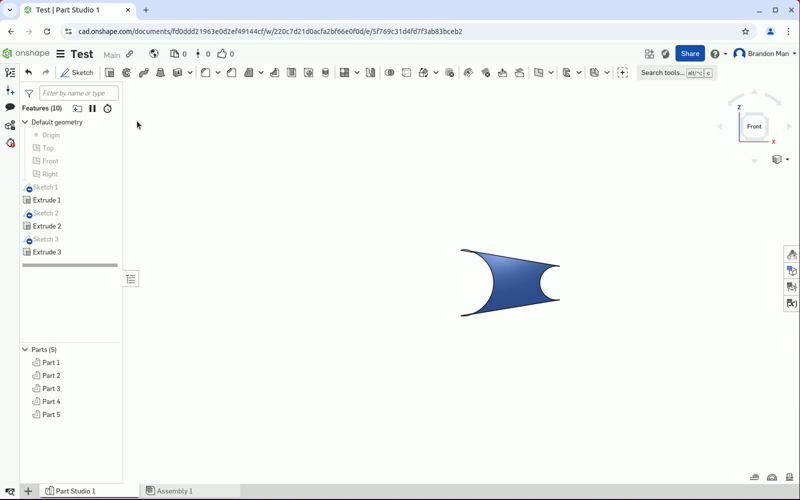
key(shift+h)
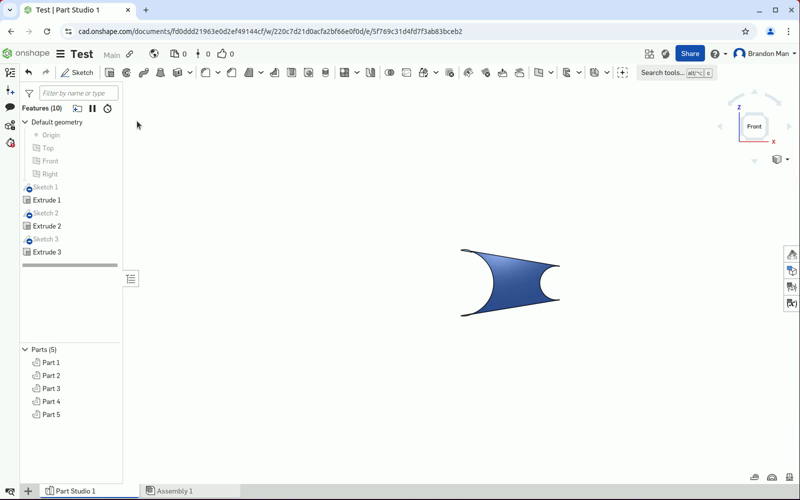
key(shift+h)
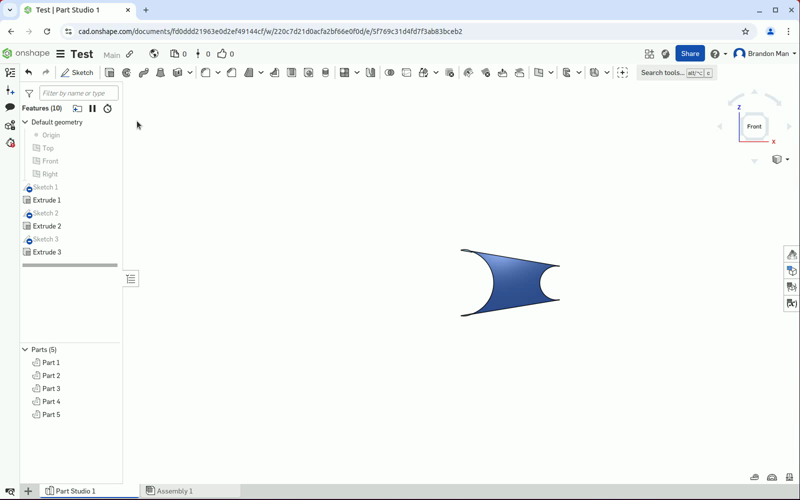
mouse_move(73, 189)
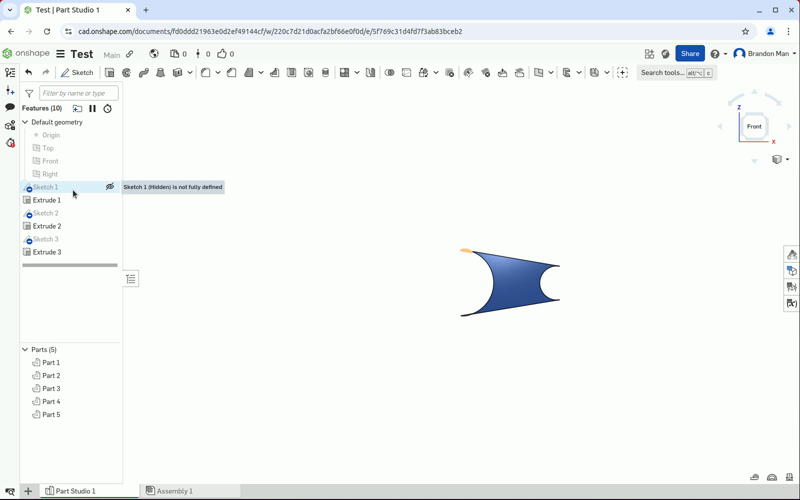
click(73, 189)
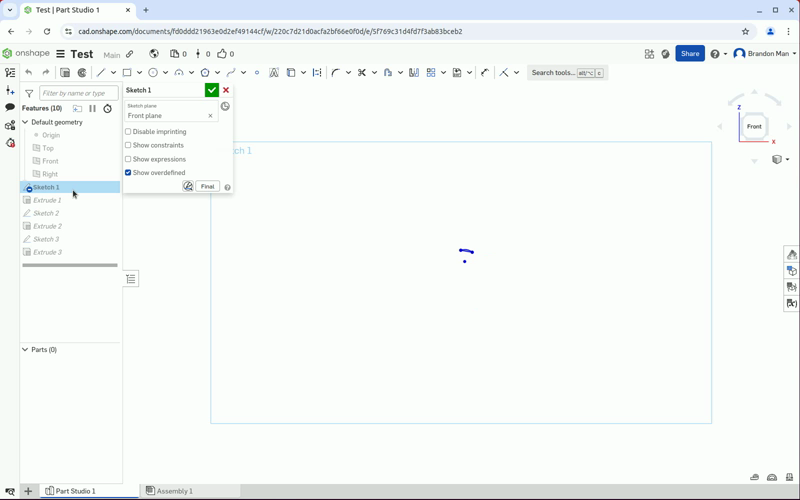
mouse_move(229, 92)
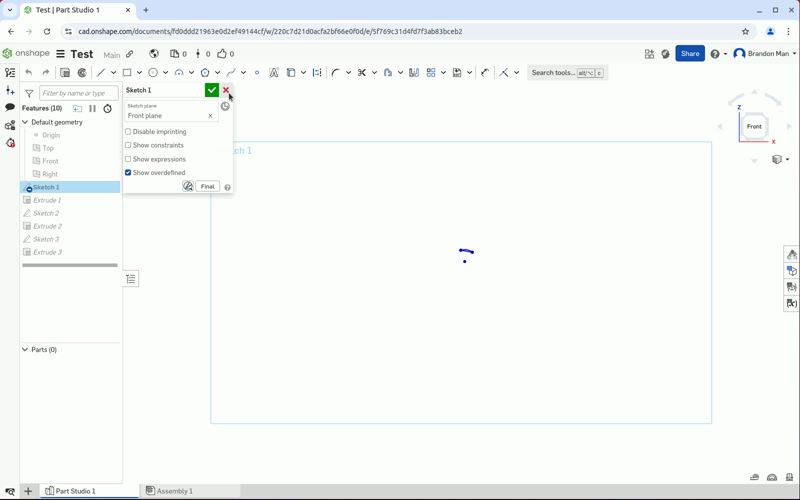
click(229, 92)
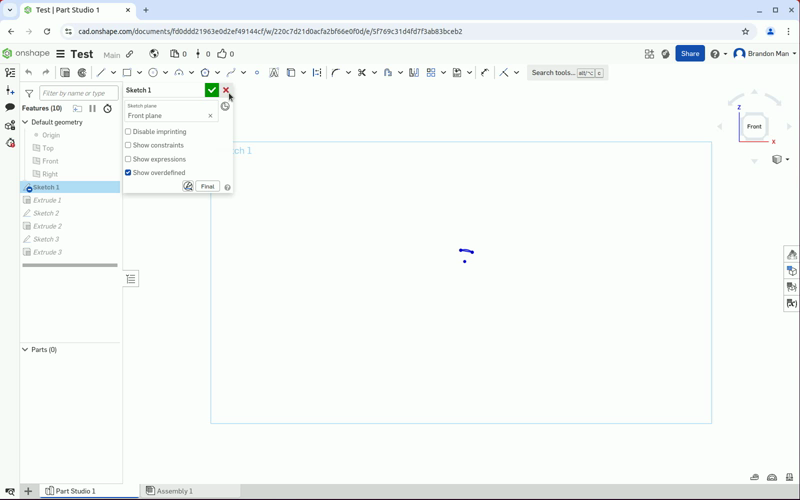
key(shift+s)
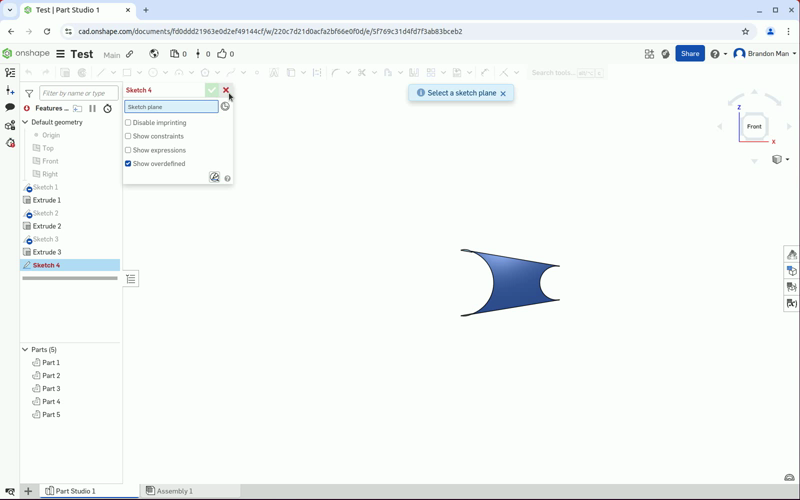
mouse_move(73, 163)
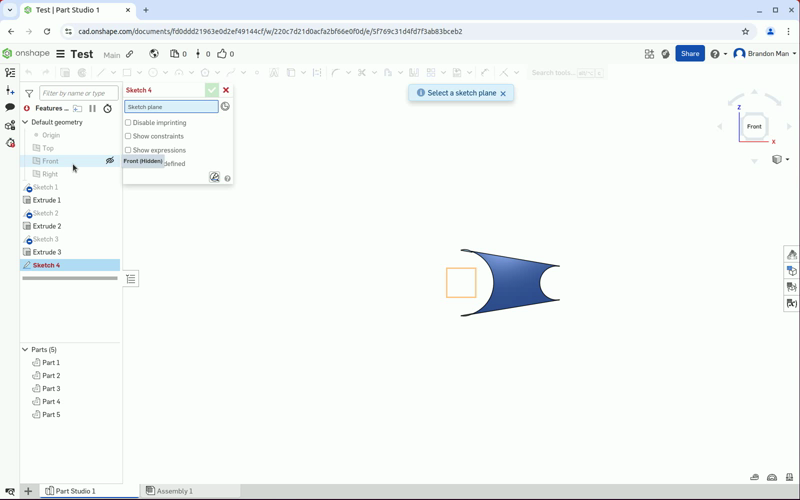
click(73, 163)
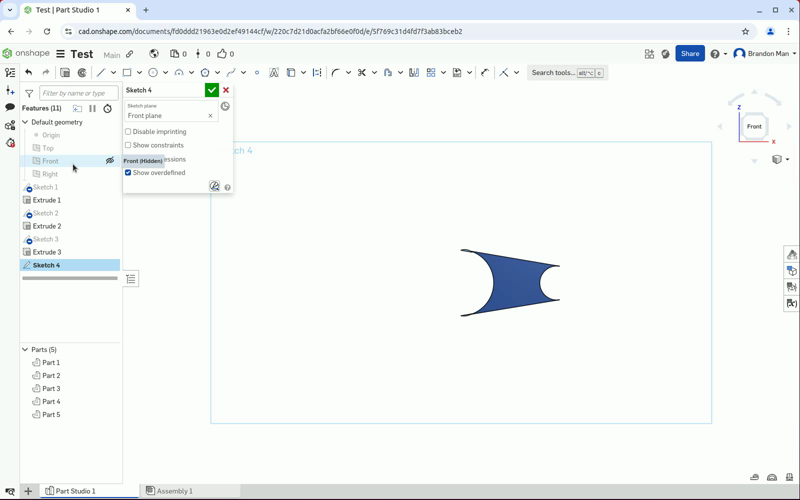
mouse_move(73, 352)
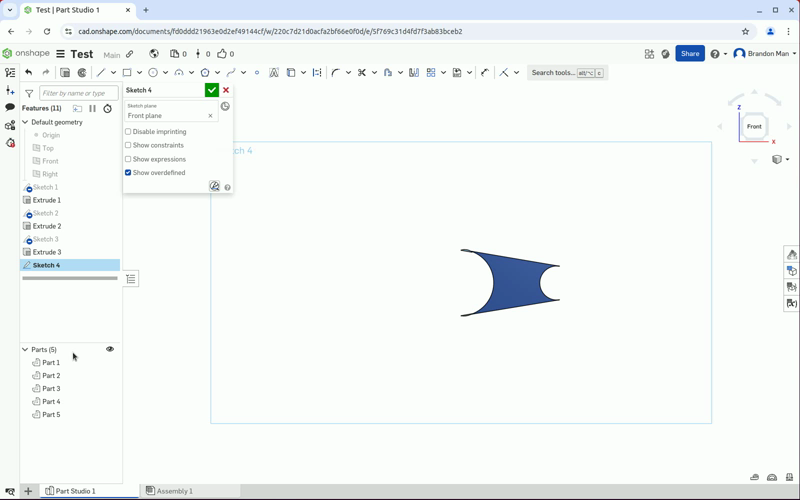
key(y)
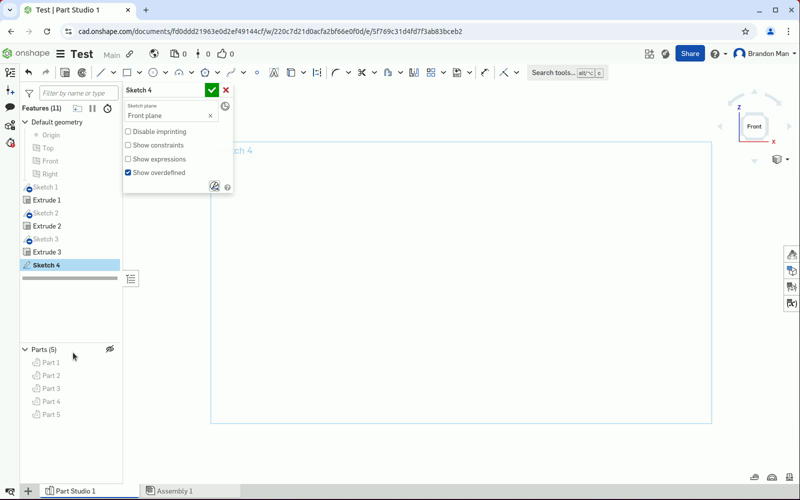
key(c)
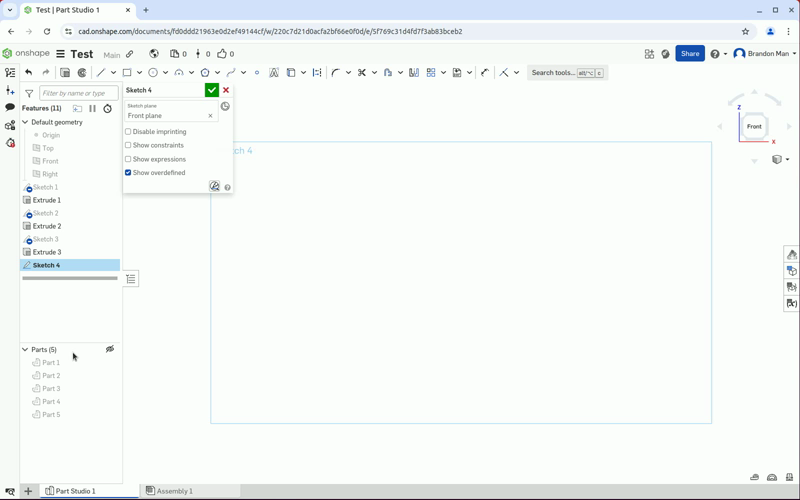
key_down(shift)
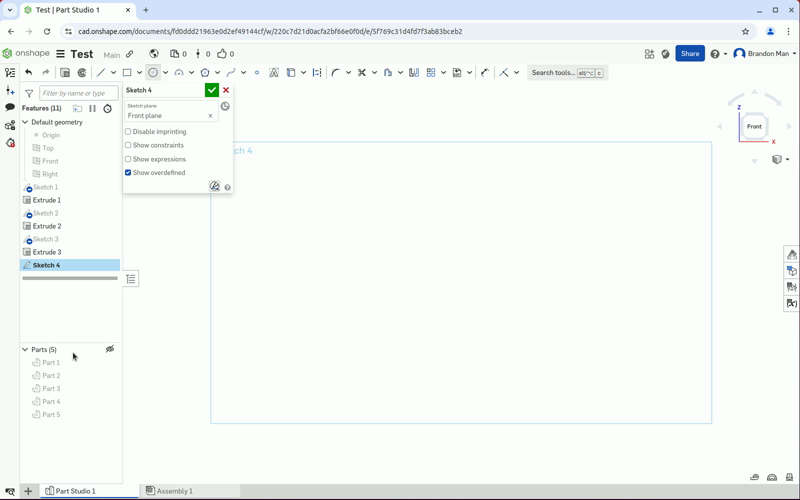
mouse_move(557, 282)
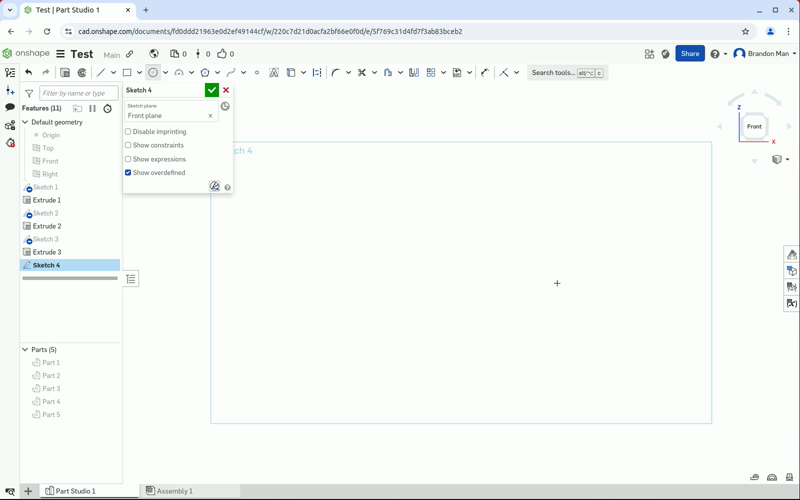
click(557, 282)
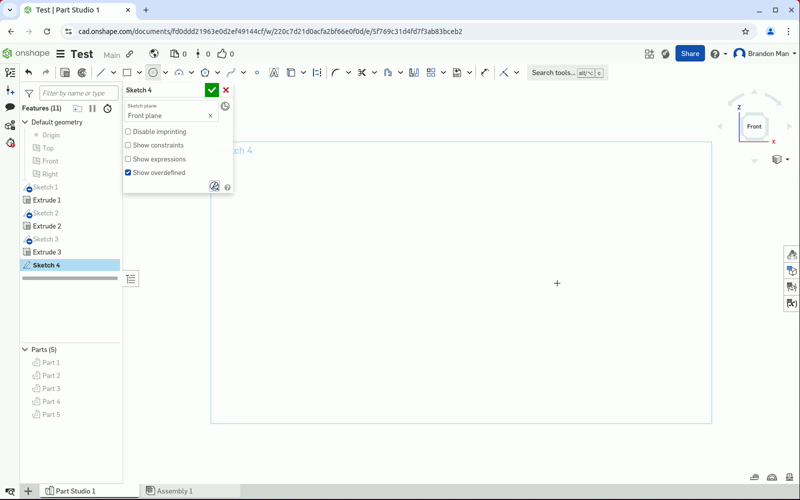
key_up(shift)
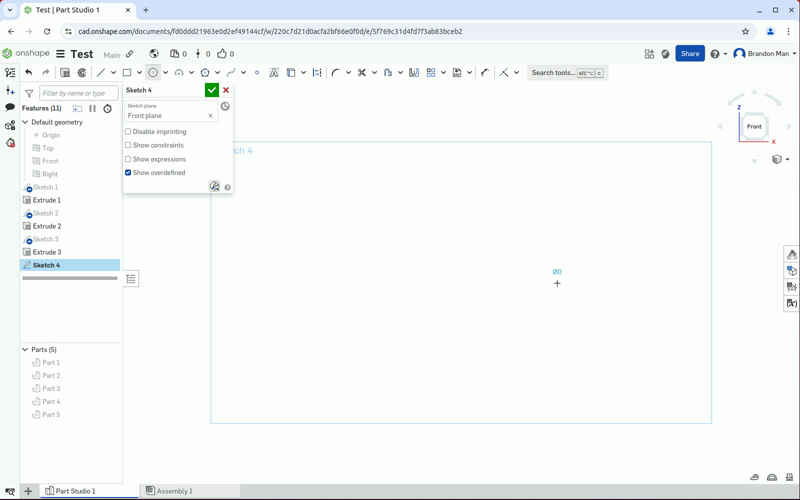
mouse_move(573, 282)
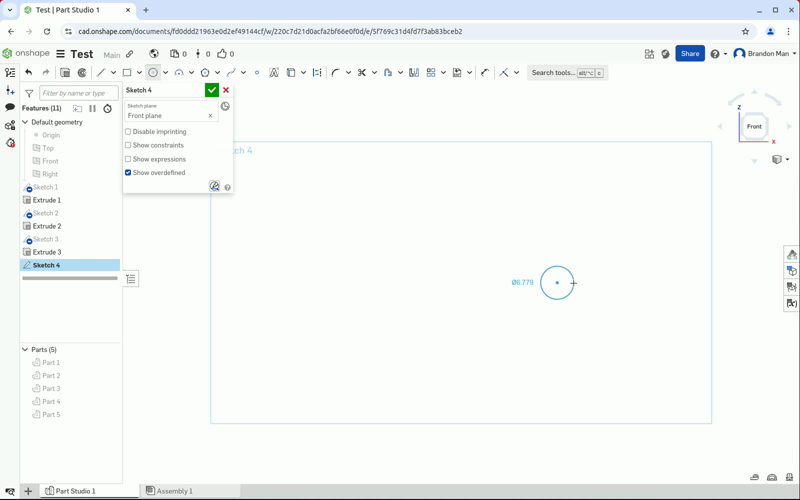
click(573, 282)
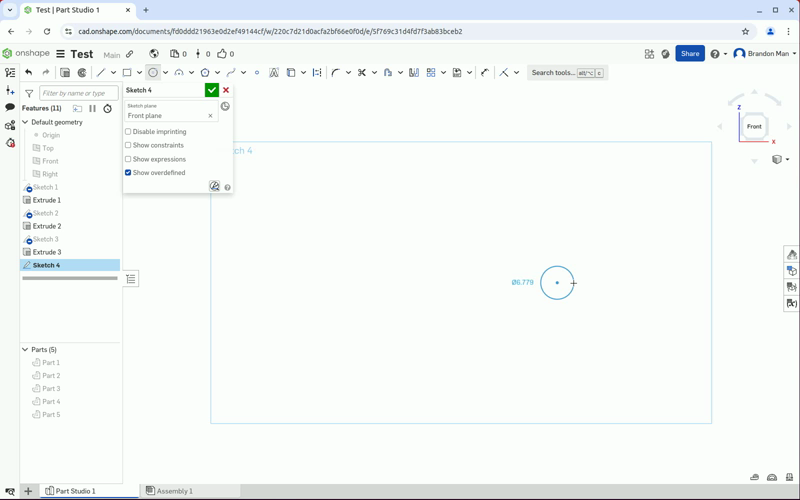
key(esc)
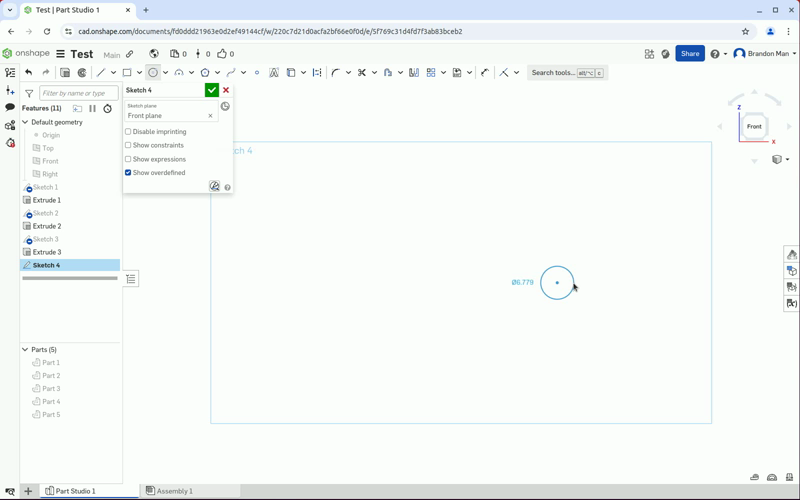
key(c)
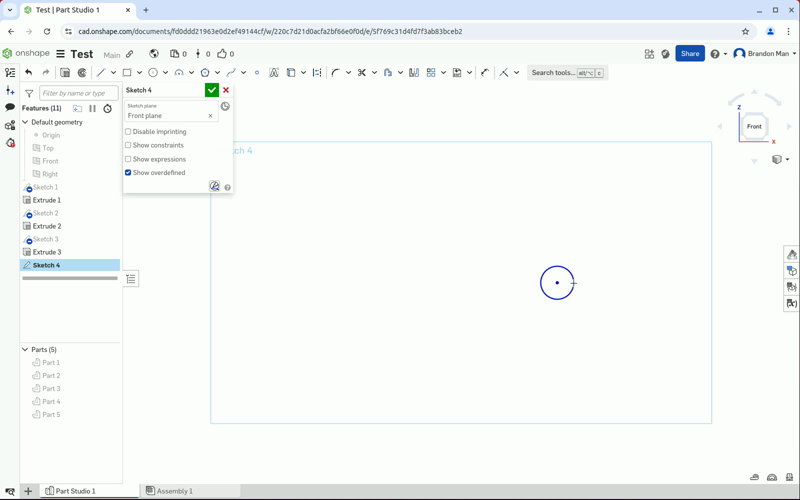
key_down(shift)
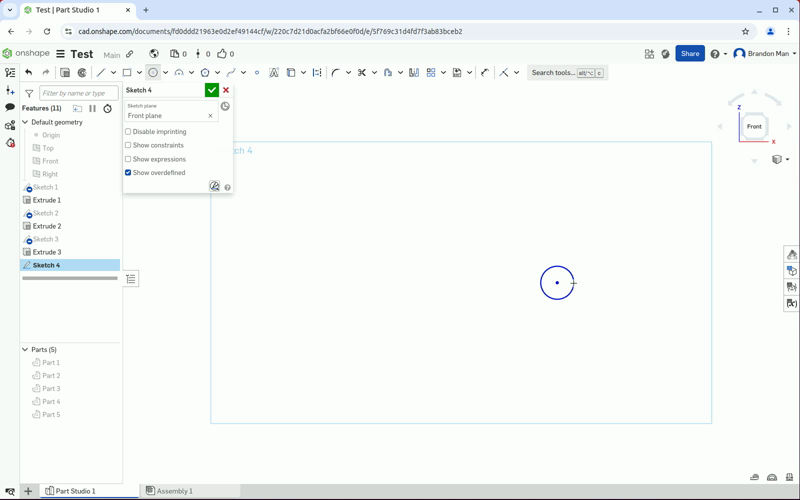
mouse_move(557, 282)
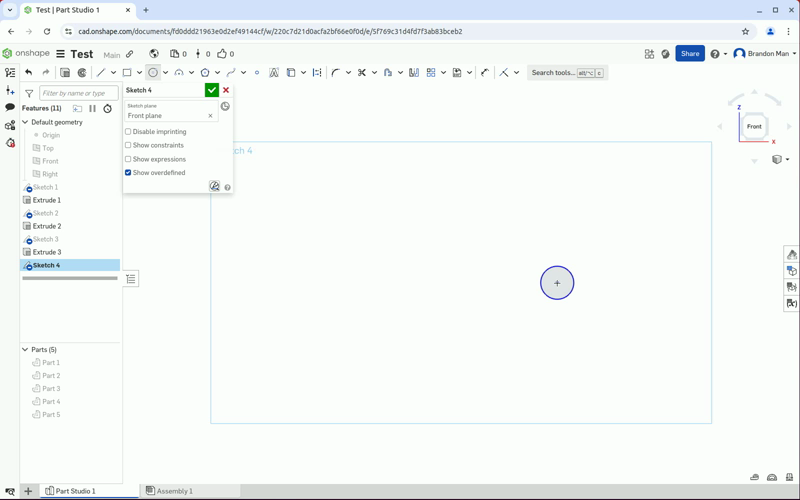
click(557, 282)
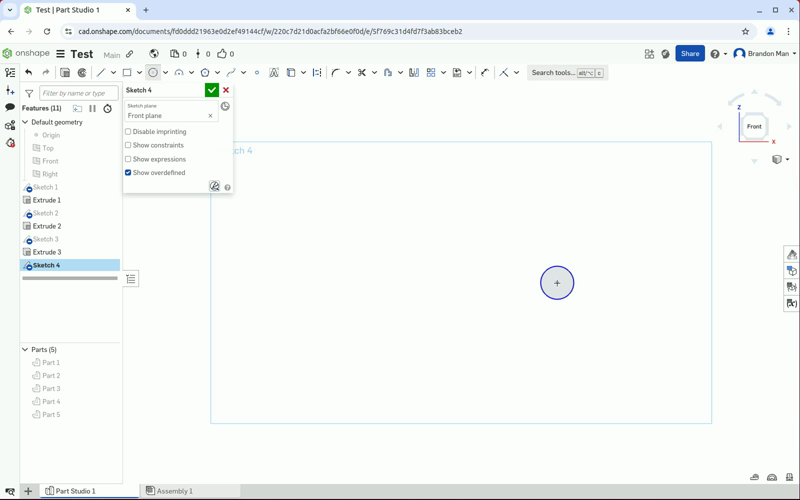
key_up(shift)
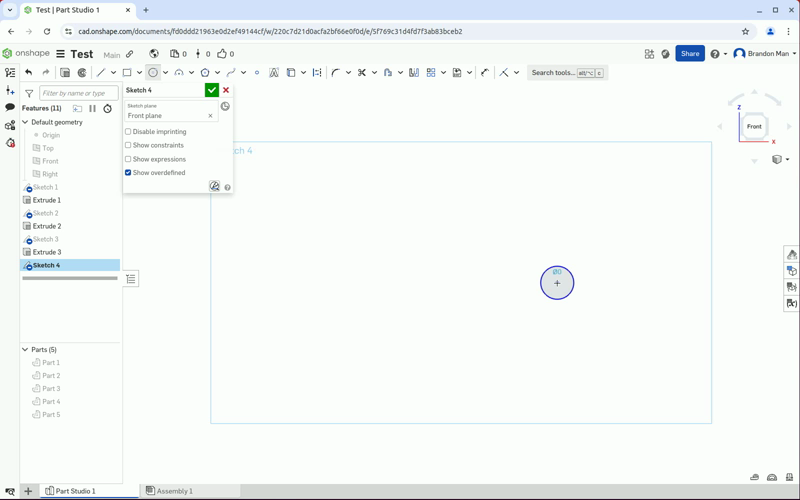
mouse_move(565, 282)
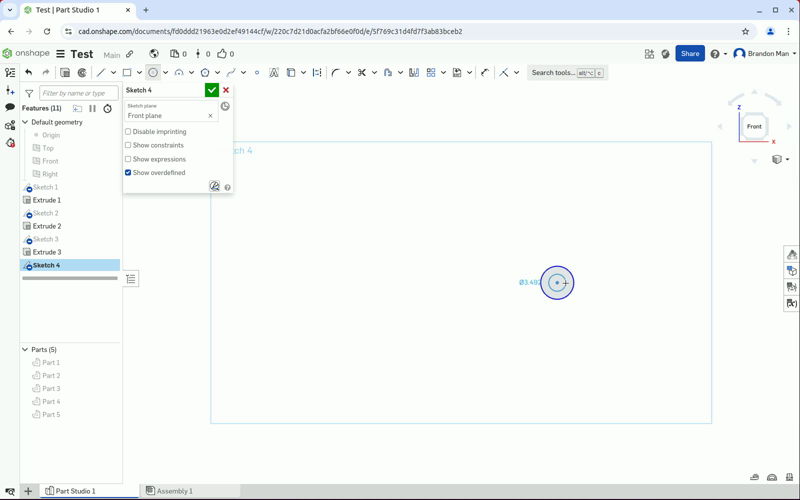
click(565, 282)
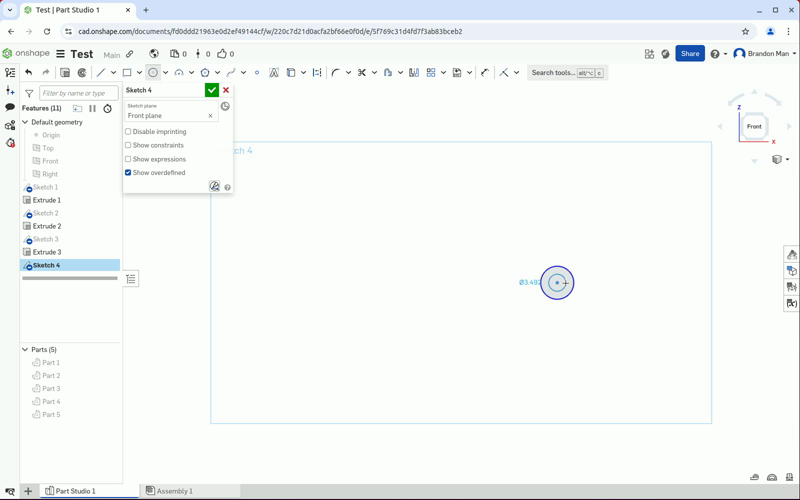
key(esc)
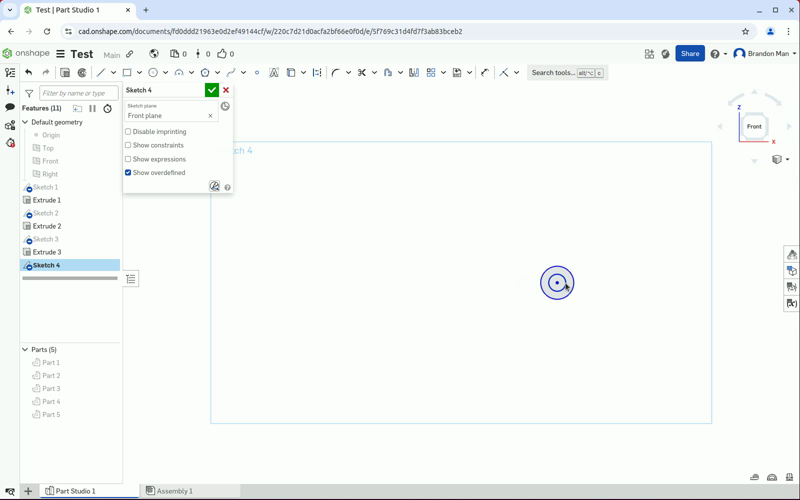
mouse_move(566, 272)
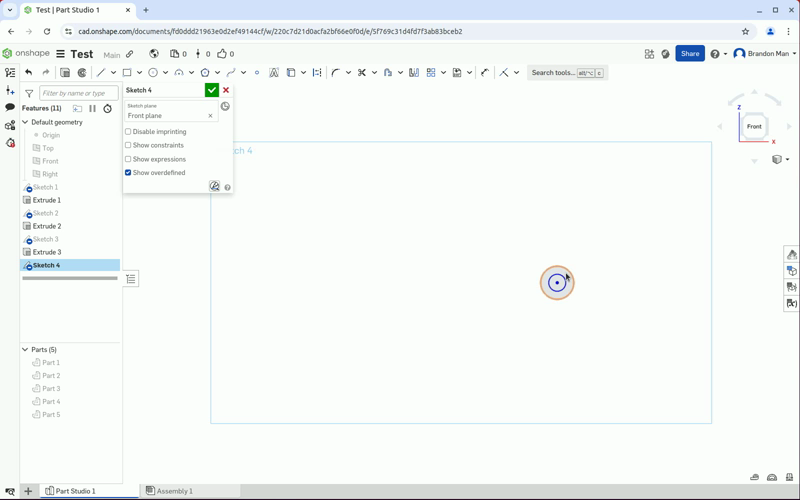
scroll(6)
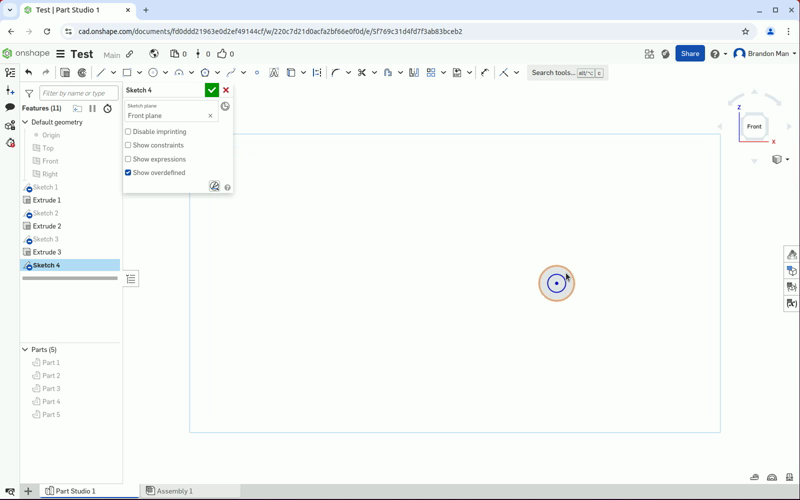
scroll(6)
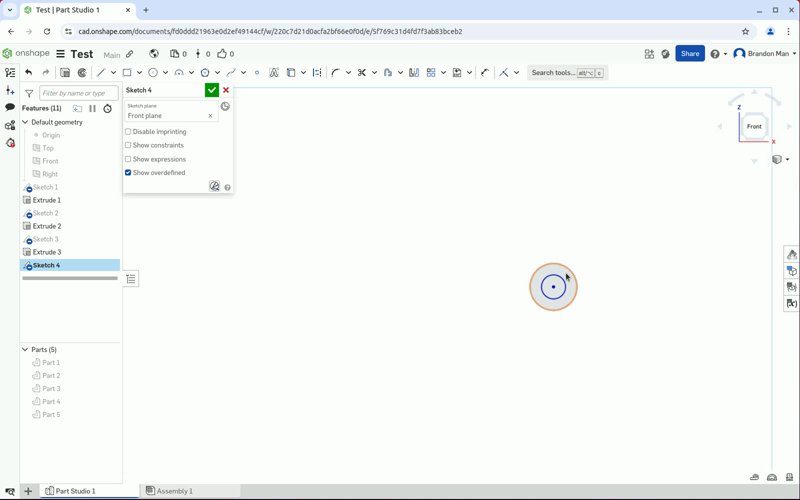
scroll(6)
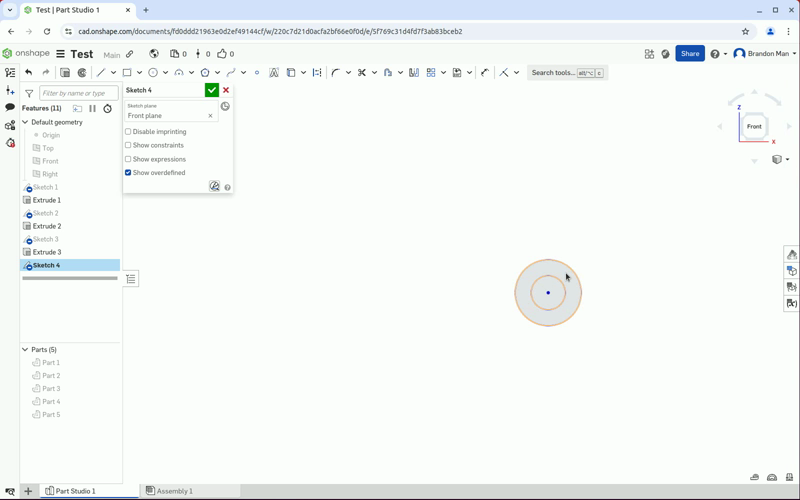
scroll(6)
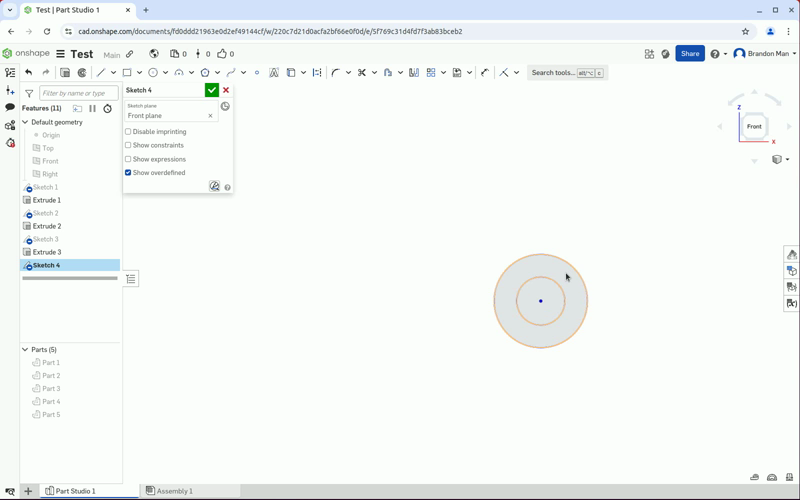
scroll(6)
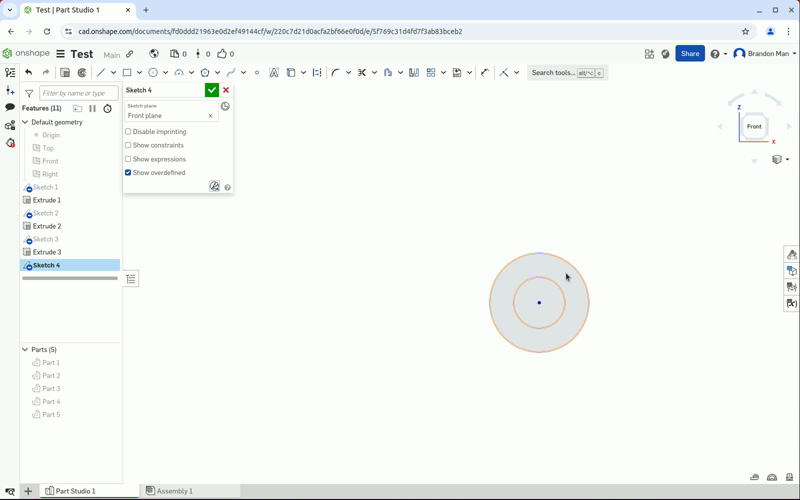
scroll(6)
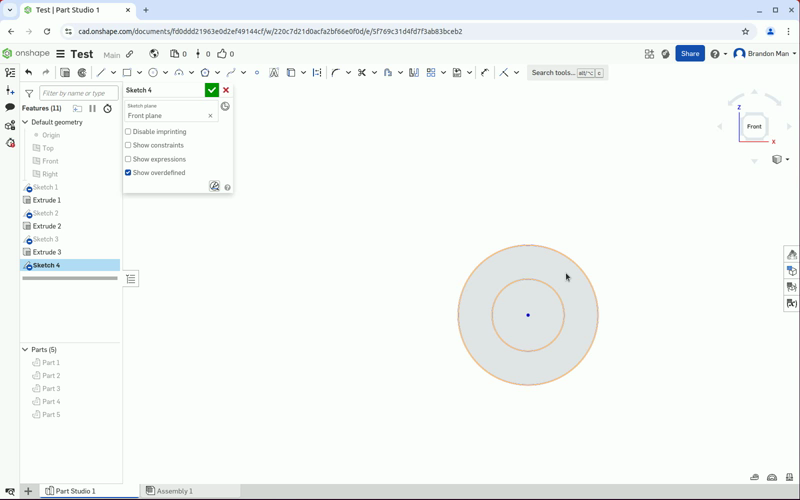
scroll(6)
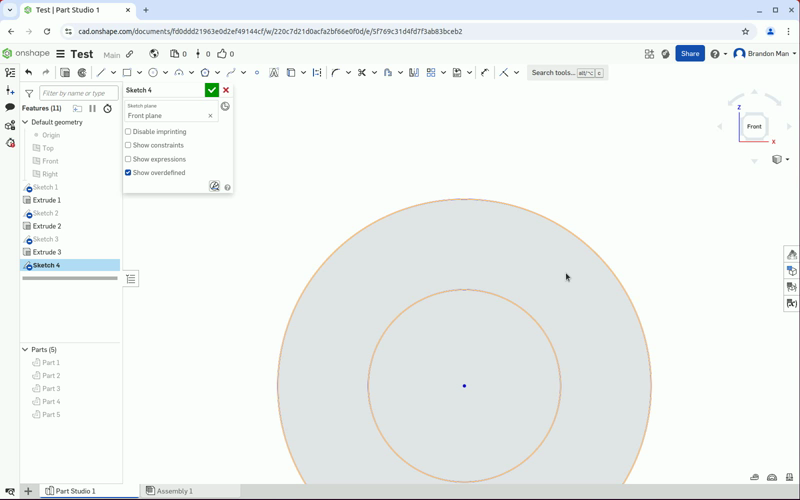
click(566, 272)
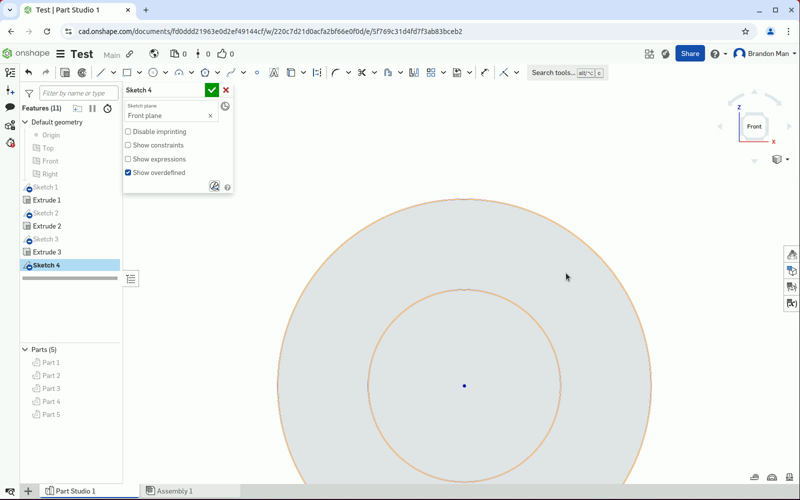
scroll(-6)
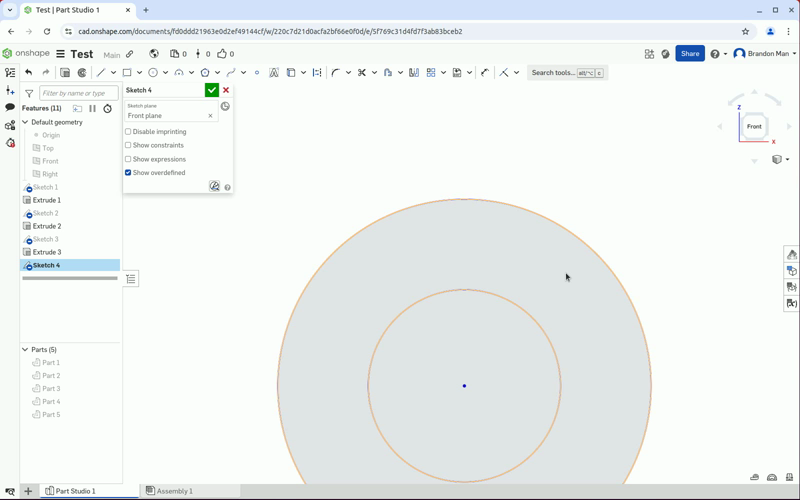
scroll(-6)
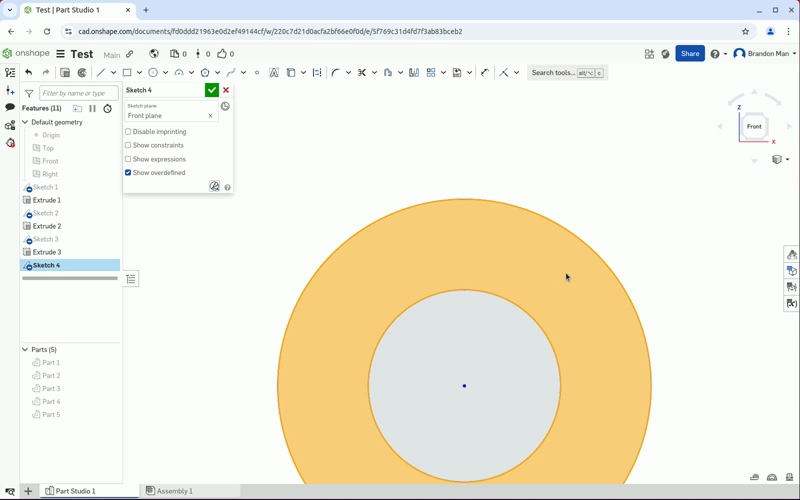
scroll(-6)
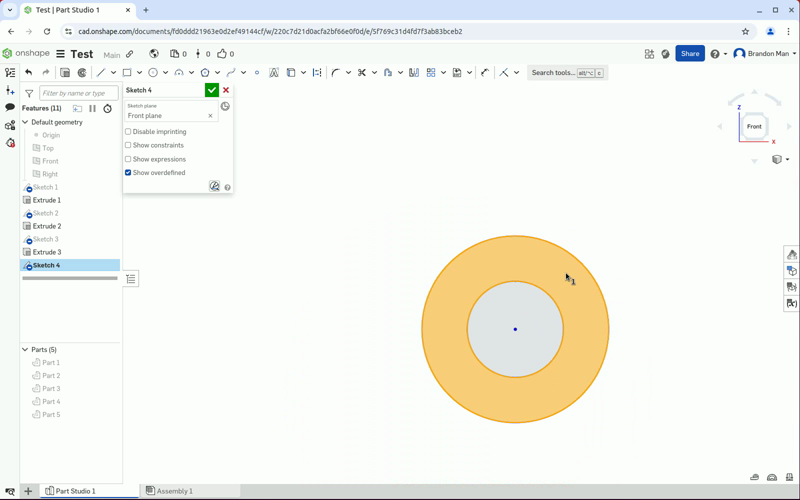
scroll(-6)
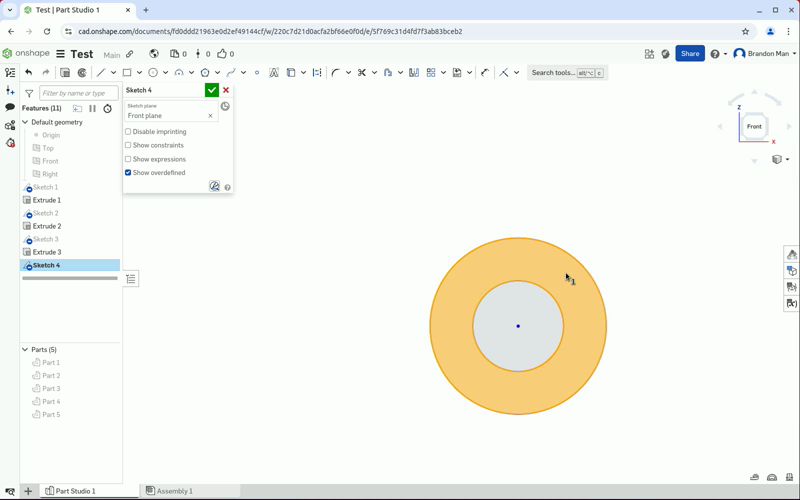
scroll(-6)
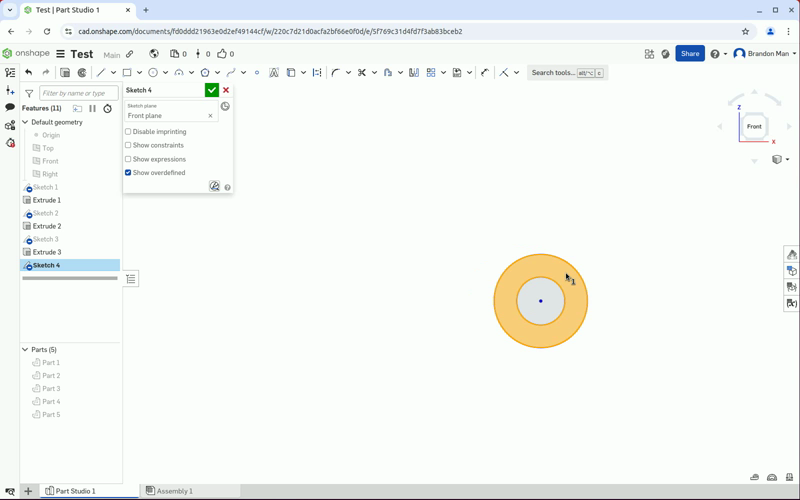
scroll(-6)
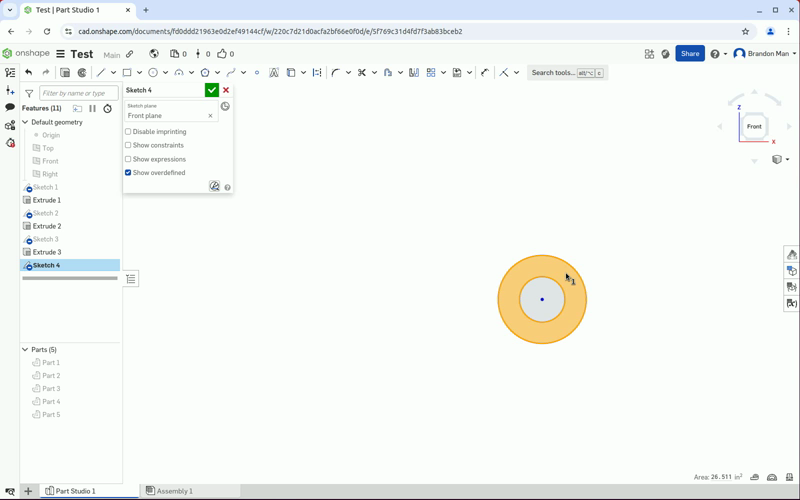
scroll(-6)
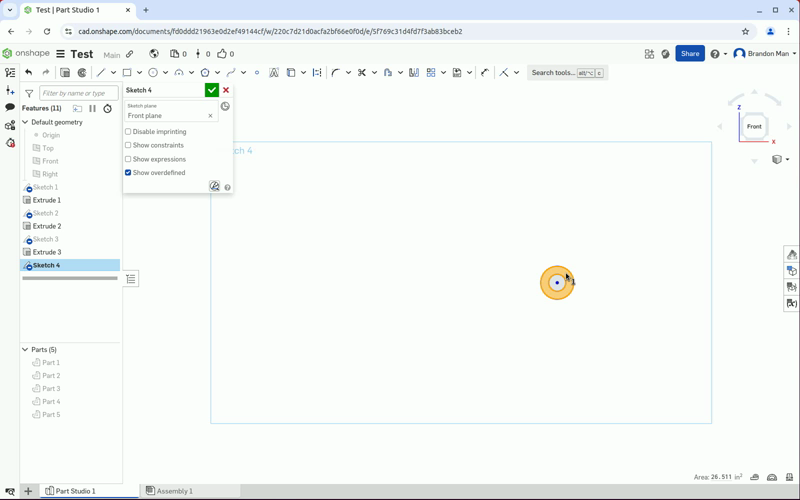
mouse_move(73, 352)
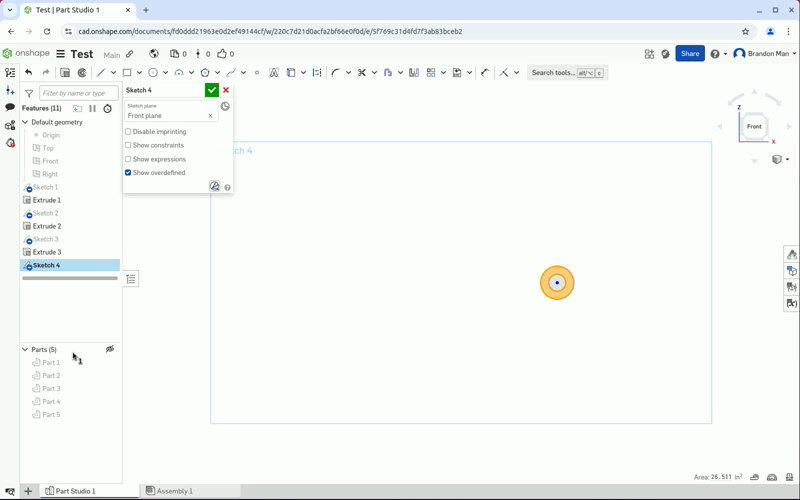
key(shift+y)
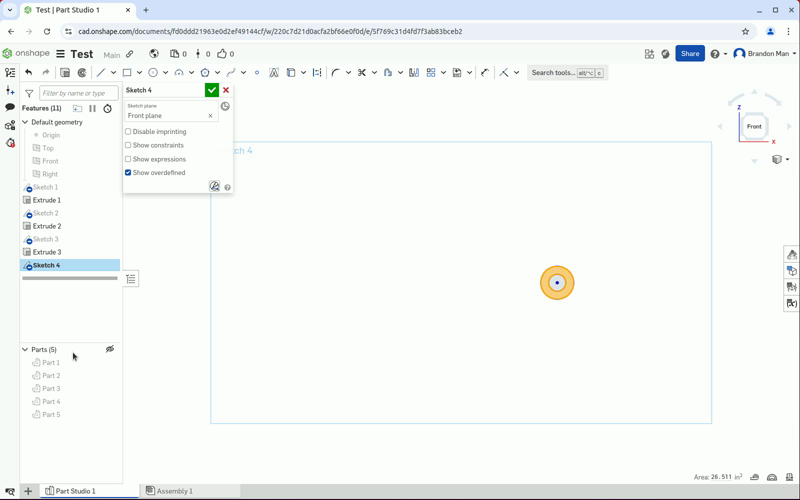
key(shift+e)
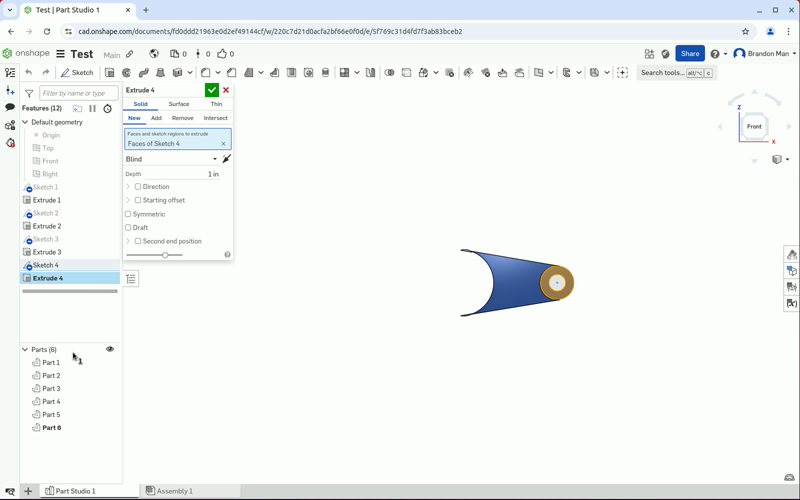
mouse_move(143, 106)
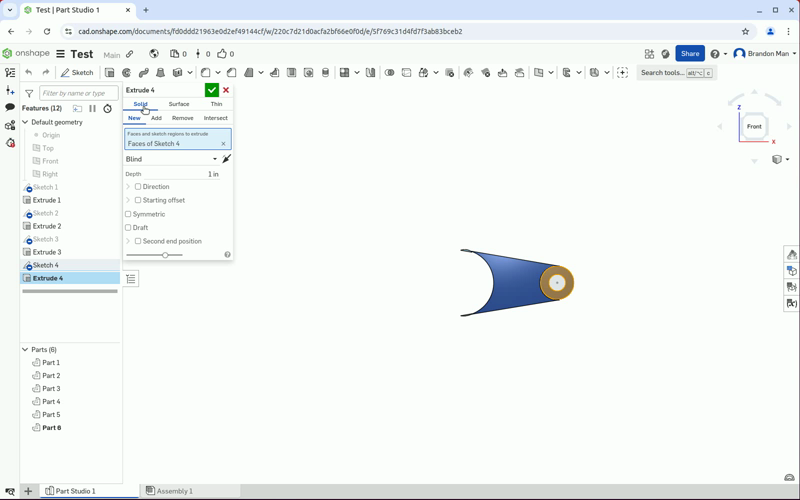
click(143, 106)
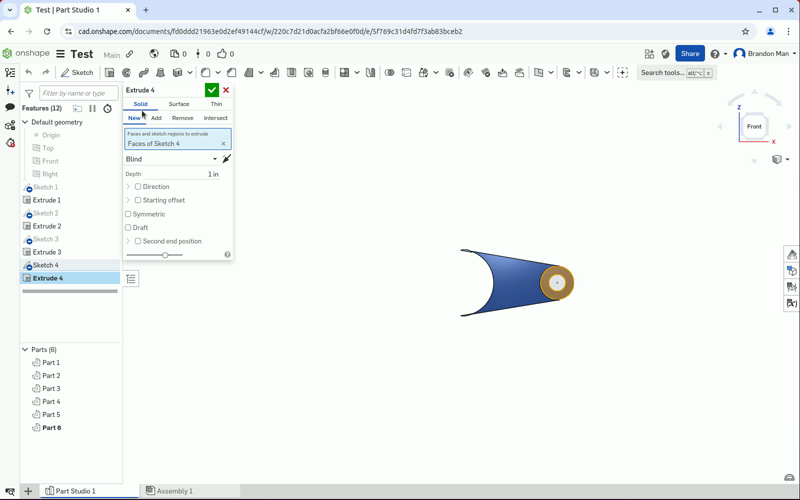
mouse_move(137, 120)
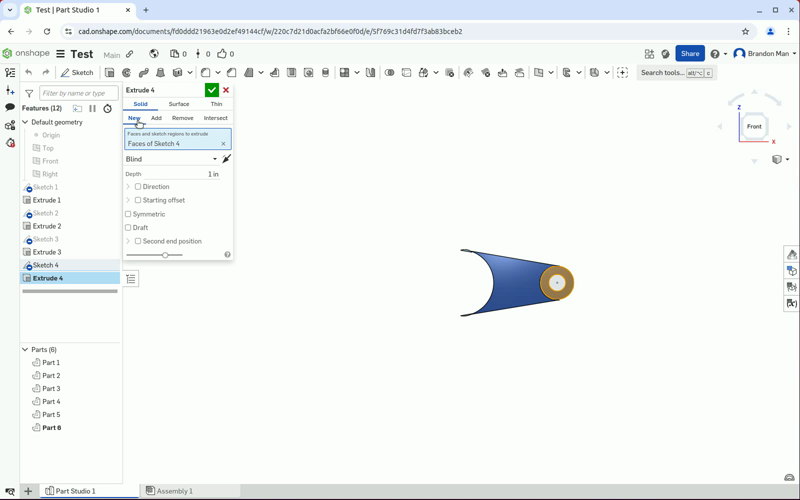
click(137, 120)
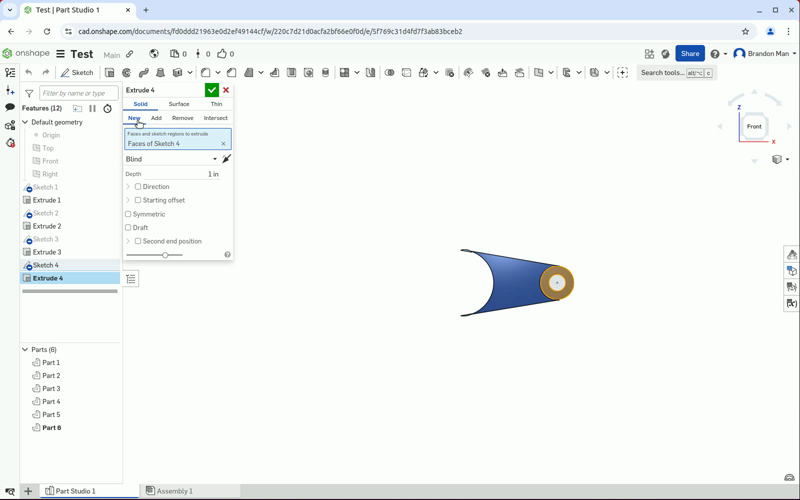
key(tab, 4)
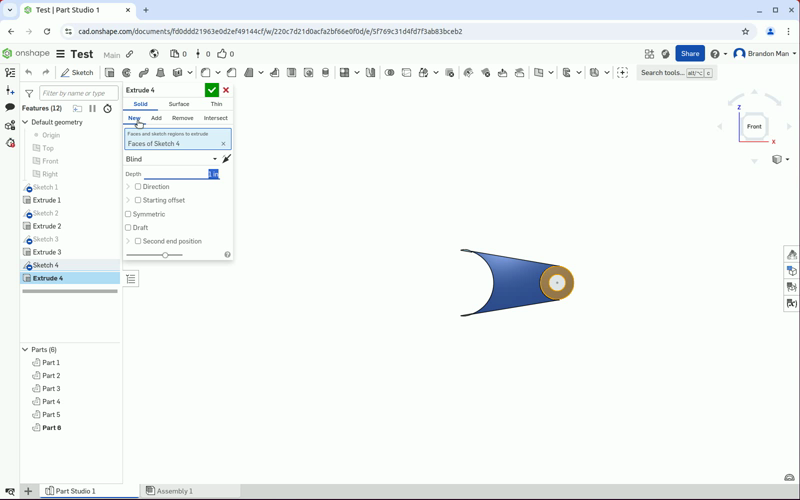
text(3.37)
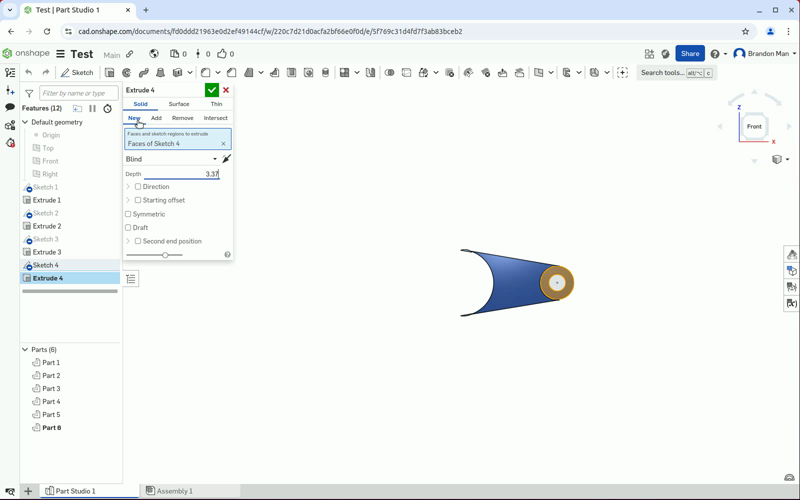
key(enter)
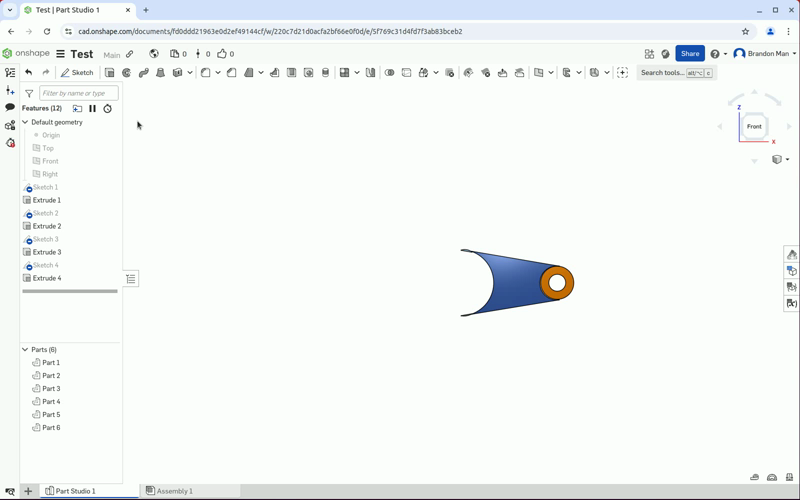
key(shift+h)
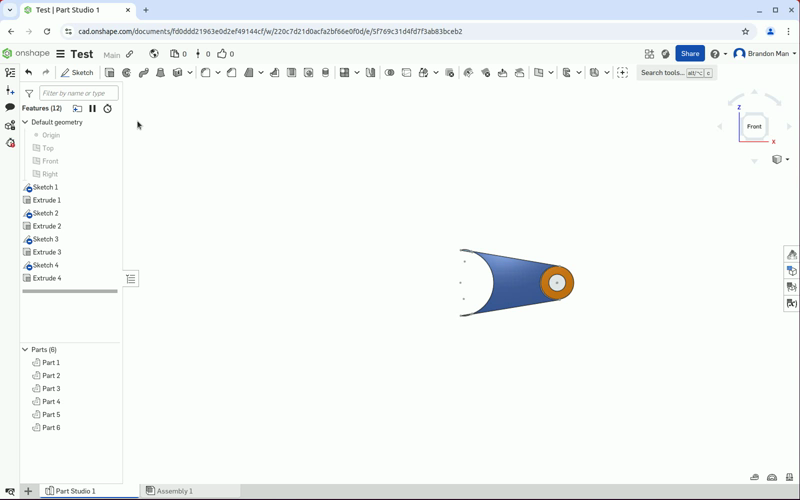
key(shift+h)
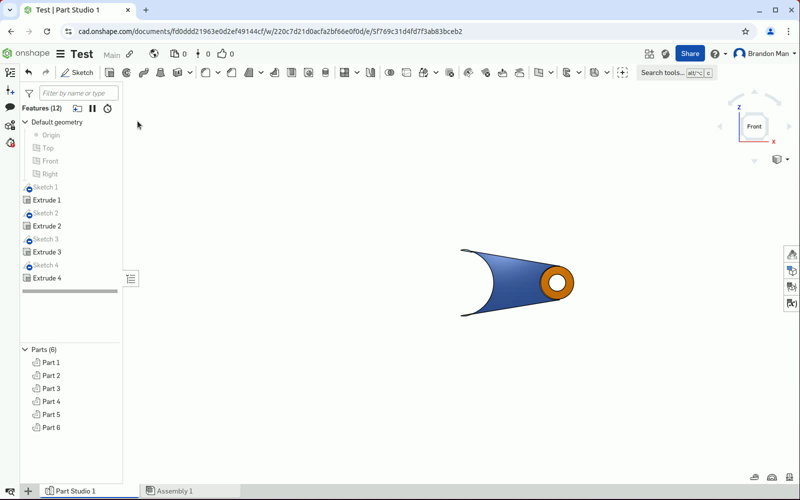
mouse_move(73, 189)
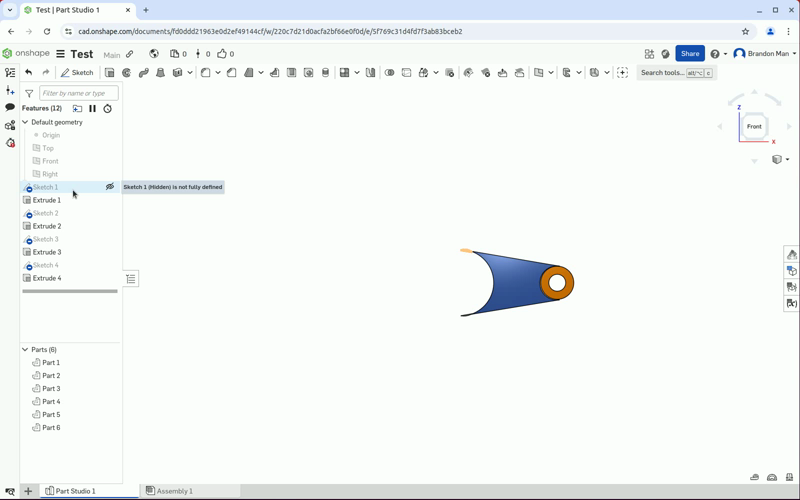
click(73, 189)
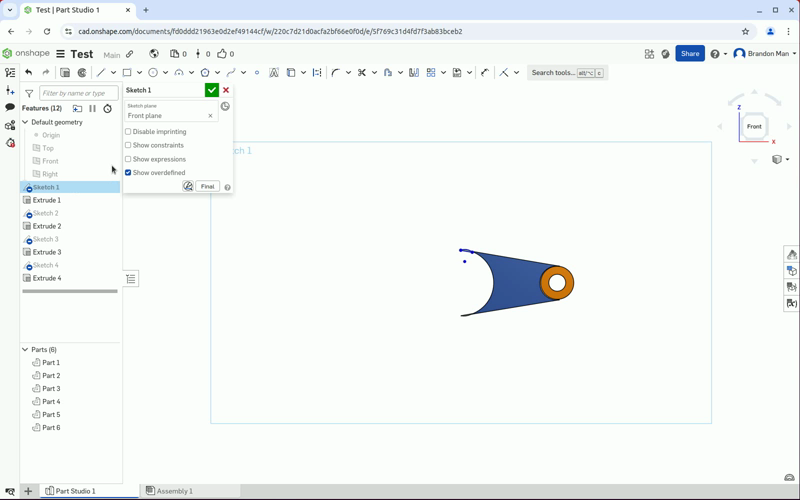
mouse_move(229, 92)
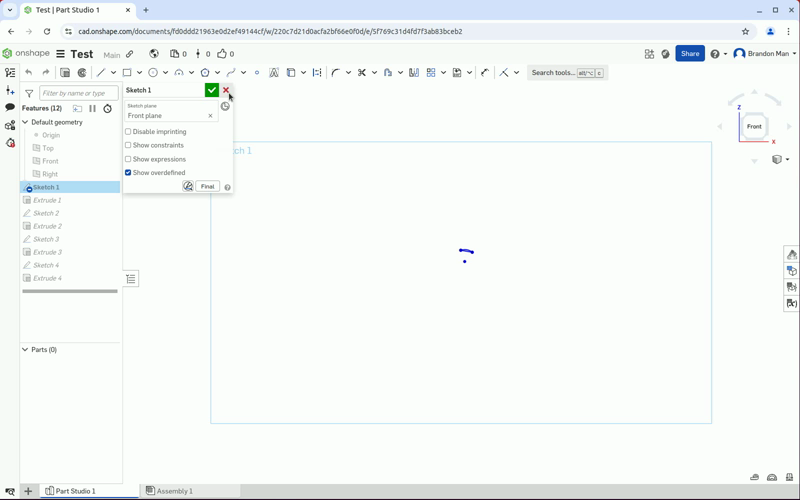
click(229, 92)
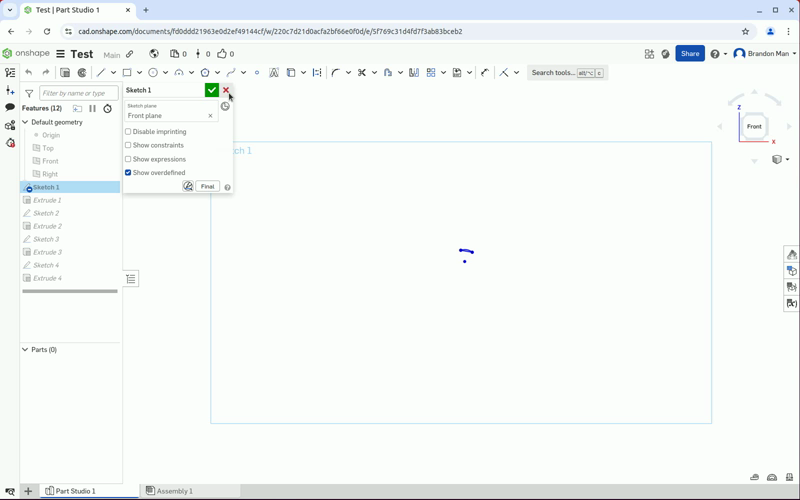
key(shift+s)
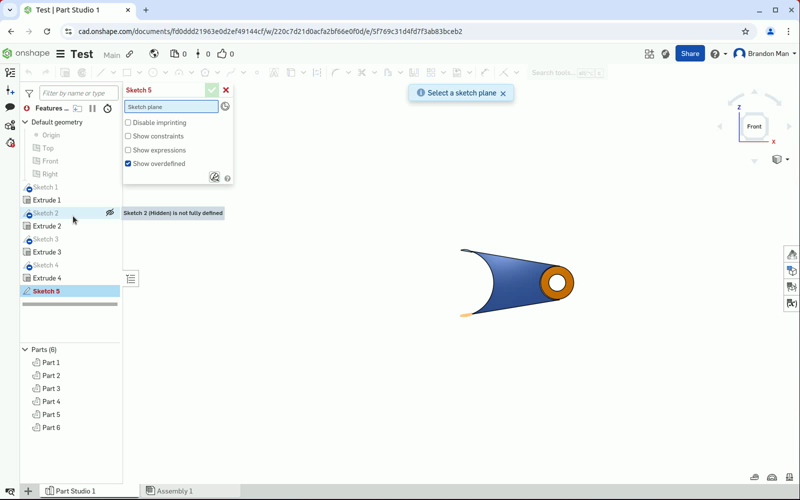
scroll(3)
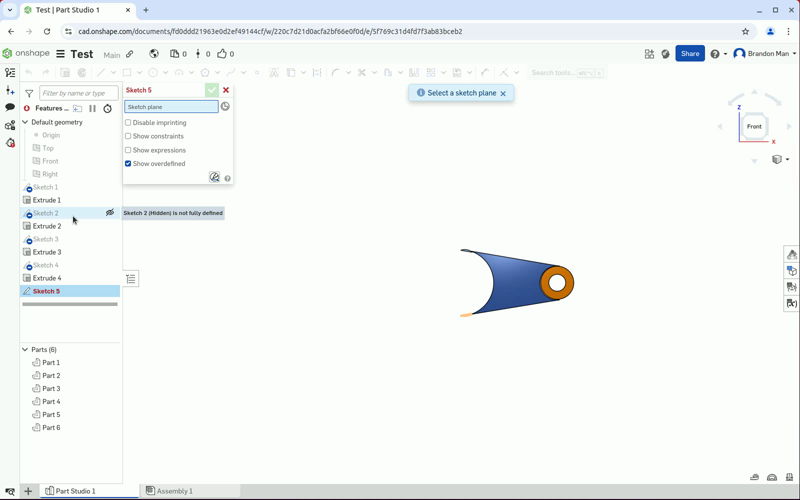
mouse_move(73, 163)
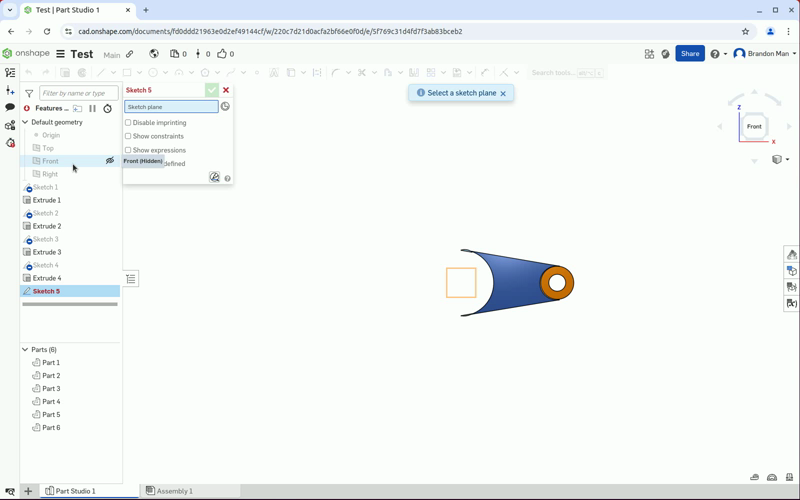
click(73, 163)
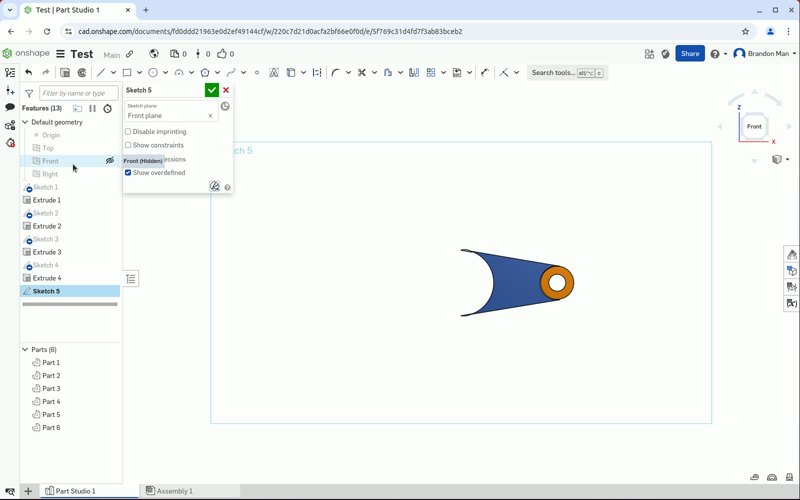
mouse_move(73, 352)
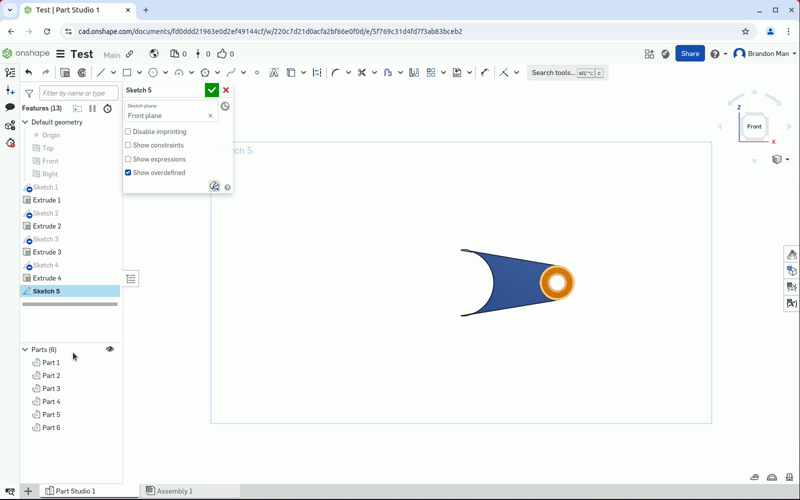
key(y)
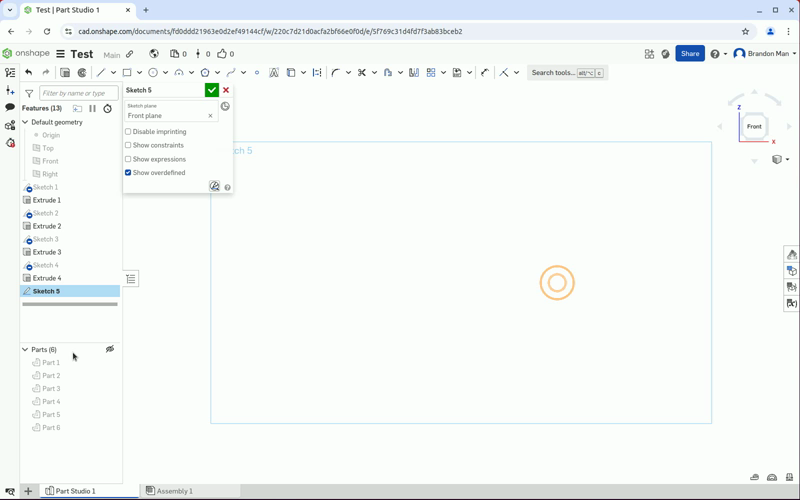
key(l)
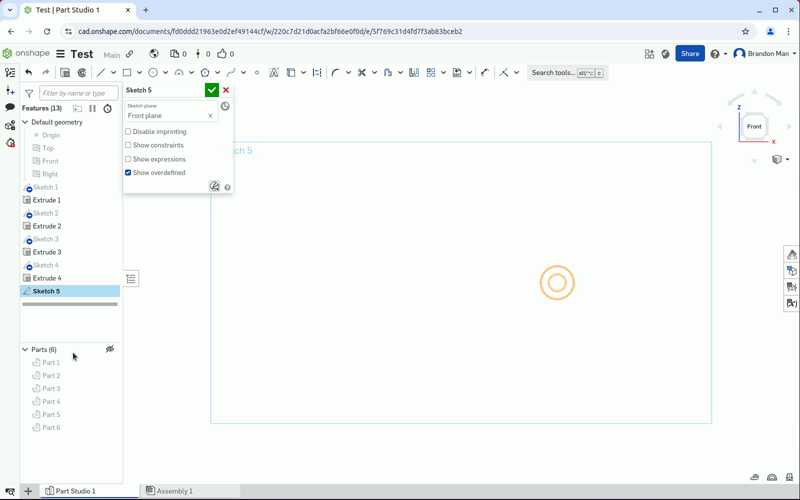
key_down(shift)
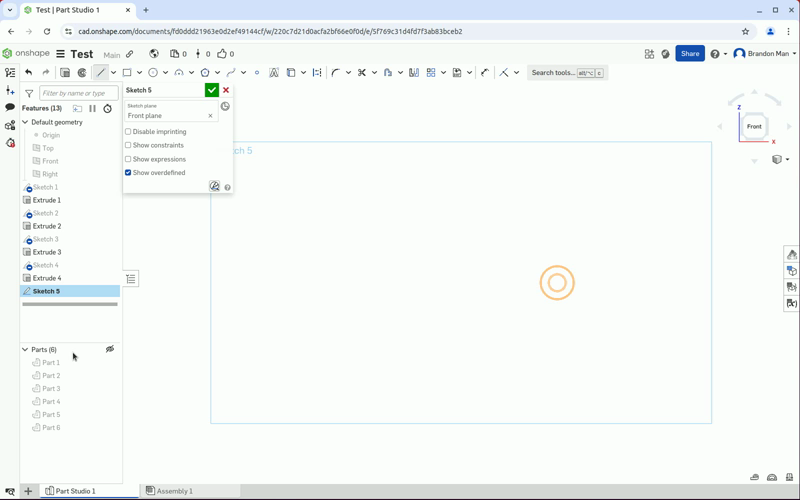
mouse_move(460, 315)
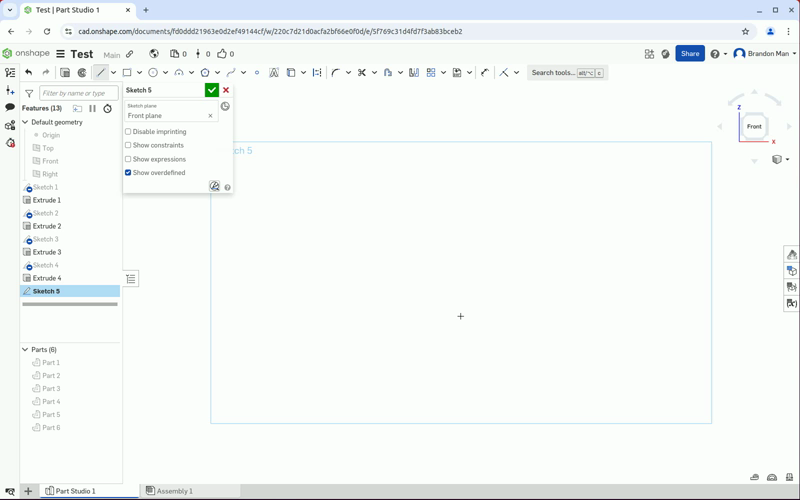
click(460, 315)
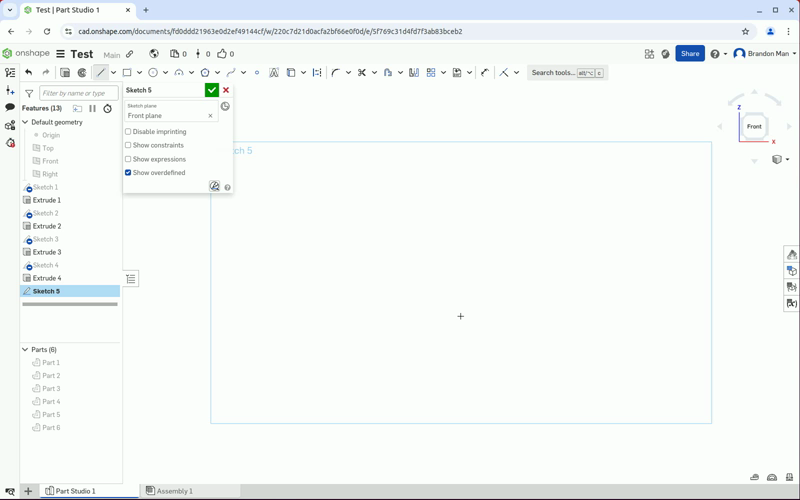
key_up(shift)
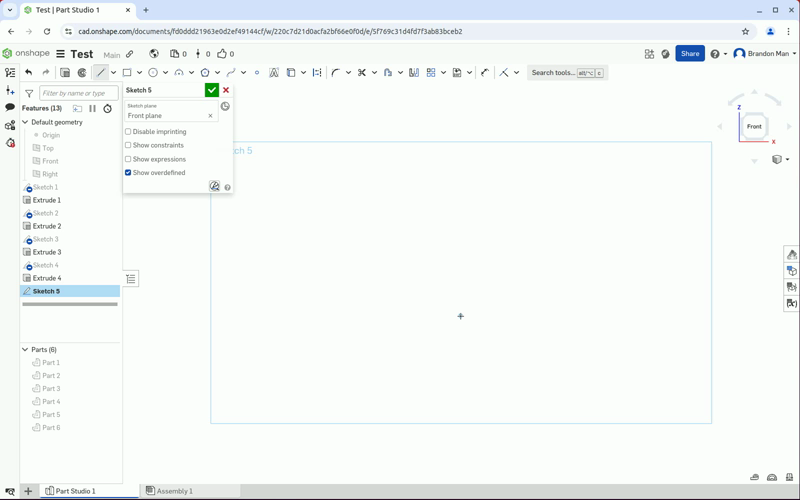
key_down(shift)
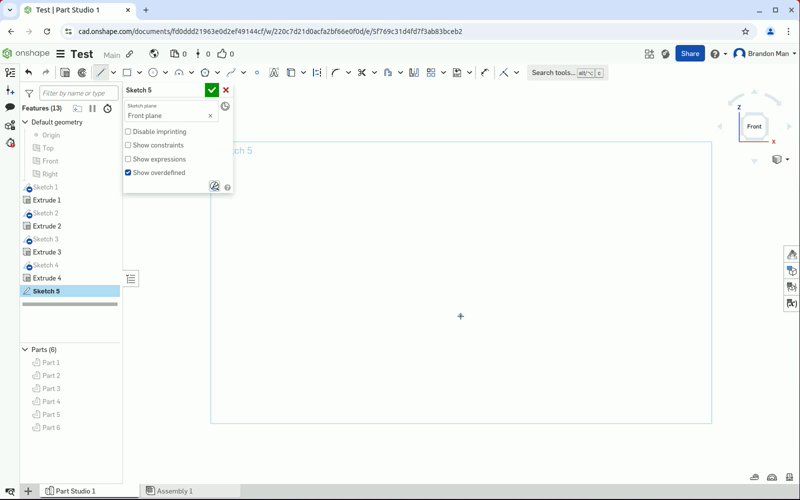
mouse_move(490, 315)
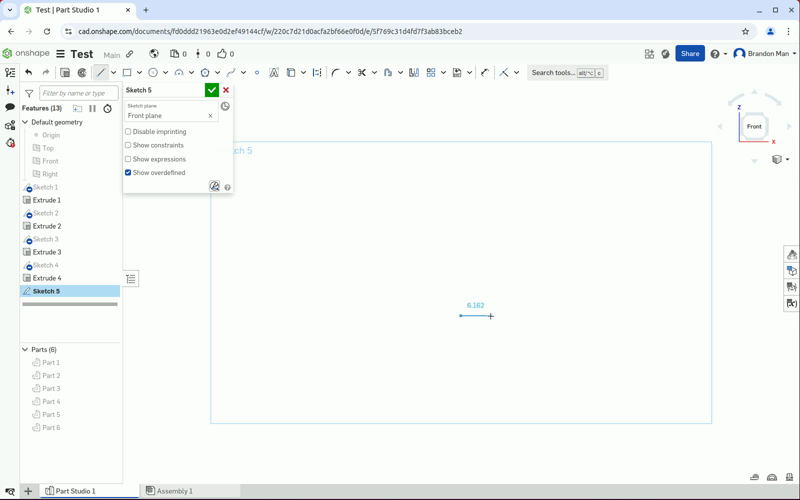
mouse_move(472, 313)
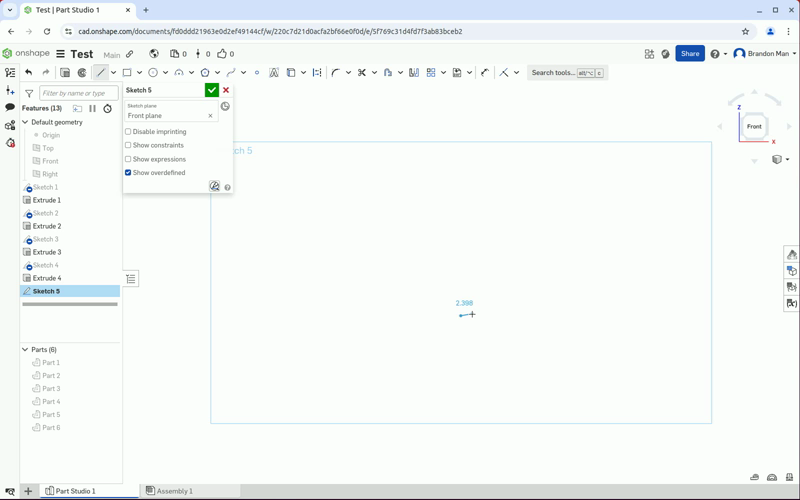
click(472, 313)
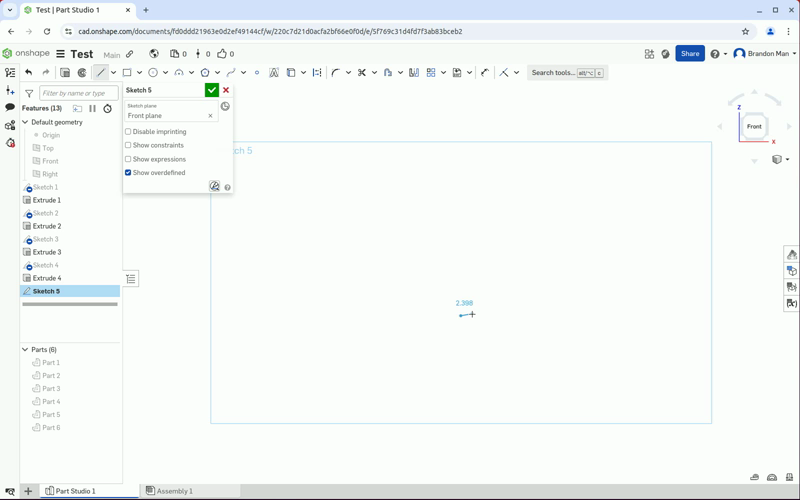
key_up(shift)
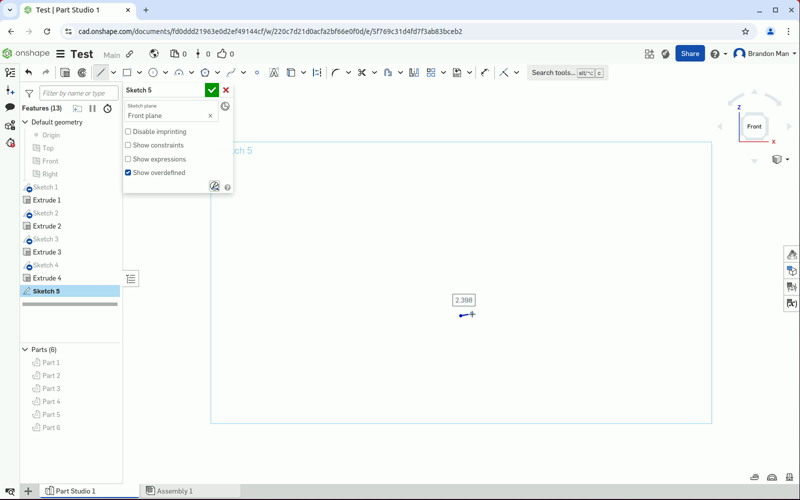
key(esc)
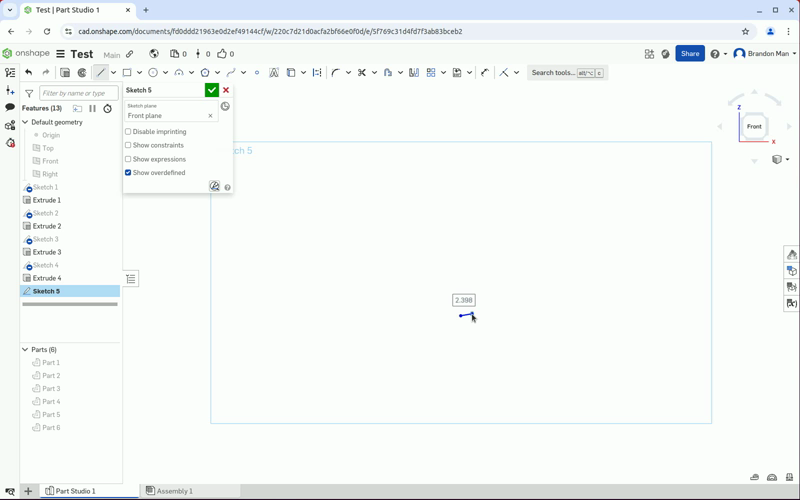
key(a)
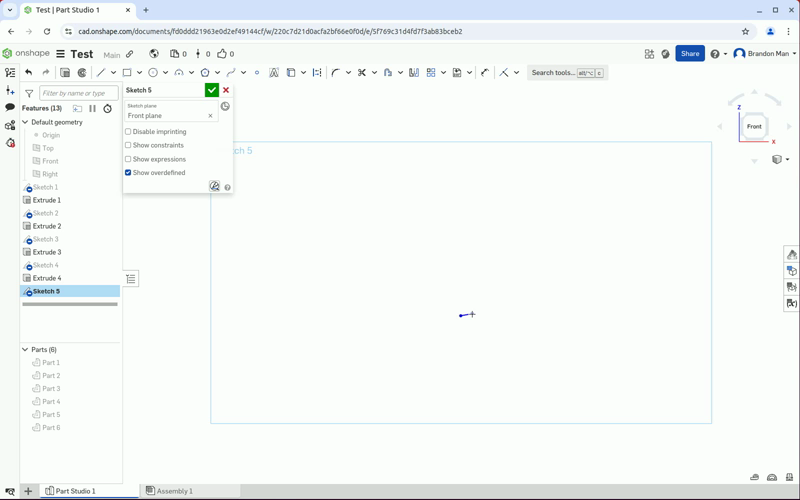
mouse_move(472, 313)
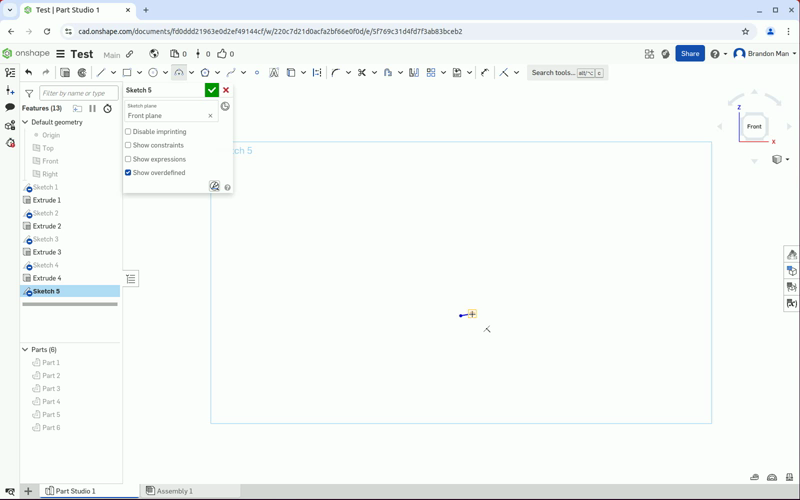
click(472, 313)
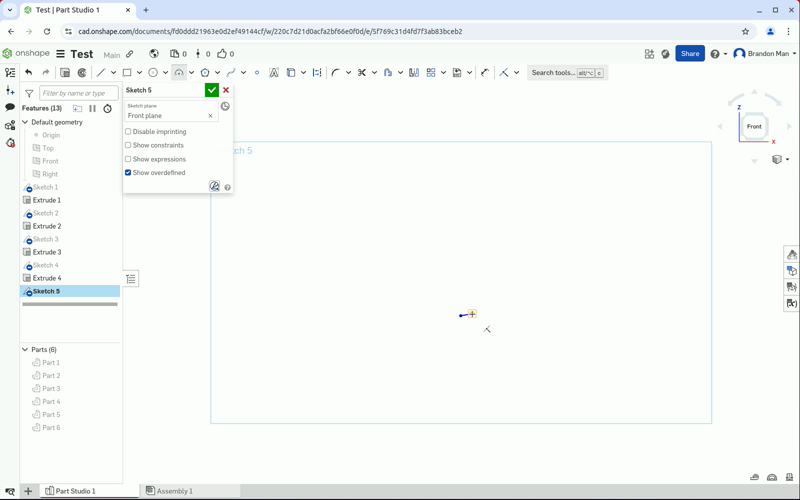
key_down(shift)
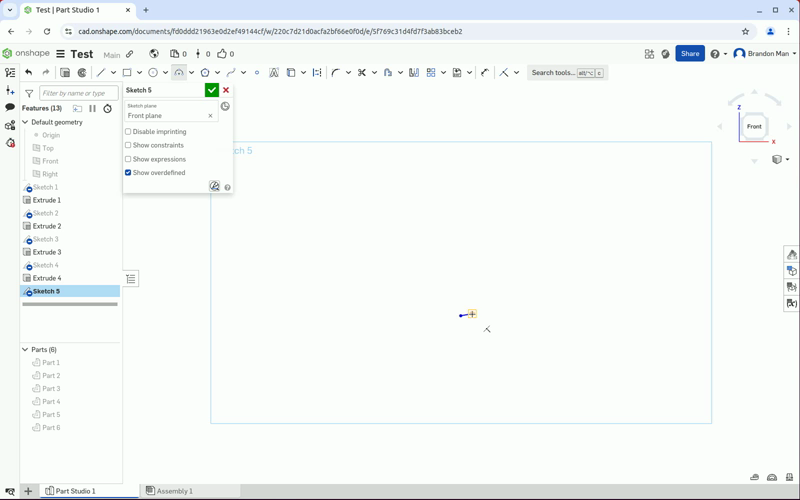
mouse_move(472, 250)
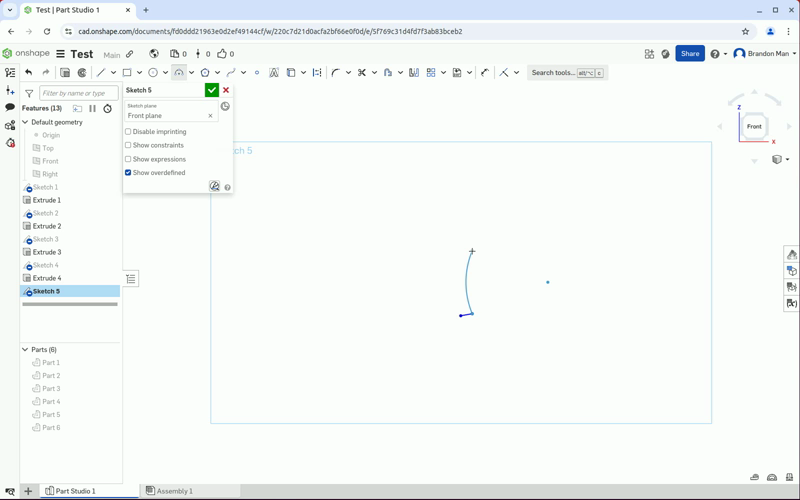
click(472, 250)
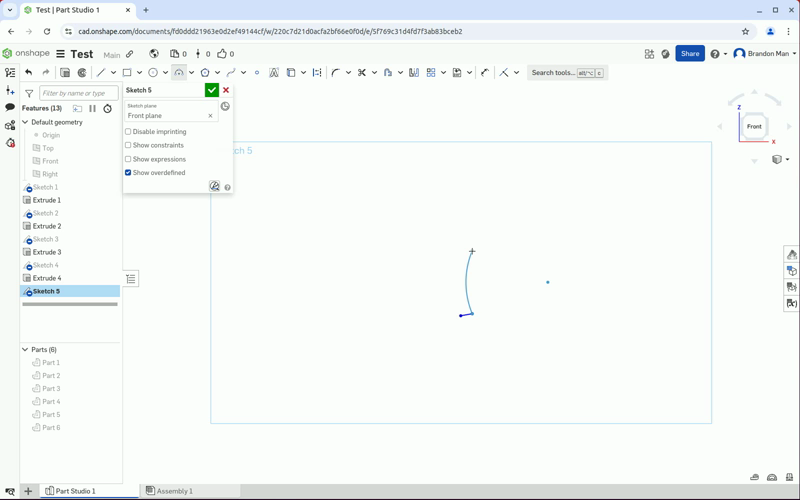
mouse_move(494, 282)
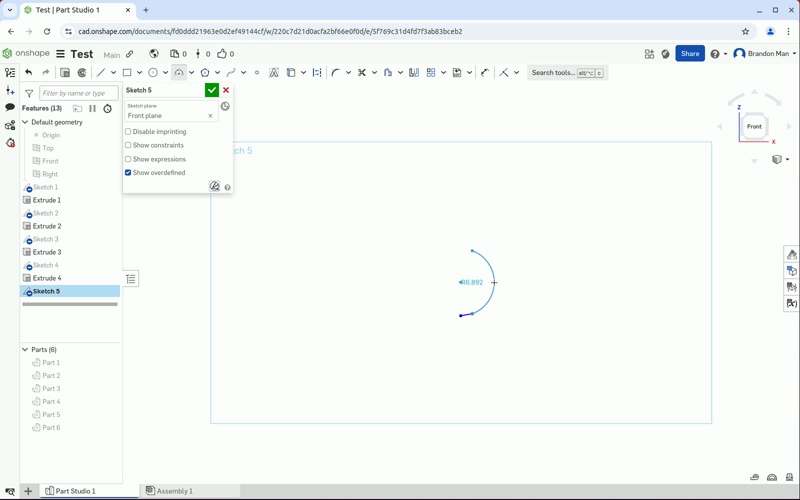
click(494, 282)
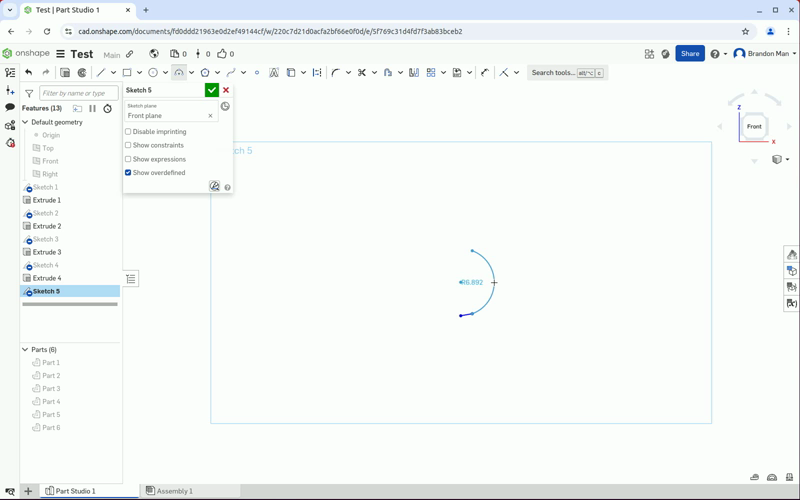
key_up(shift)
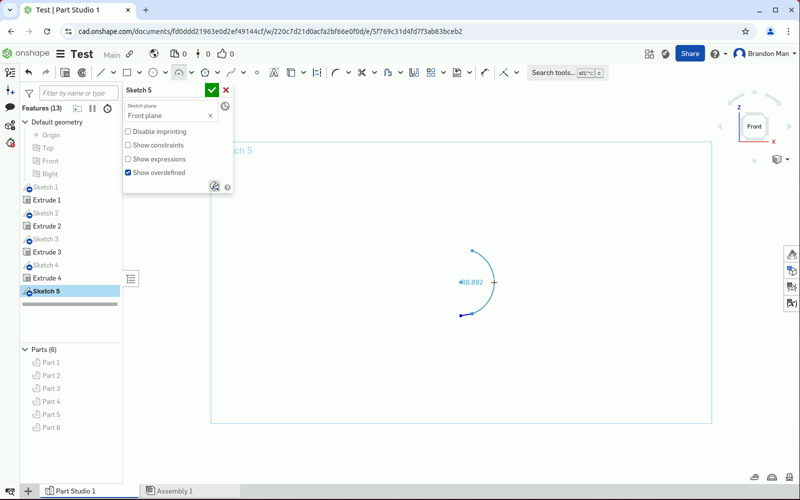
key(esc)
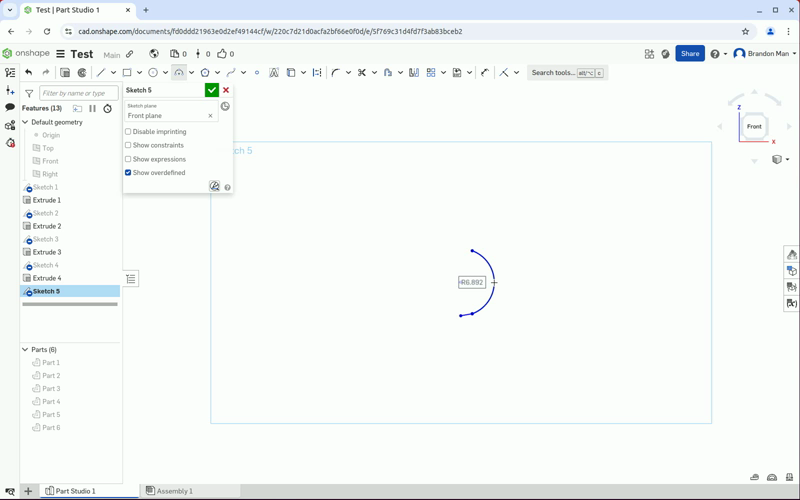
key(l)
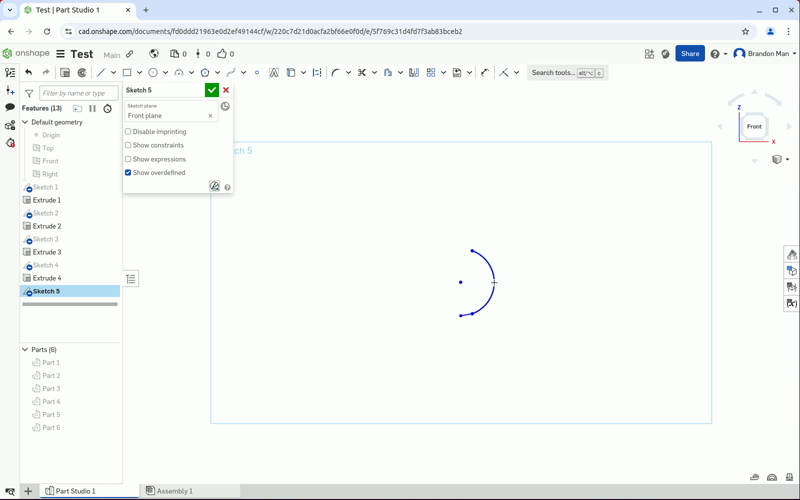
mouse_move(472, 250)
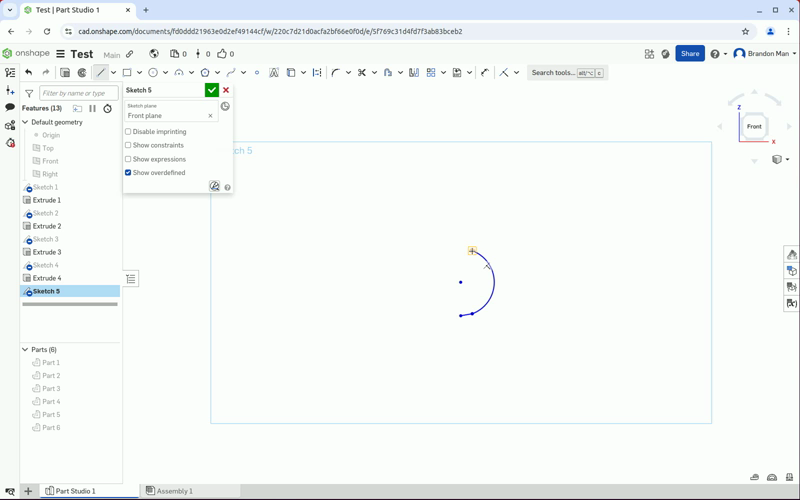
click(472, 250)
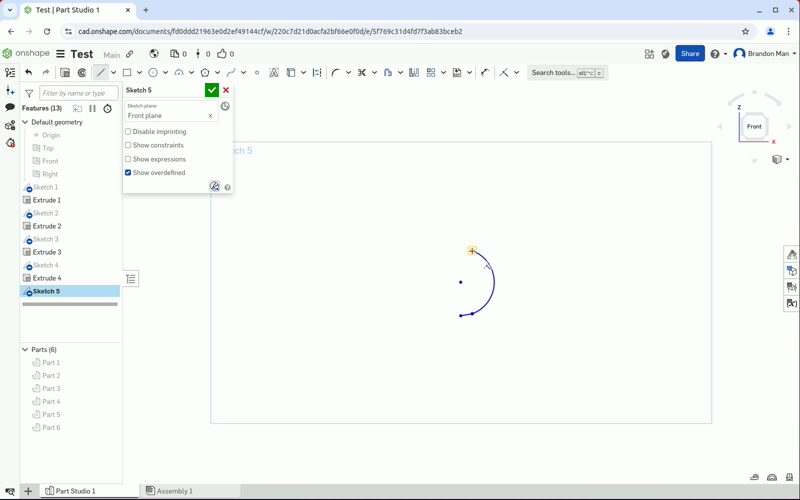
key_down(shift)
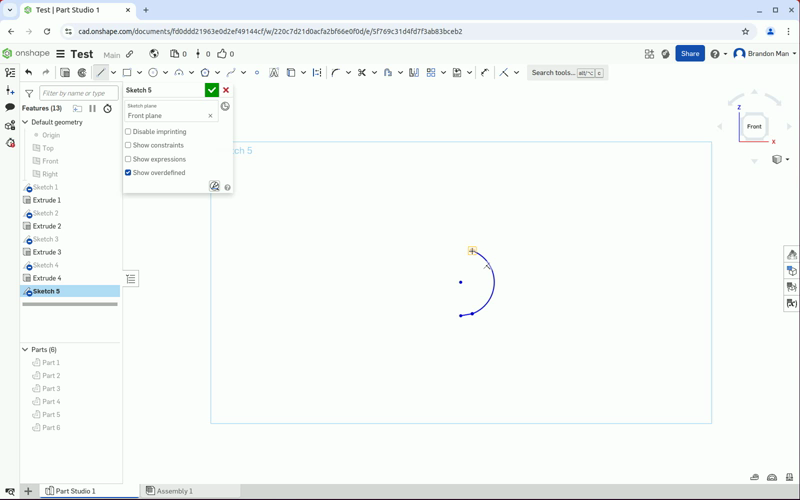
mouse_move(502, 250)
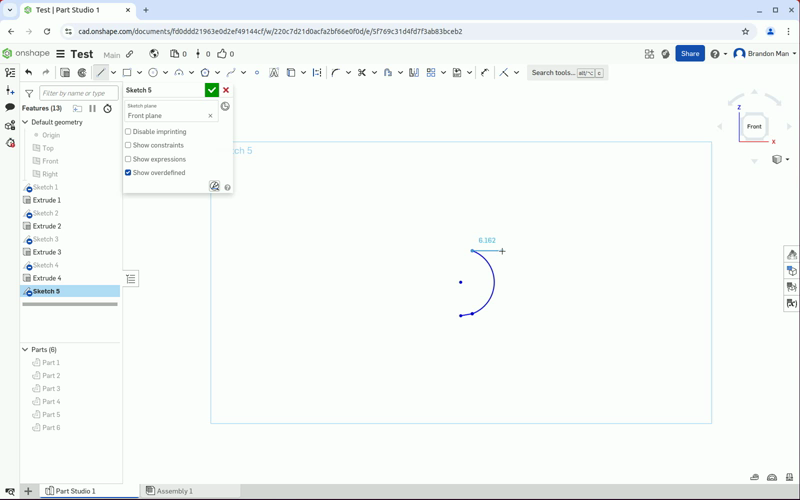
mouse_move(460, 248)
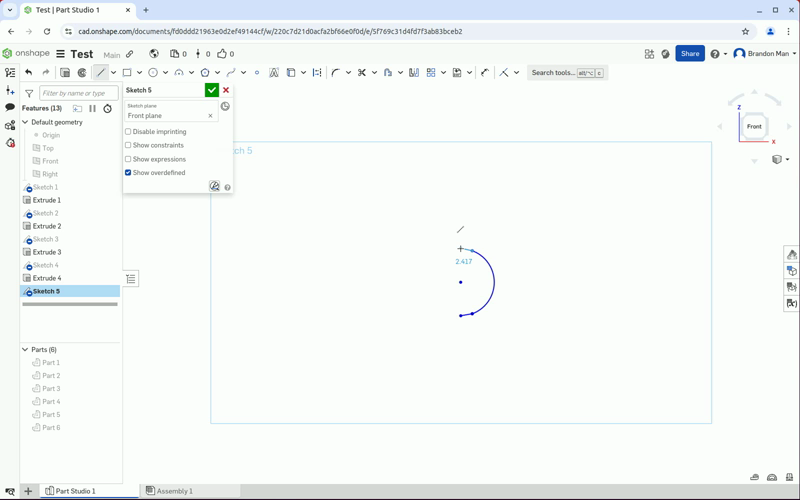
click(460, 248)
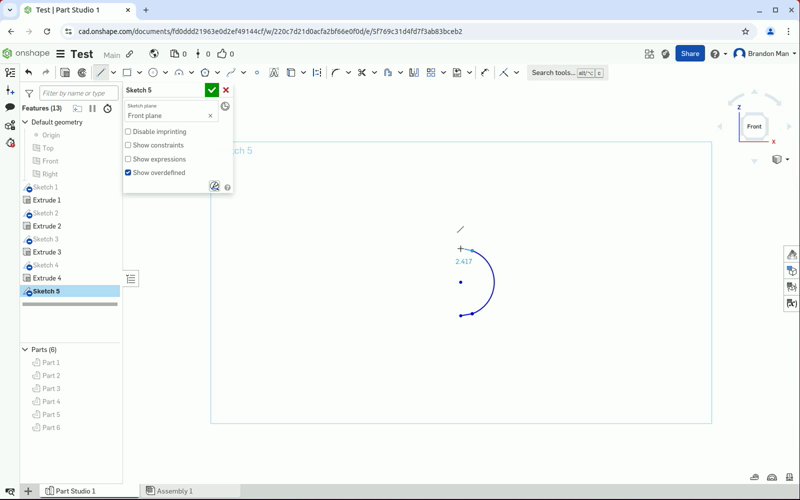
key_up(shift)
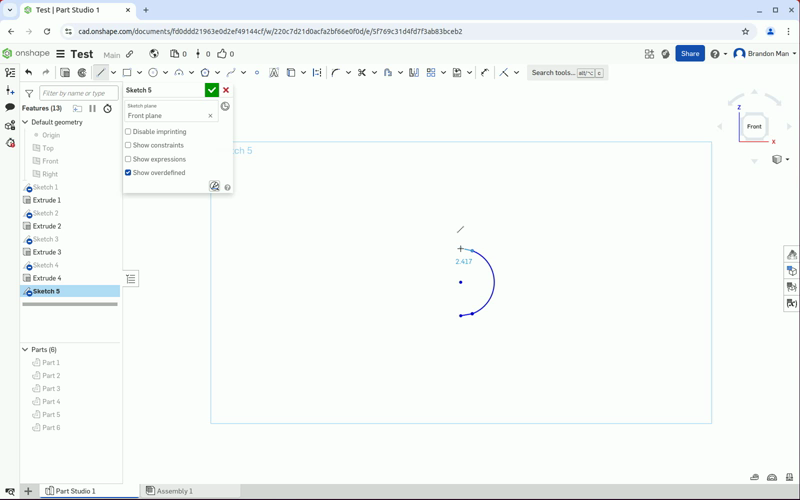
key(esc)
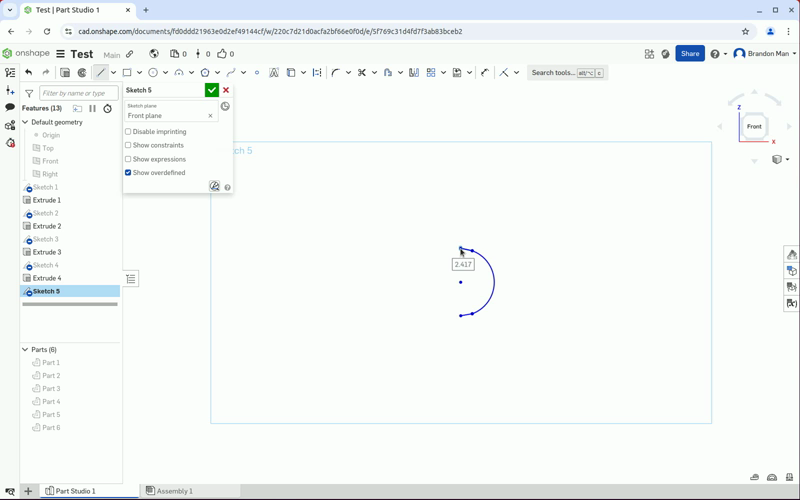
key(a)
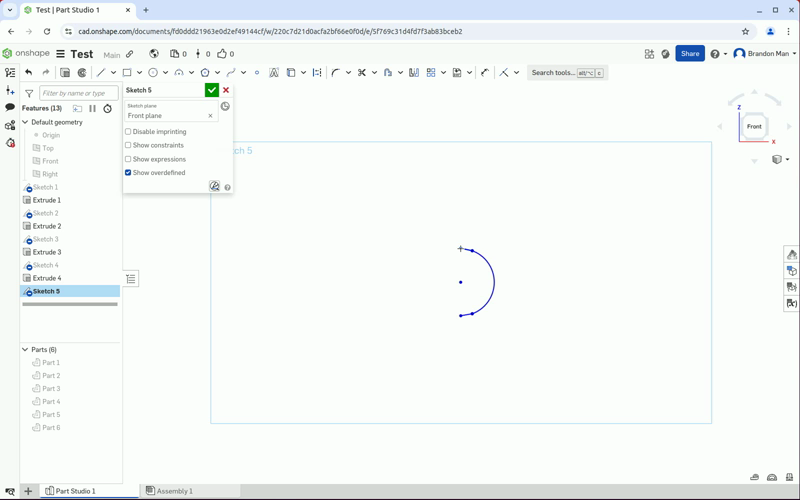
mouse_move(460, 248)
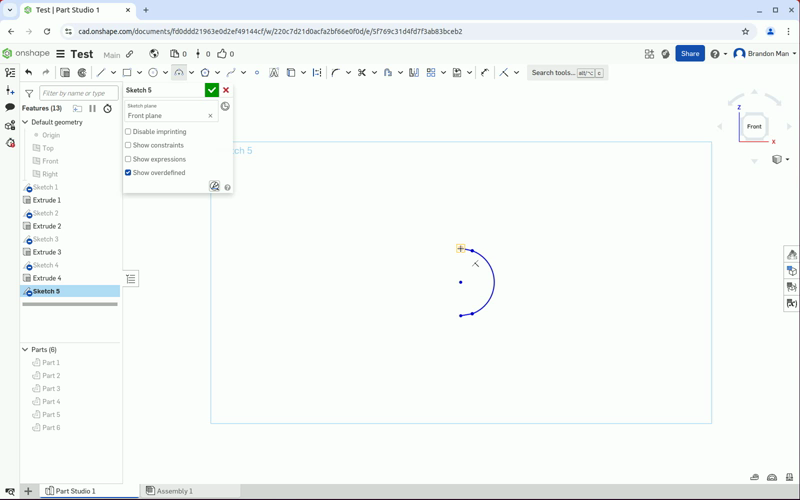
click(460, 248)
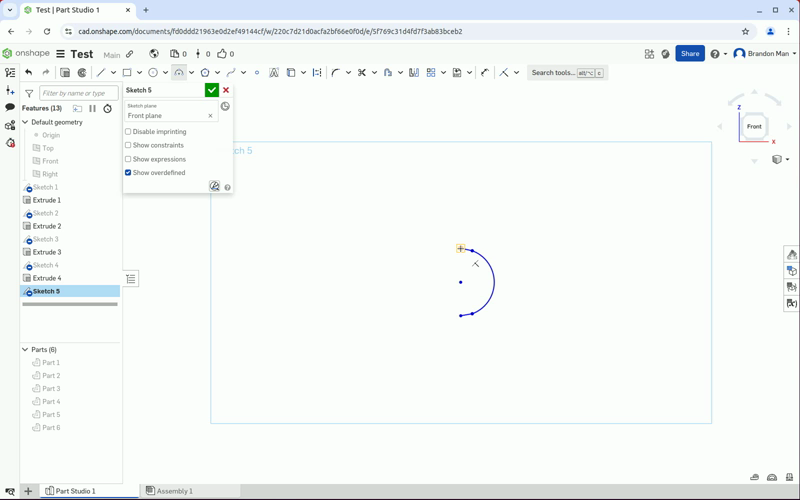
mouse_move(460, 315)
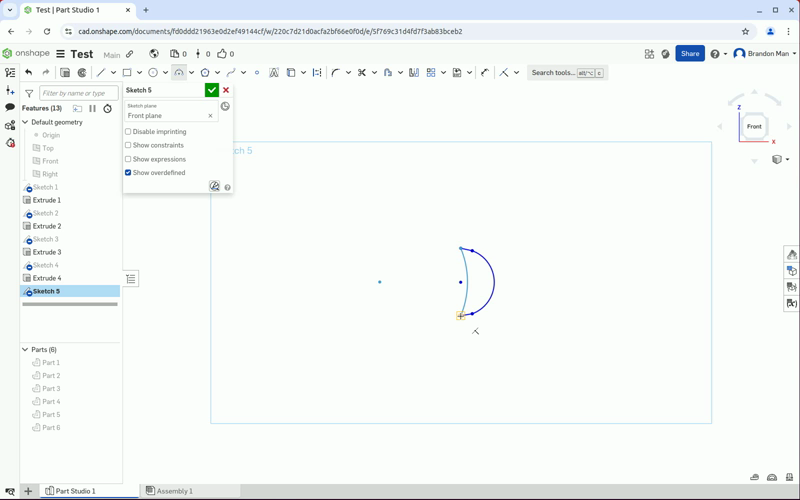
click(460, 315)
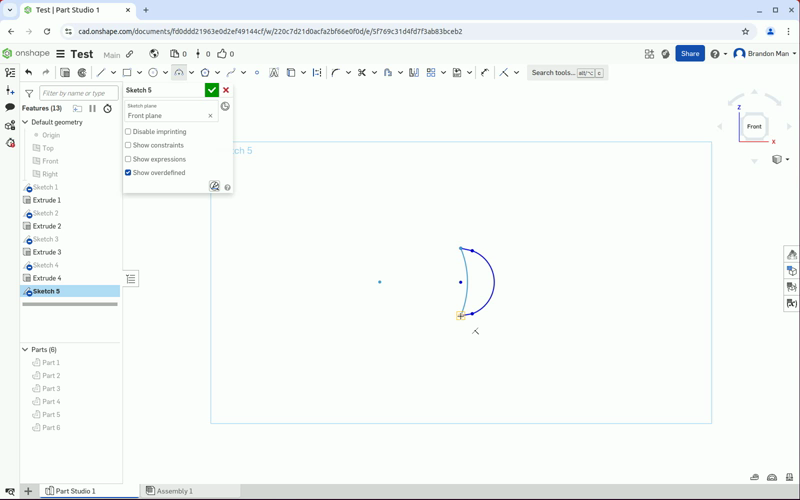
key_down(shift)
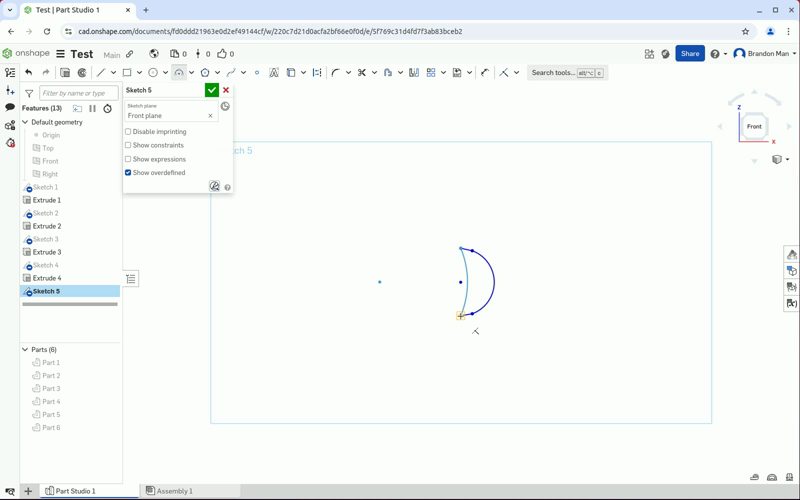
mouse_move(427, 282)
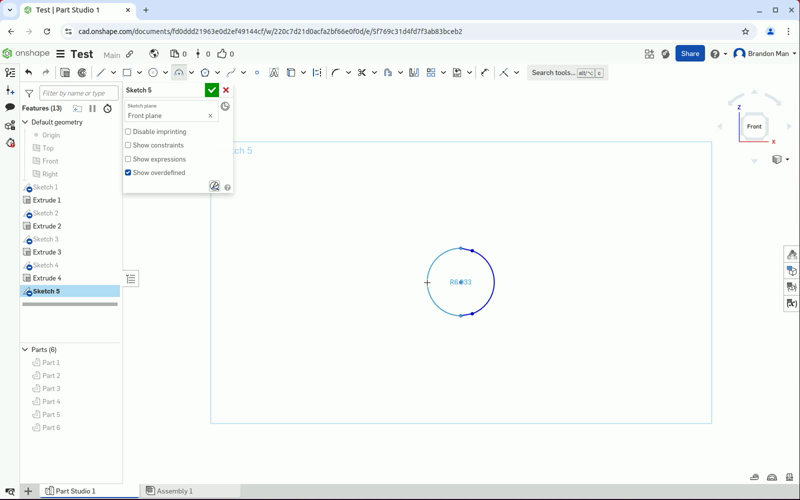
click(427, 282)
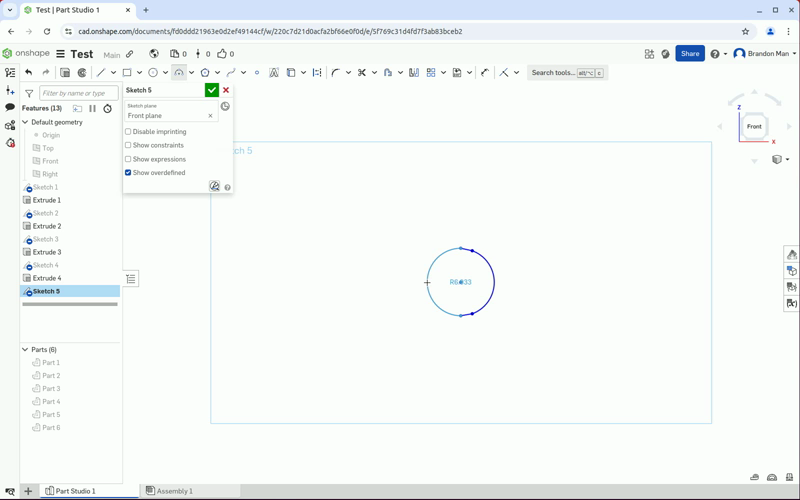
key_up(shift)
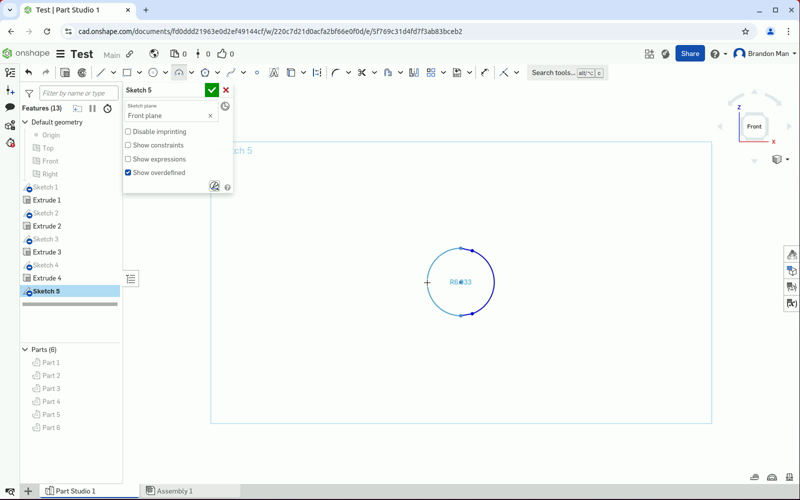
key(esc)
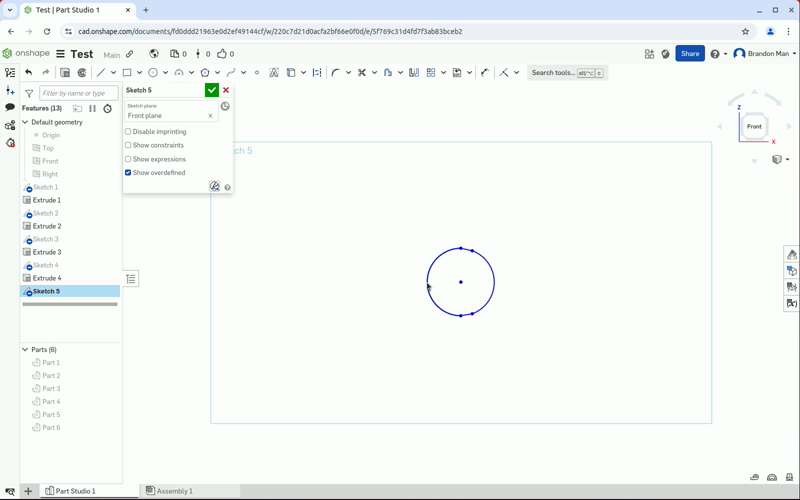
key(c)
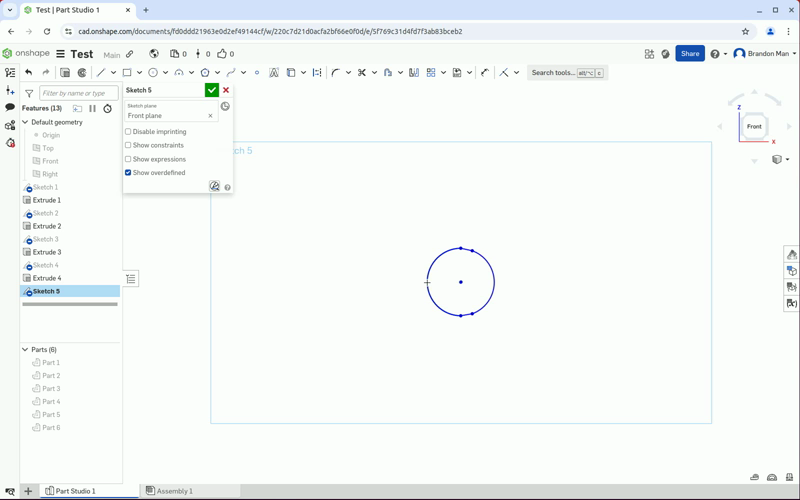
key_down(shift)
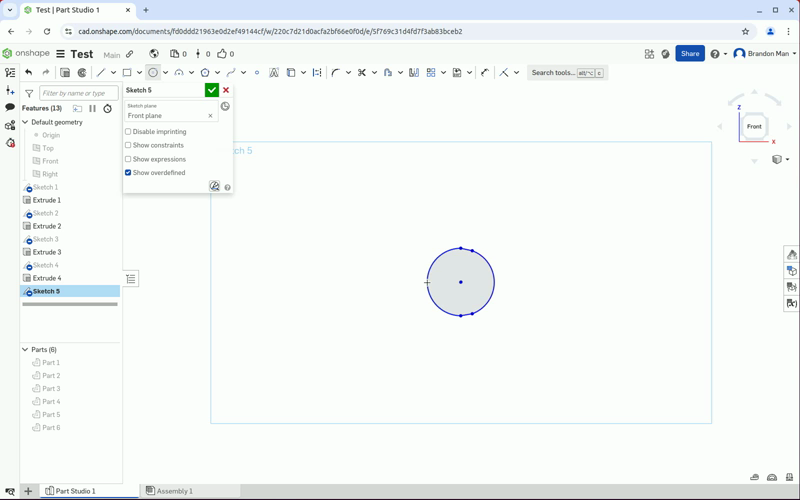
mouse_move(460, 281)
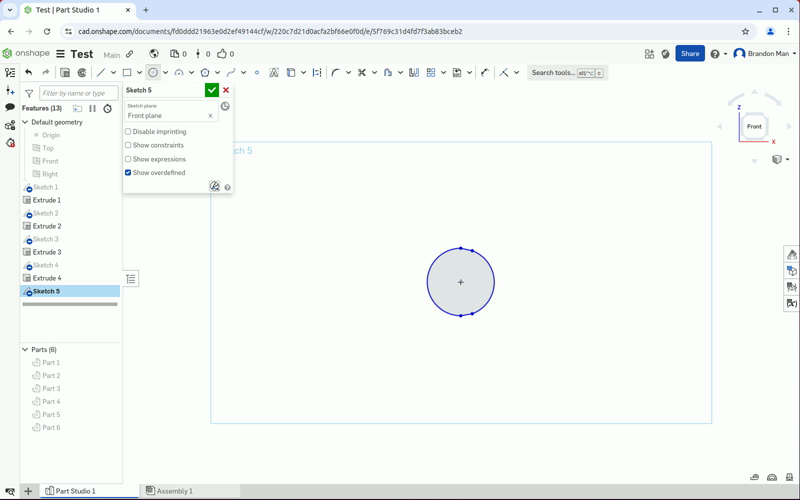
click(460, 281)
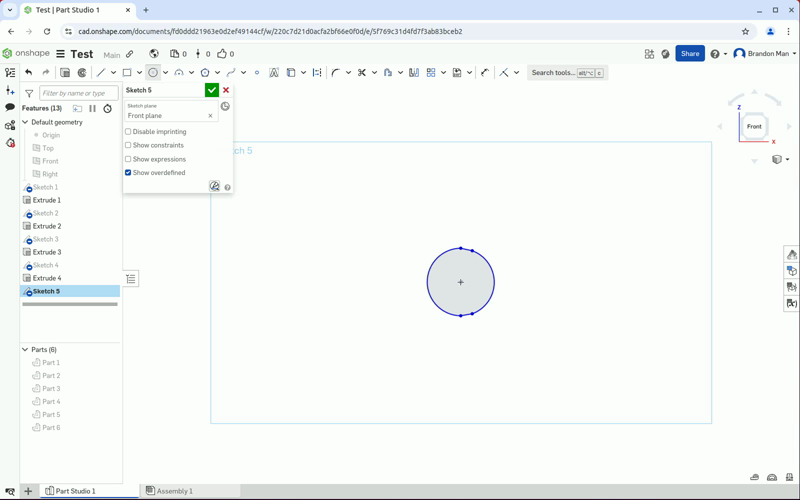
key_up(shift)
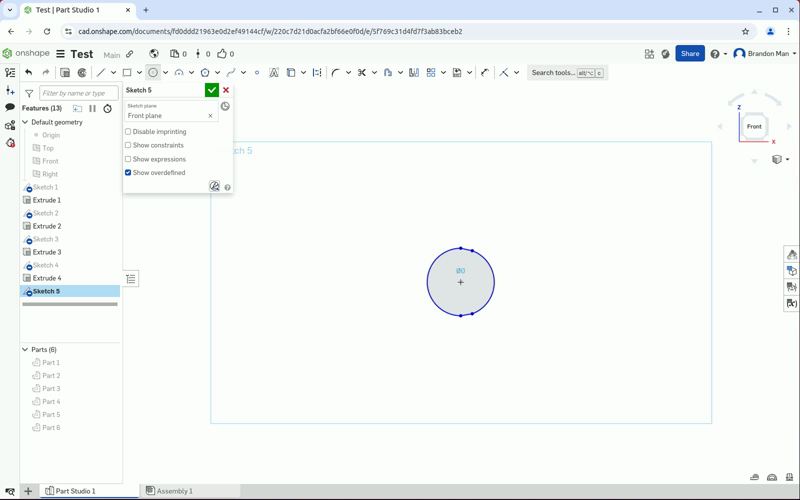
mouse_move(474, 281)
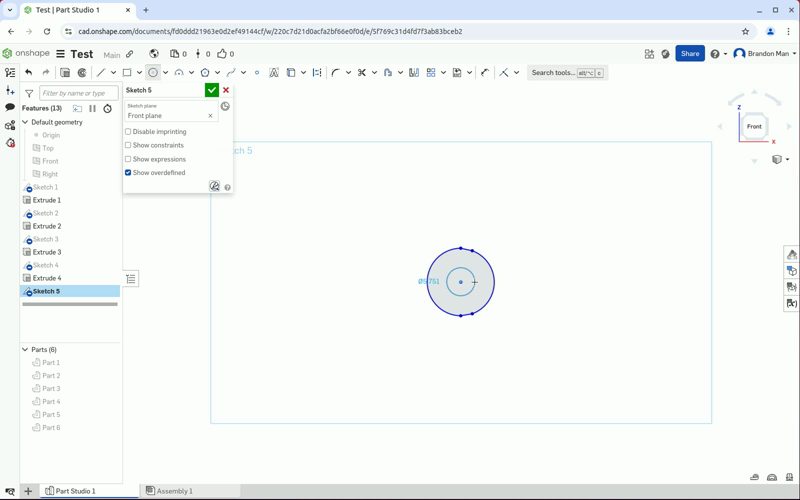
click(474, 281)
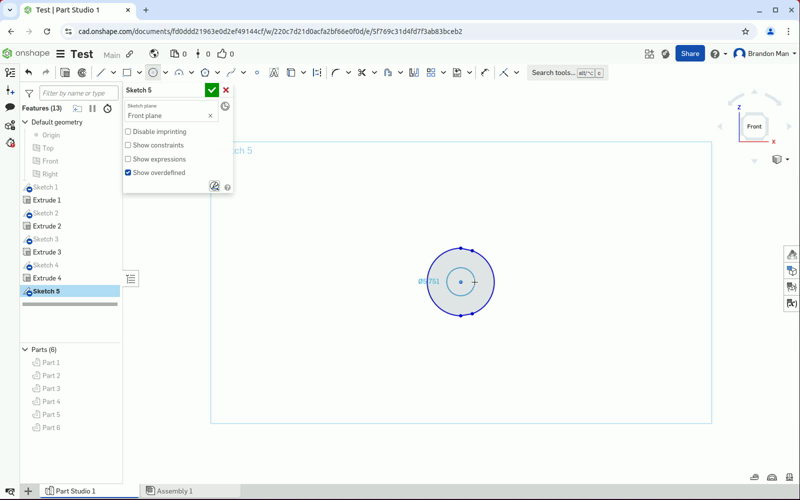
key(esc)
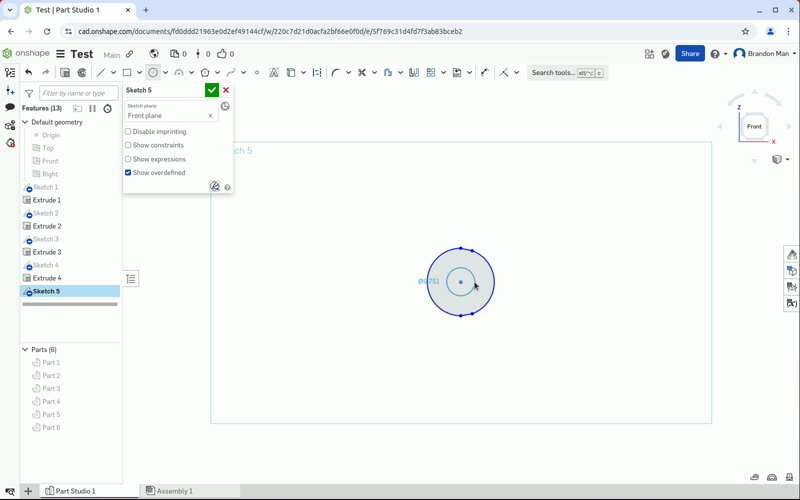
mouse_move(474, 260)
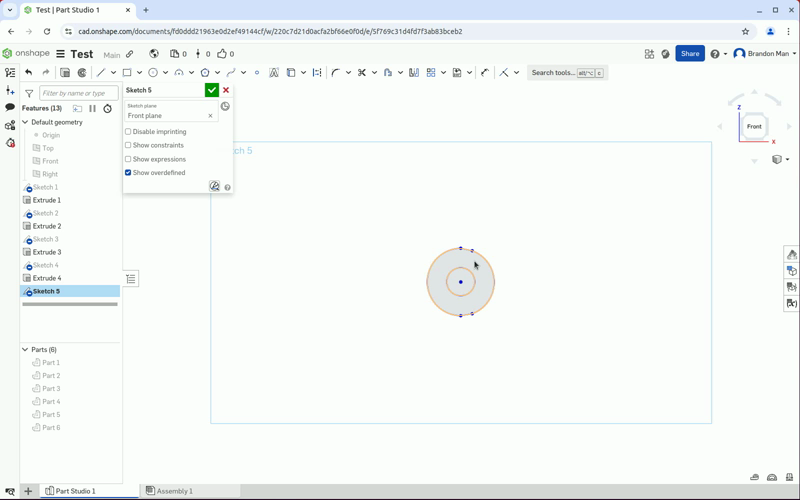
click(474, 260)
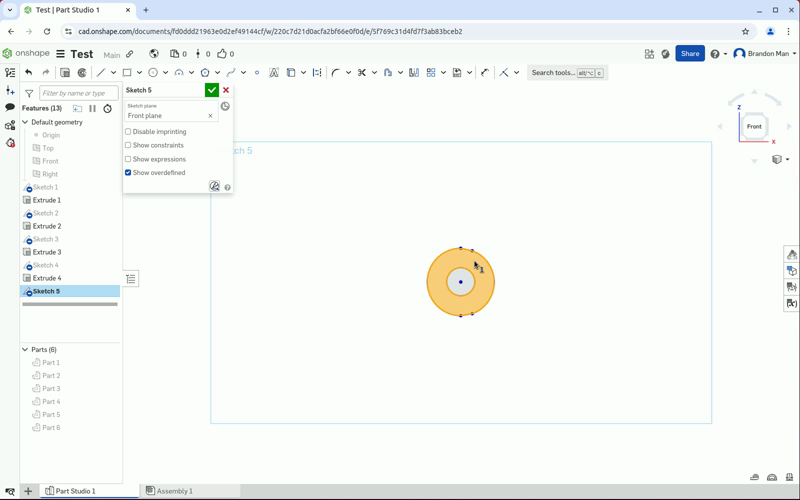
mouse_move(73, 352)
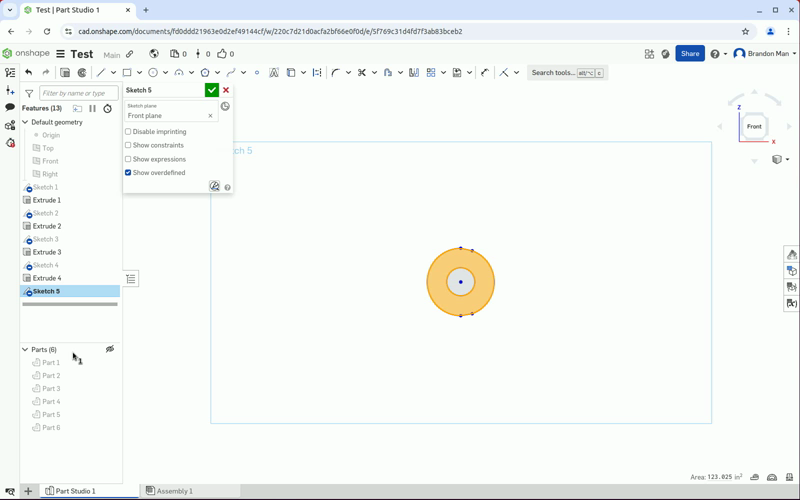
key(shift+y)
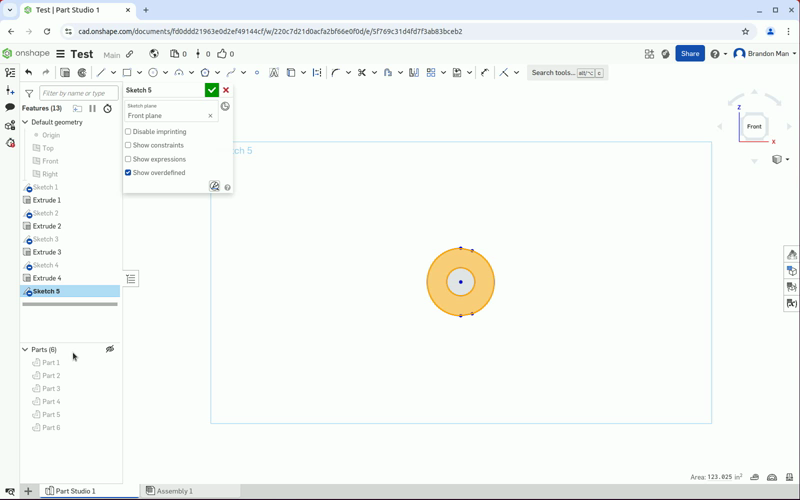
key(shift+e)
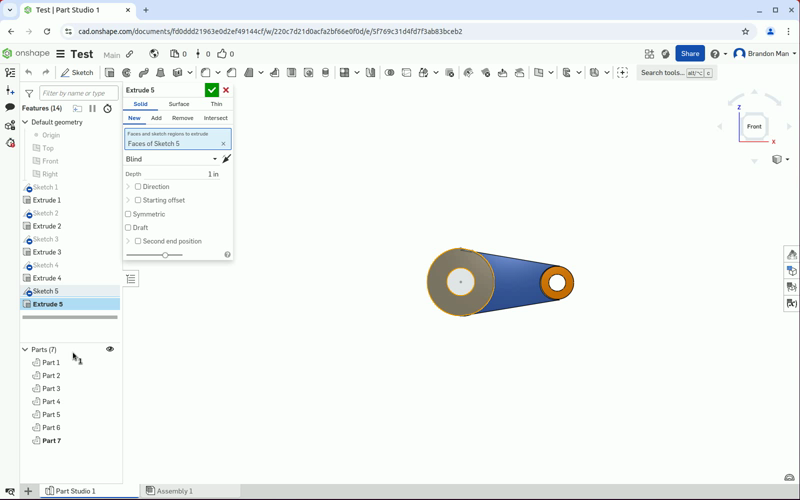
mouse_move(143, 106)
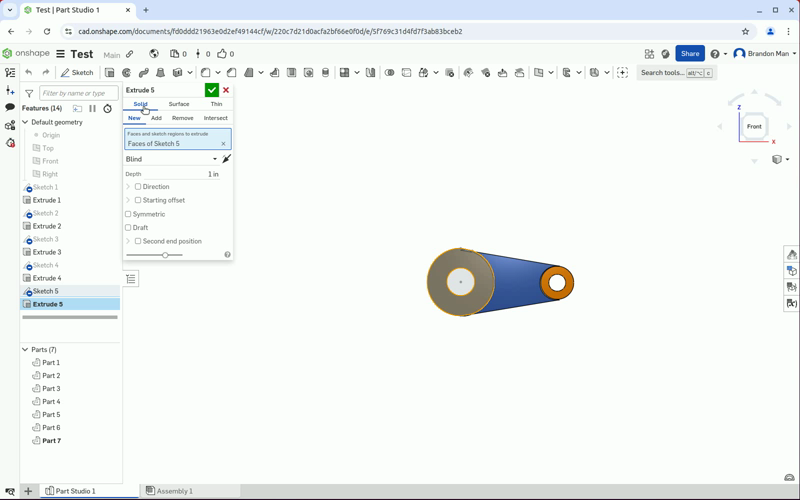
click(143, 106)
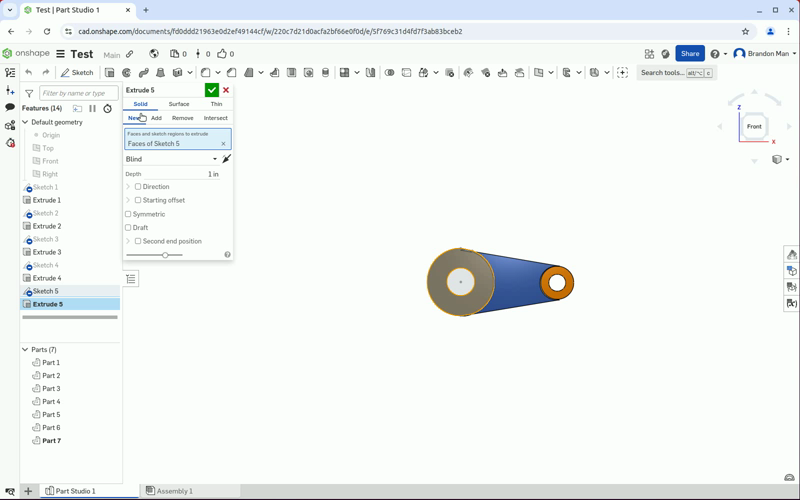
mouse_move(137, 120)
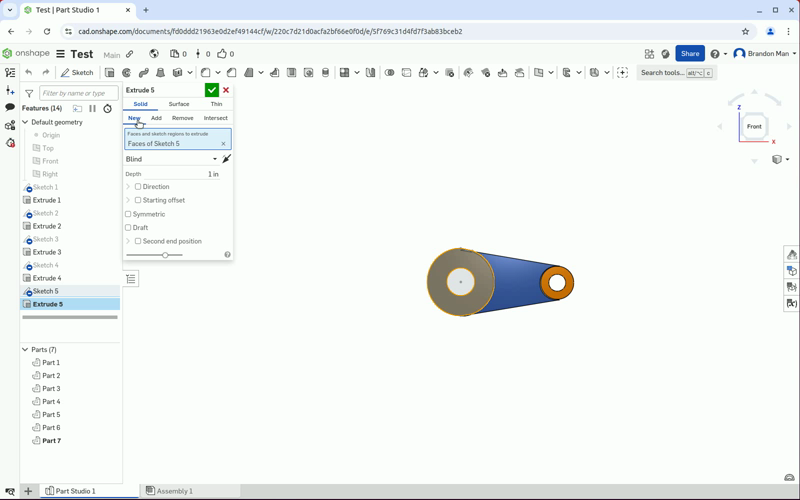
click(137, 120)
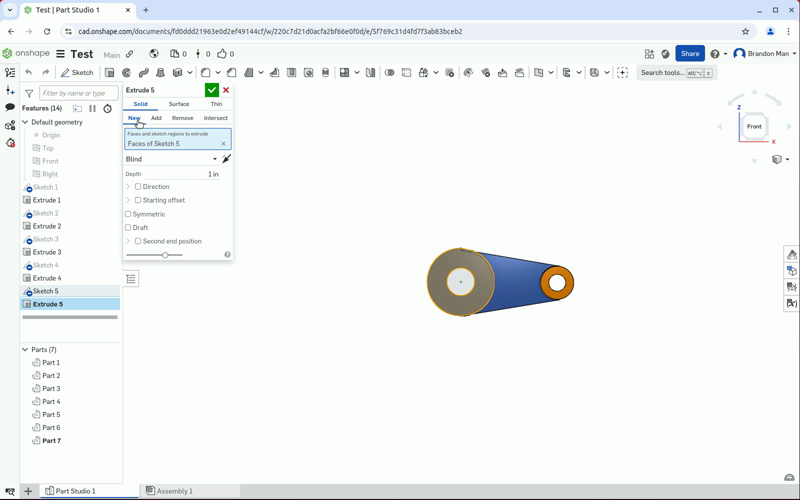
key(tab, 4)
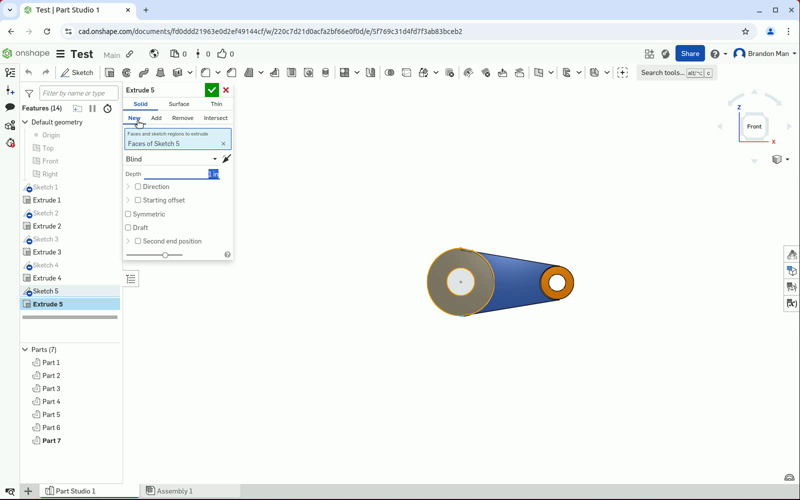
text(3.37)
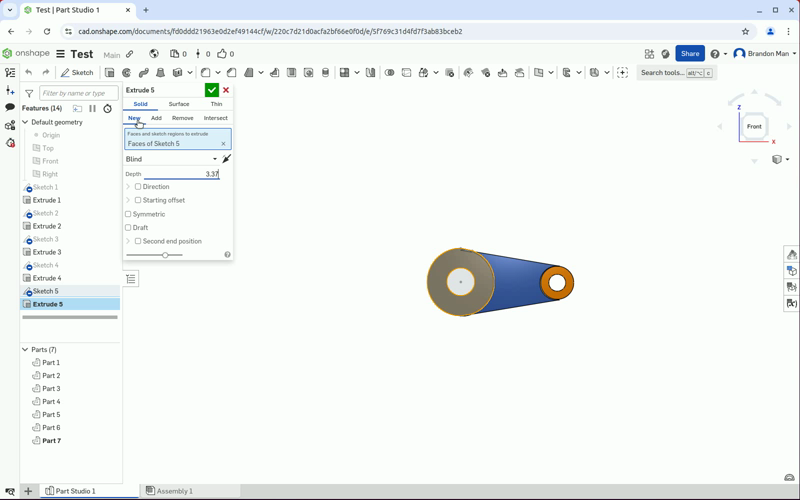
key(enter)
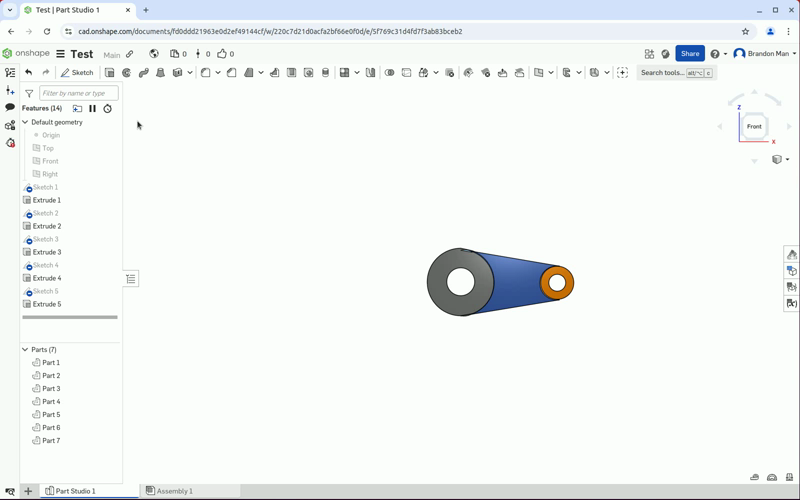
key(shift+h)
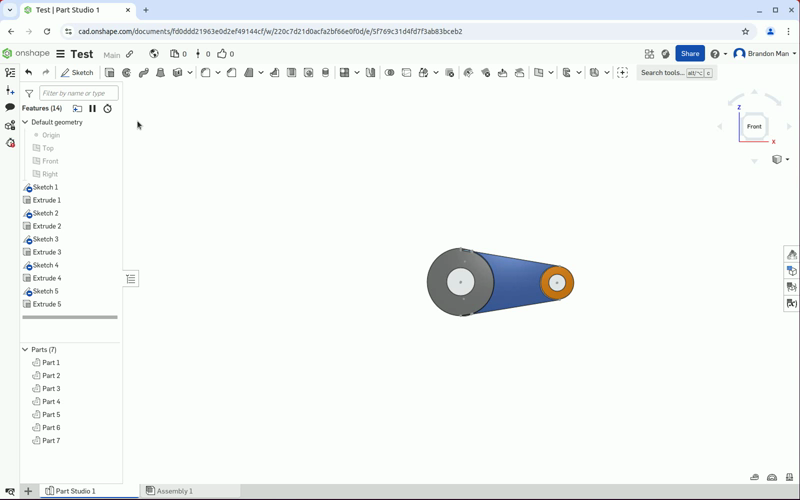
key(shift+h)
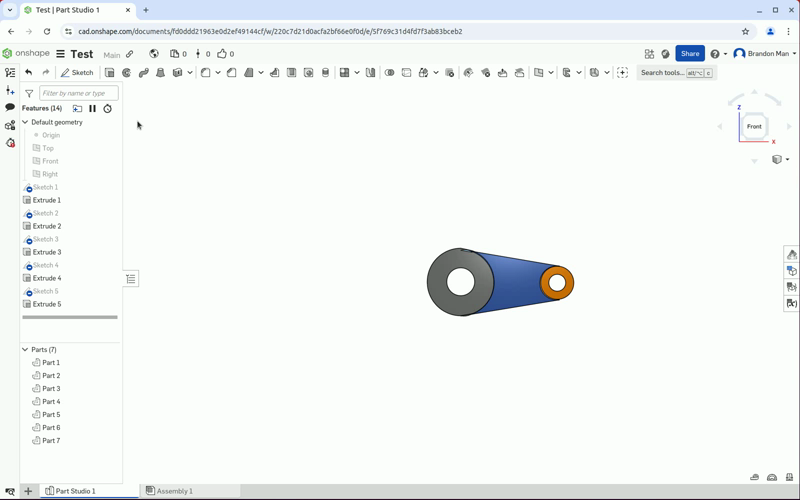
mouse_move(73, 189)
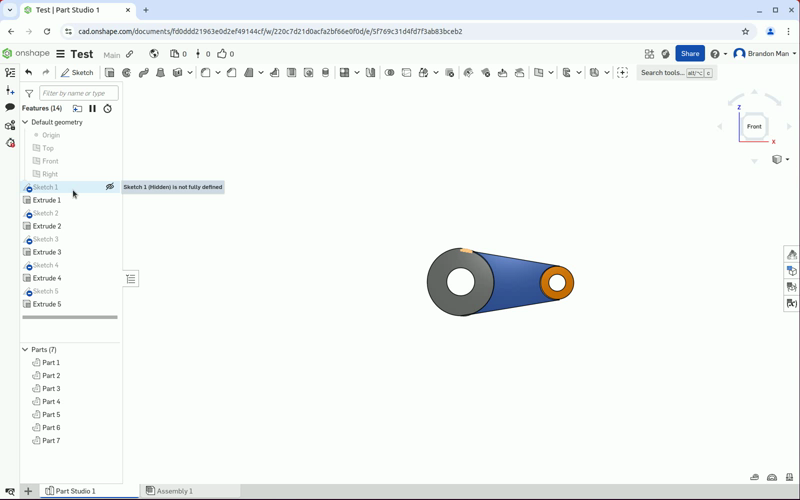
click(73, 189)
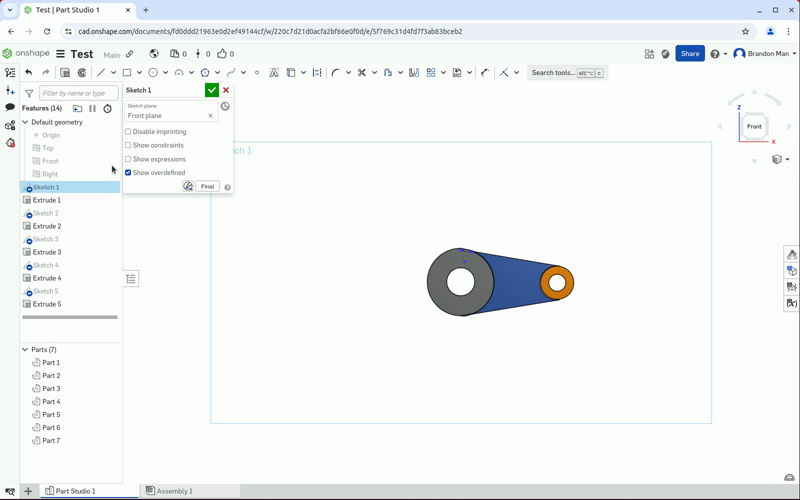
mouse_move(229, 92)
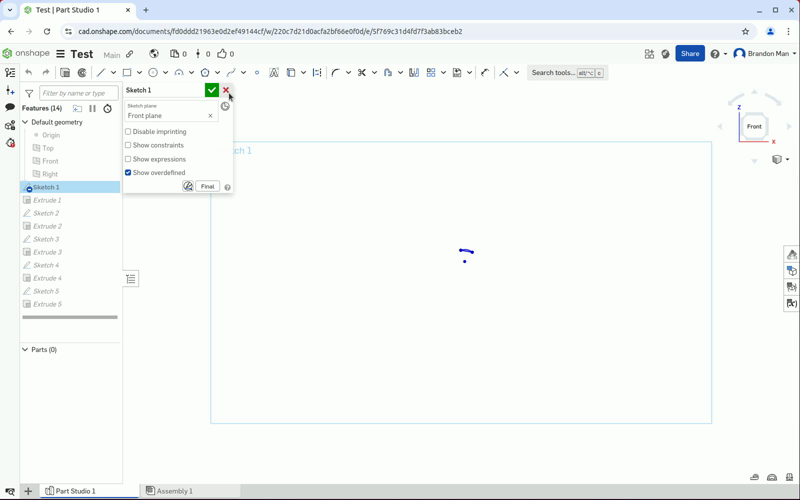
click(229, 92)
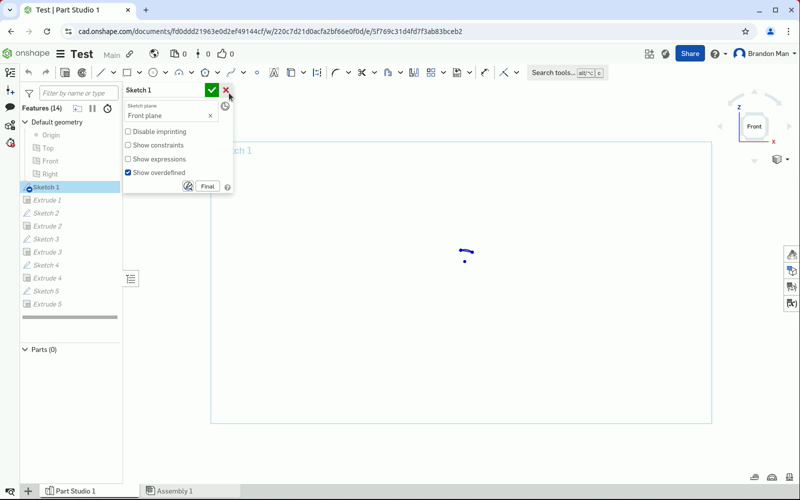
key(shift+s)
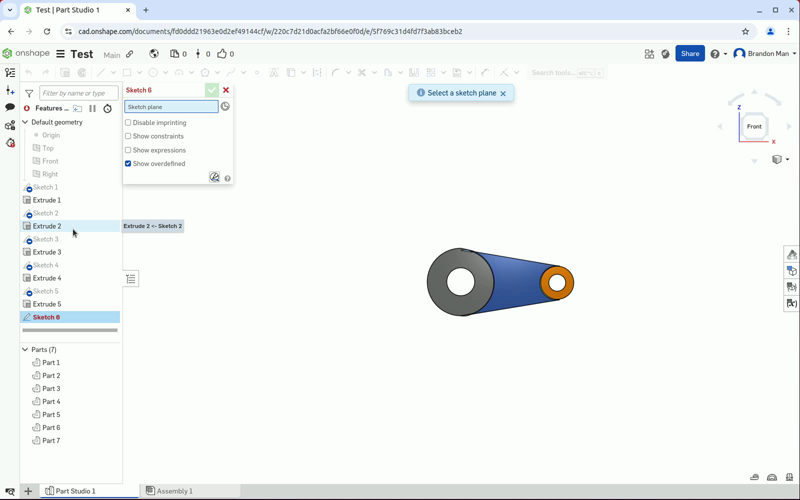
scroll(3)
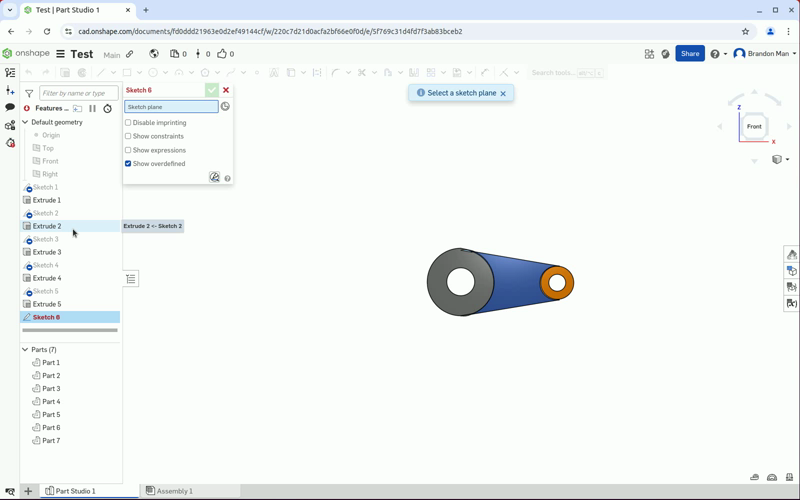
mouse_move(73, 163)
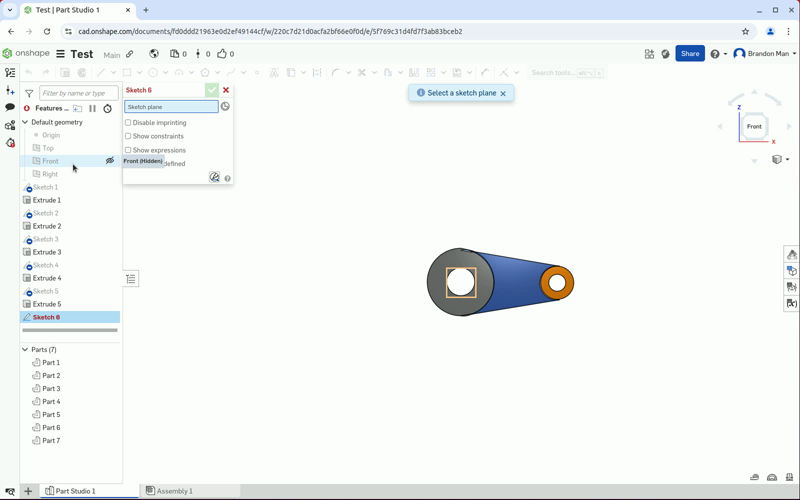
click(73, 163)
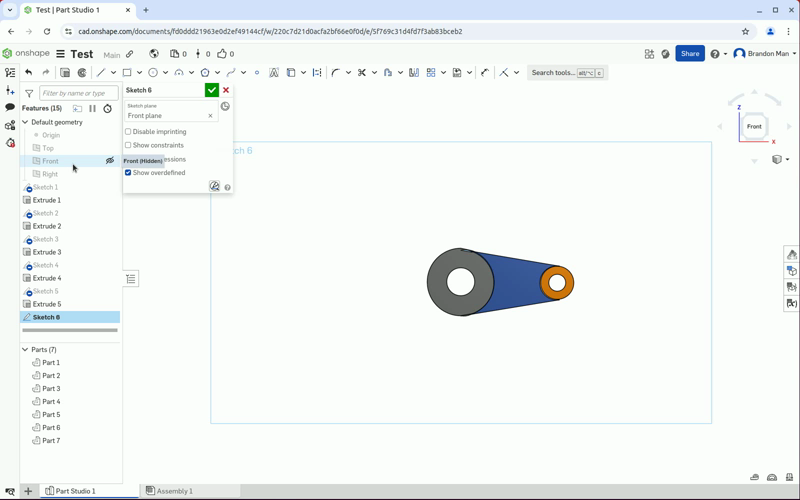
mouse_move(73, 352)
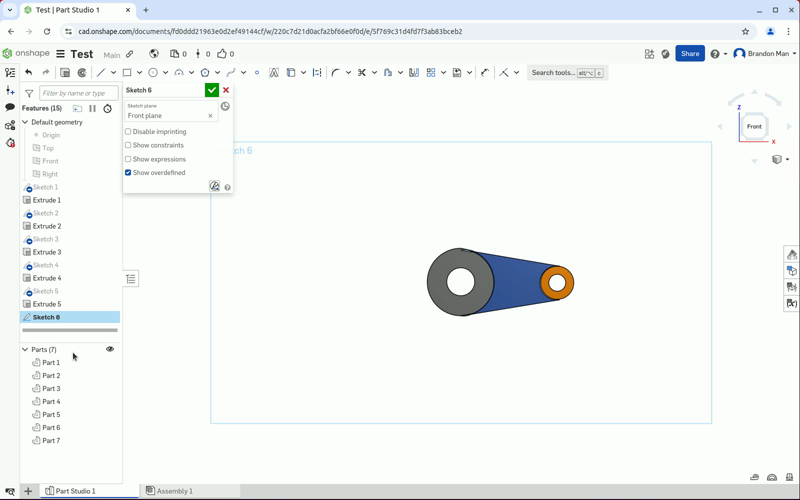
key(y)
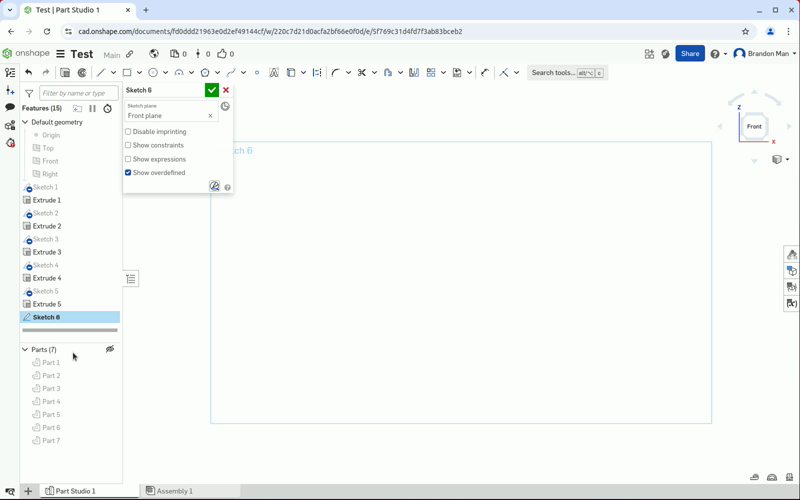
key(c)
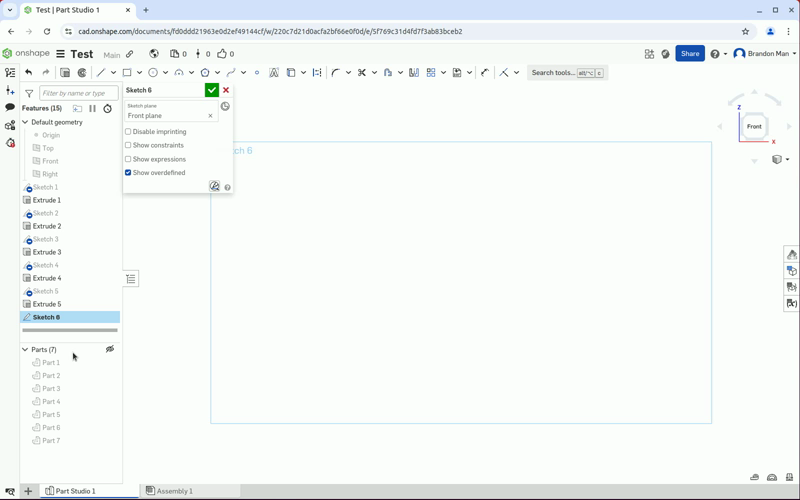
key_down(shift)
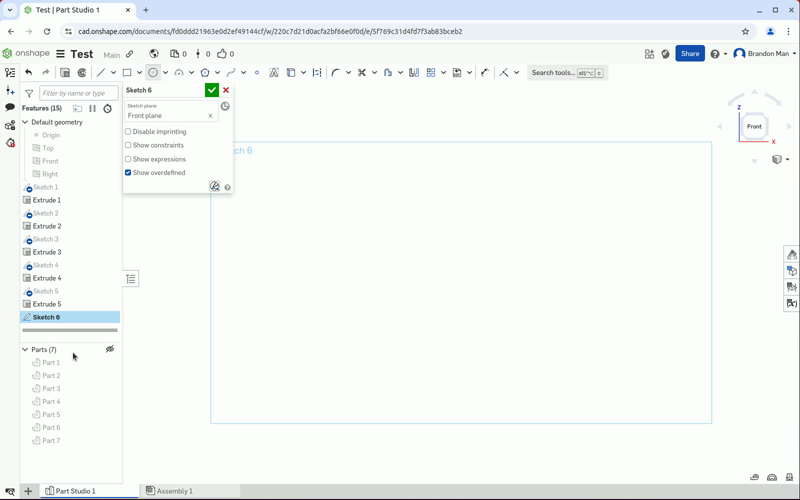
mouse_move(461, 282)
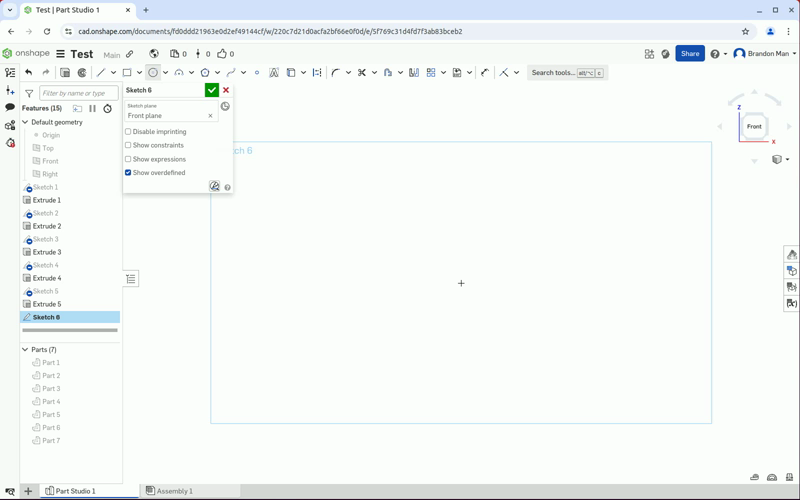
click(461, 282)
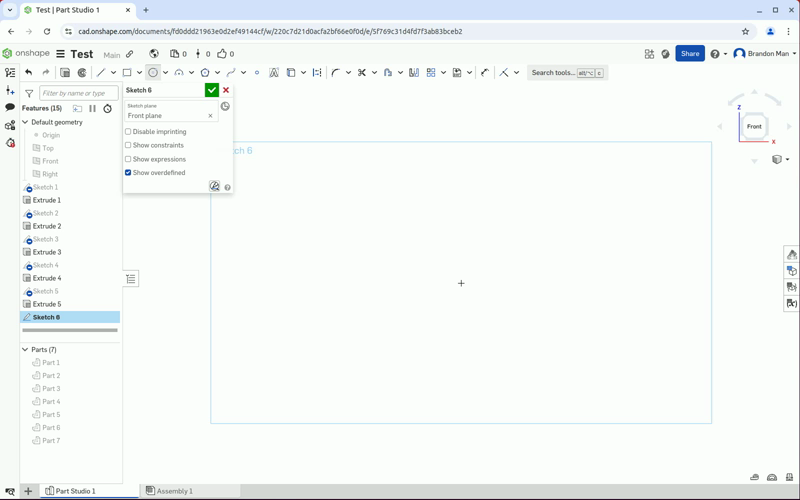
key_up(shift)
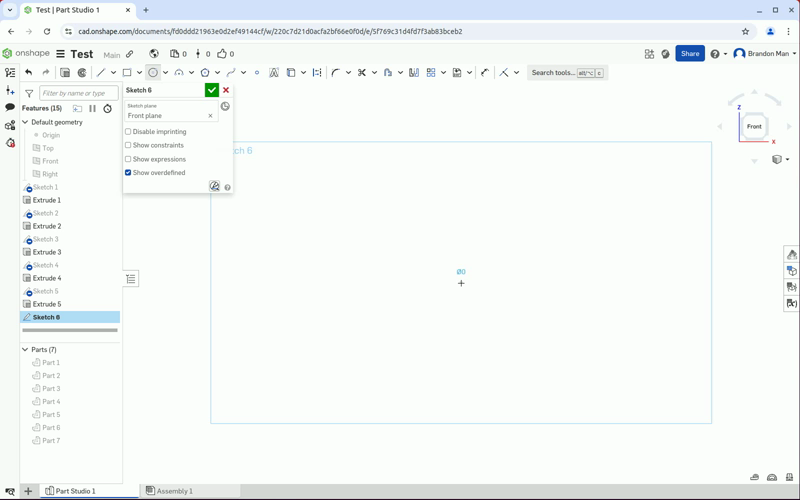
mouse_move(476, 282)
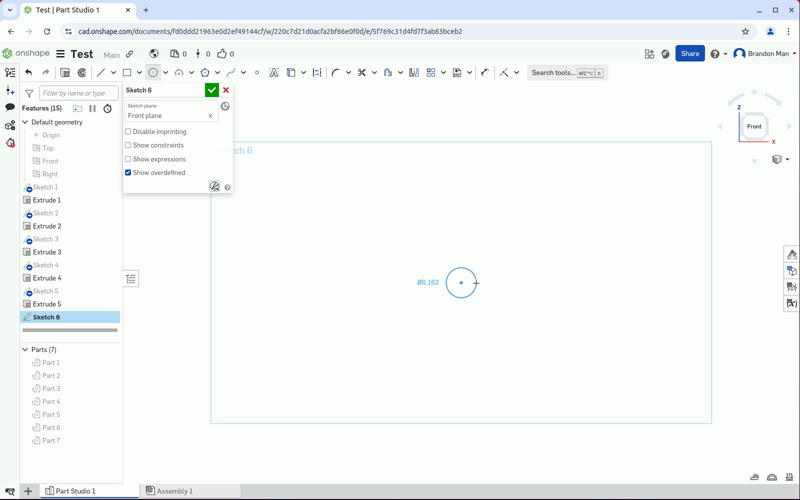
click(476, 282)
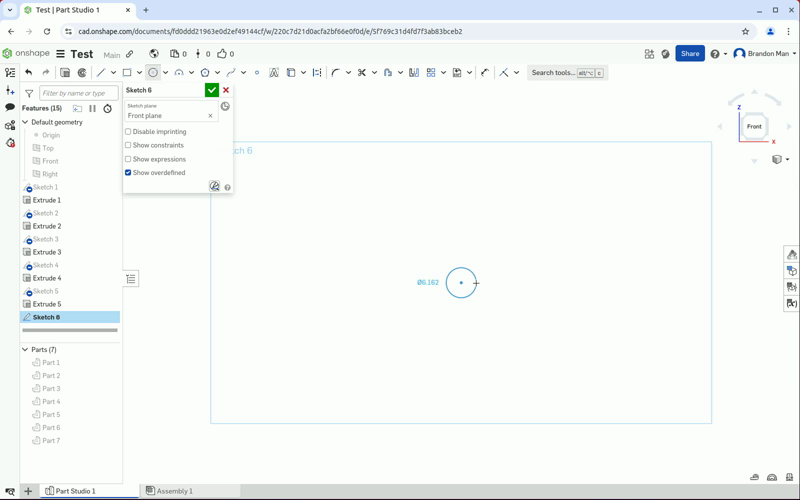
key(esc)
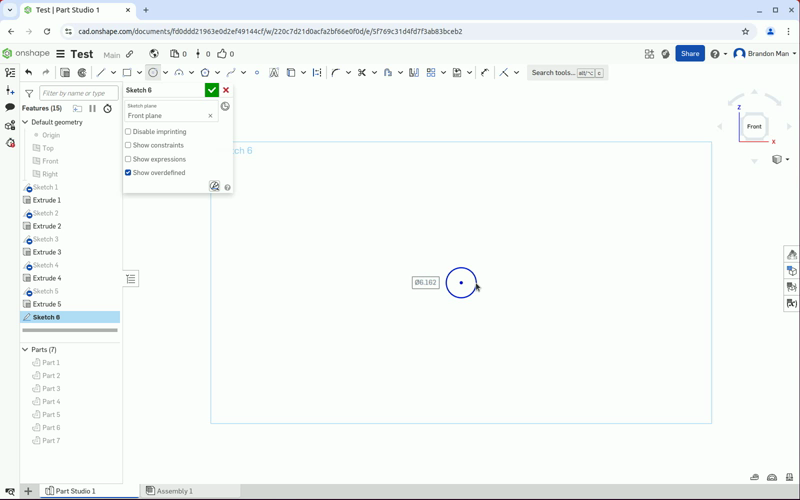
mouse_move(468, 272)
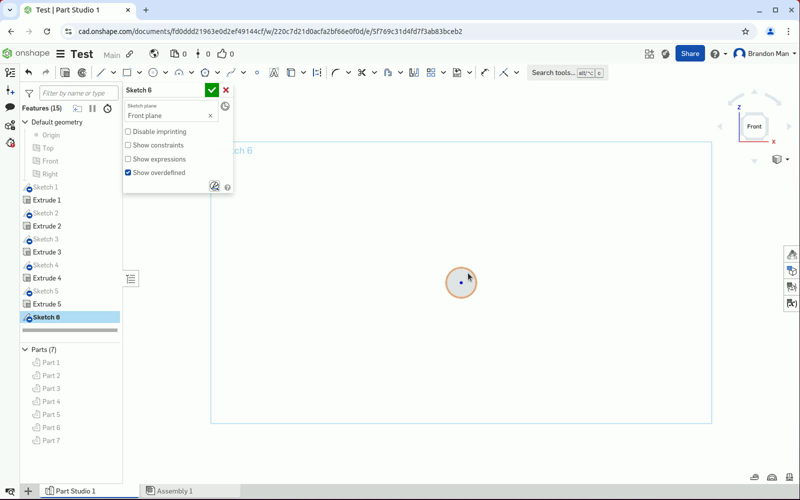
scroll(6)
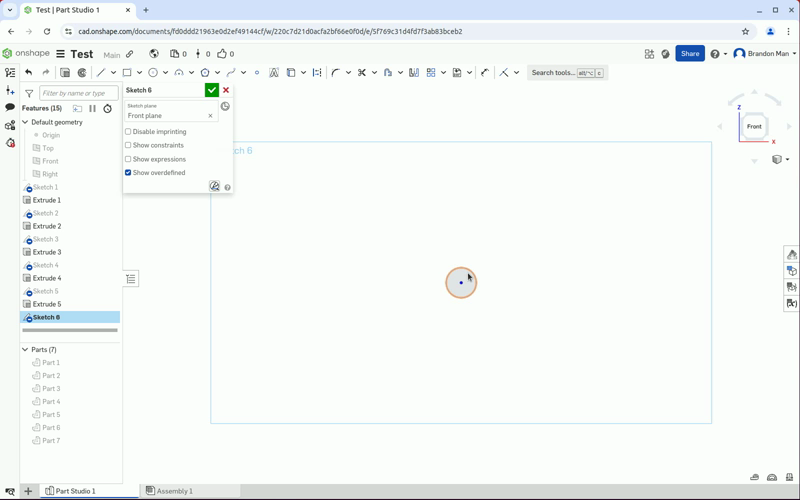
scroll(6)
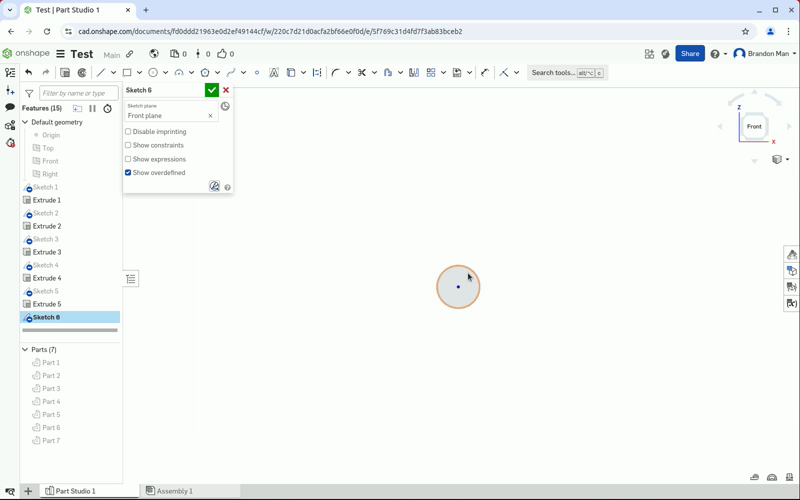
scroll(6)
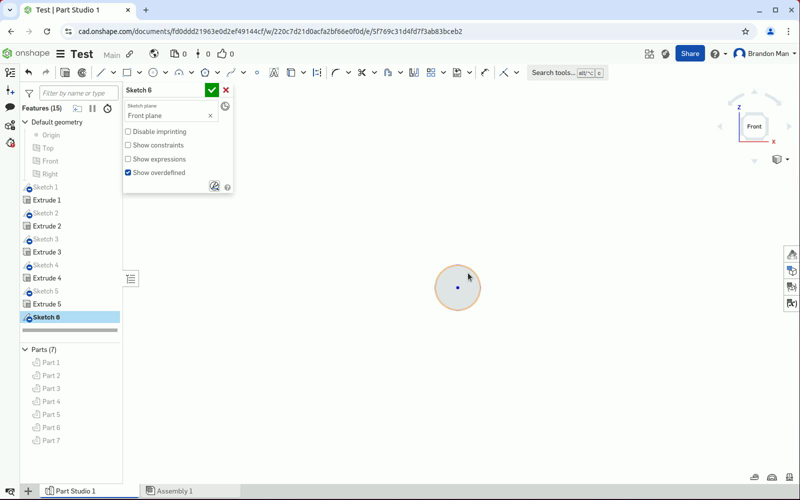
scroll(6)
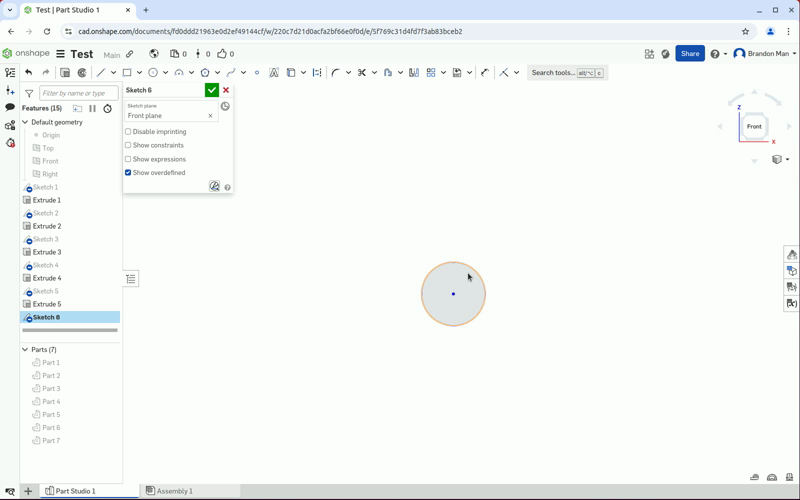
scroll(6)
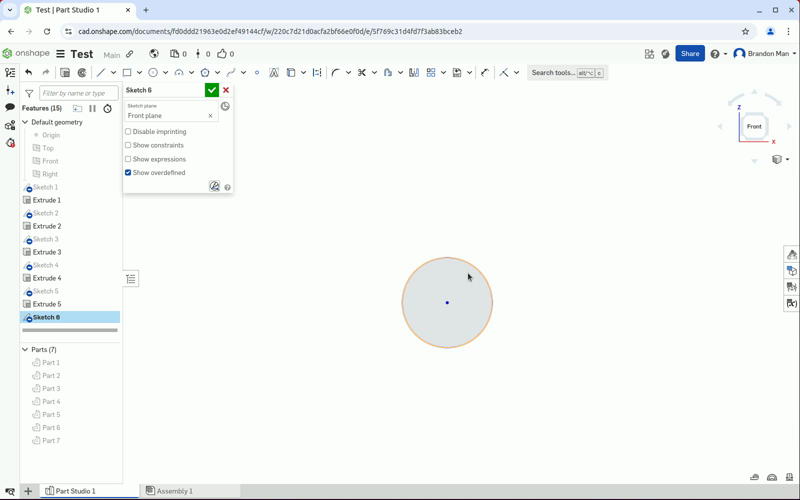
scroll(6)
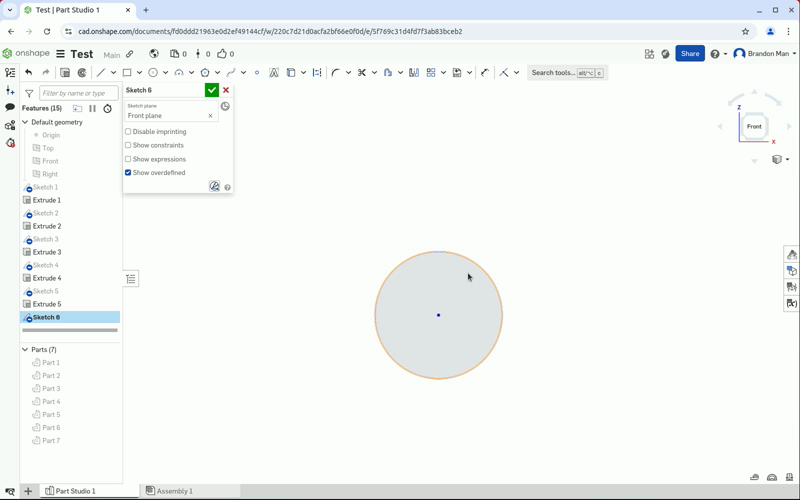
scroll(6)
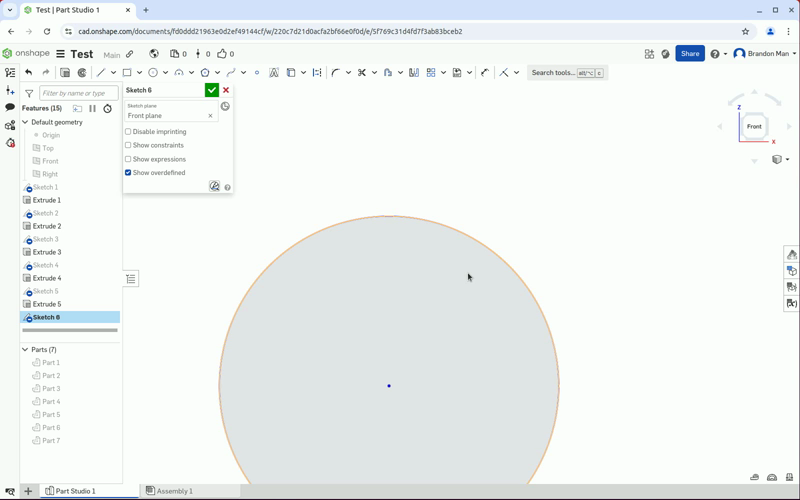
click(468, 272)
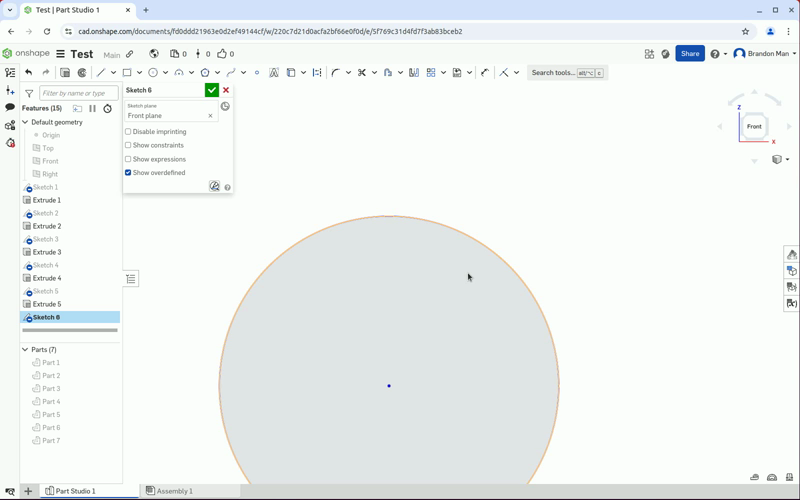
scroll(-6)
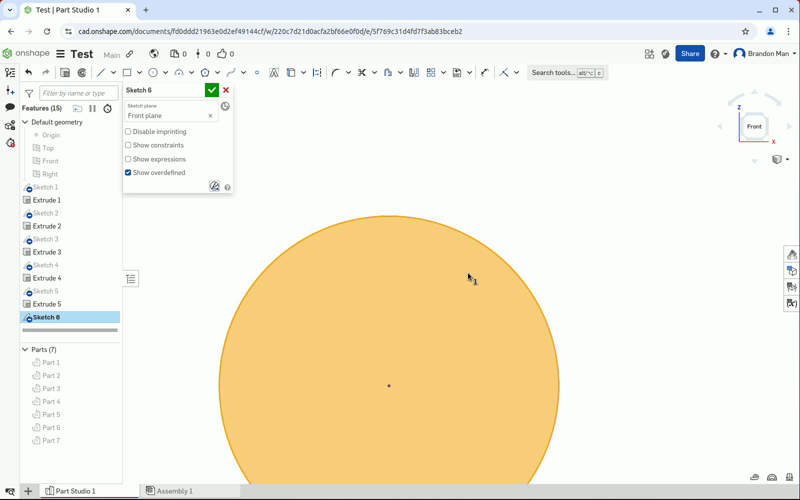
scroll(-6)
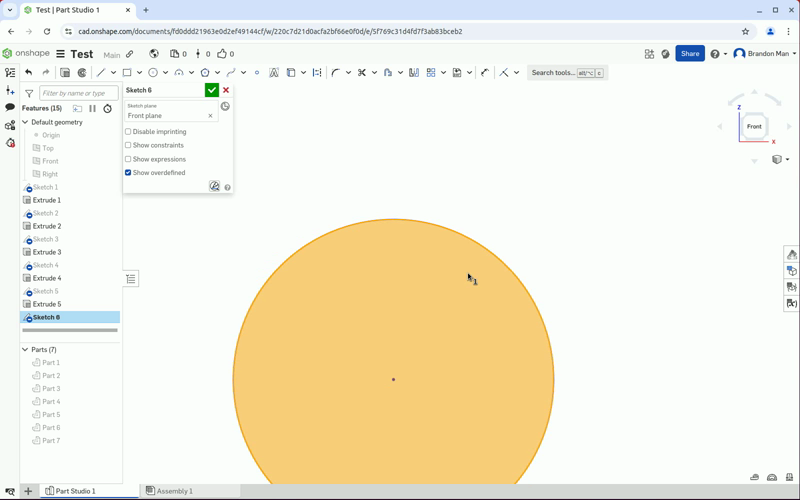
scroll(-6)
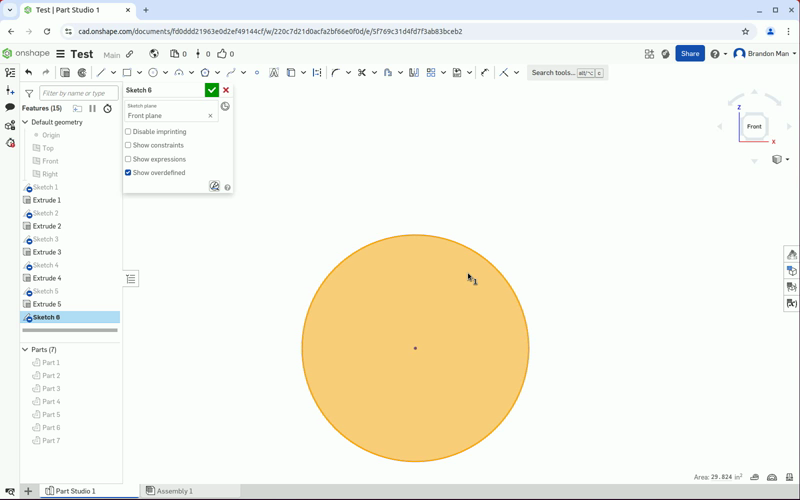
scroll(-6)
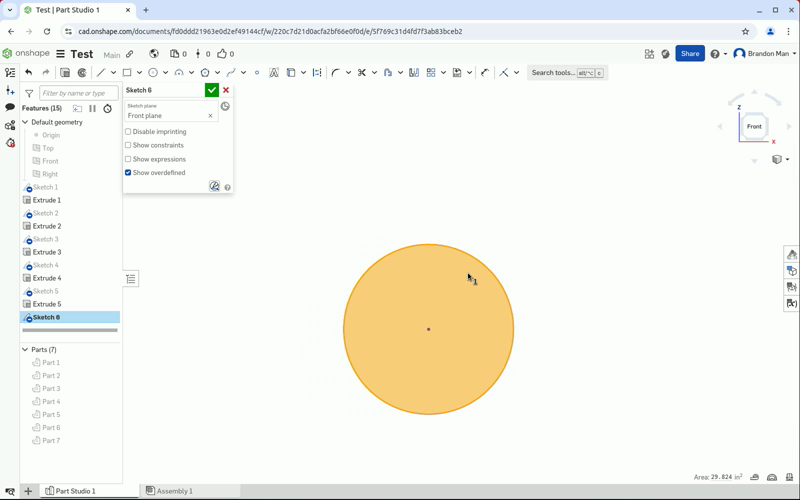
scroll(-6)
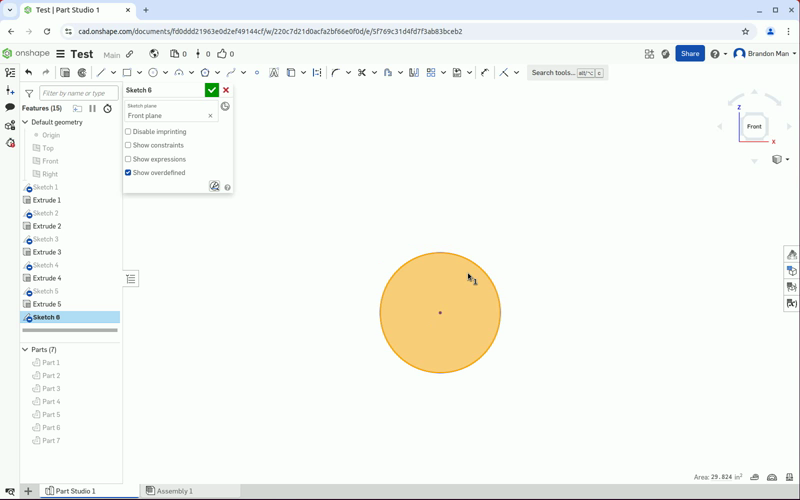
scroll(-6)
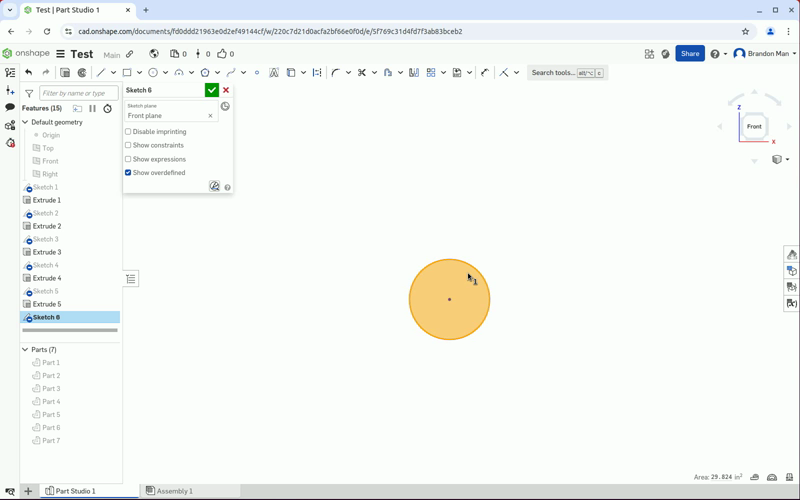
scroll(-6)
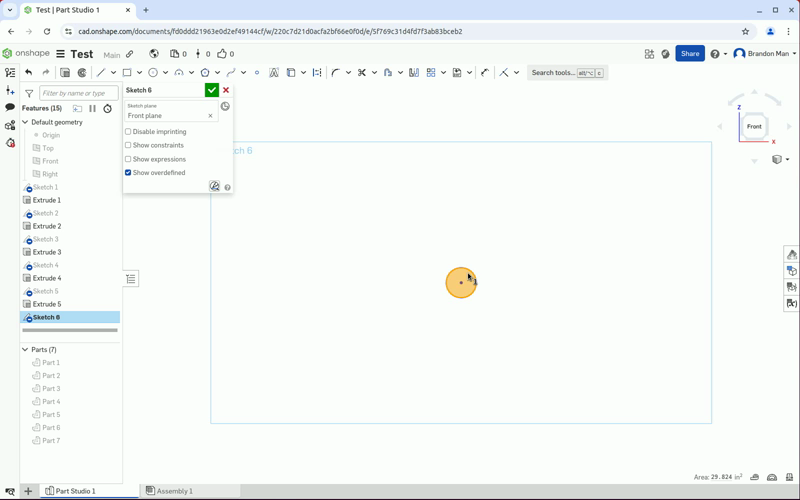
mouse_move(73, 352)
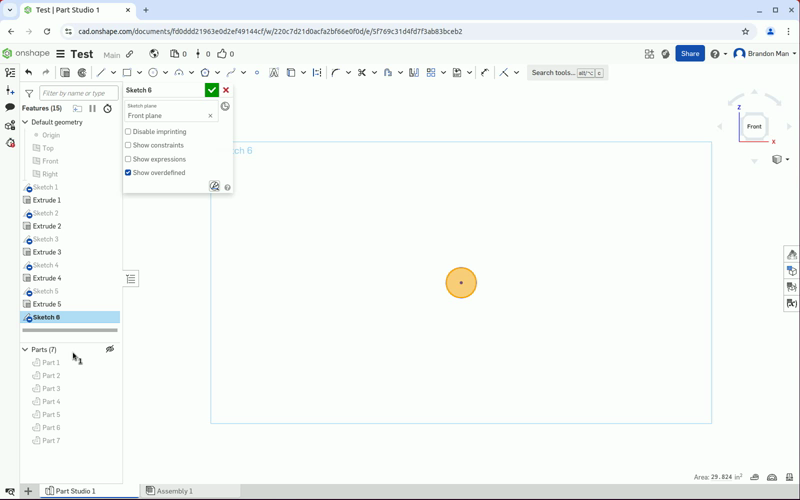
key(shift+y)
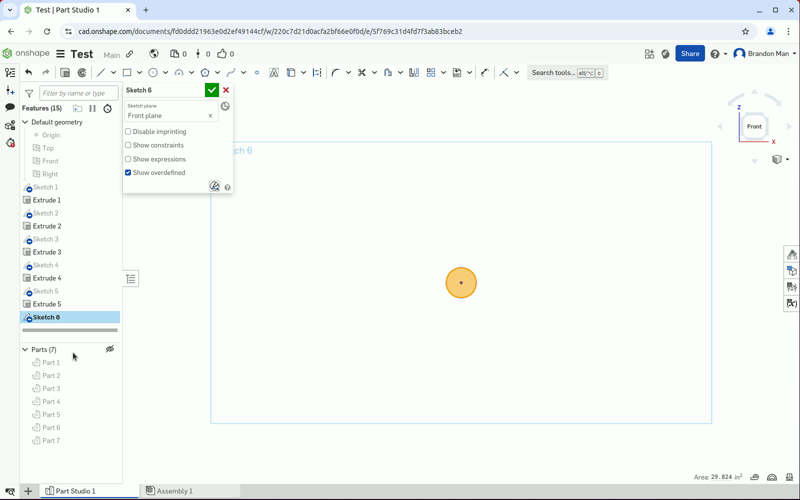
key(shift+e)
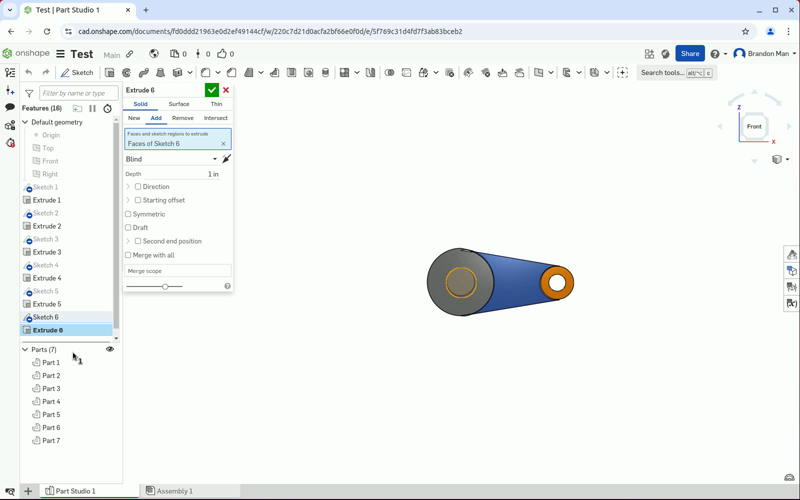
mouse_move(143, 106)
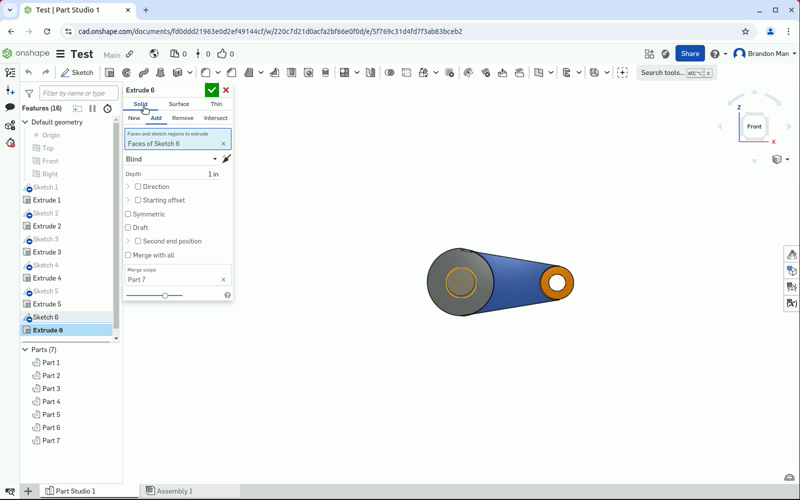
click(143, 106)
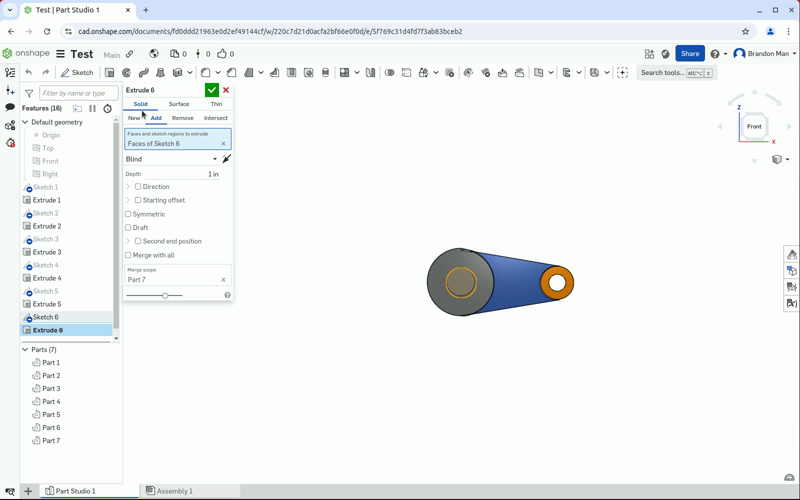
mouse_move(137, 120)
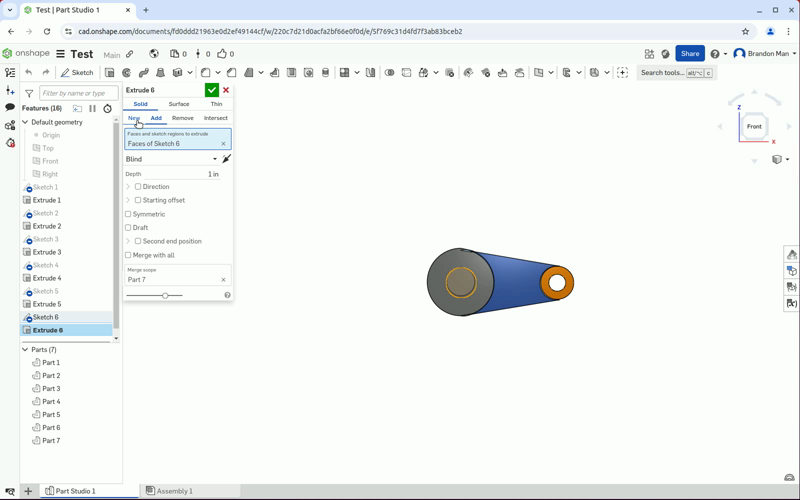
click(137, 120)
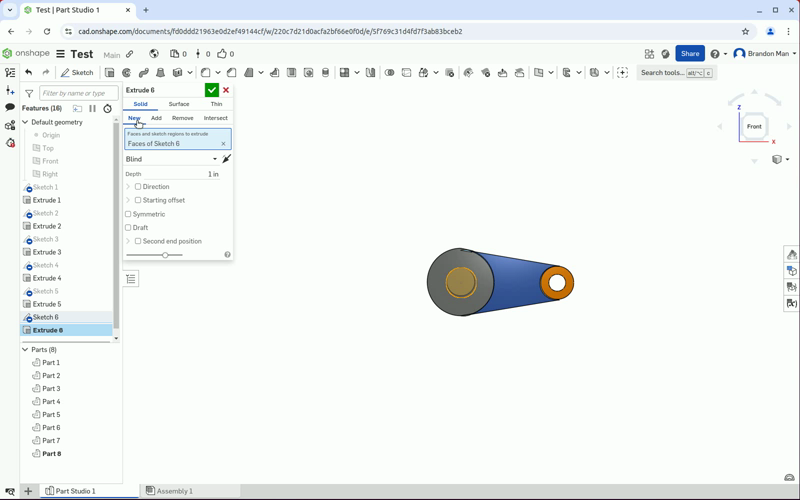
key(tab, 4)
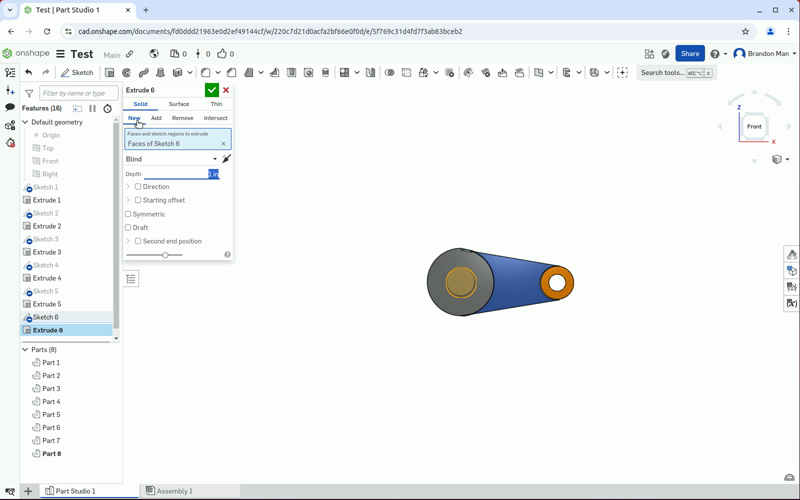
text(-17.09)
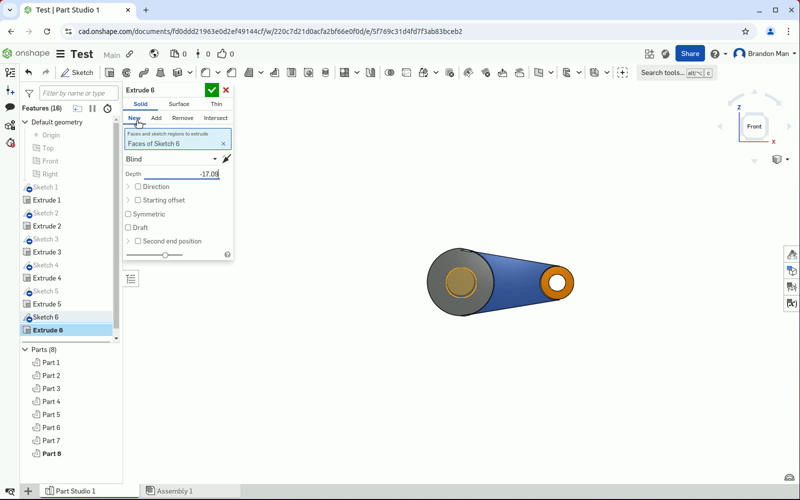
key(enter)
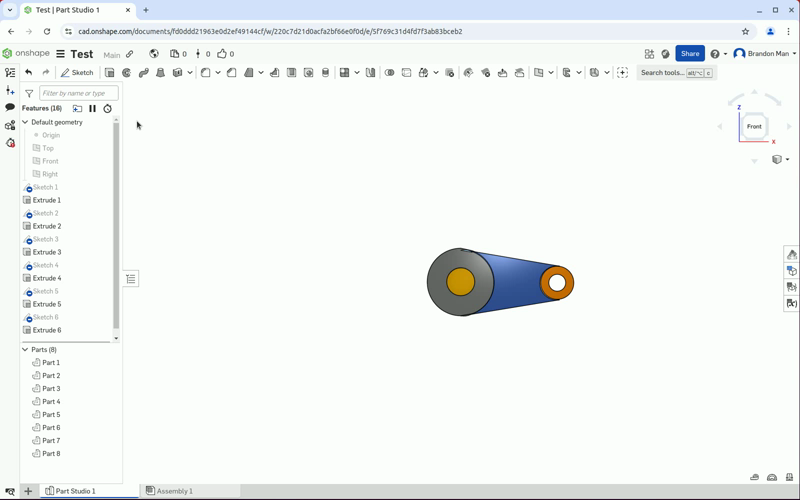
key(shift+h)
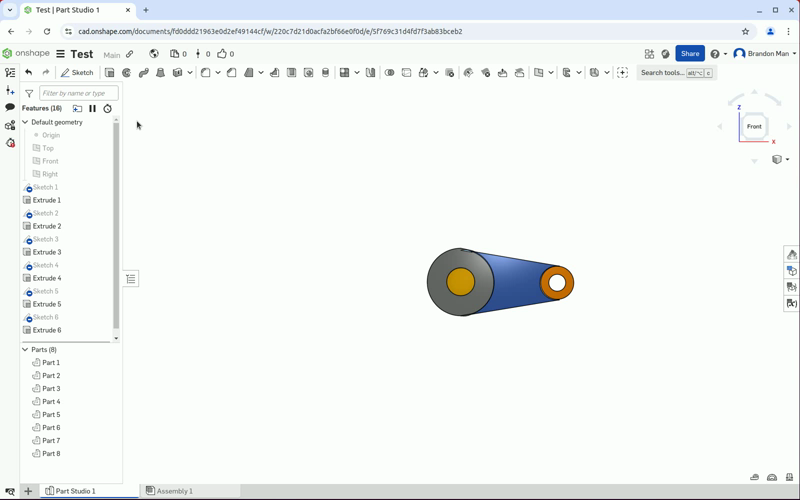
key(shift+h)
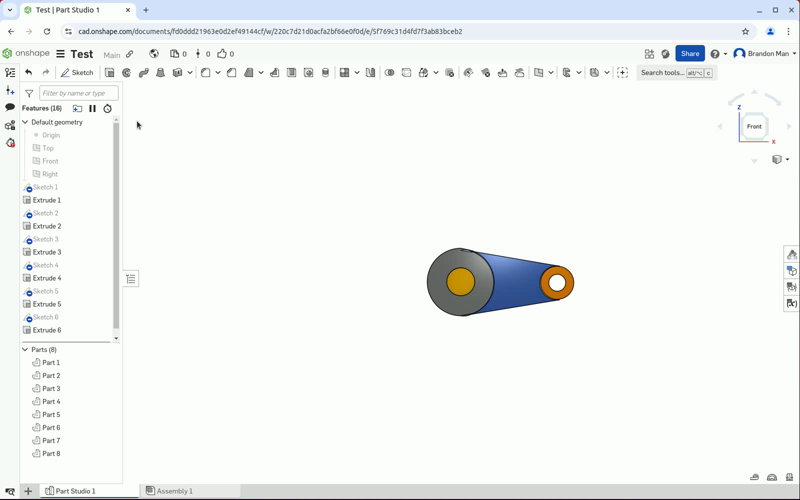
mouse_move(69, 189)
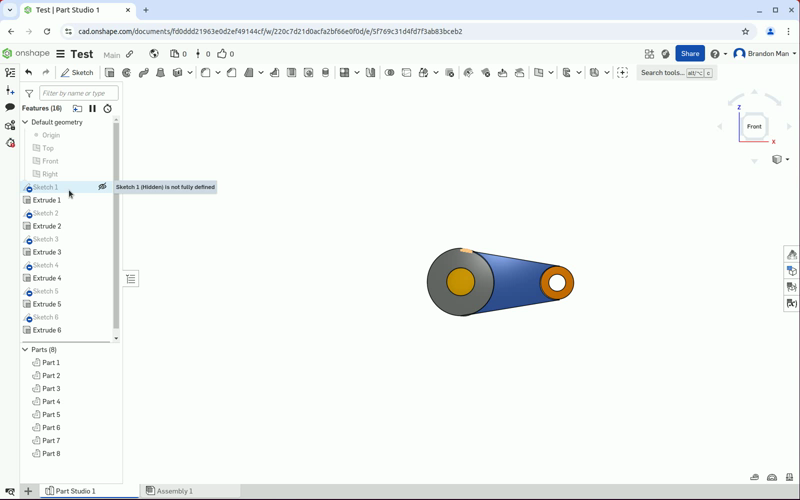
click(69, 189)
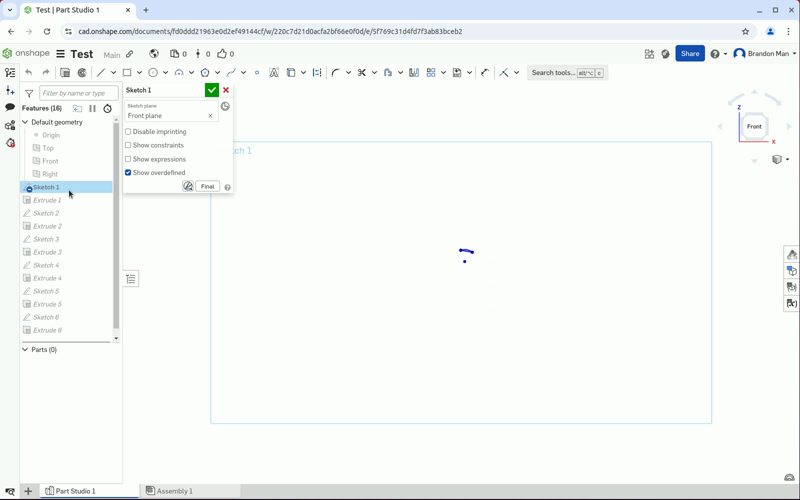
mouse_move(229, 92)
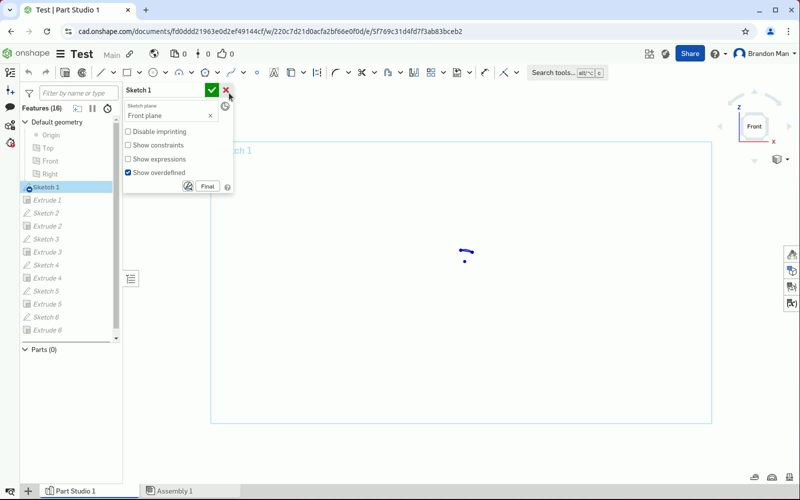
click(229, 92)
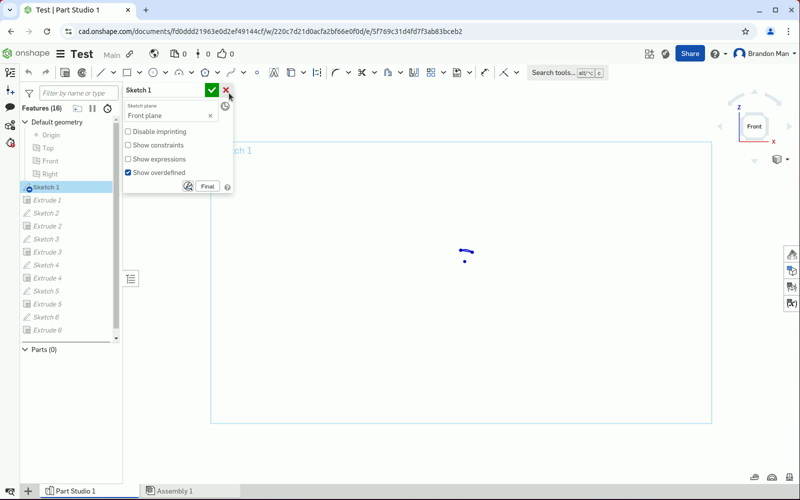
key(shift+s)
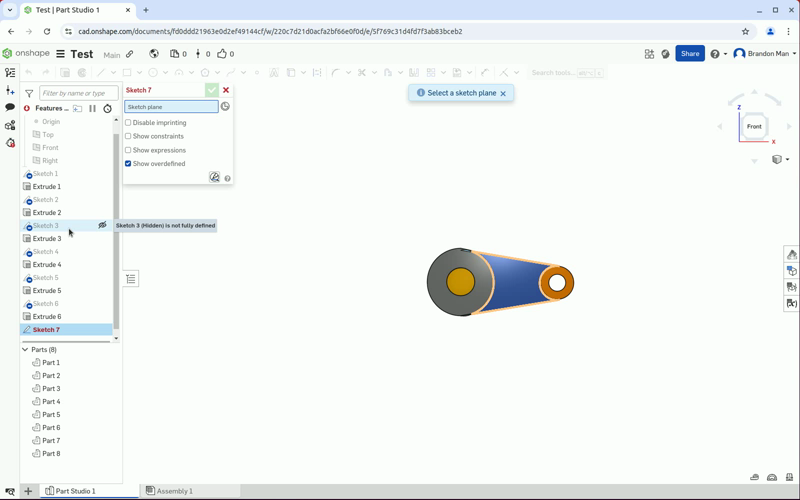
scroll(3)
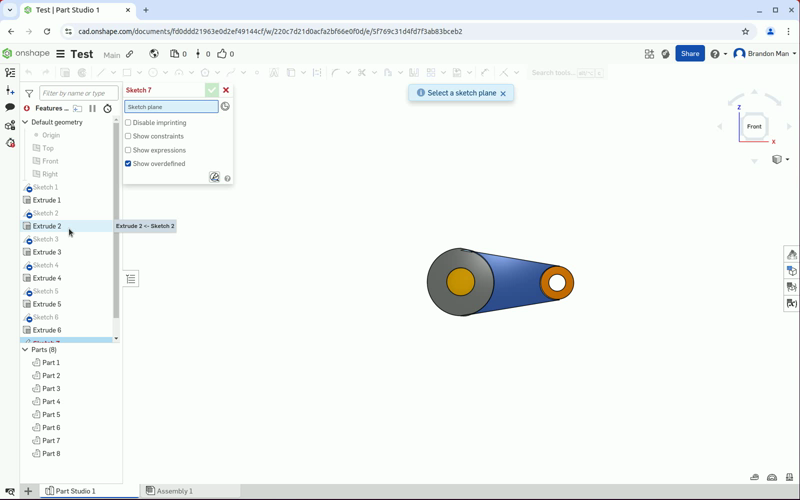
mouse_move(69, 163)
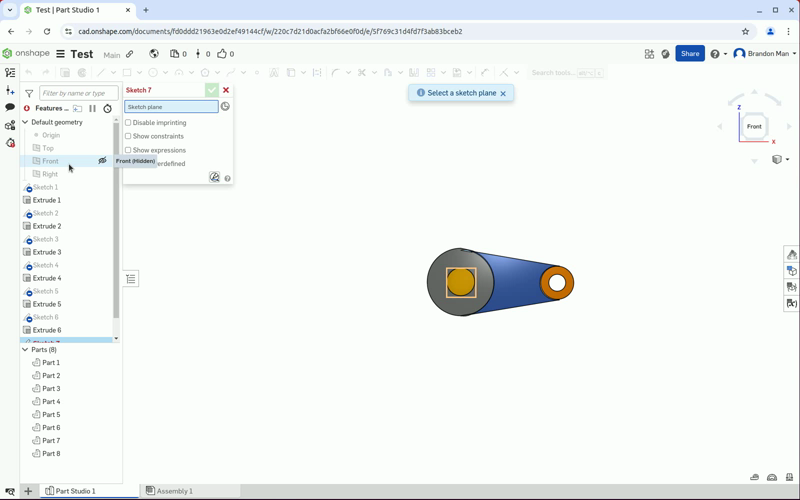
click(69, 163)
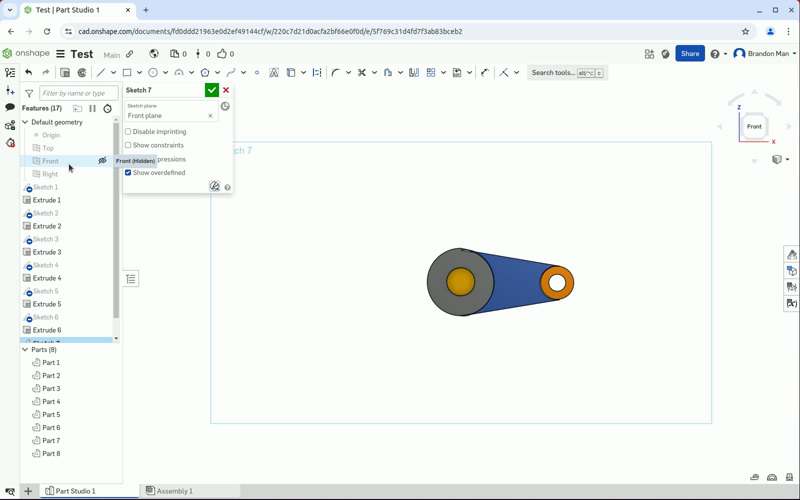
mouse_move(73, 352)
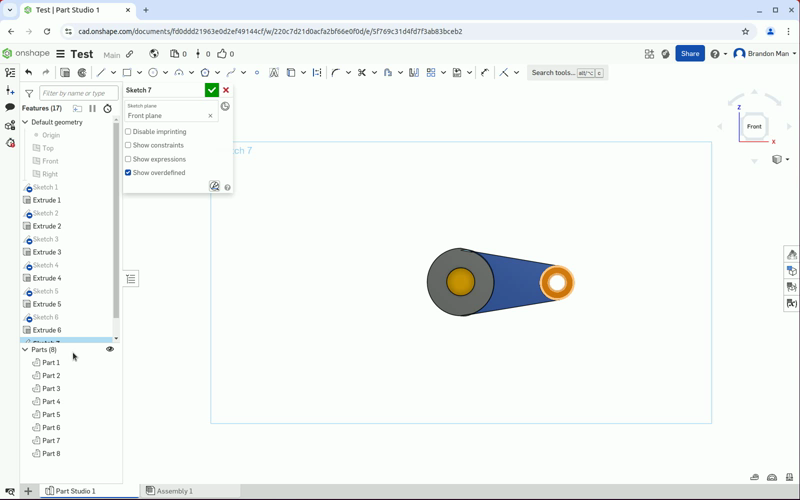
key(y)
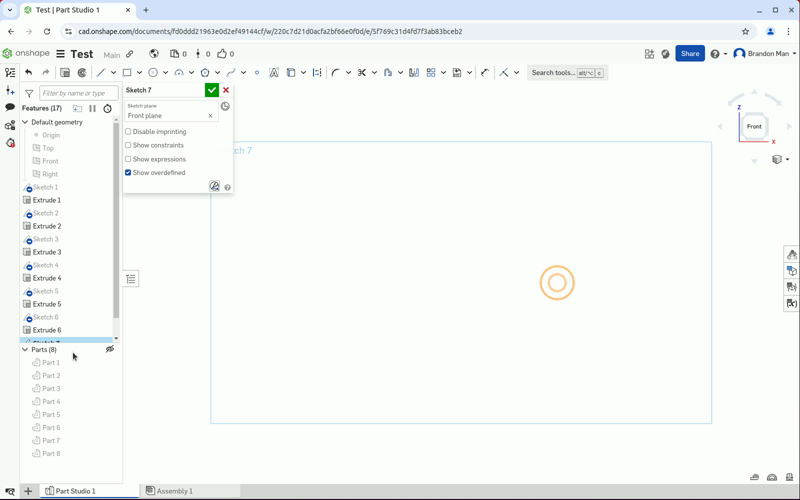
key(c)
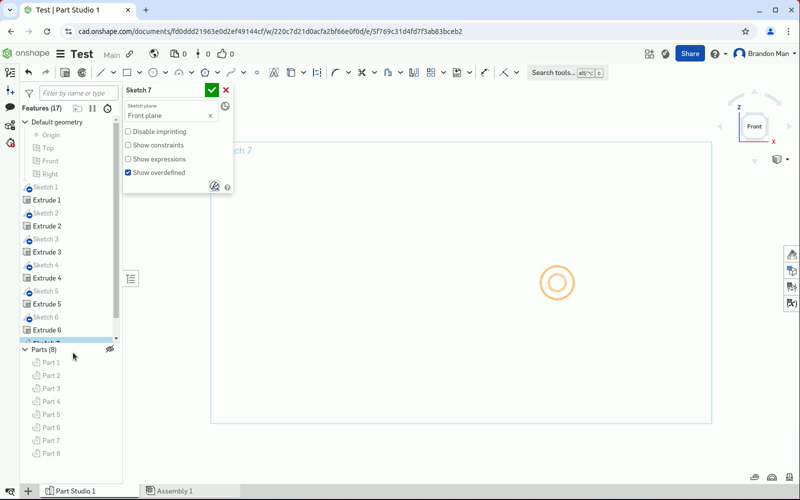
key_down(shift)
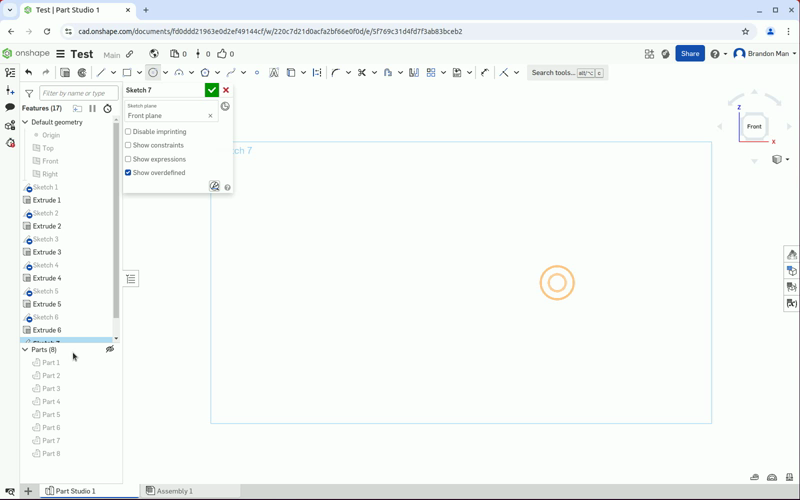
mouse_move(557, 282)
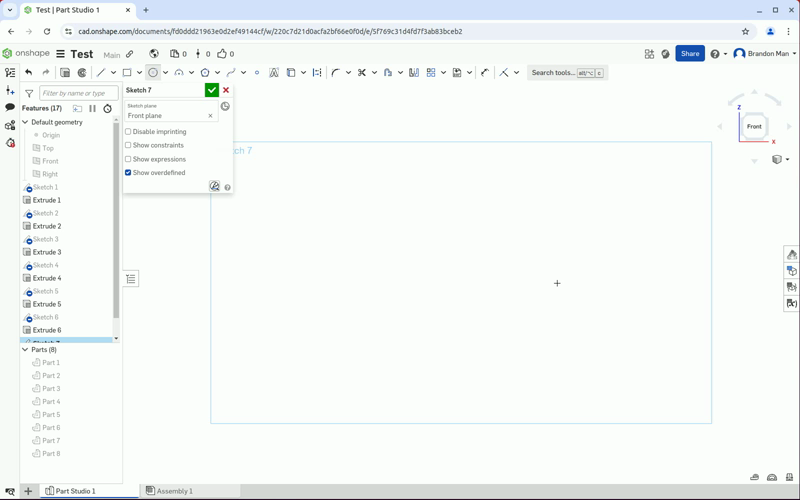
click(557, 282)
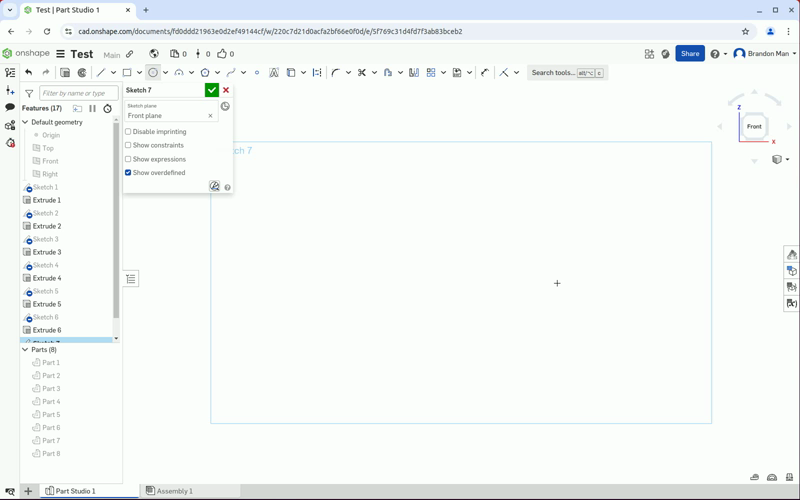
key_up(shift)
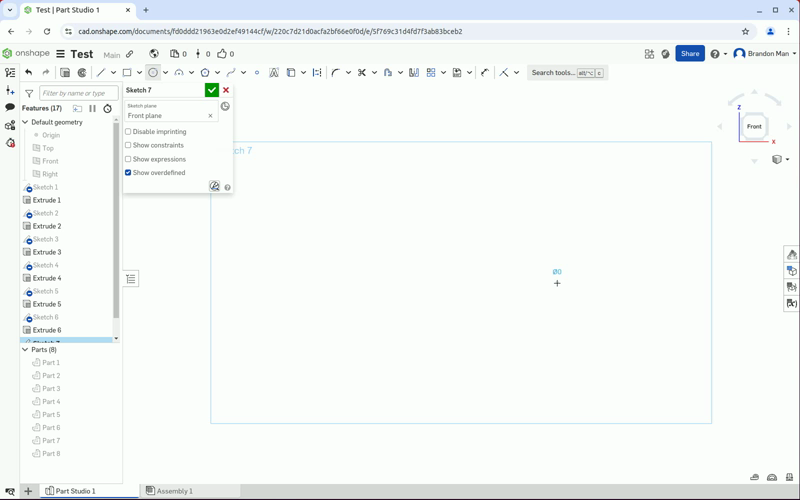
mouse_move(566, 282)
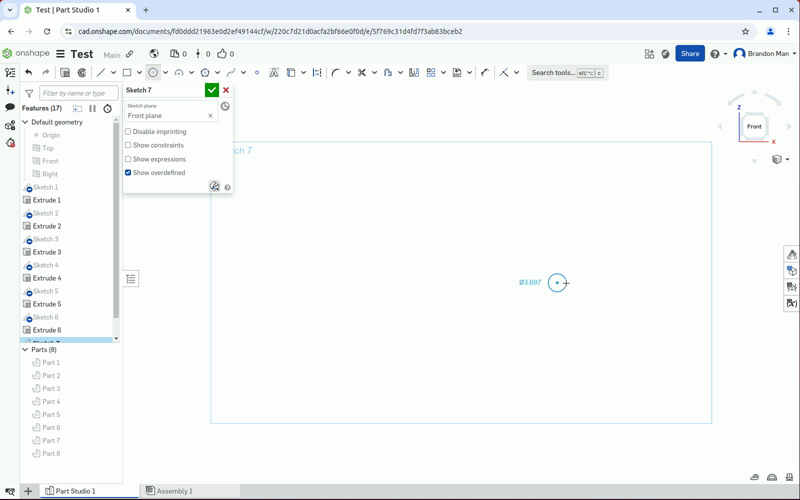
click(566, 282)
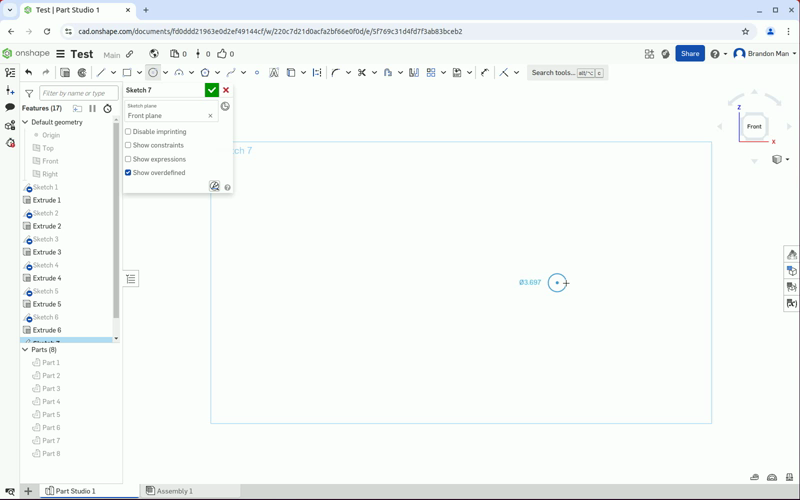
key(esc)
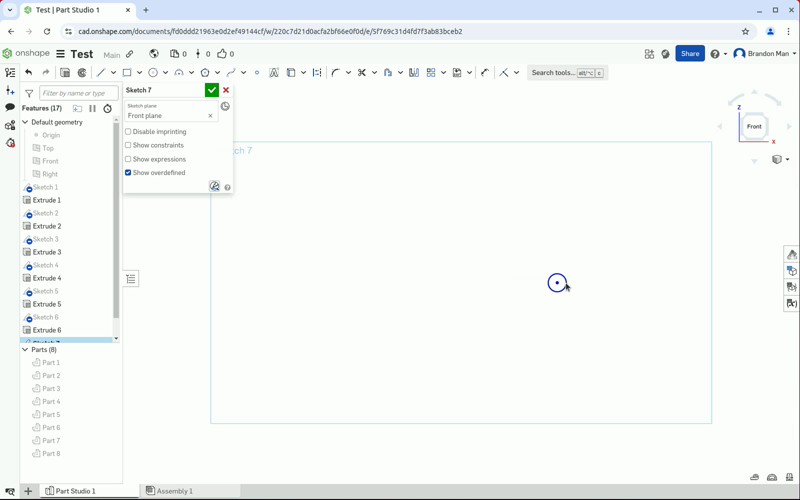
mouse_move(562, 284)
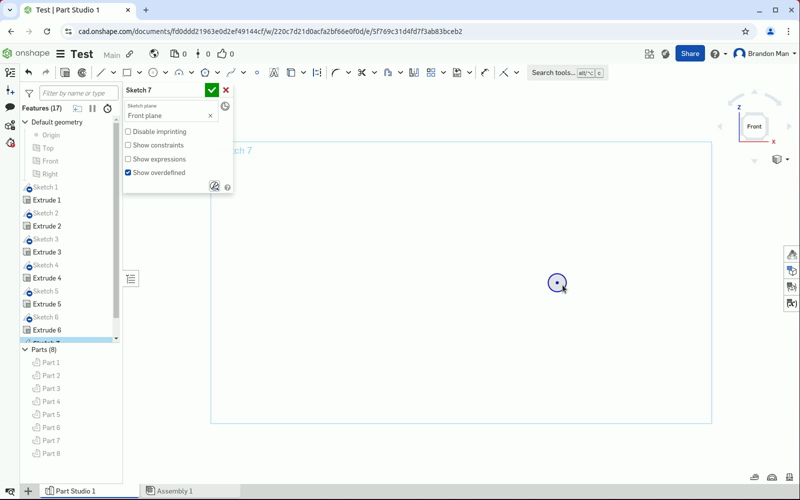
scroll(6)
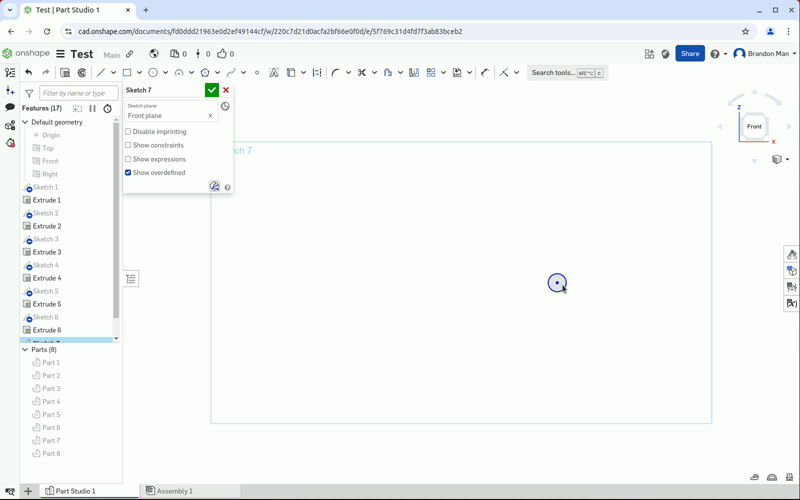
scroll(6)
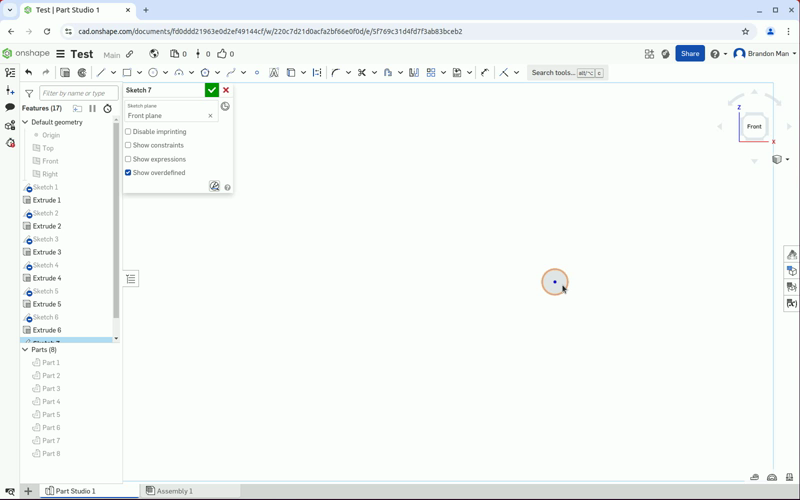
scroll(6)
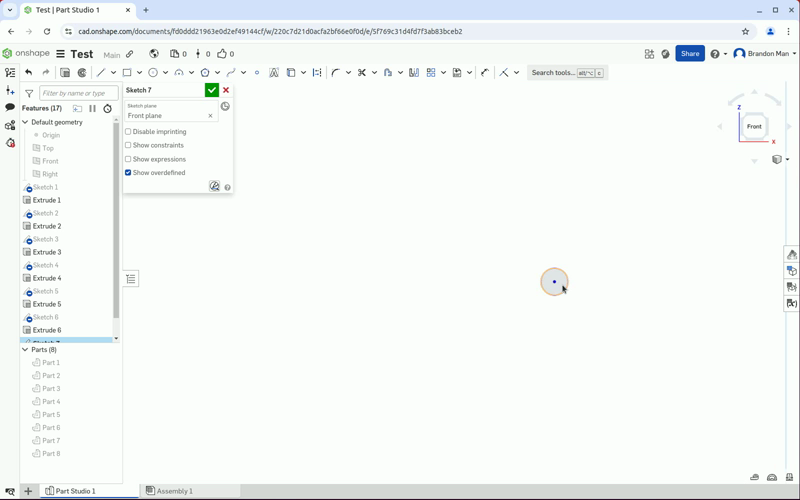
scroll(6)
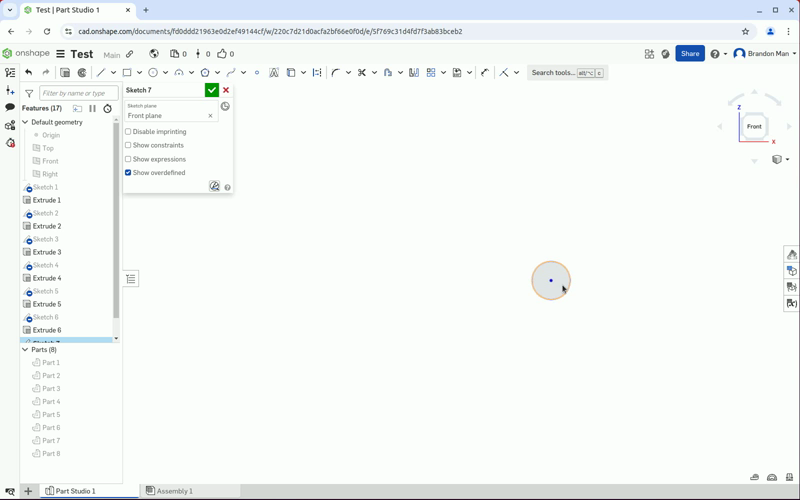
scroll(6)
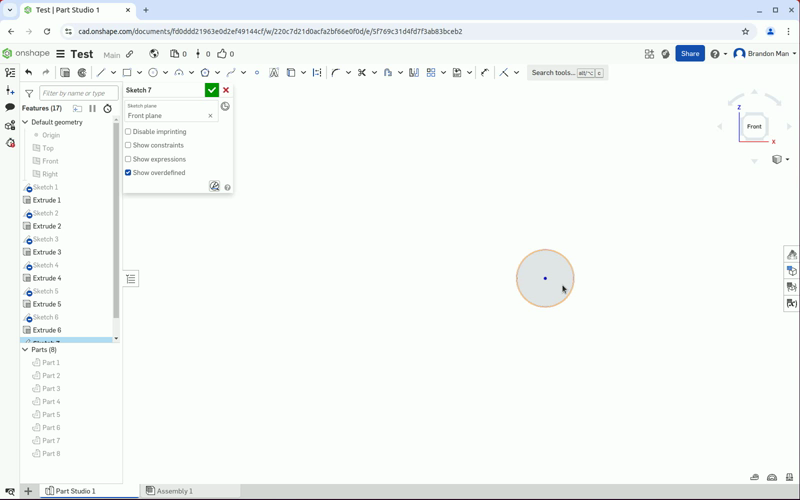
scroll(6)
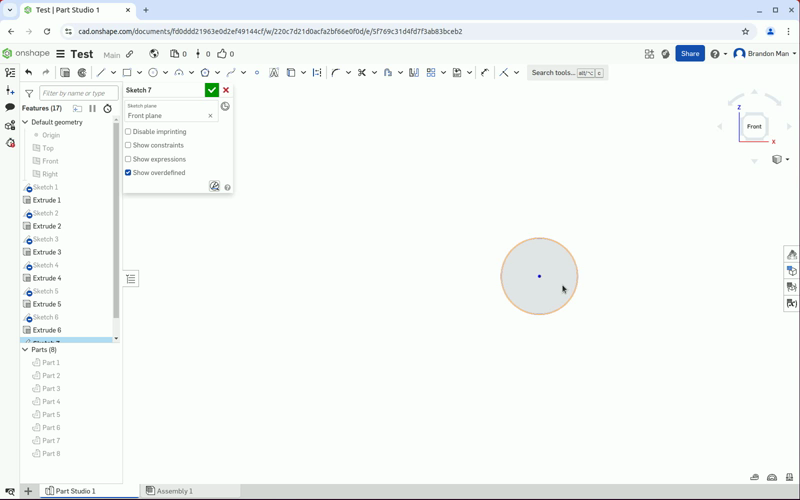
scroll(6)
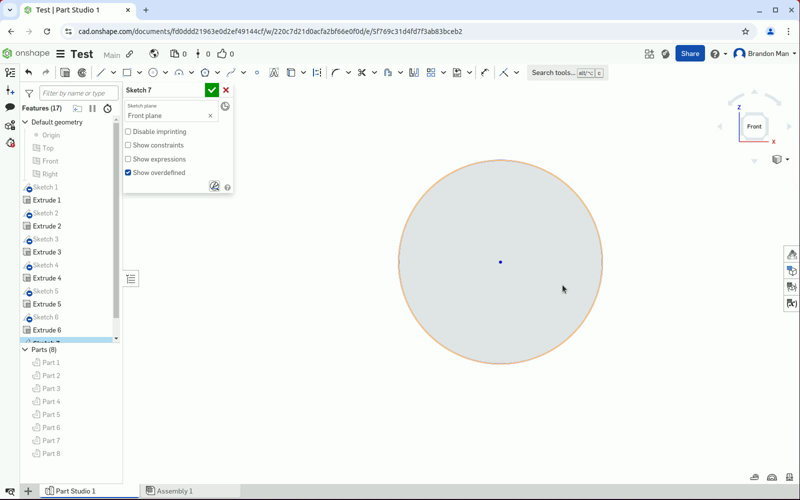
click(562, 284)
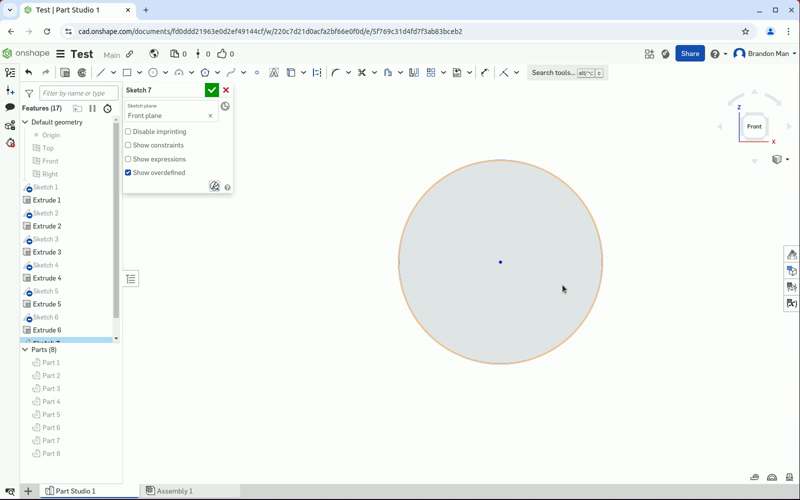
scroll(-6)
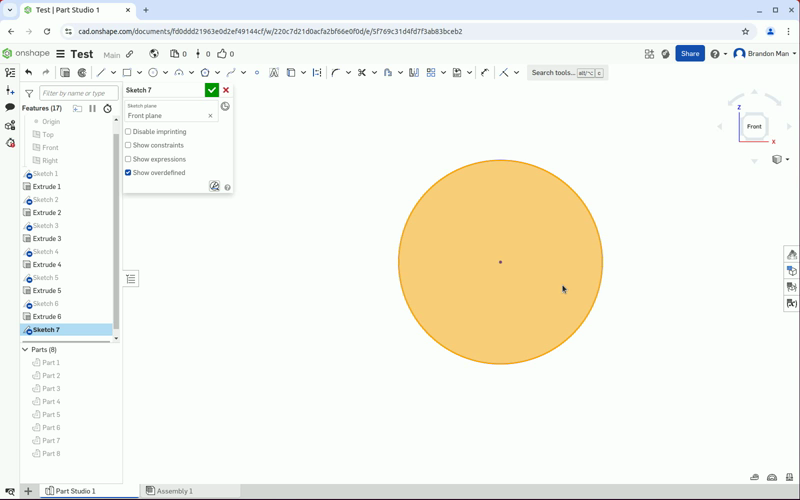
scroll(-6)
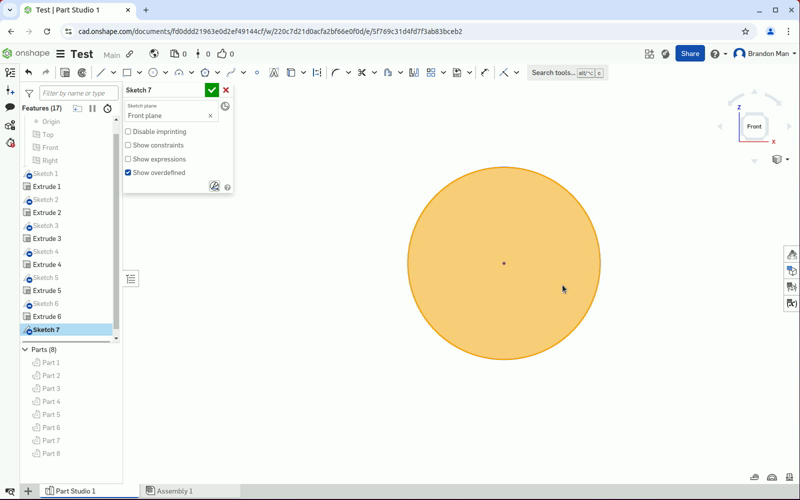
scroll(-6)
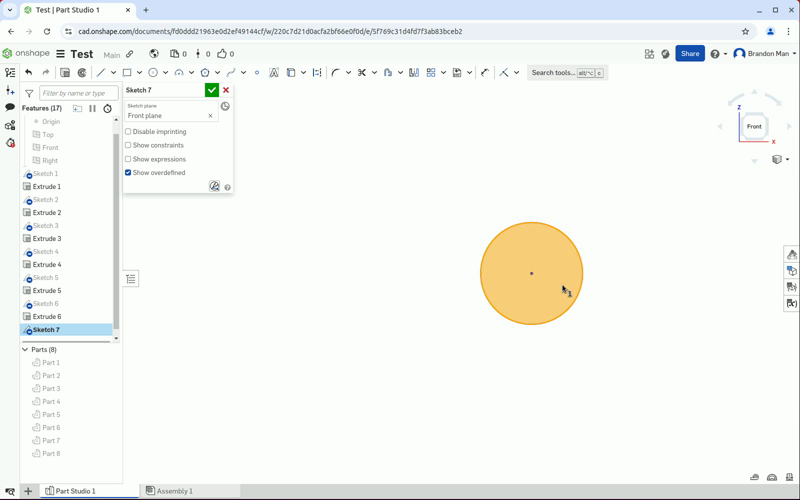
scroll(-6)
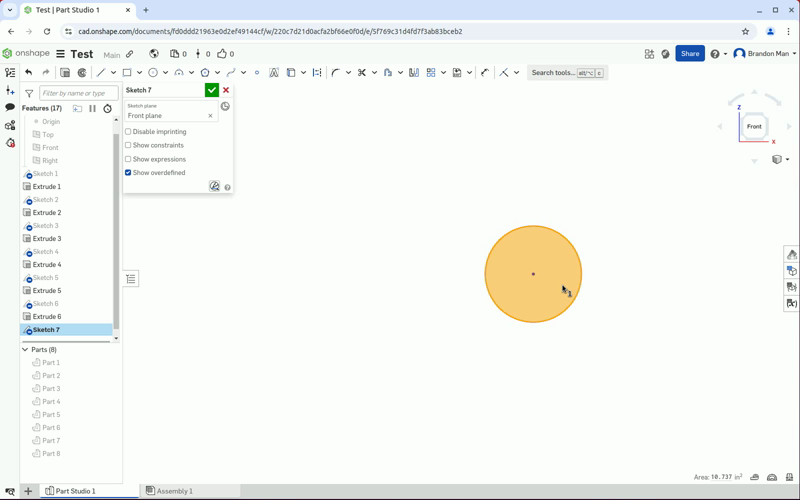
scroll(-6)
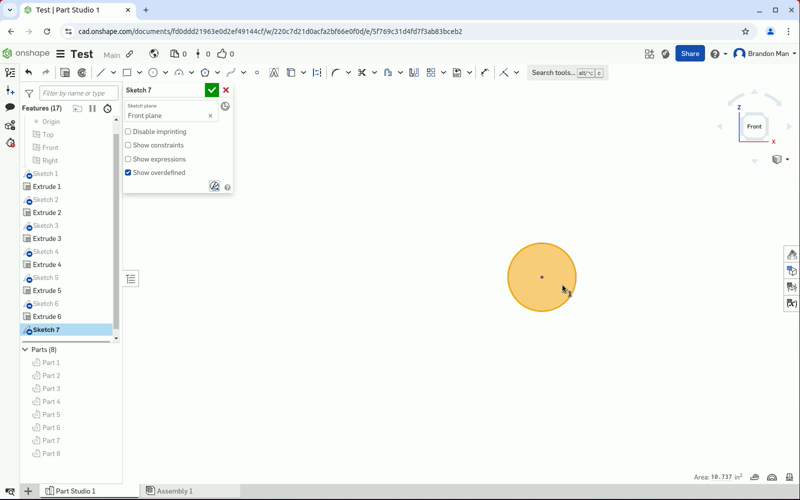
scroll(-6)
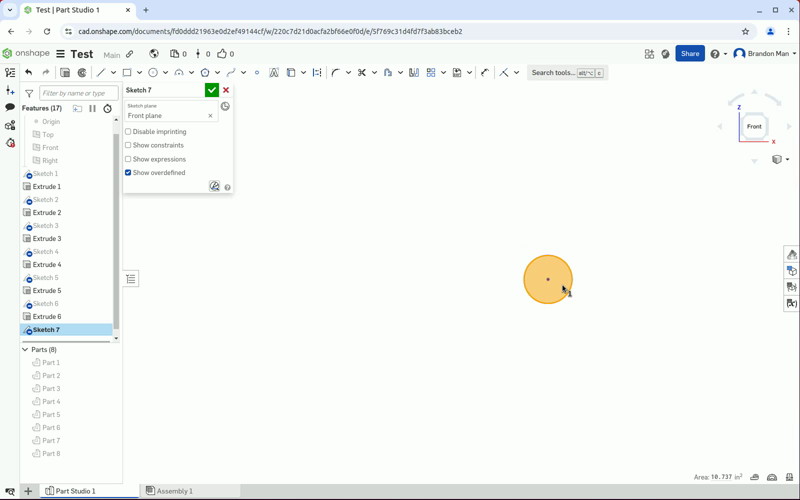
scroll(-6)
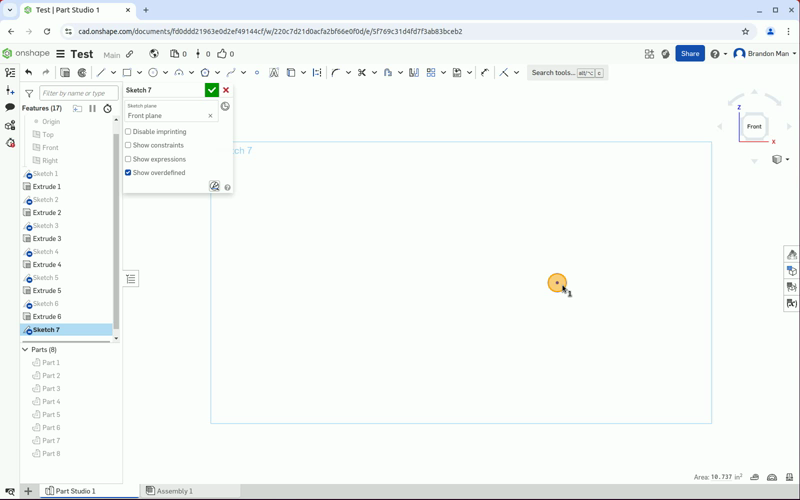
mouse_move(73, 352)
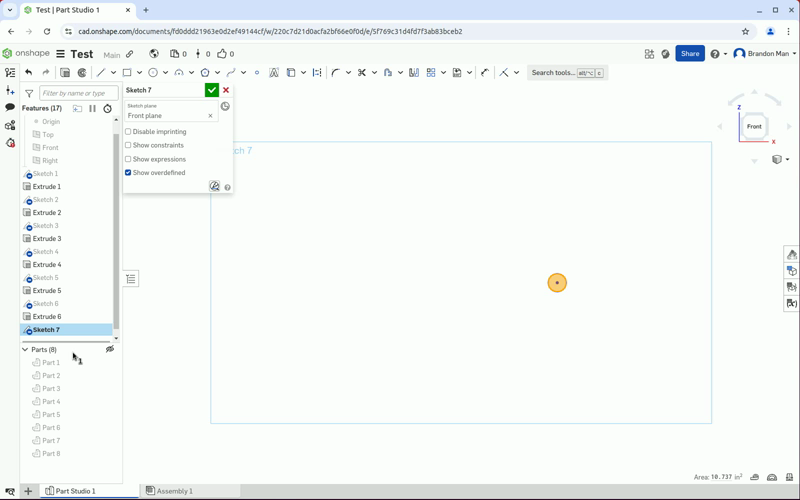
key(shift+y)
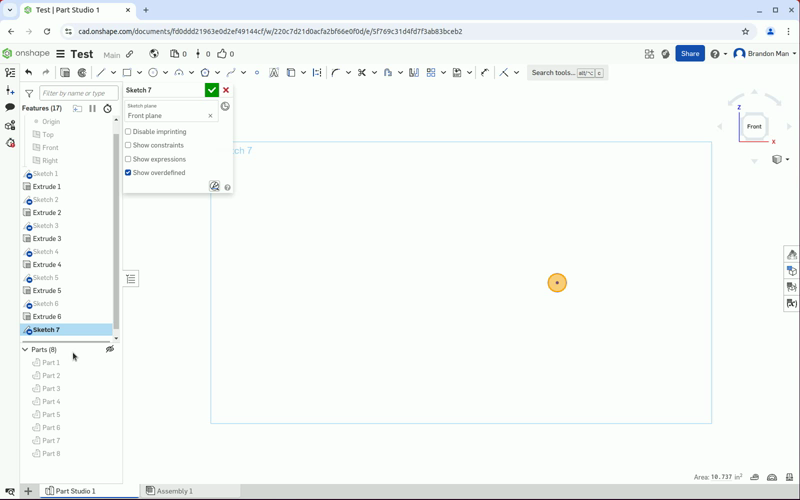
key(shift+e)
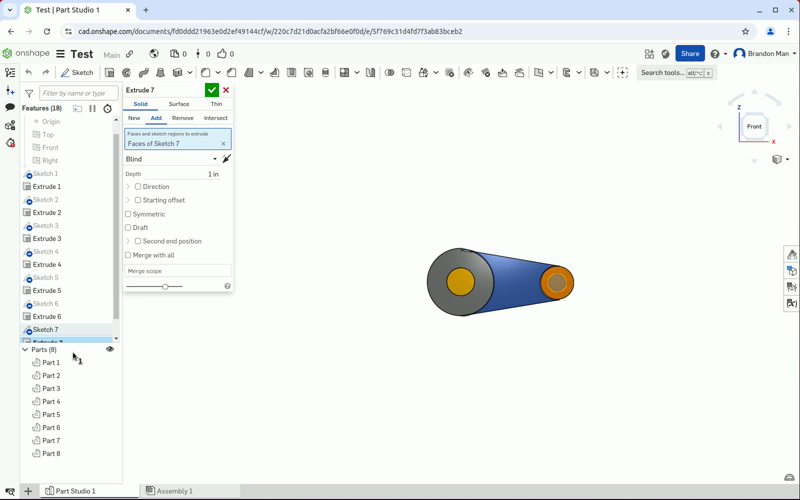
mouse_move(143, 106)
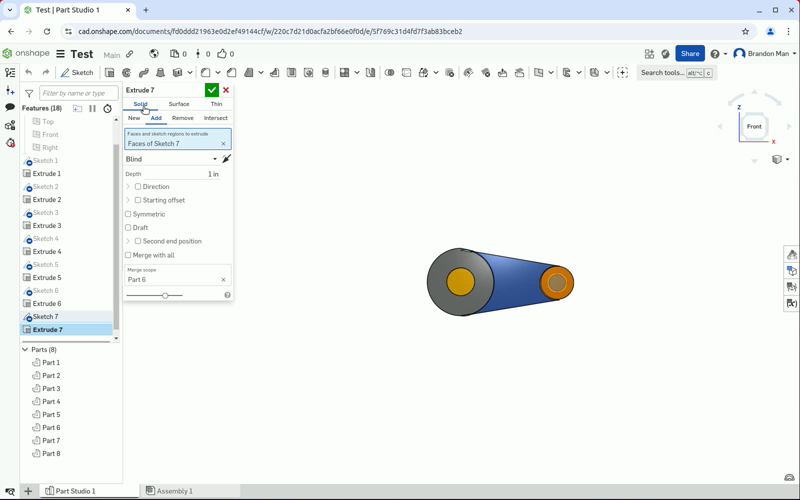
click(143, 106)
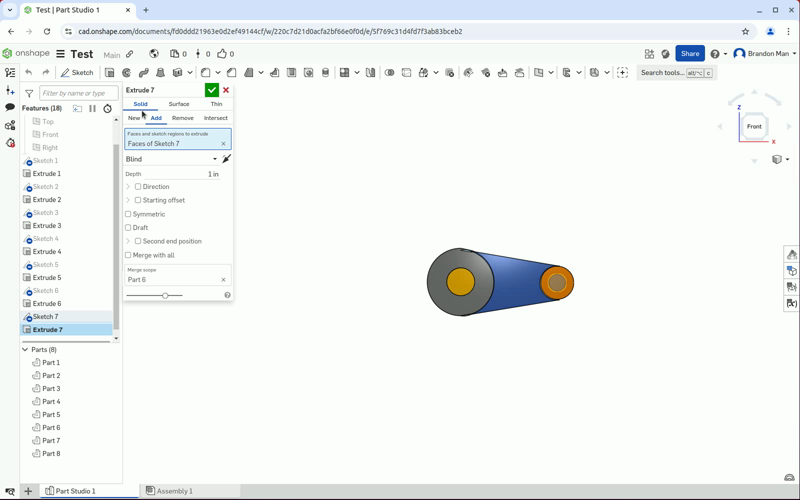
mouse_move(137, 120)
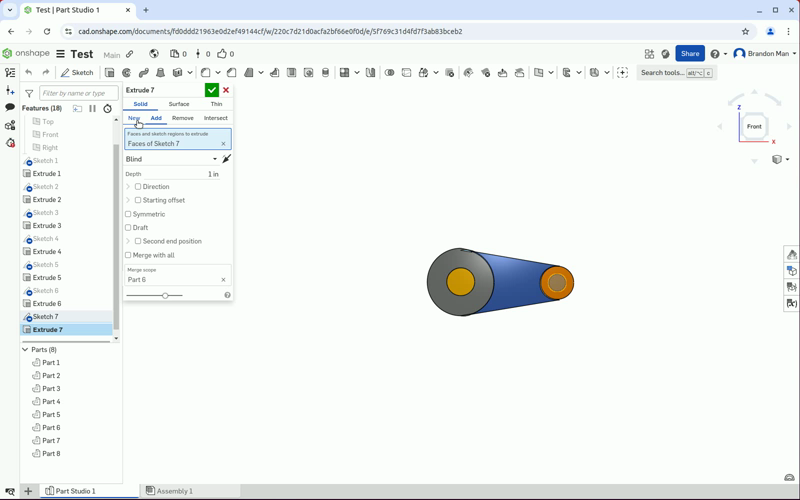
click(137, 120)
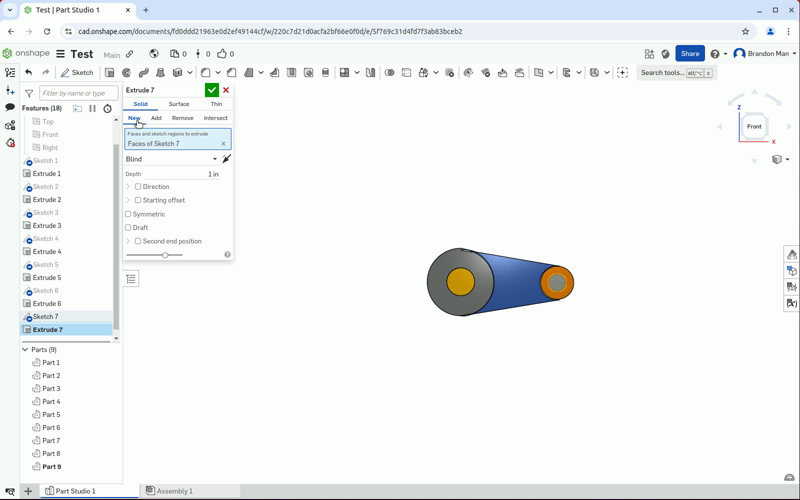
key(tab, 4)
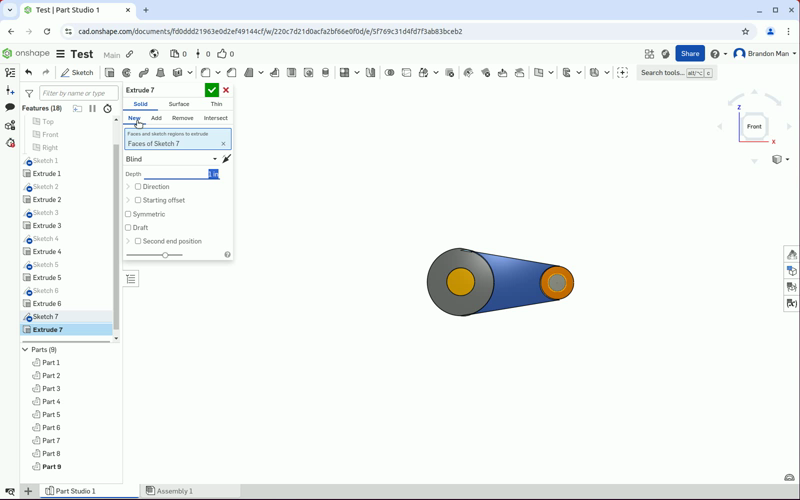
text(-17.09)
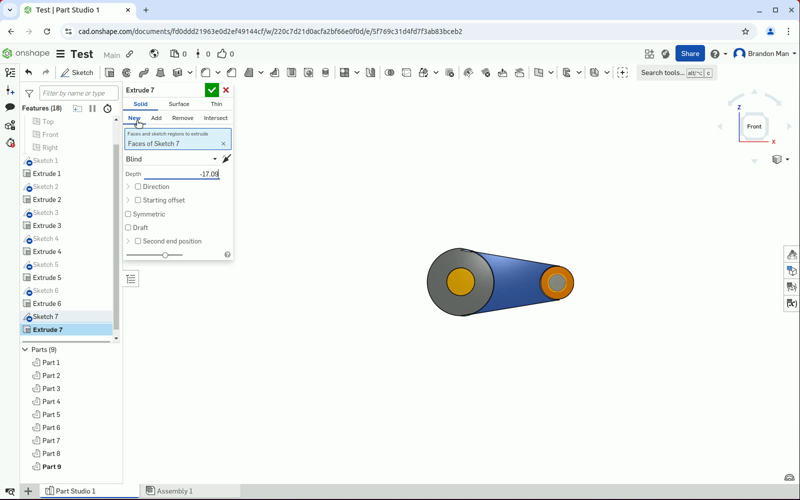
key(enter)
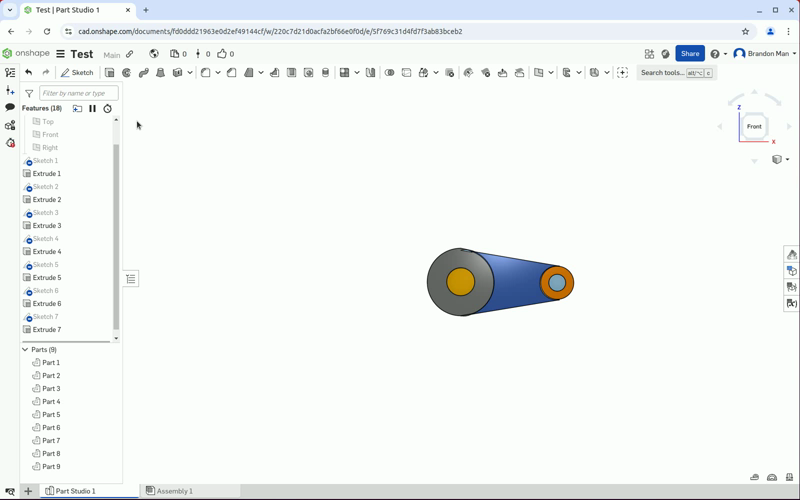
key(shift+h)
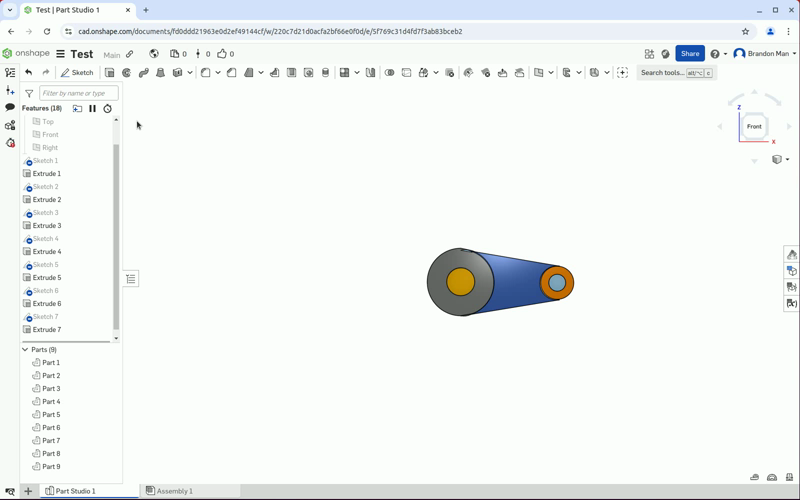
key(shift+h)
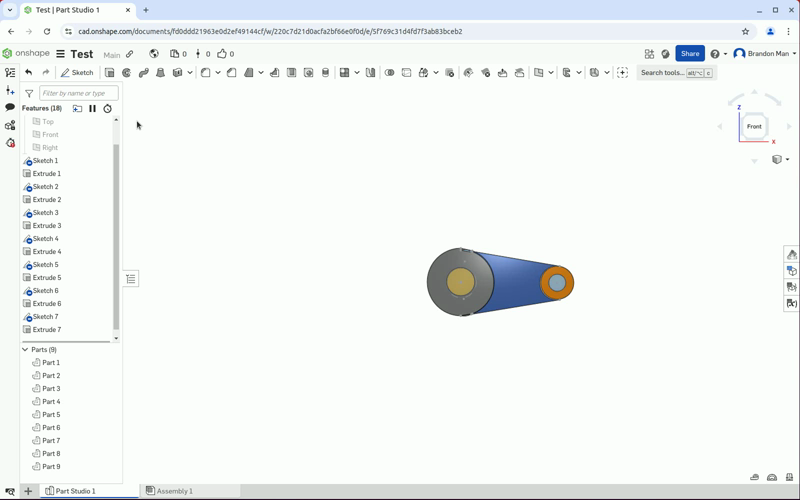
key(shift+7)
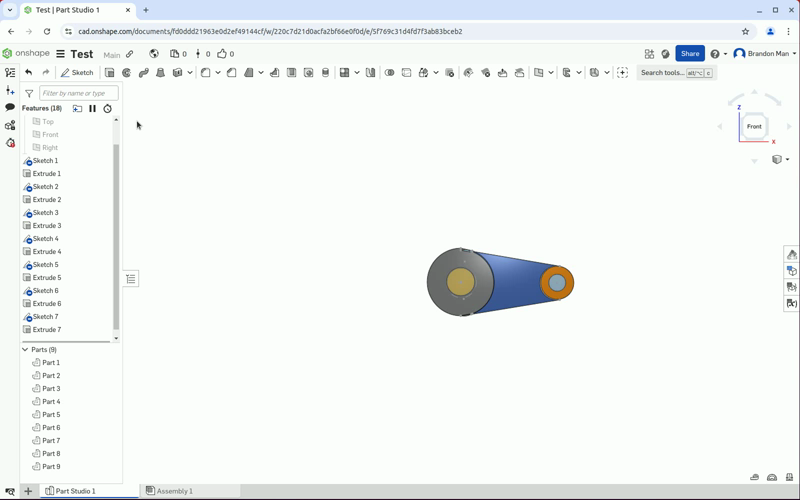
key(left, 2)
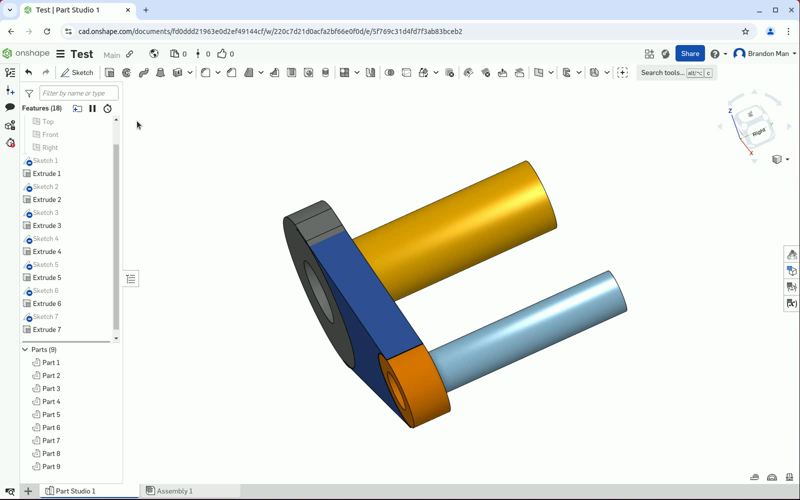
key(down, 2)
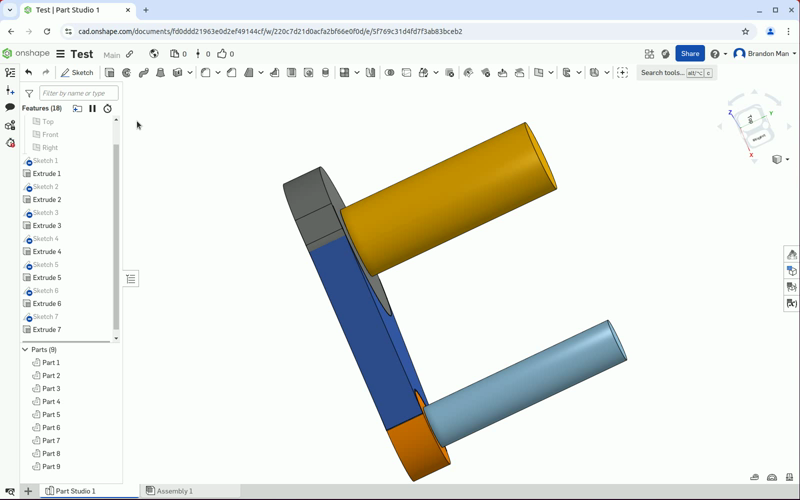
key(up, 2)
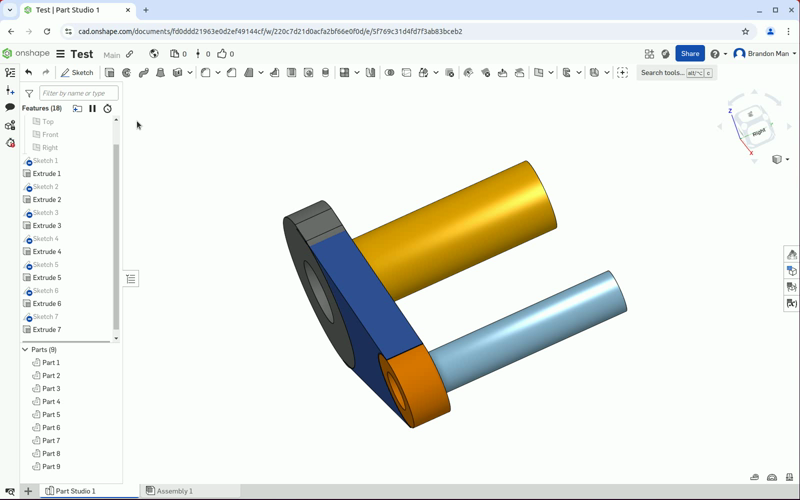
key(right, 2)
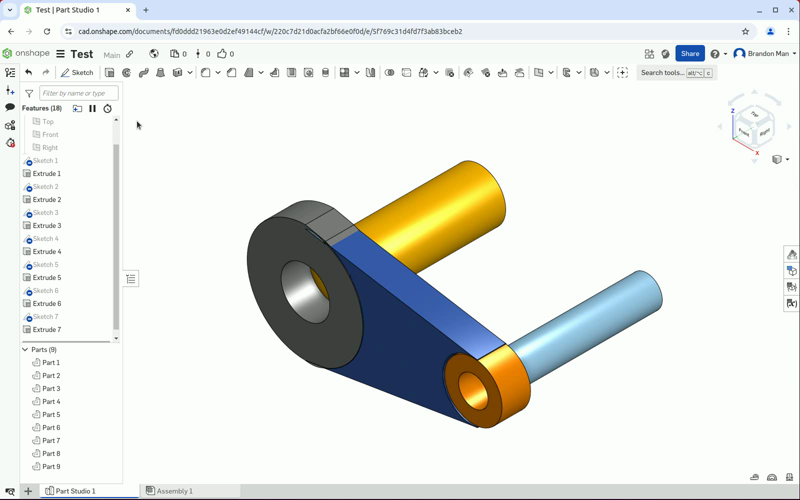
mouse_move(69, 163)
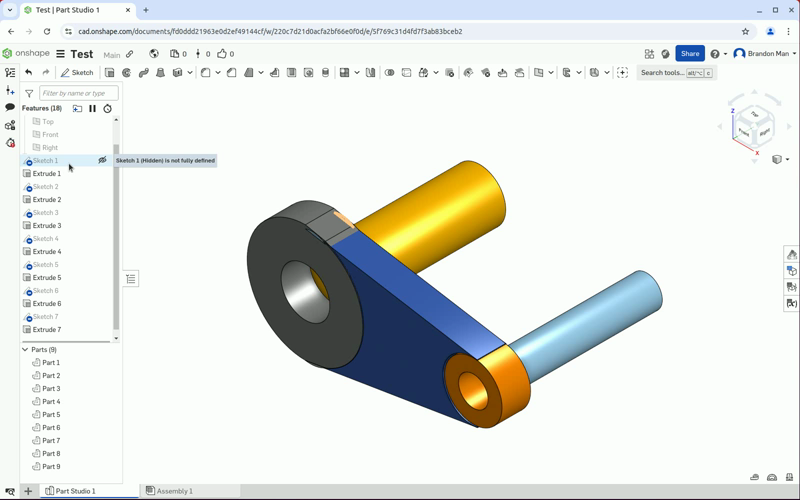
click(69, 163)